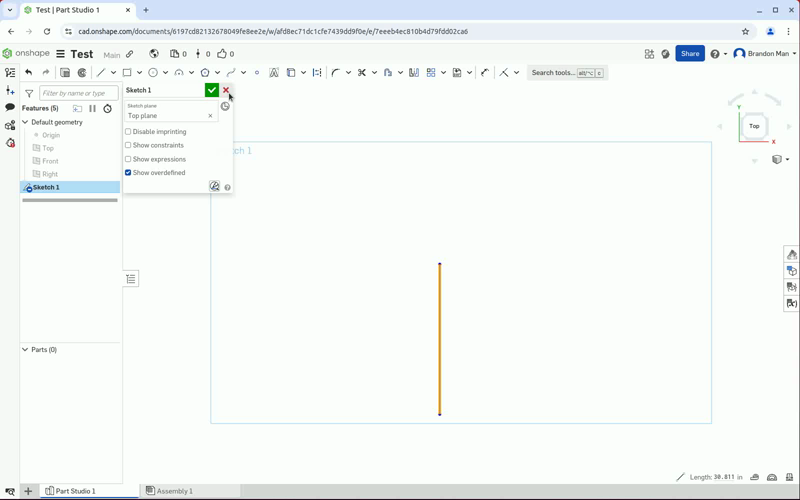
key(shift+h)
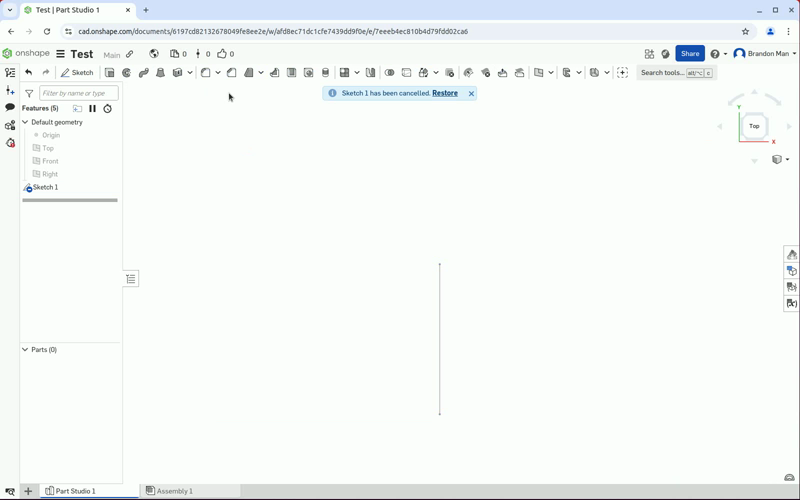
key(shift+s)
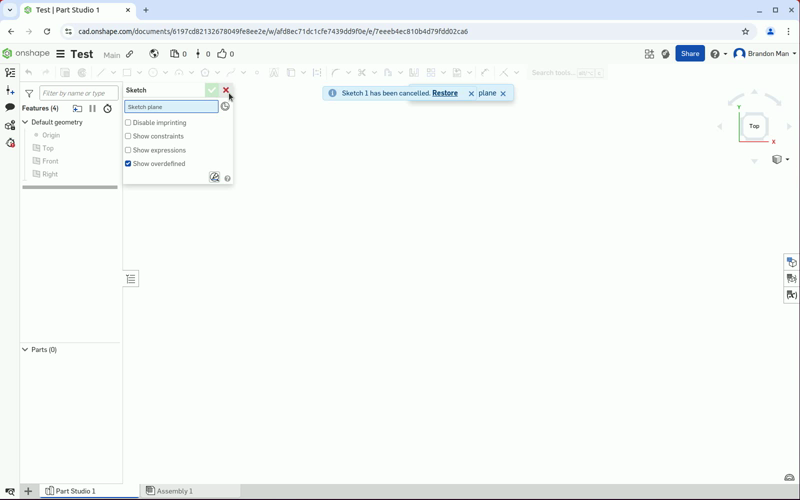
mouse_move(73, 150)
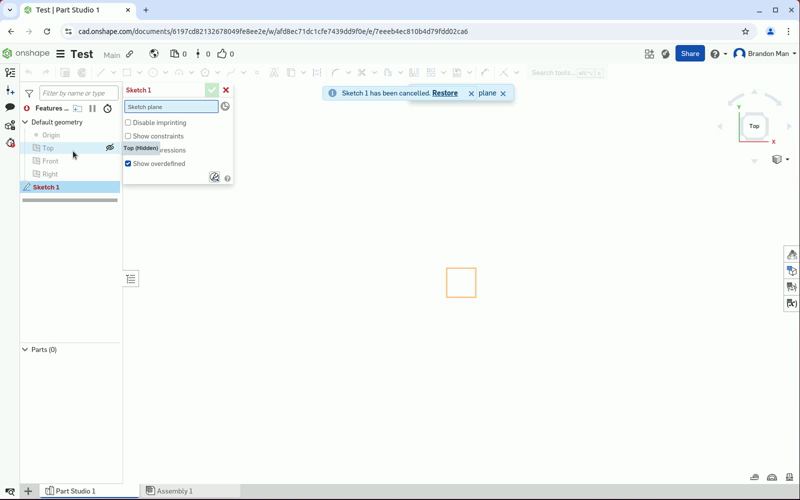
click(73, 150)
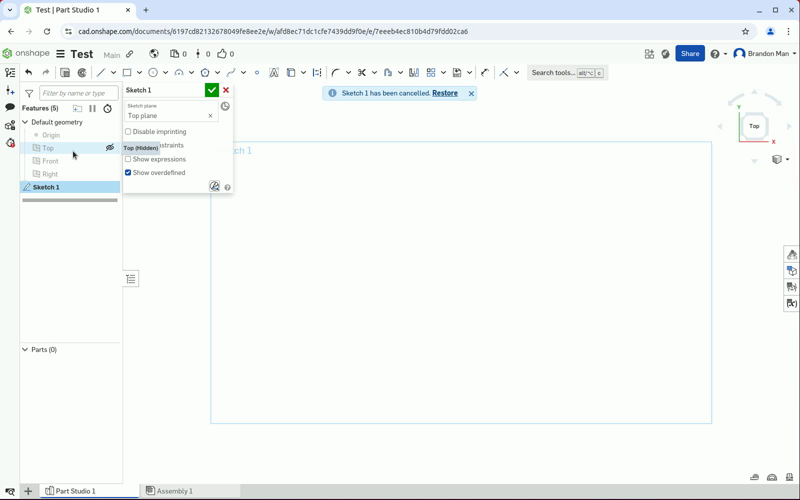
mouse_move(73, 352)
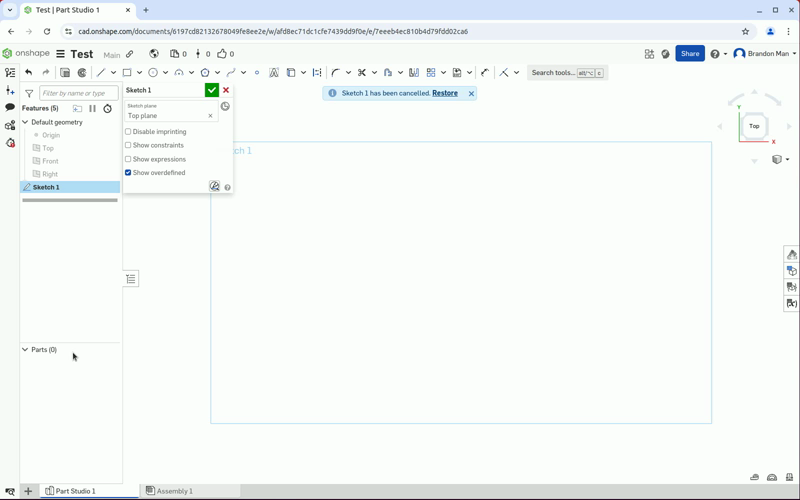
key(y)
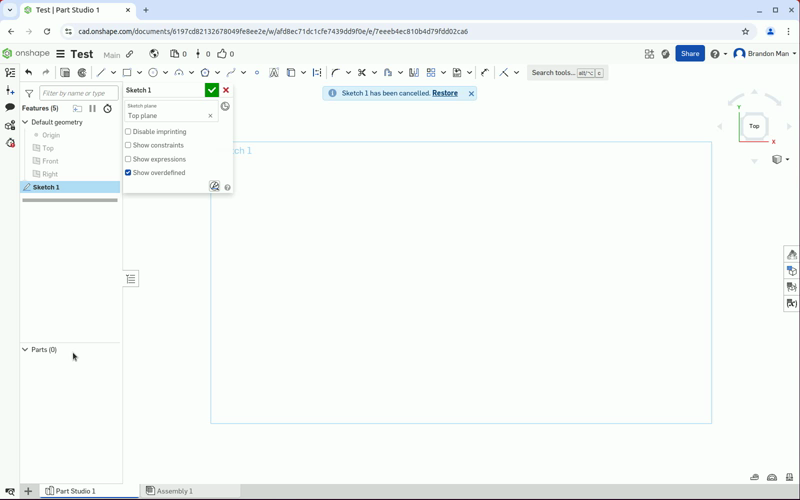
key(l)
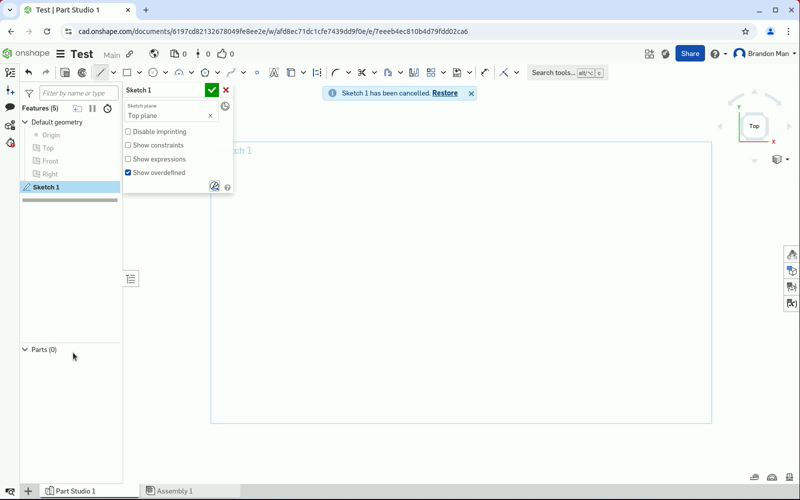
key_down(shift)
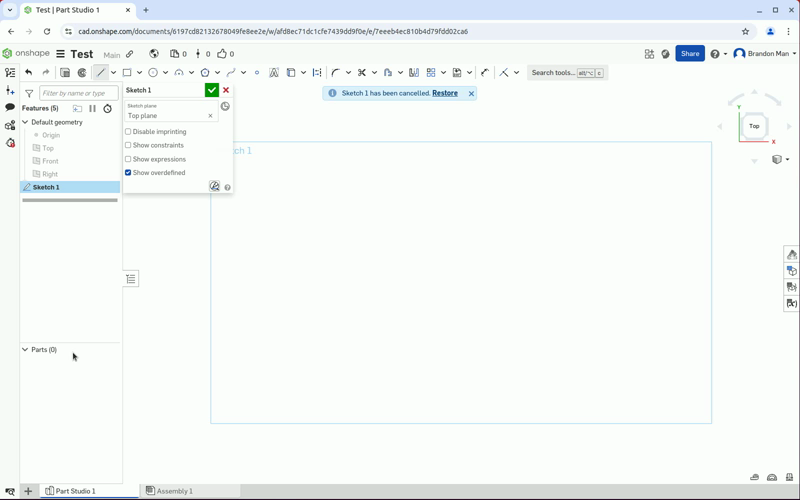
mouse_move(441, 298)
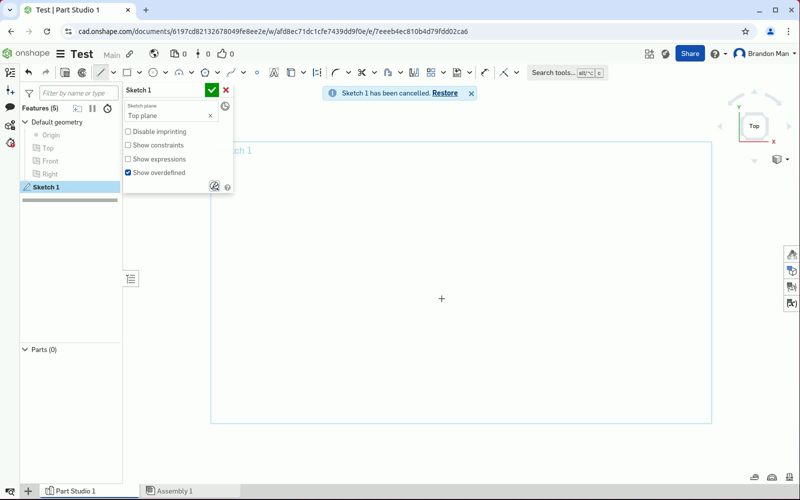
click(441, 298)
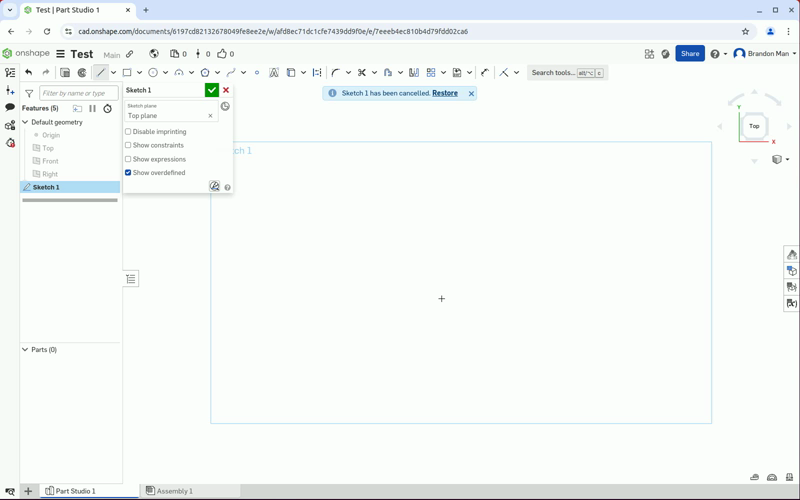
key_up(shift)
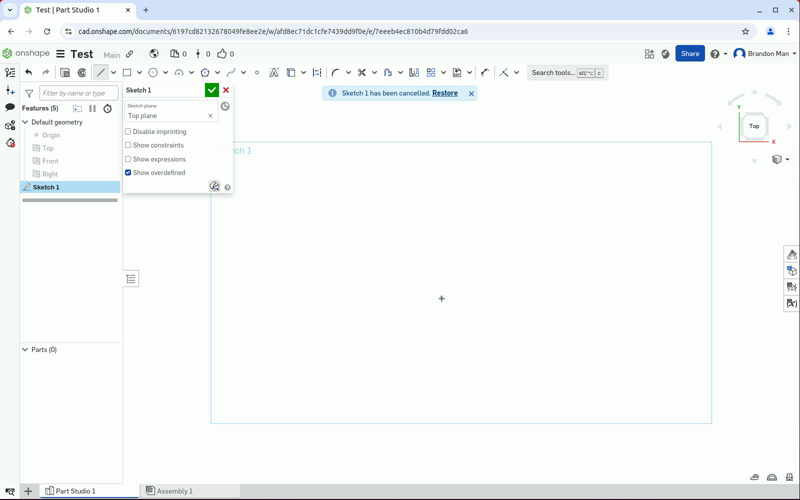
key_down(shift)
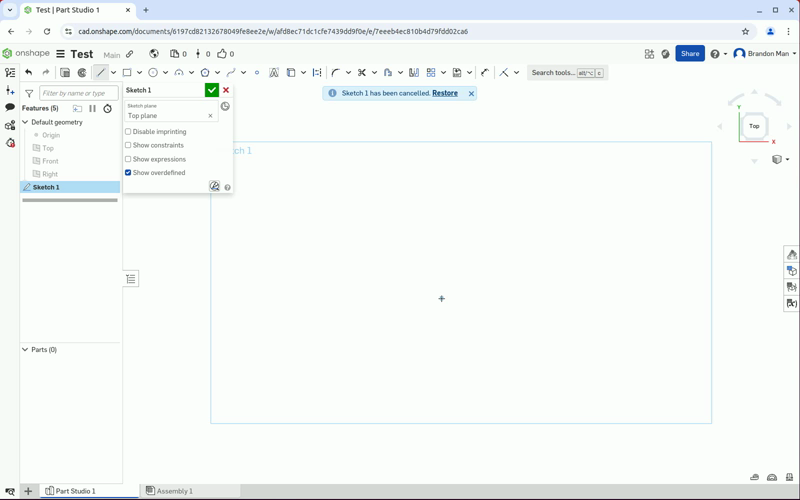
mouse_move(471, 298)
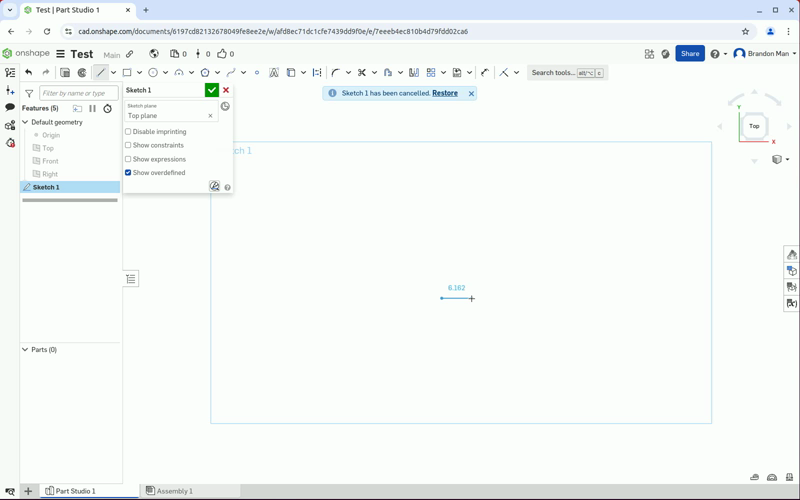
mouse_move(480, 298)
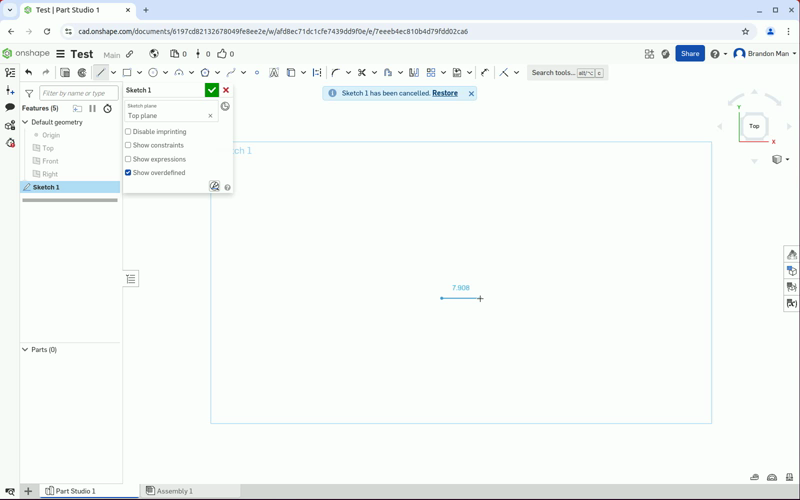
click(480, 298)
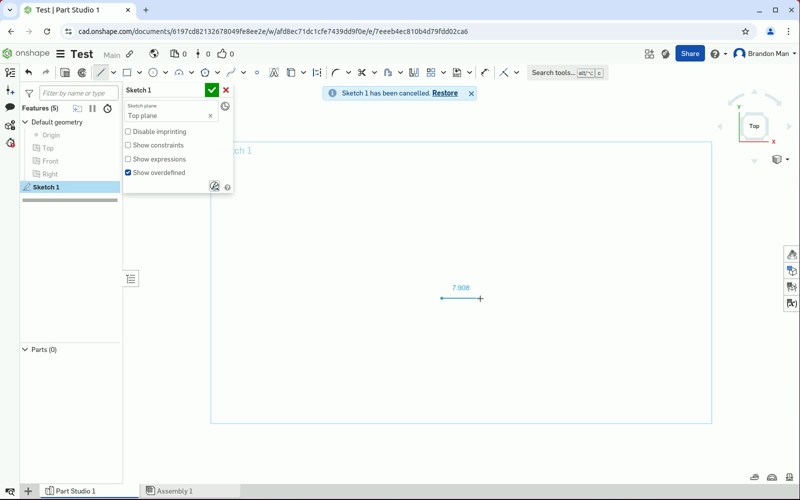
key_up(shift)
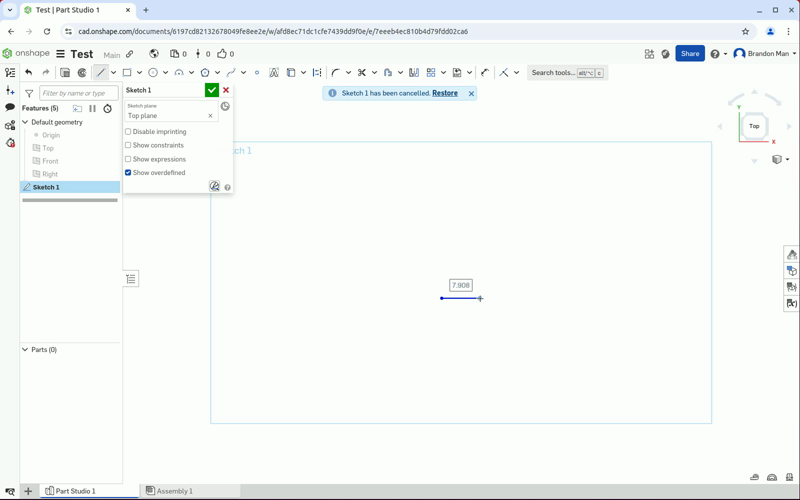
key_down(shift)
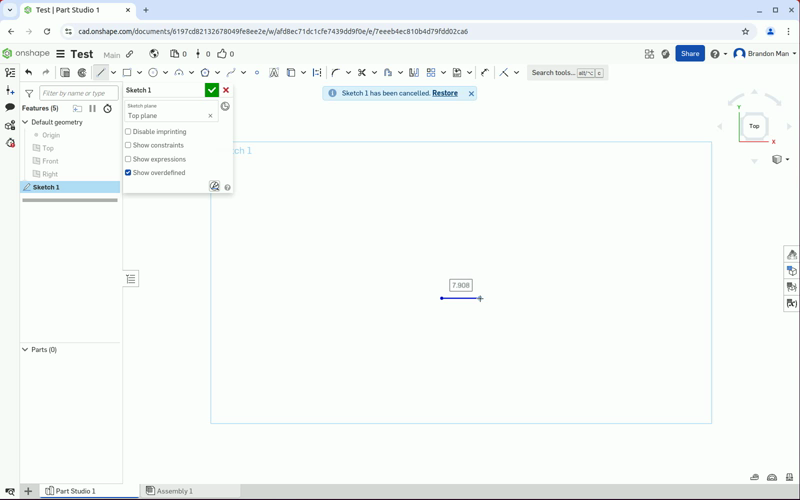
mouse_move(480, 222)
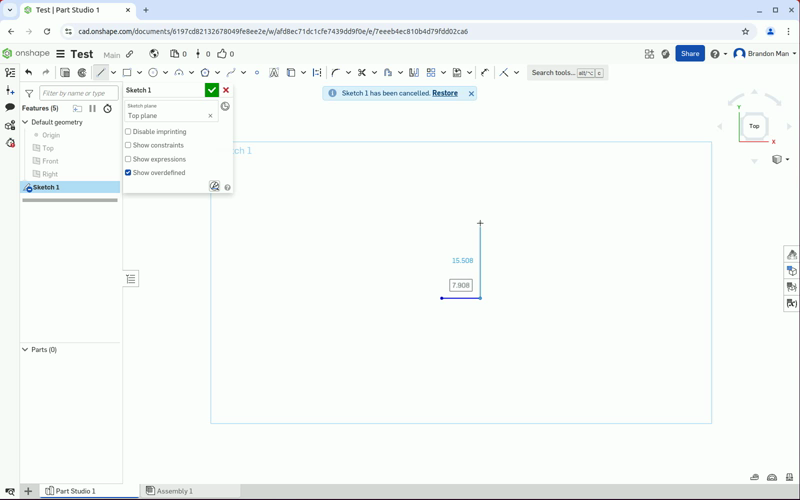
click(480, 222)
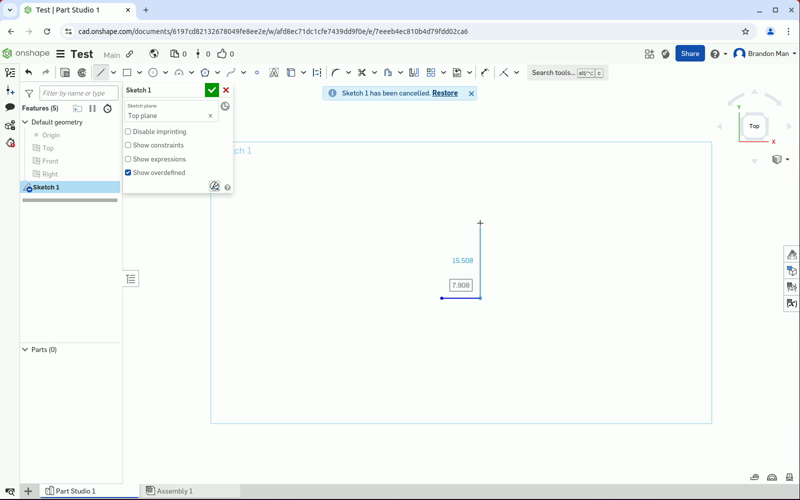
key_up(shift)
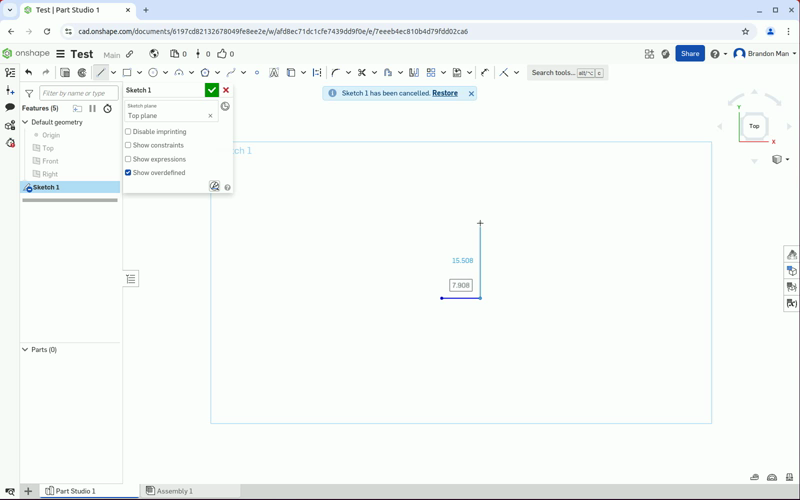
key_down(shift)
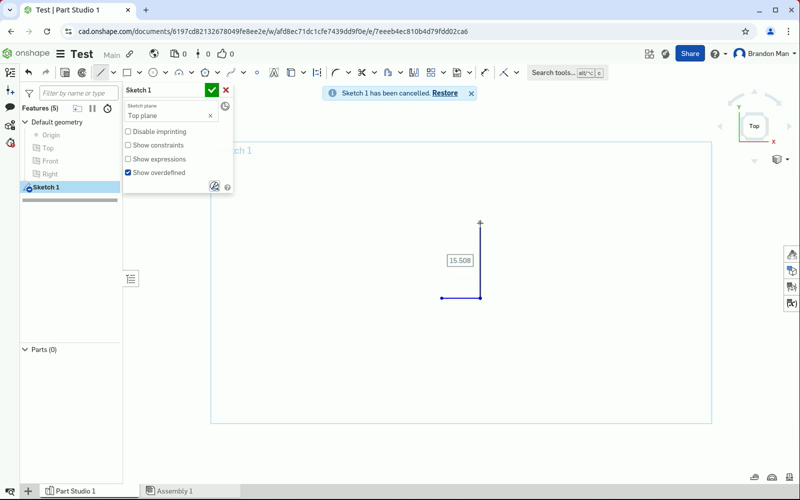
mouse_move(510, 222)
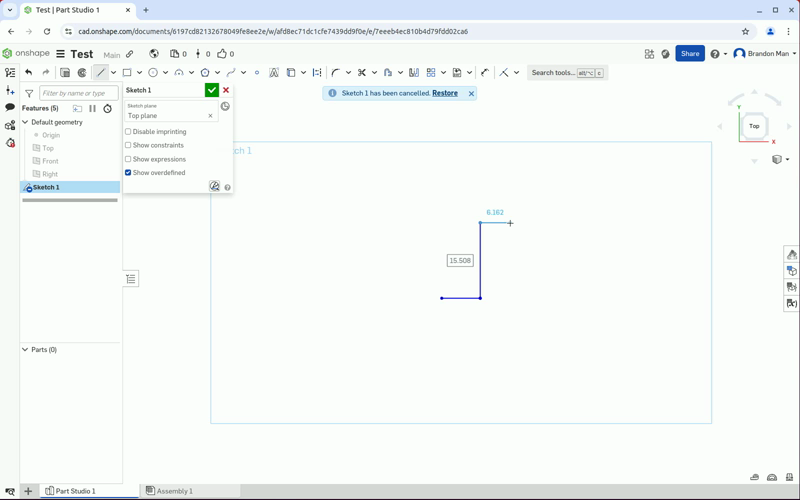
mouse_move(441, 222)
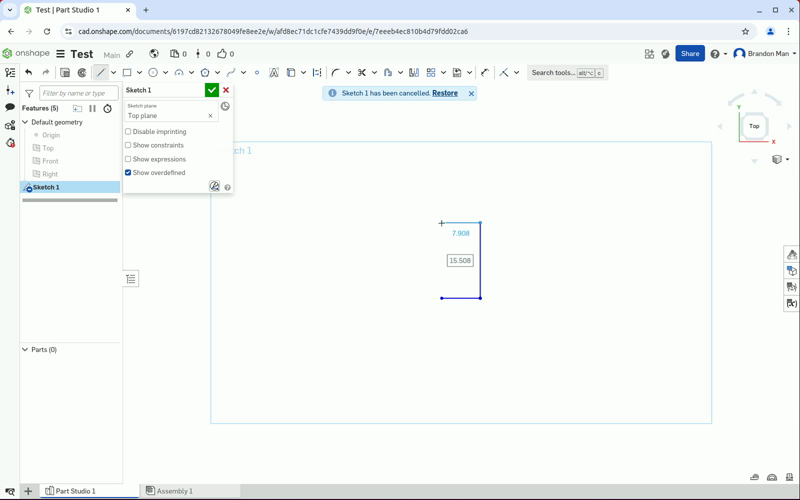
click(441, 222)
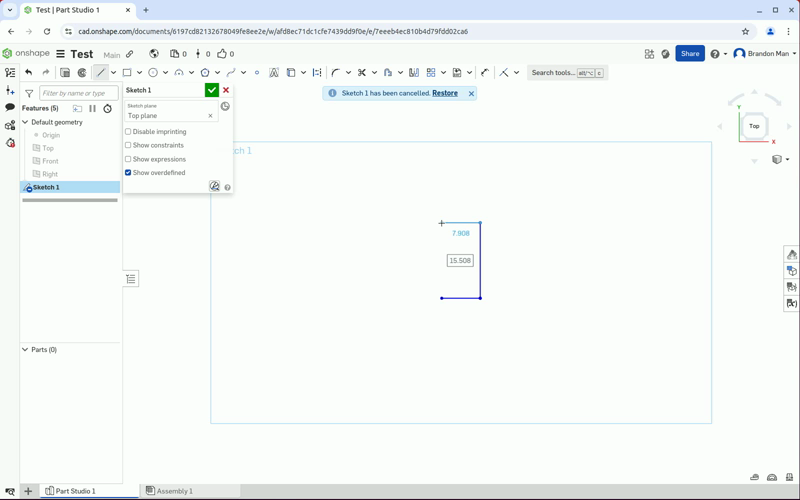
key_up(shift)
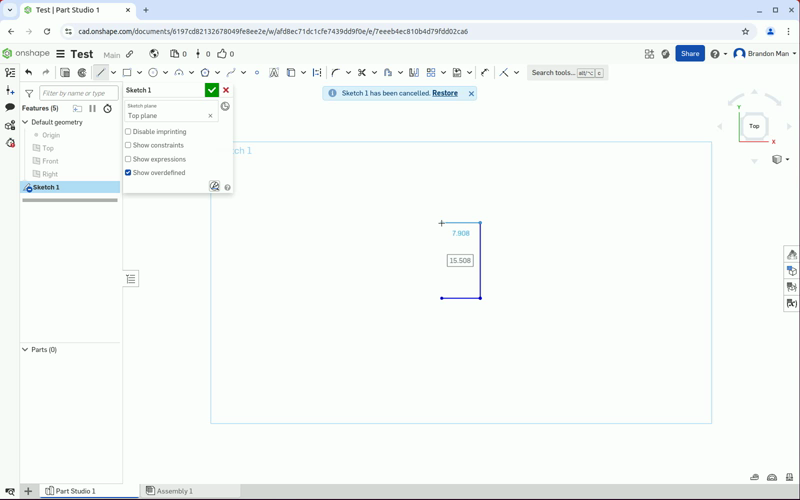
key_down(shift)
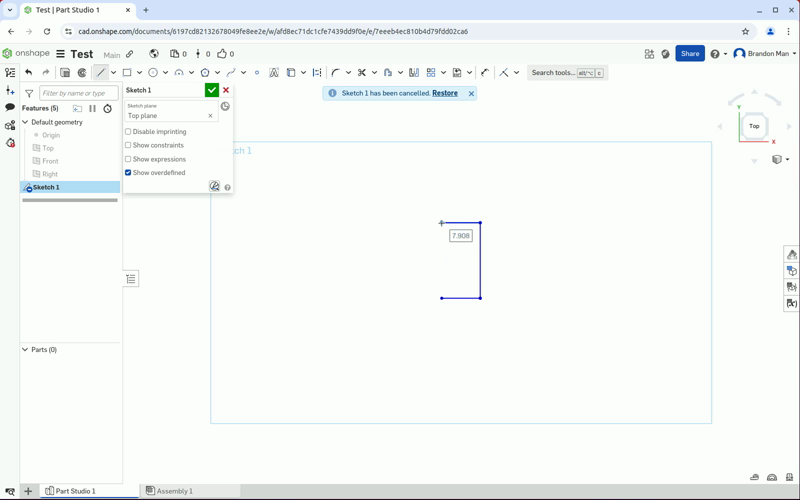
mouse_move(441, 298)
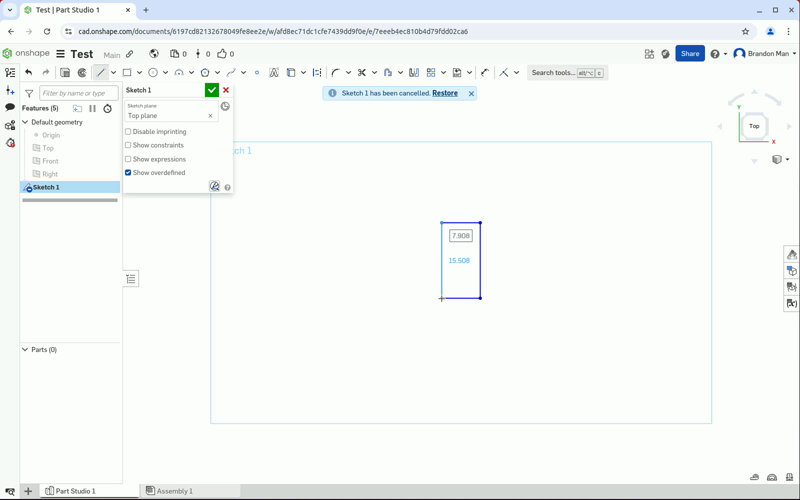
key_up(shift)
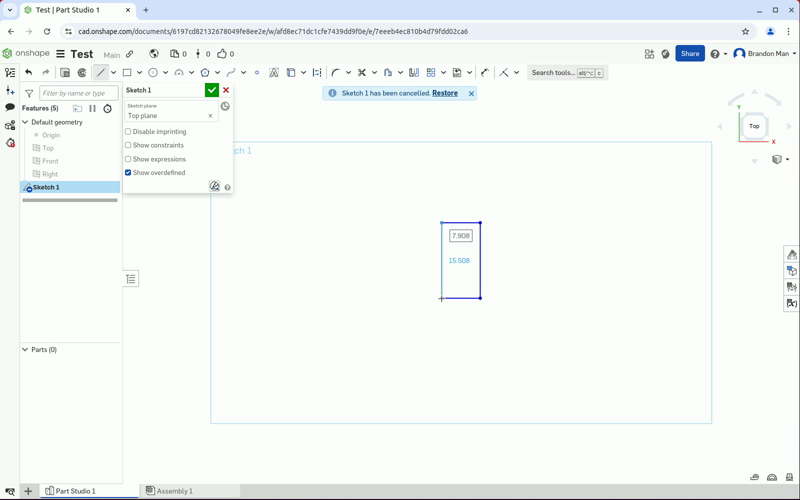
click(441, 298)
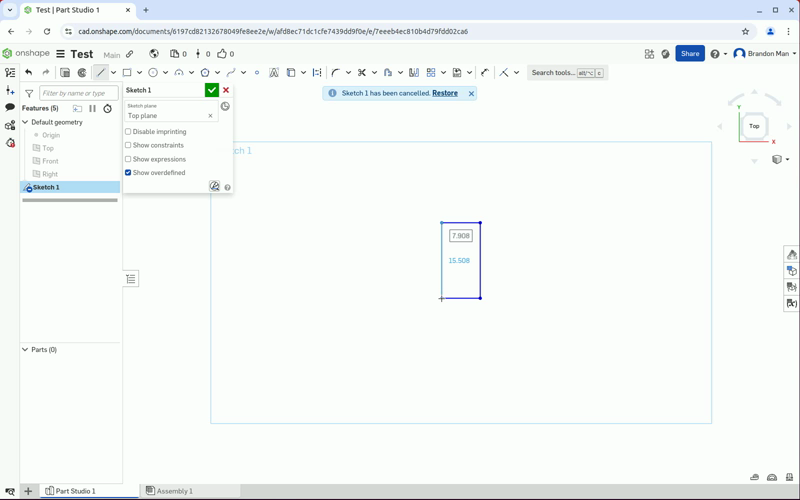
key(esc)
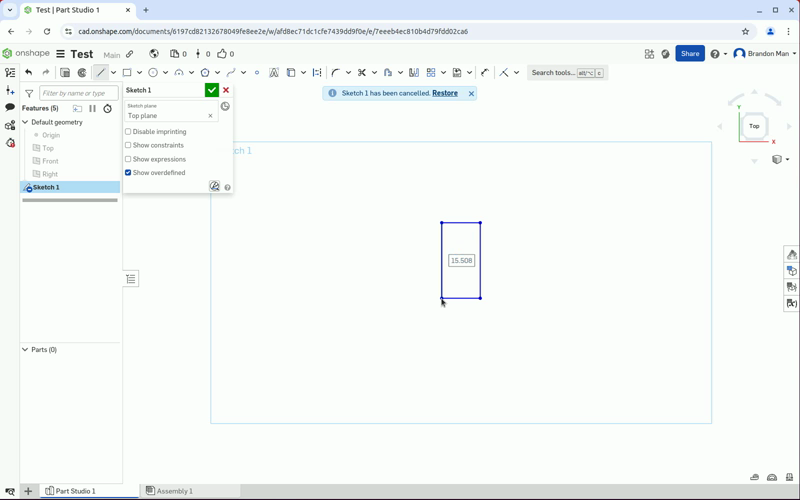
mouse_move(445, 261)
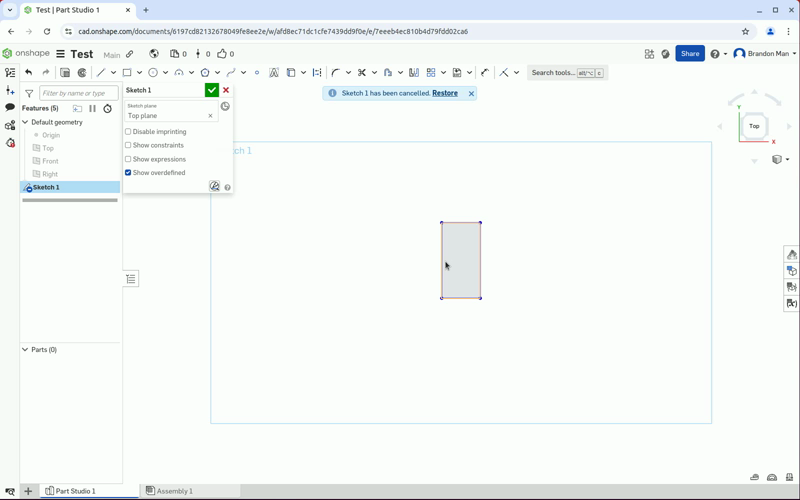
click(445, 261)
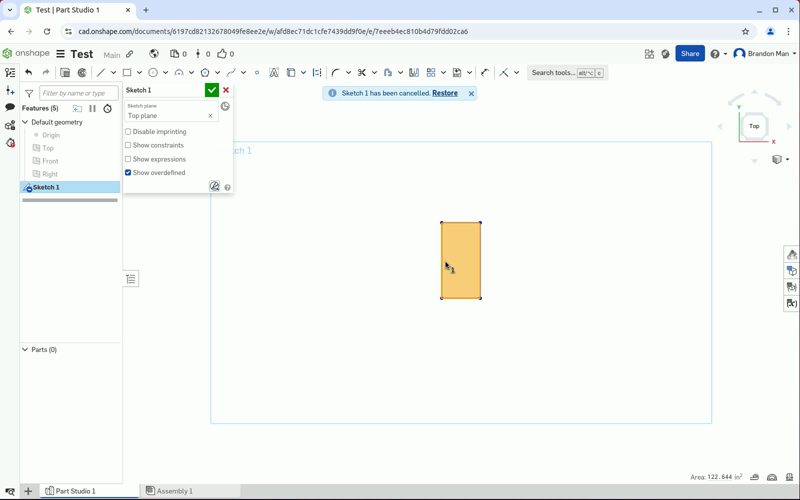
mouse_move(73, 352)
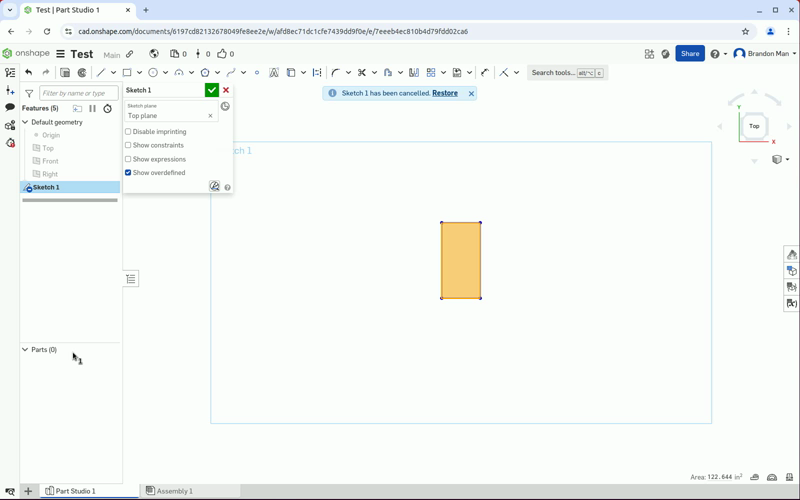
key(shift+y)
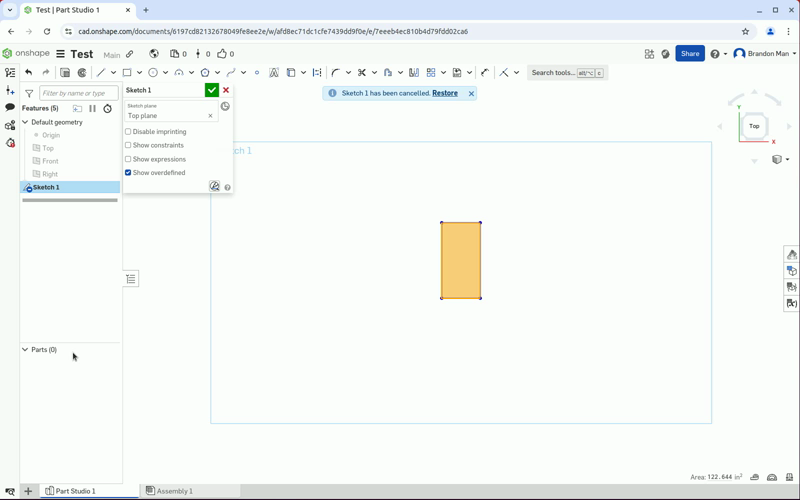
key(shift+e)
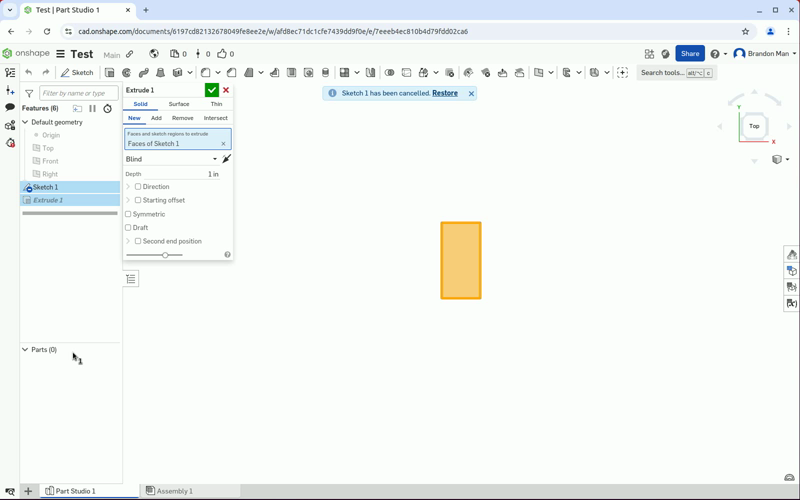
mouse_move(143, 106)
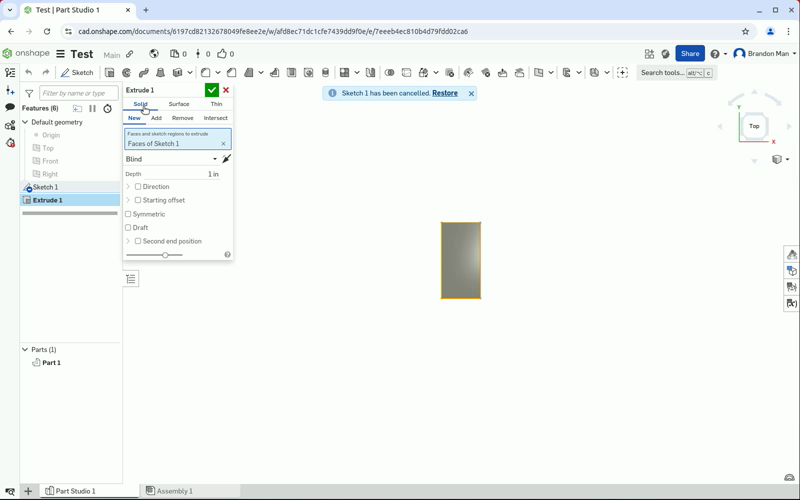
click(143, 106)
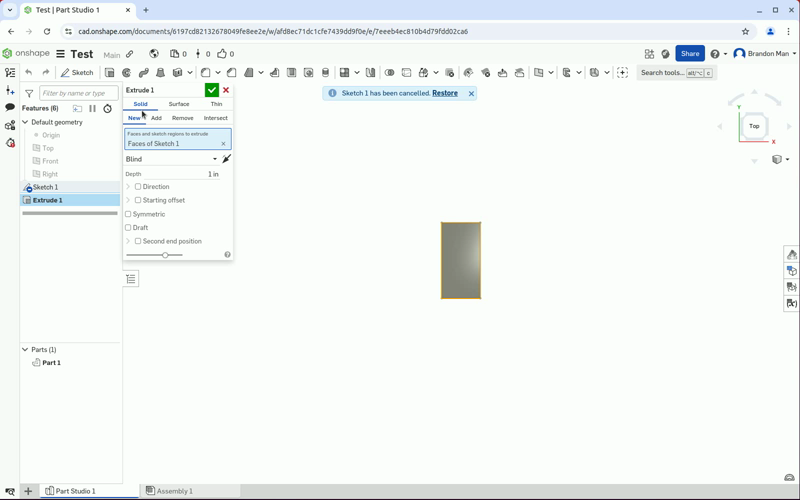
mouse_move(137, 120)
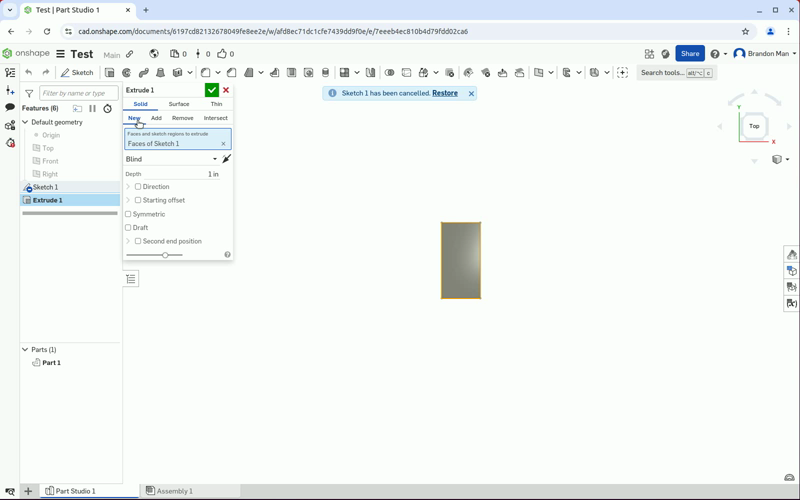
click(137, 120)
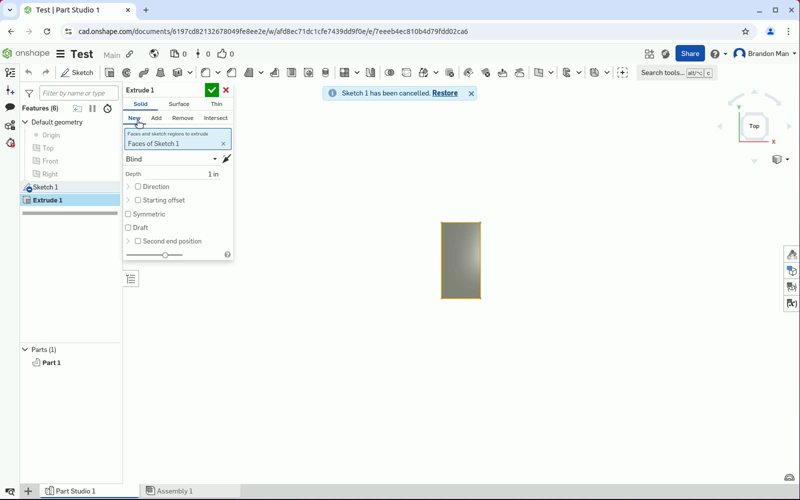
key(tab, 4)
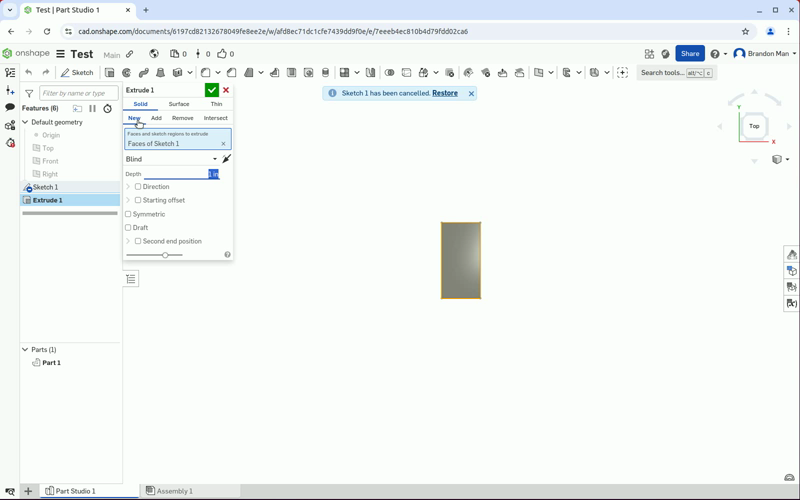
text(19.257)
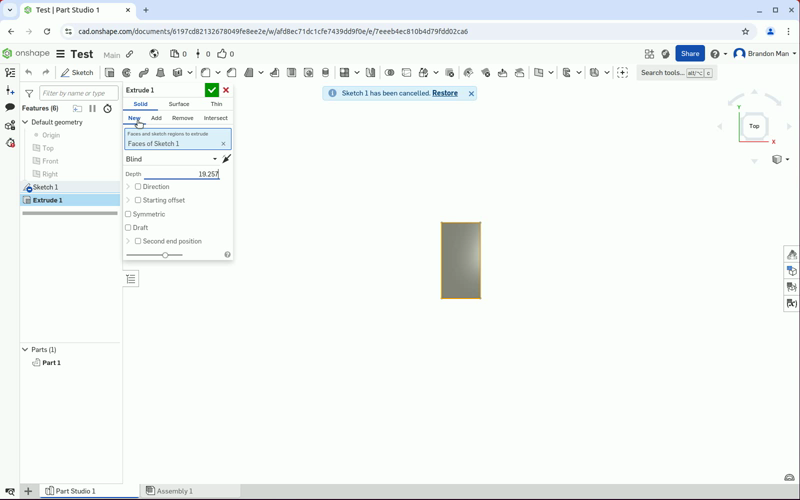
key(enter)
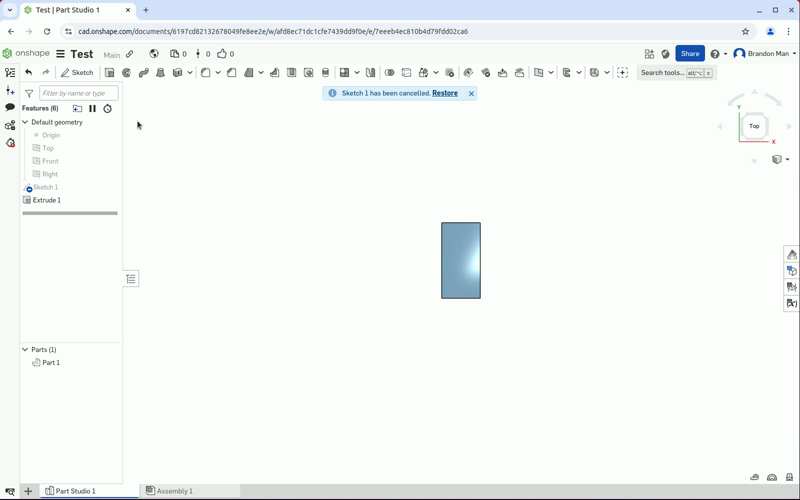
key(shift+h)
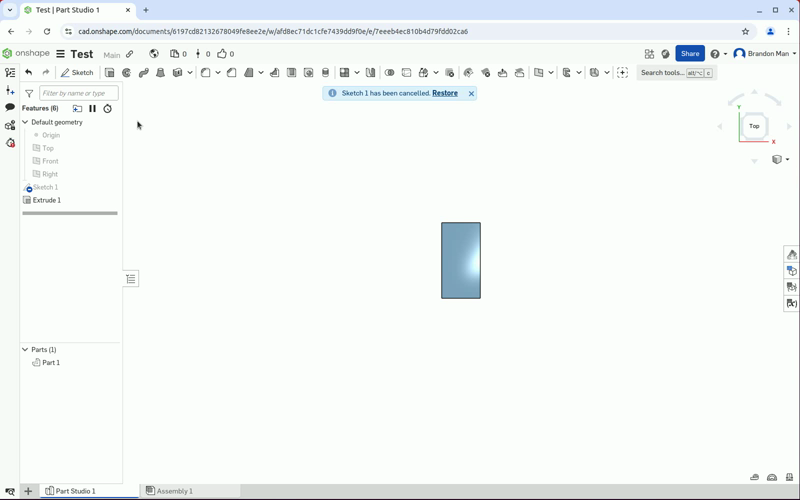
key(shift+h)
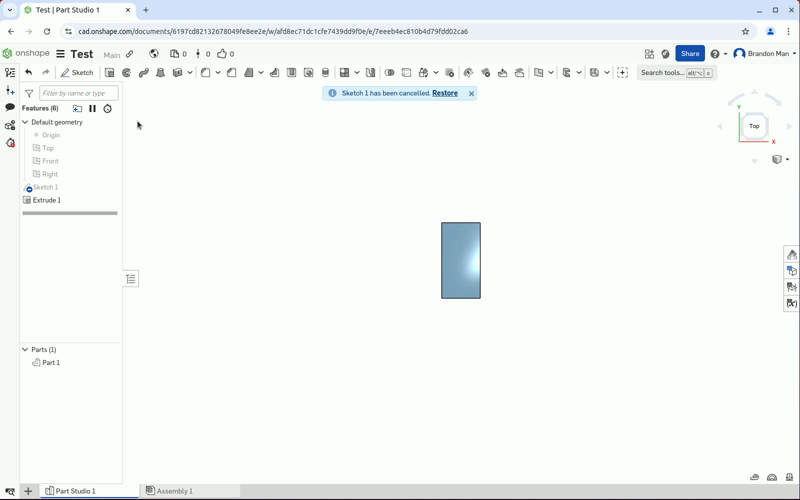
mouse_move(73, 189)
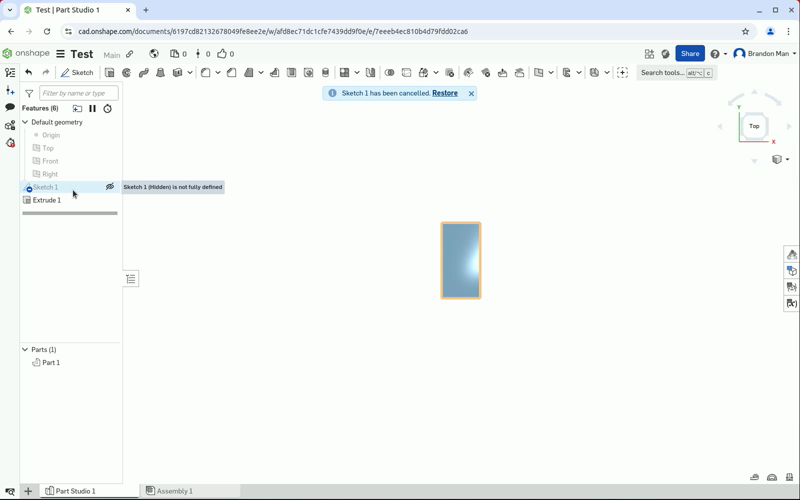
click(73, 189)
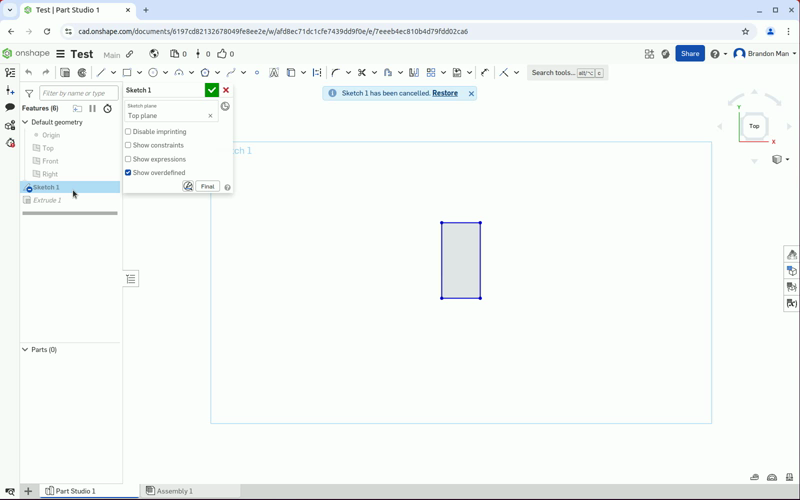
mouse_move(229, 92)
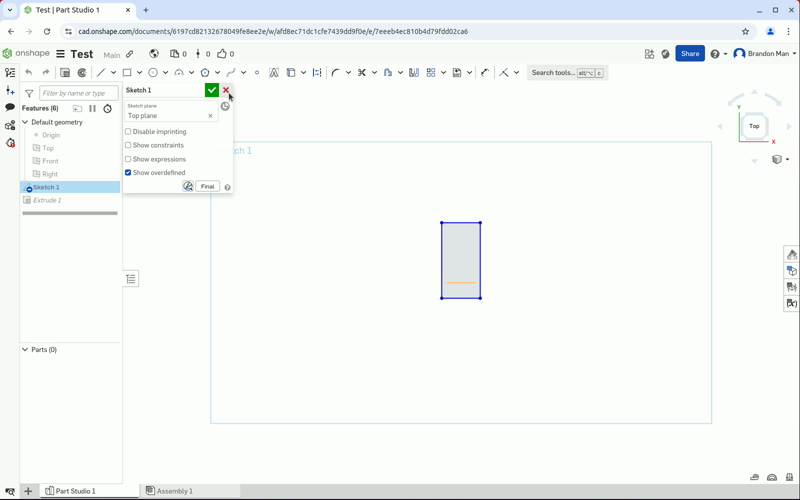
click(229, 92)
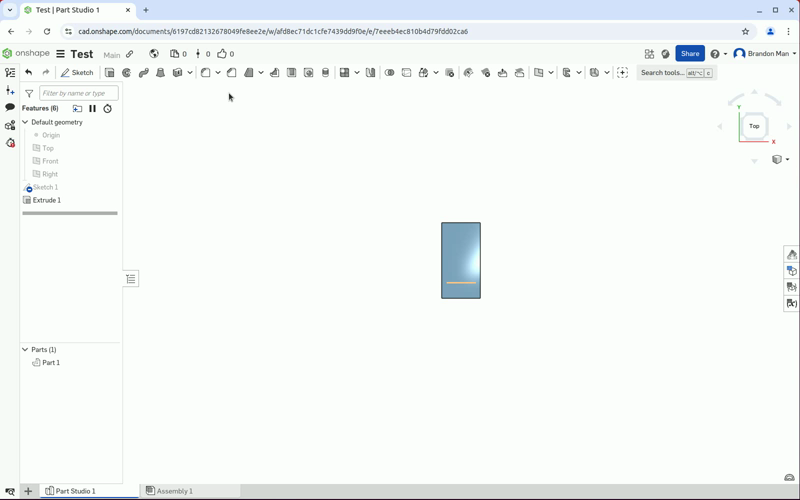
mouse_move(541, 75)
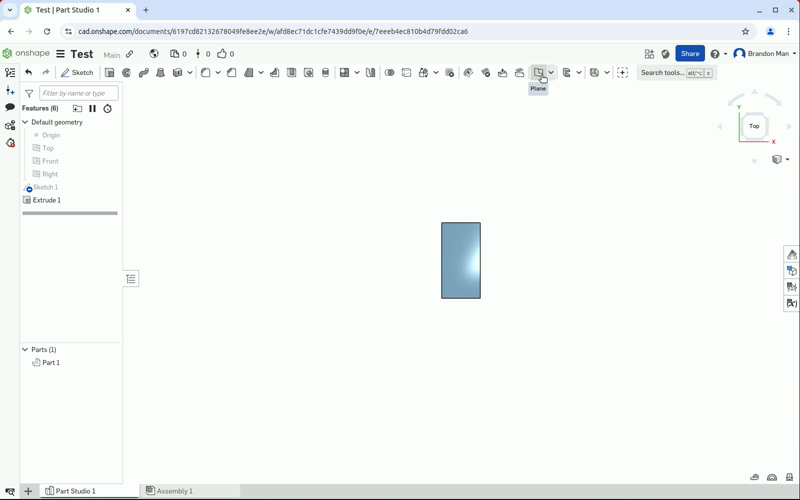
click(541, 75)
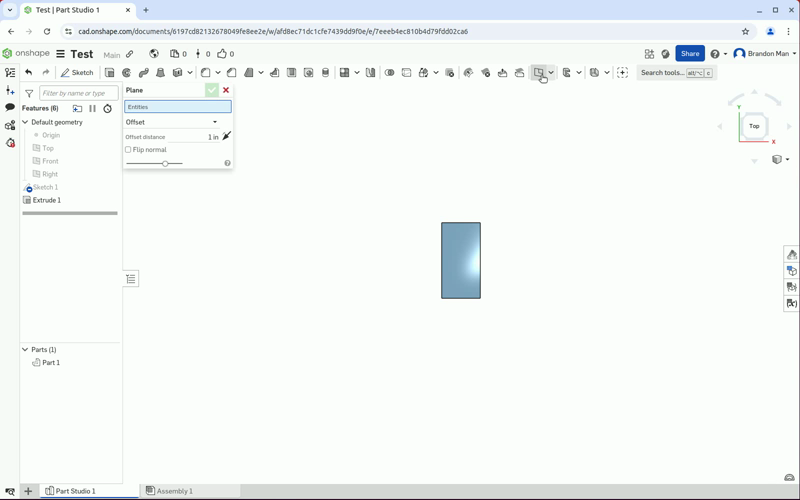
mouse_move(73, 150)
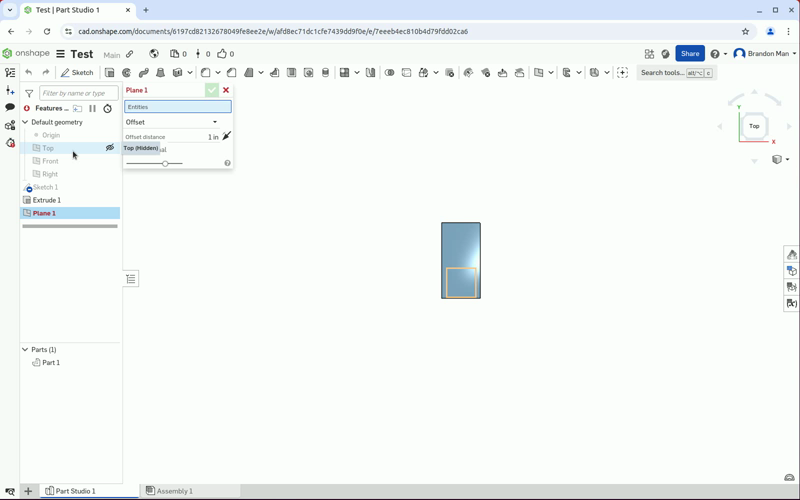
click(73, 150)
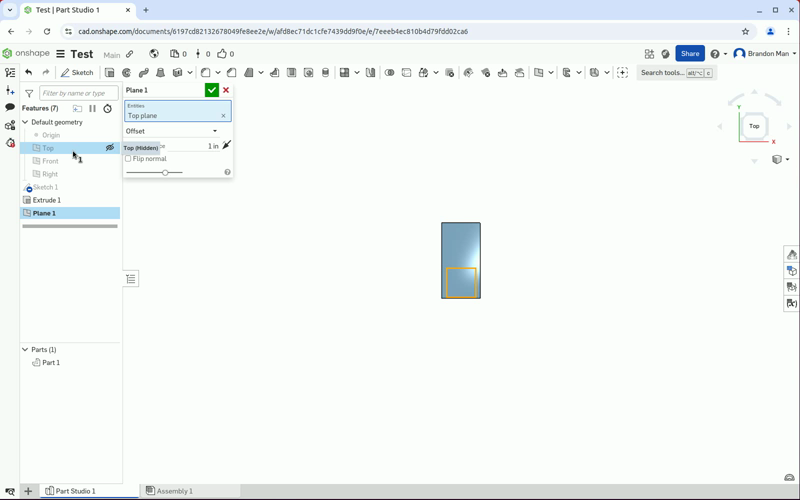
key(tab, 2)
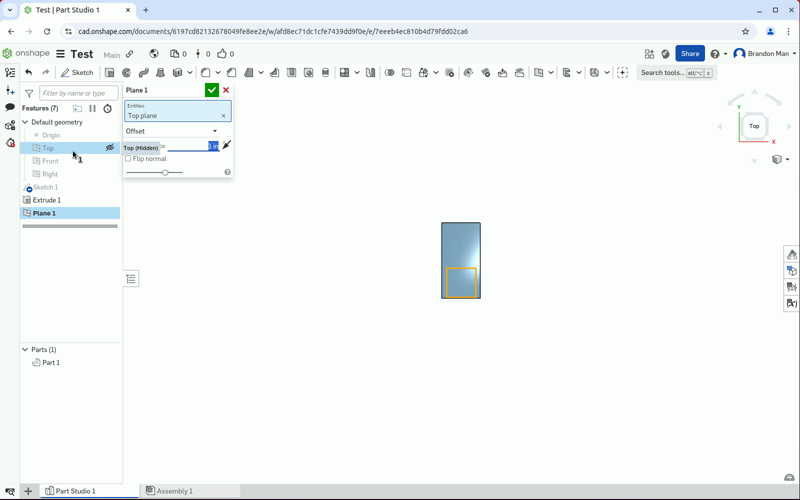
text(19.257)
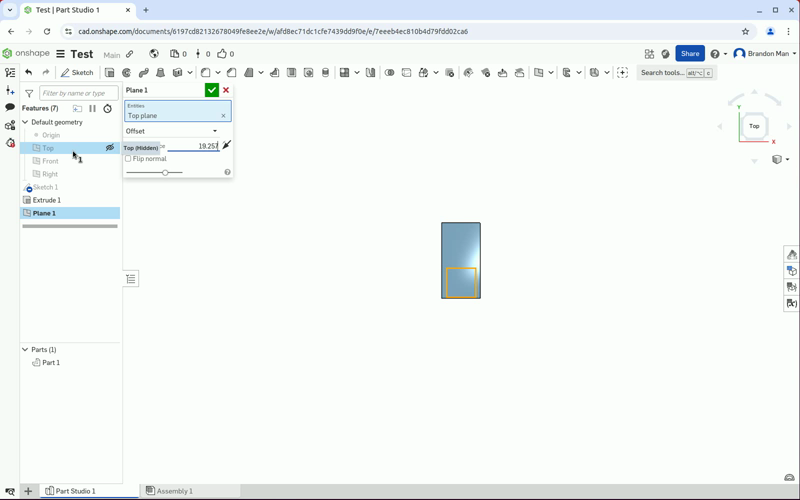
key(enter, 2)
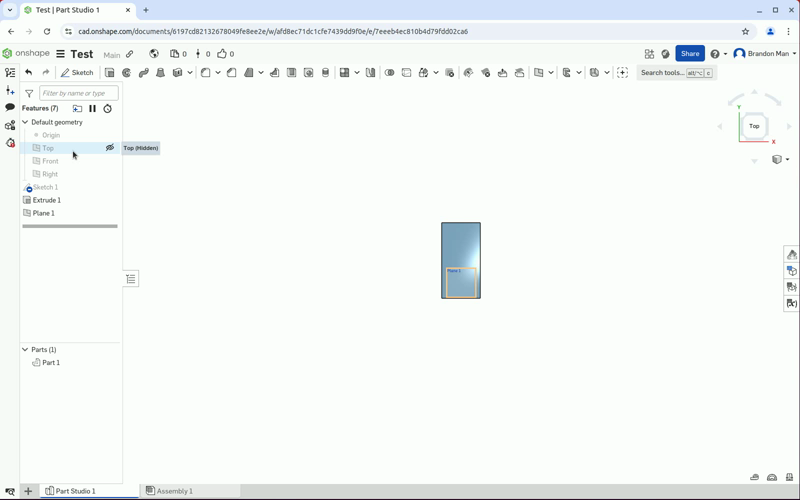
key(shift+s)
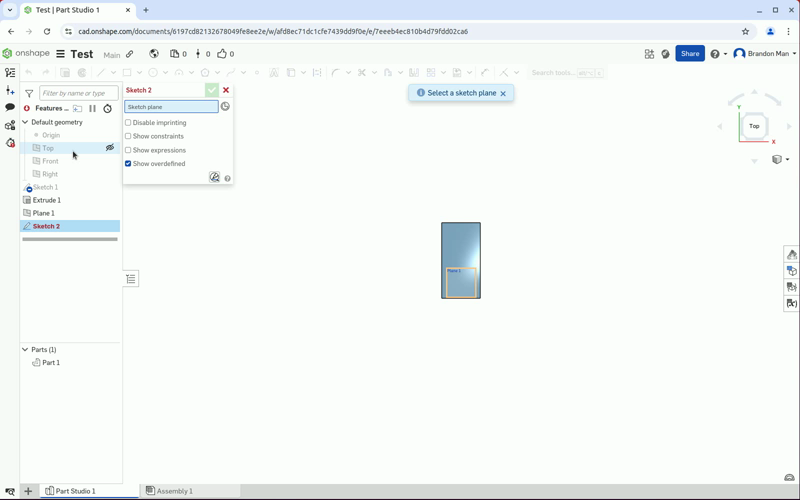
mouse_move(73, 215)
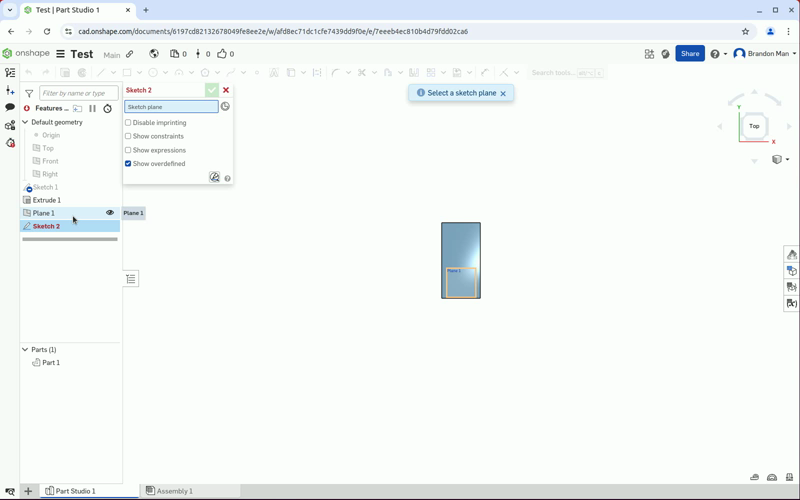
click(73, 215)
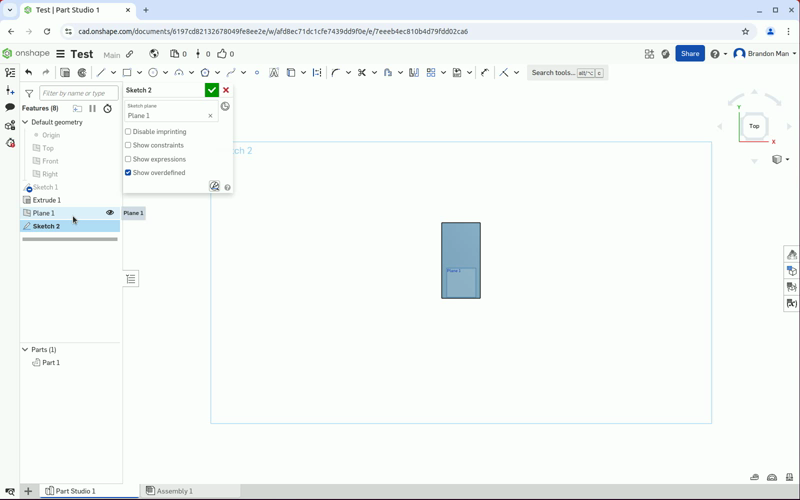
mouse_move(73, 352)
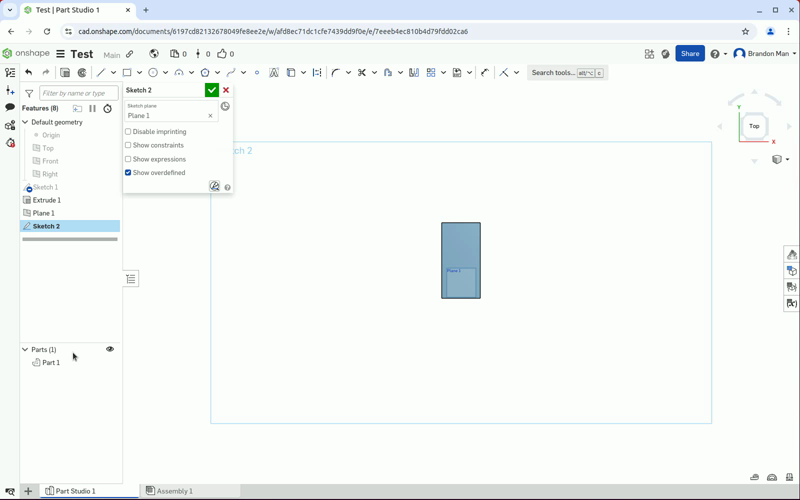
key(y)
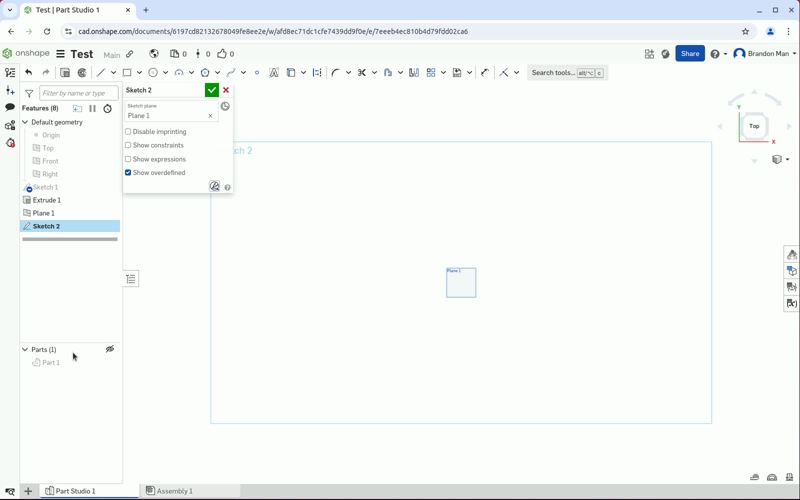
key(l)
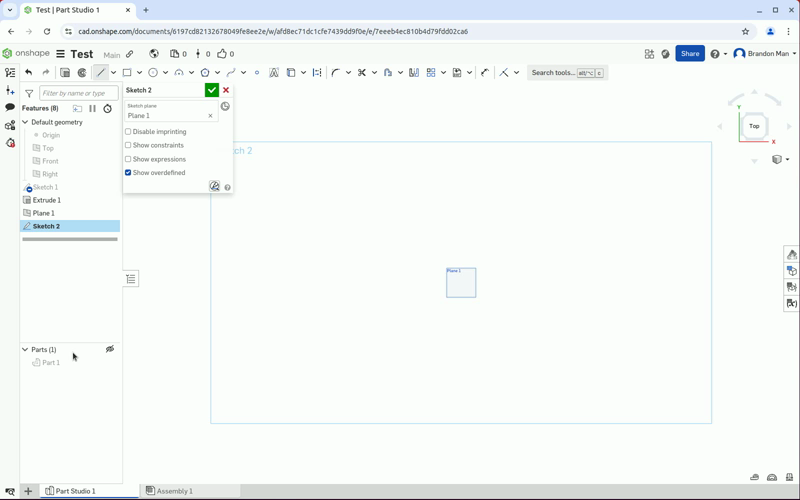
key_down(shift)
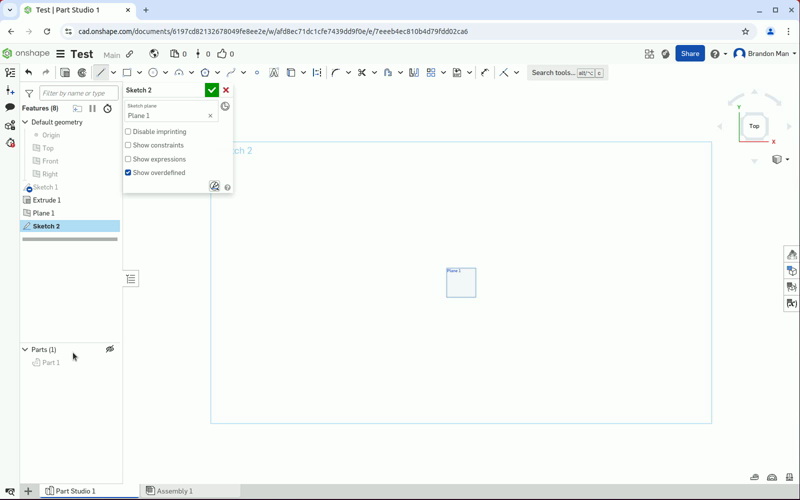
mouse_move(450, 293)
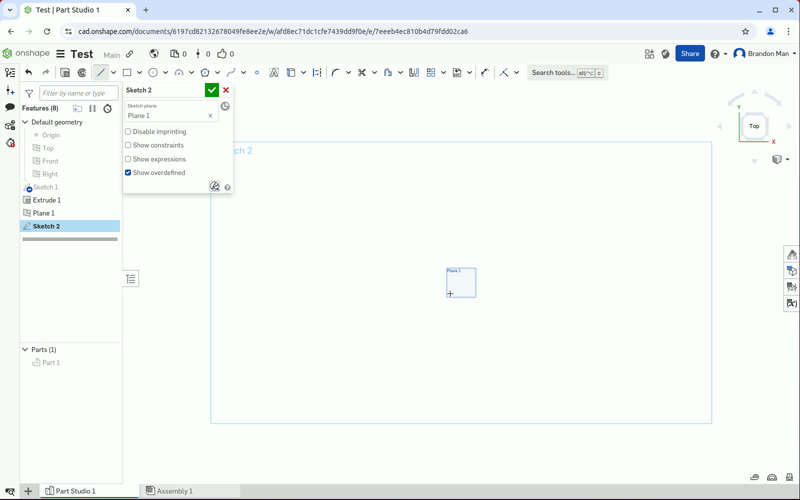
click(450, 293)
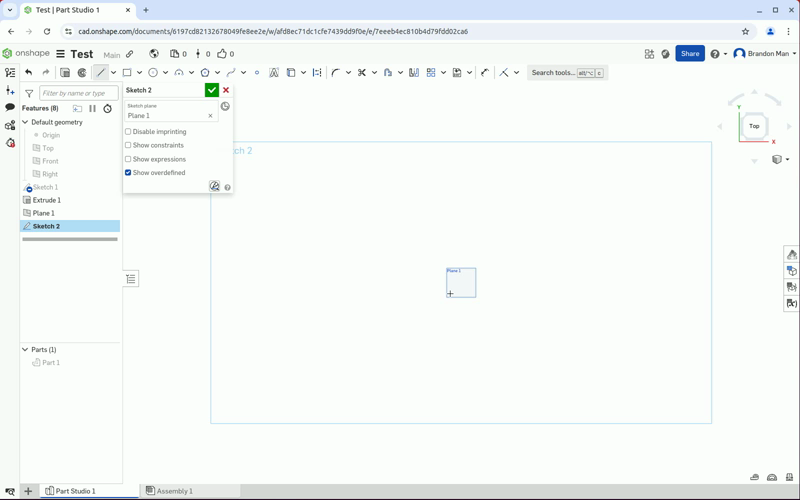
key_up(shift)
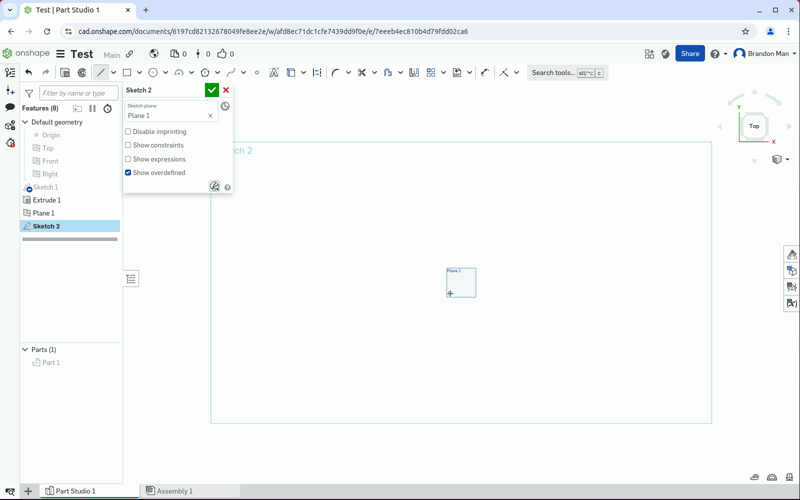
key_down(shift)
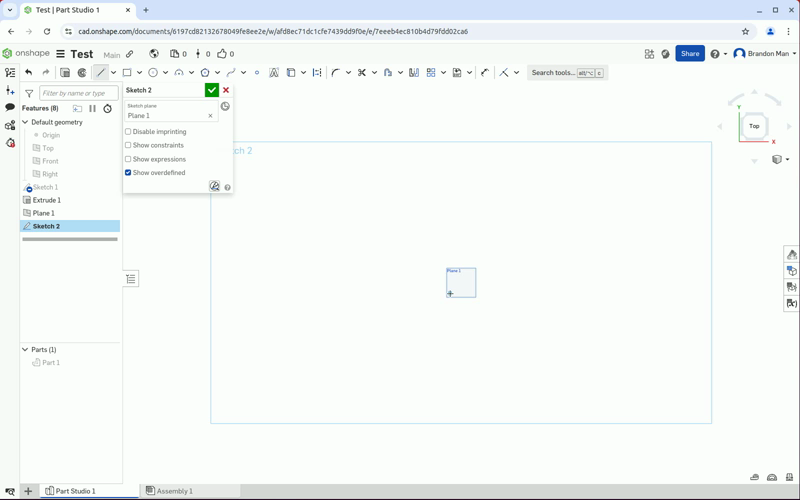
mouse_move(480, 293)
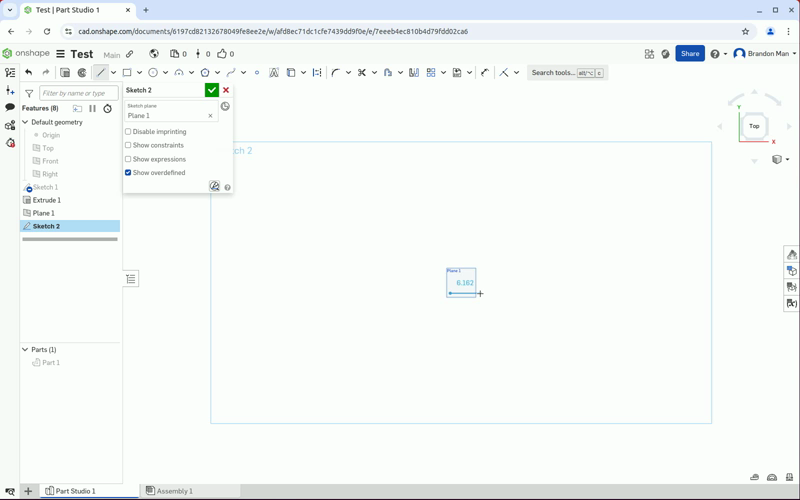
mouse_move(472, 293)
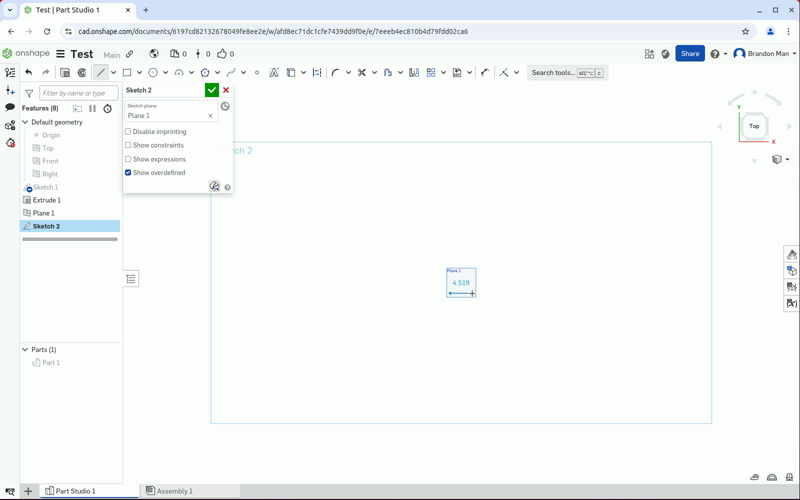
click(472, 293)
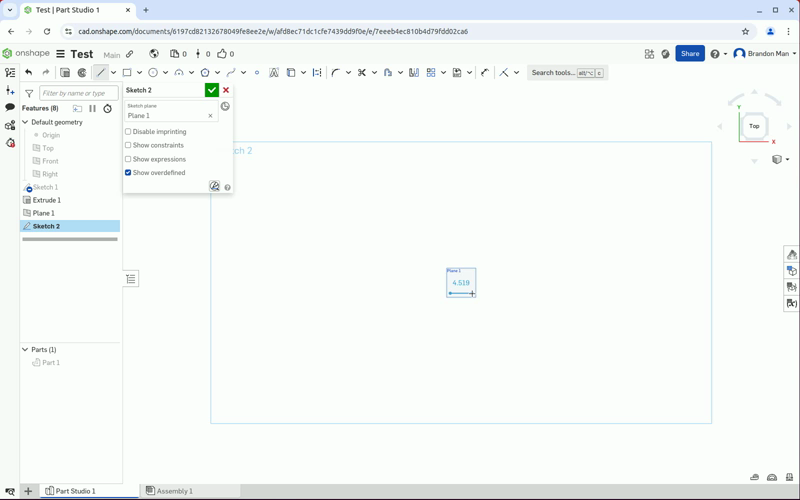
key_up(shift)
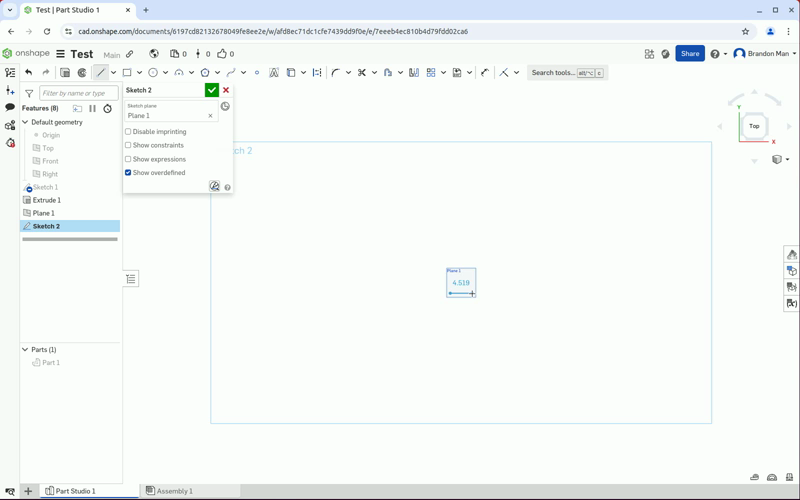
key_down(shift)
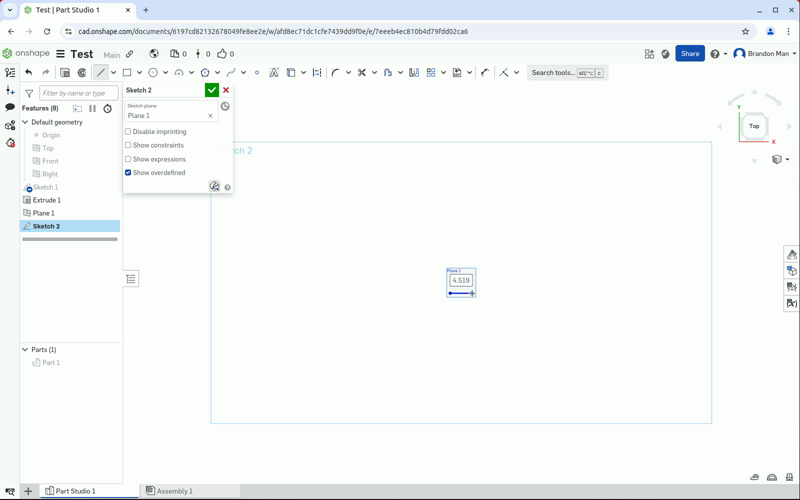
mouse_move(502, 293)
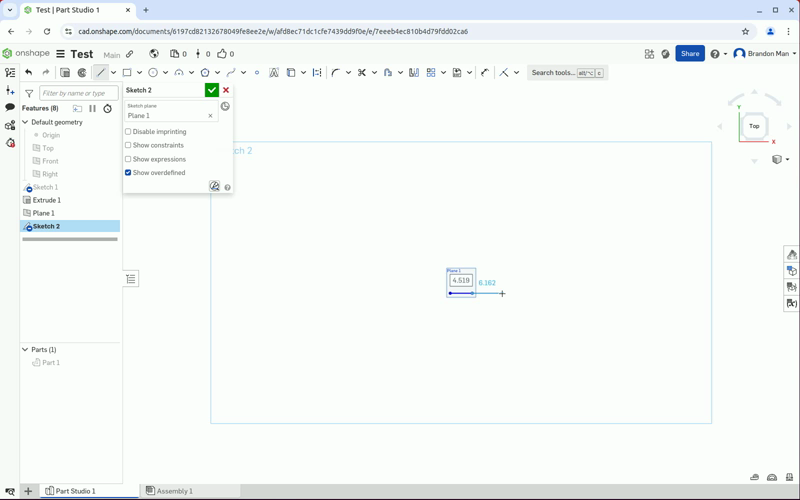
mouse_move(472, 271)
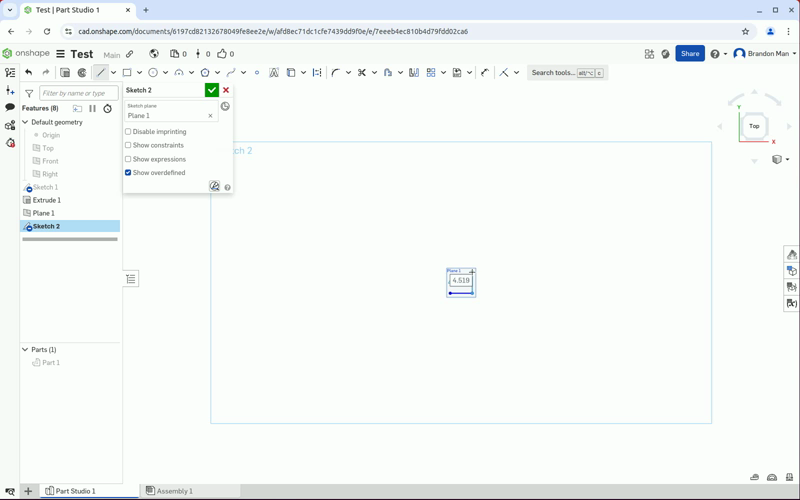
click(472, 271)
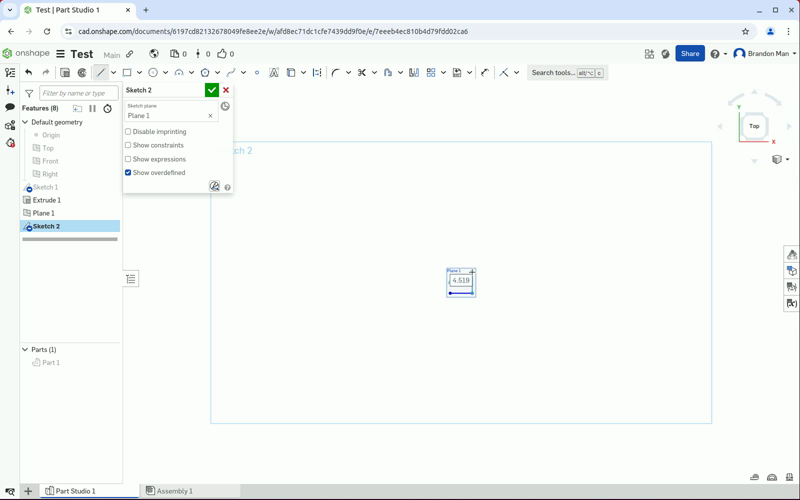
key_up(shift)
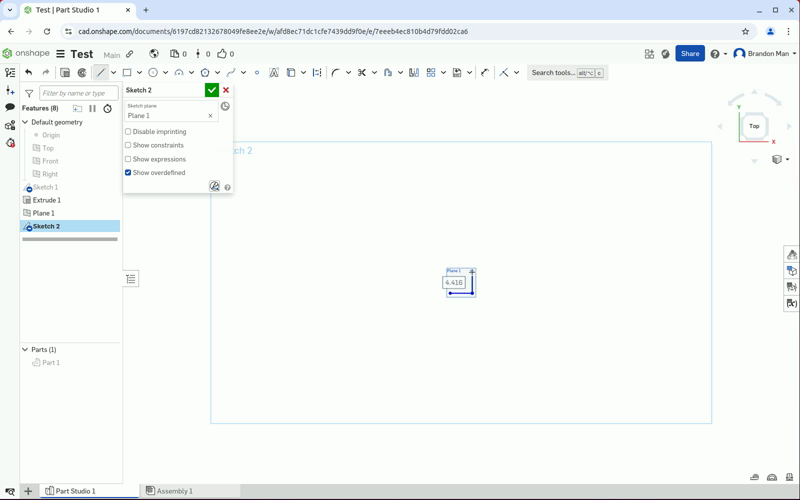
key_down(shift)
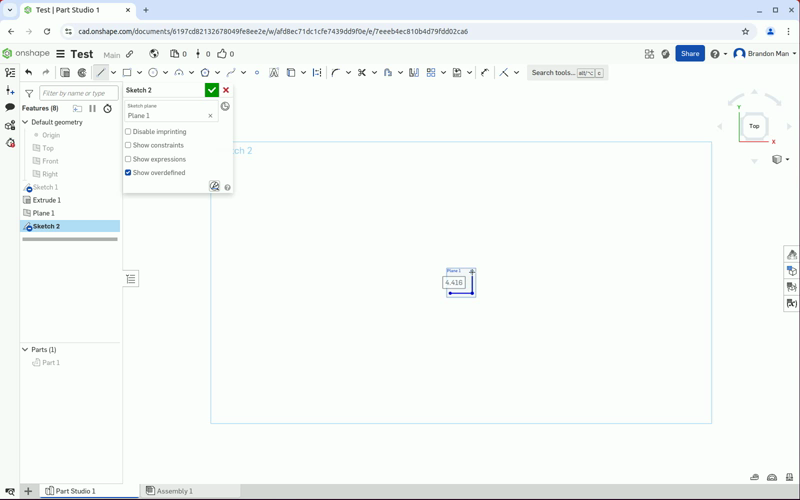
mouse_move(502, 271)
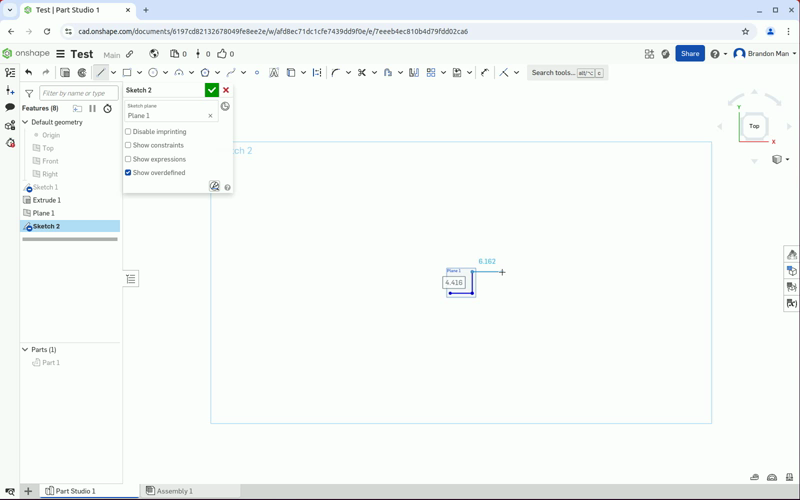
mouse_move(450, 271)
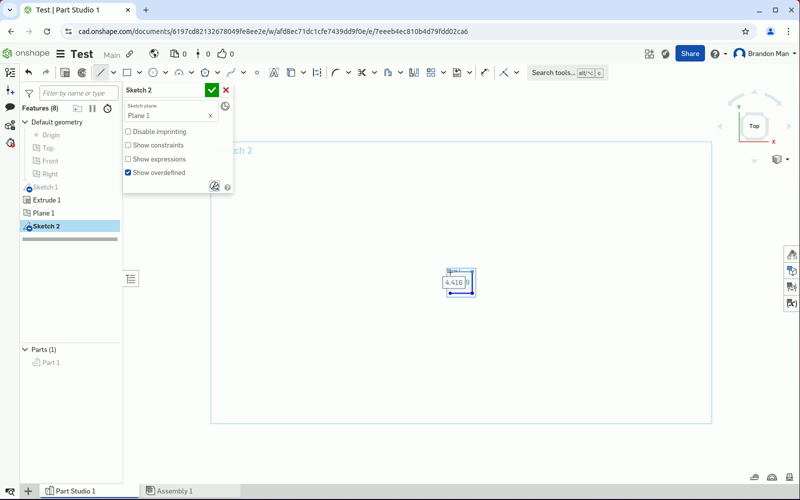
click(450, 271)
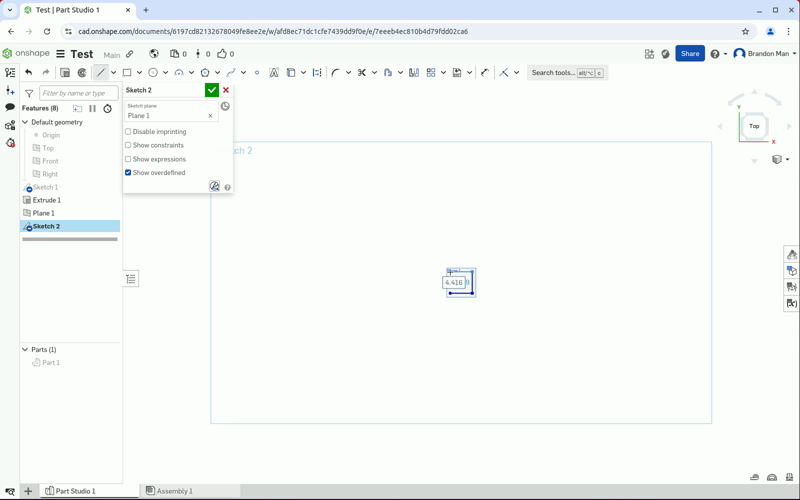
key_up(shift)
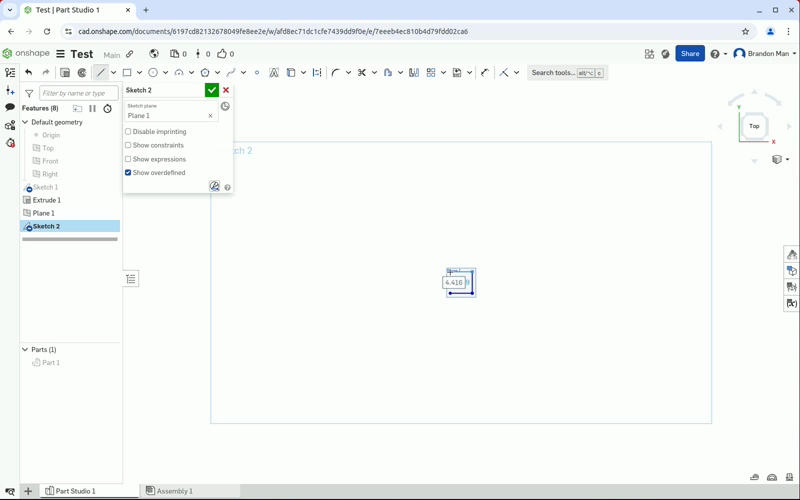
mouse_move(480, 271)
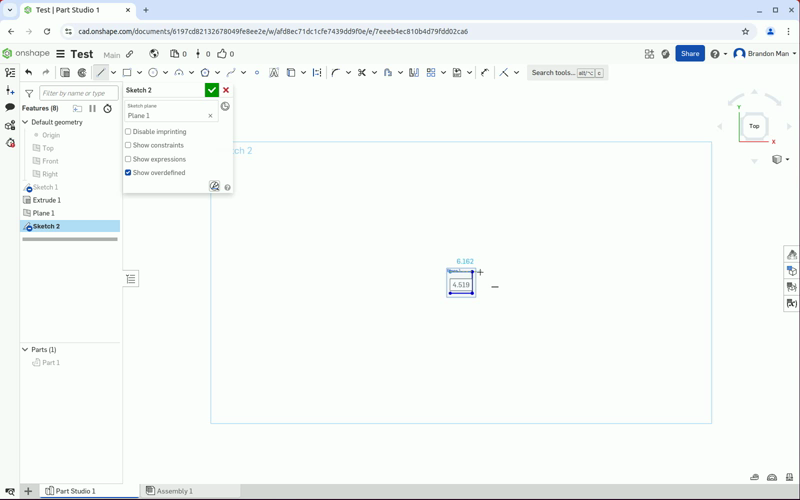
key_down(shift)
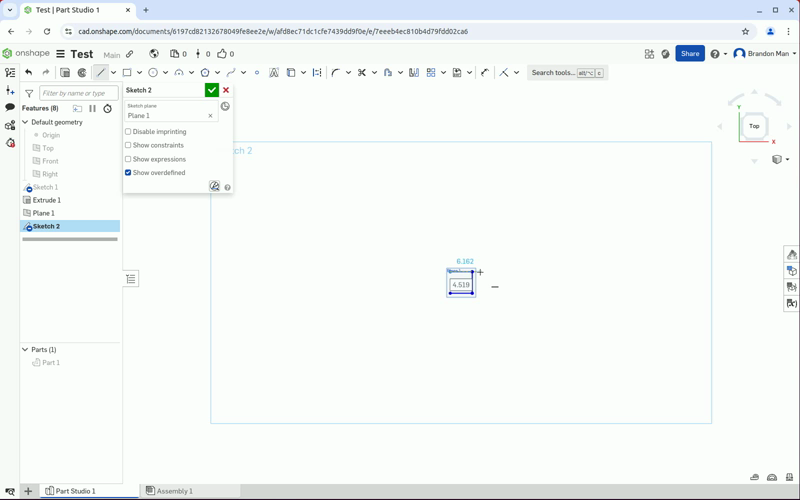
mouse_move(450, 293)
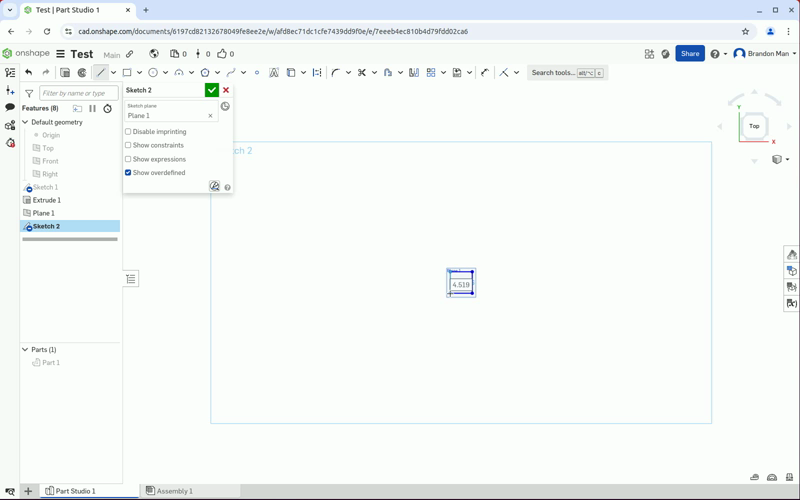
key_up(shift)
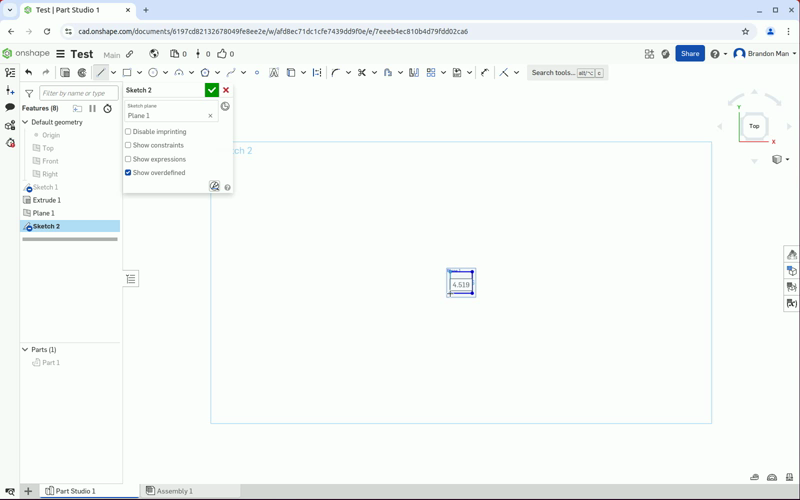
click(450, 293)
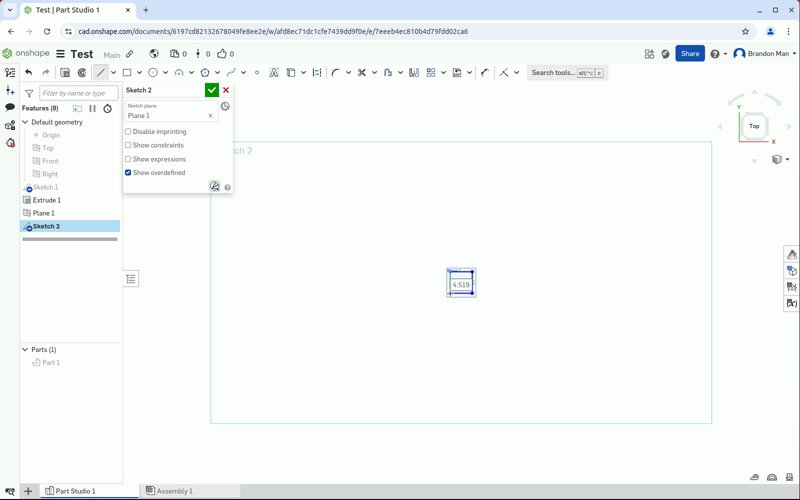
key(esc)
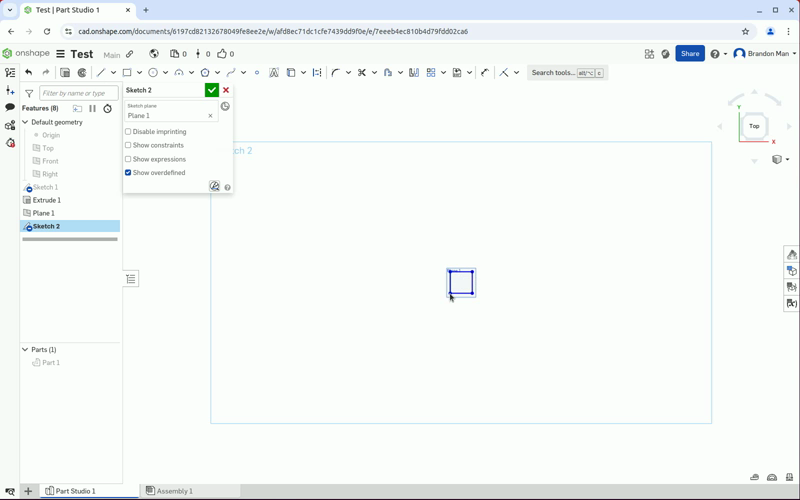
mouse_move(454, 283)
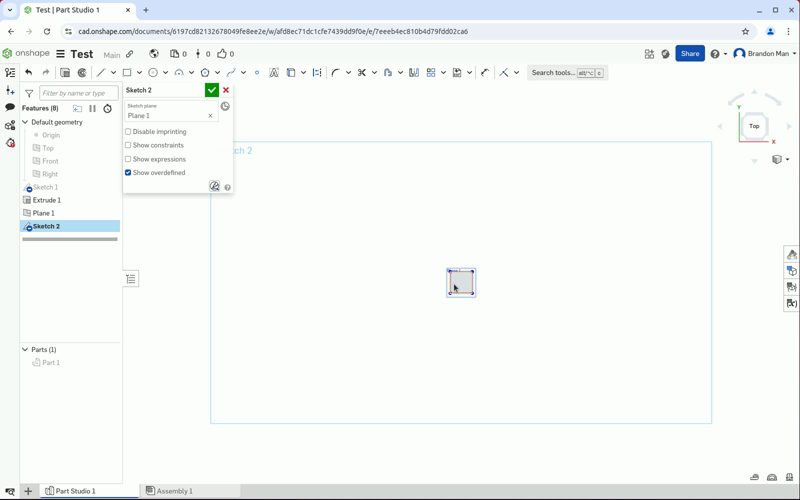
scroll(6)
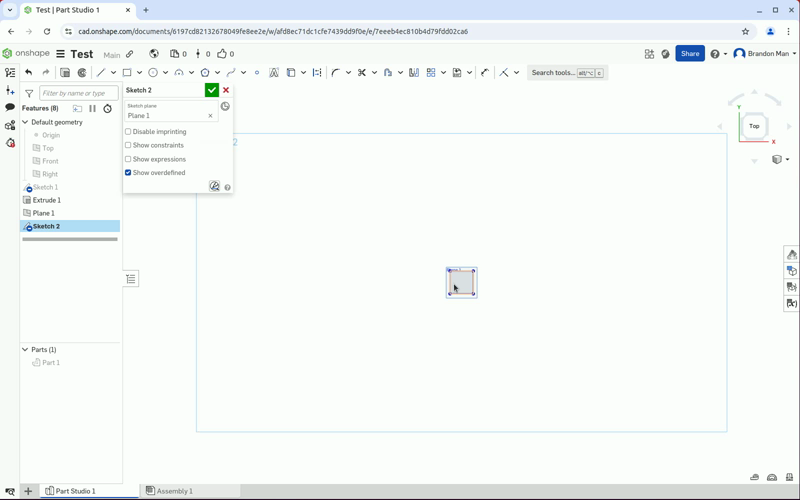
scroll(6)
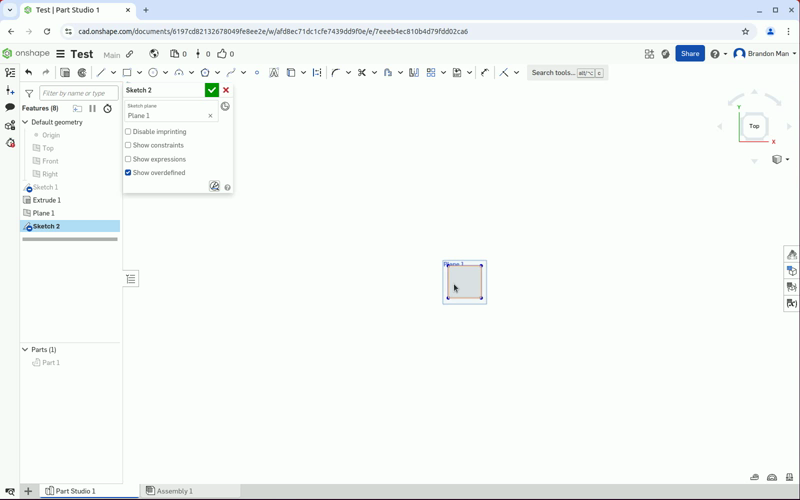
scroll(6)
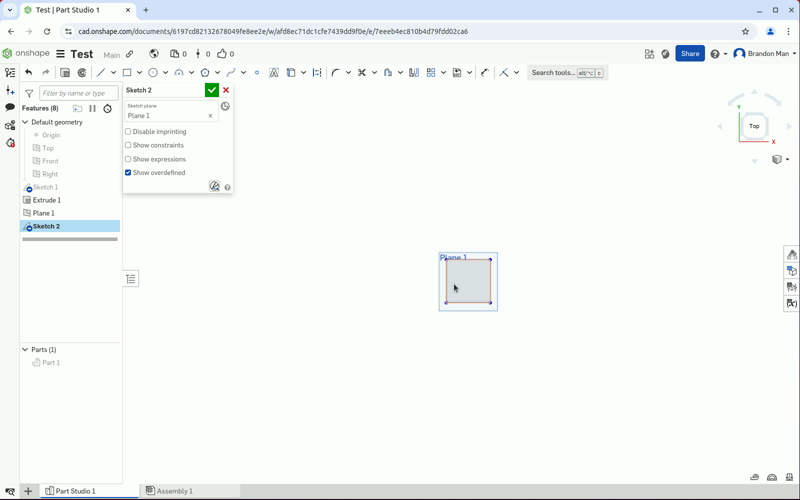
scroll(6)
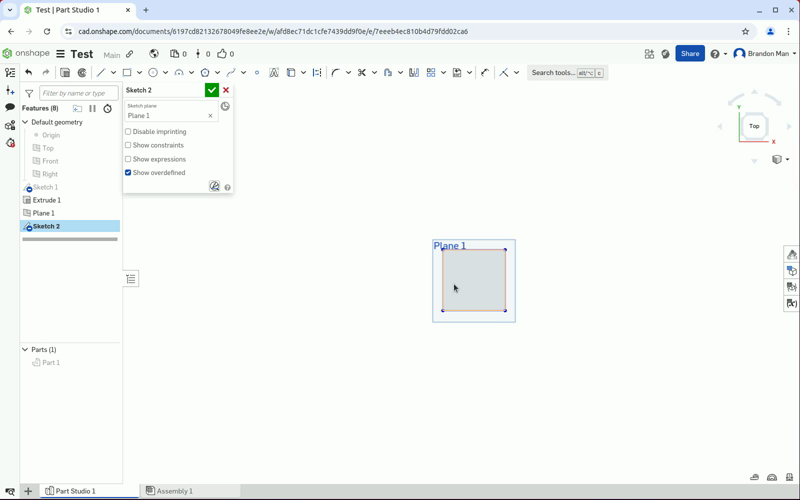
scroll(6)
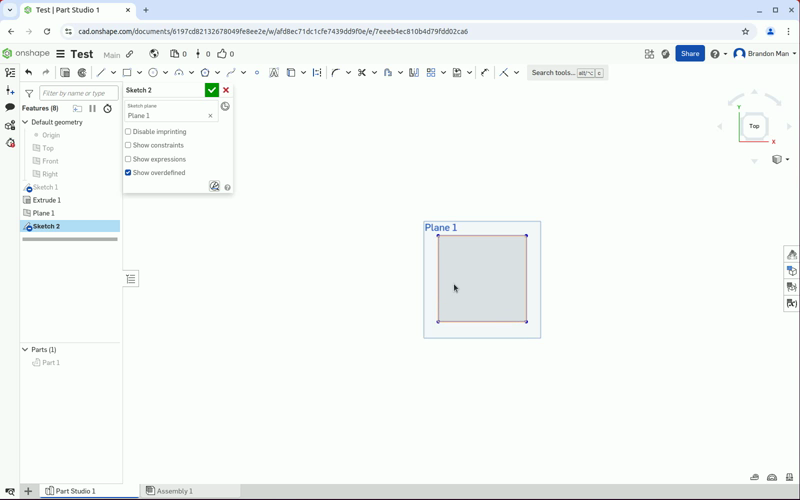
scroll(6)
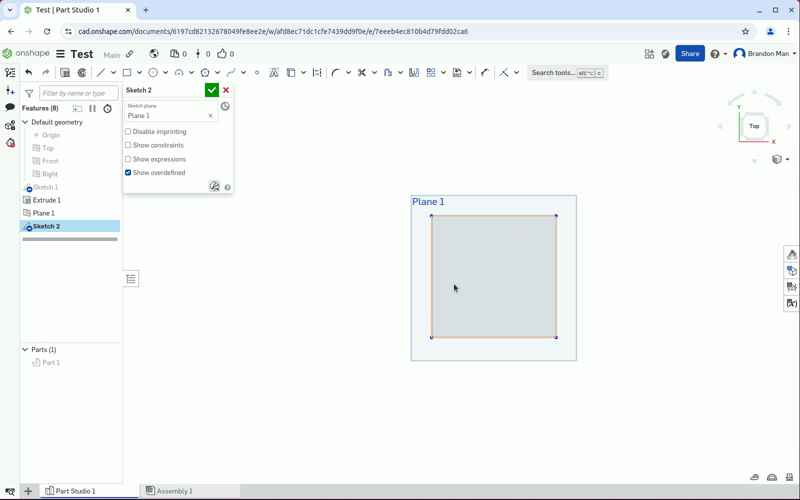
scroll(6)
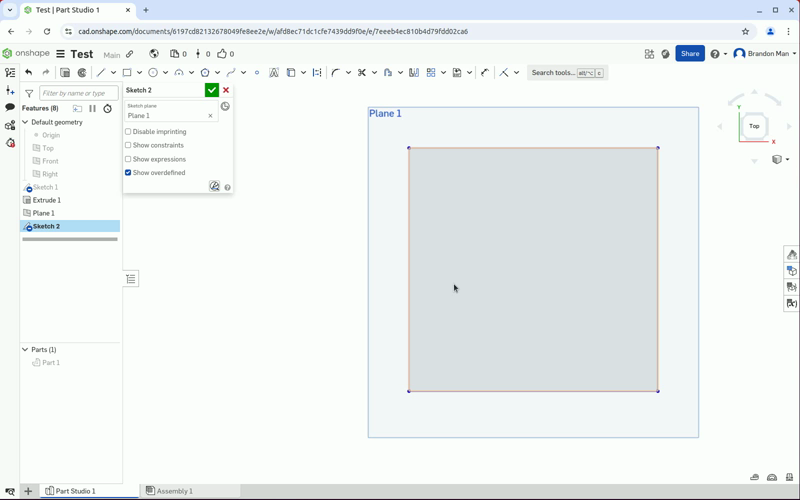
click(454, 283)
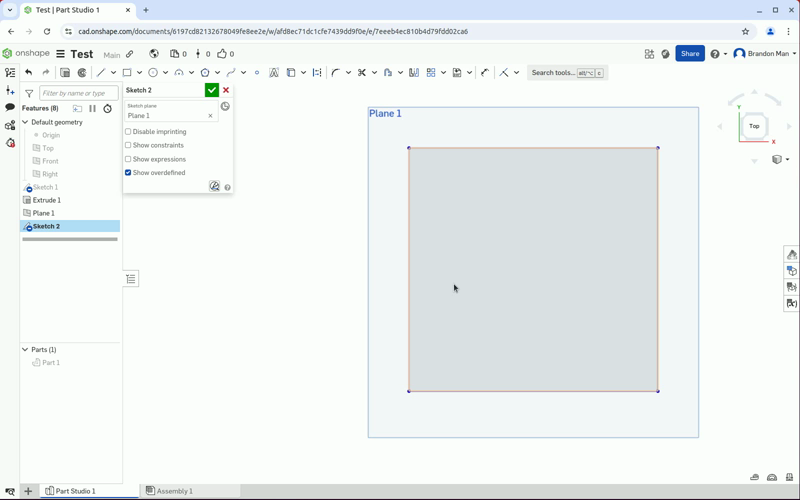
scroll(-6)
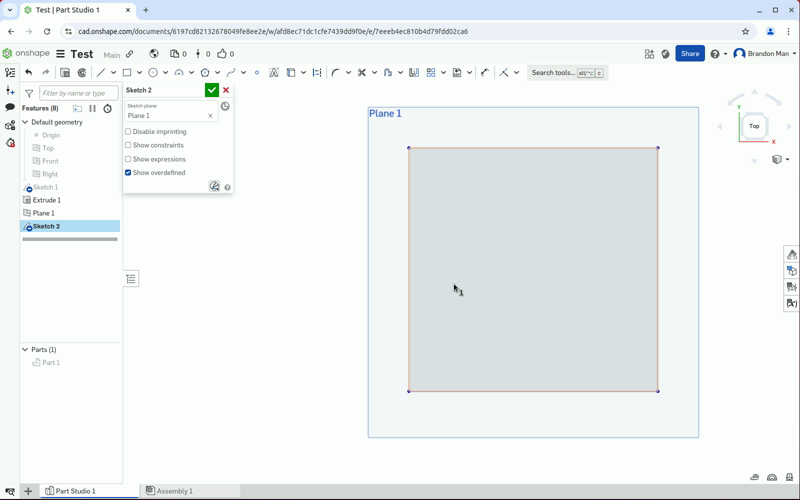
scroll(-6)
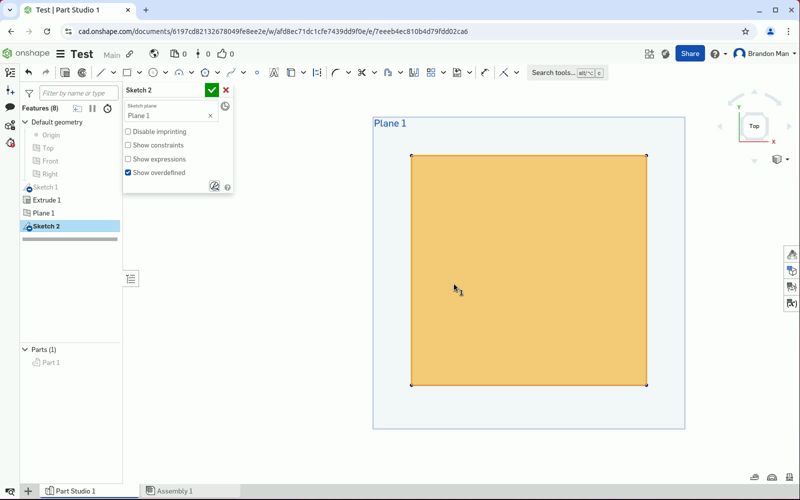
scroll(-6)
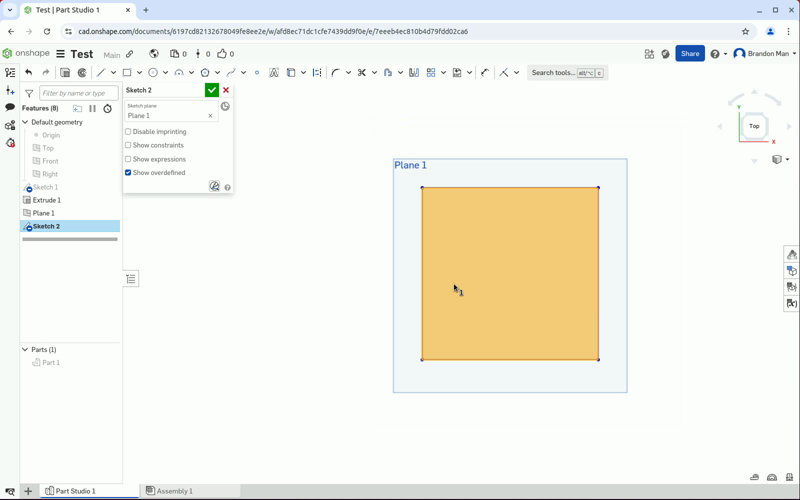
scroll(-6)
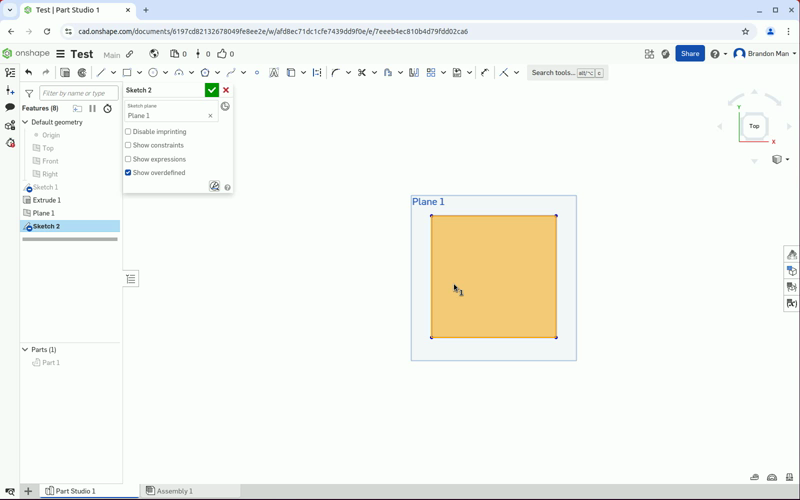
scroll(-6)
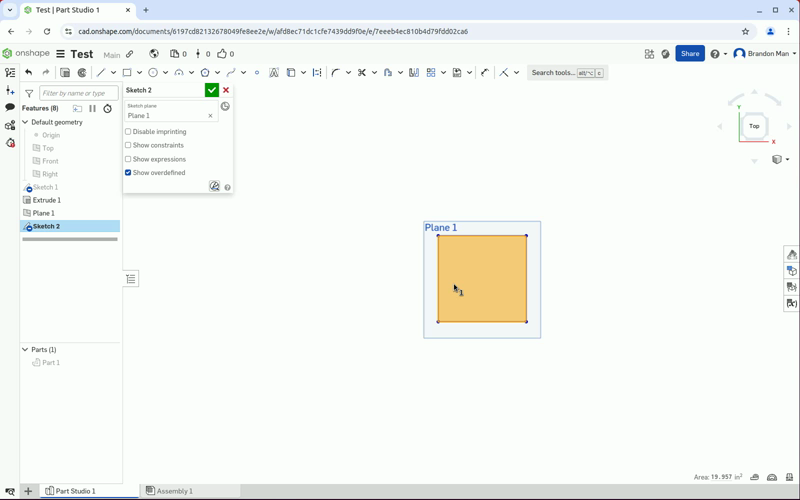
scroll(-6)
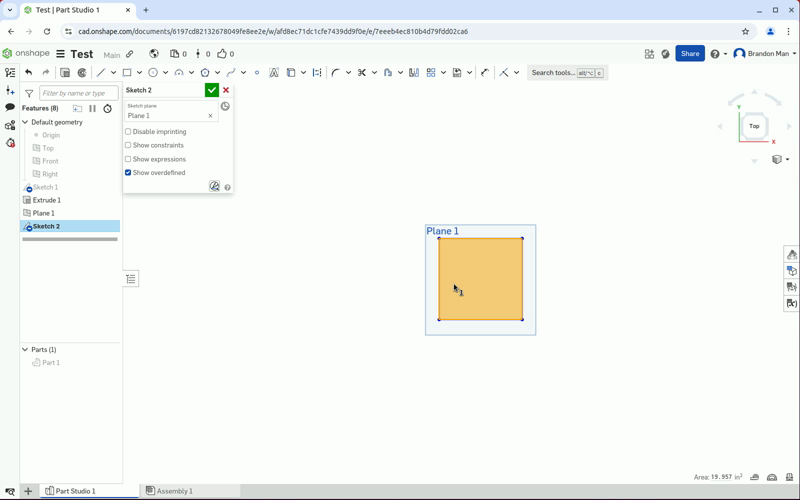
scroll(-6)
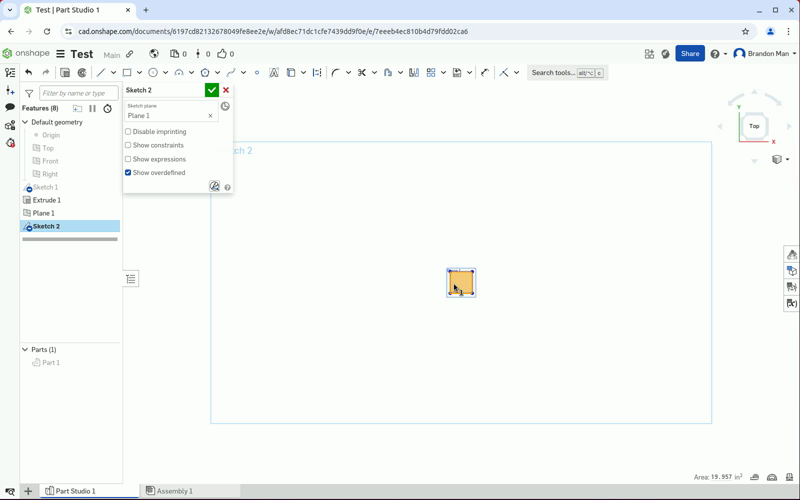
mouse_move(73, 352)
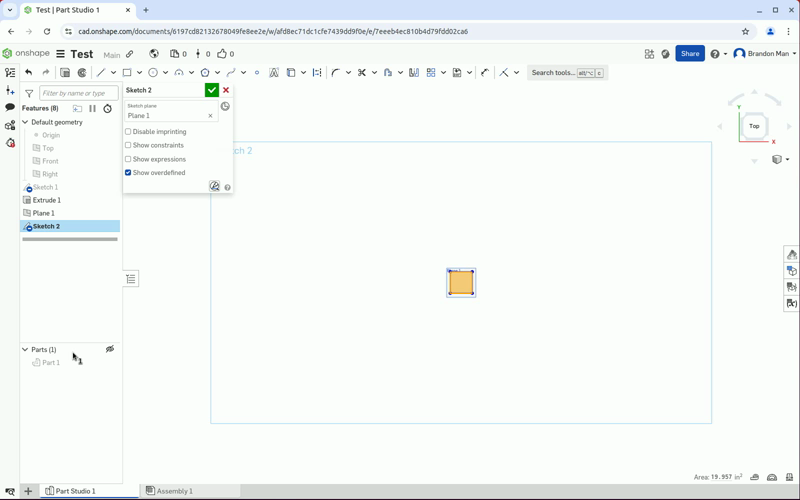
key(shift+y)
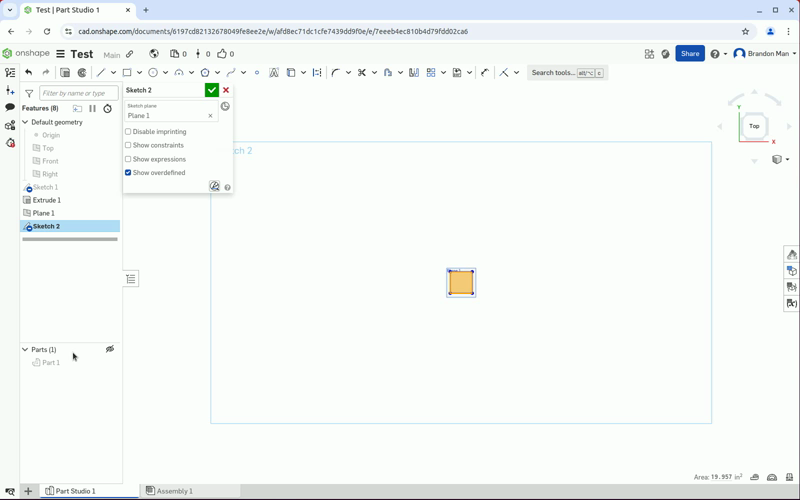
key(shift+e)
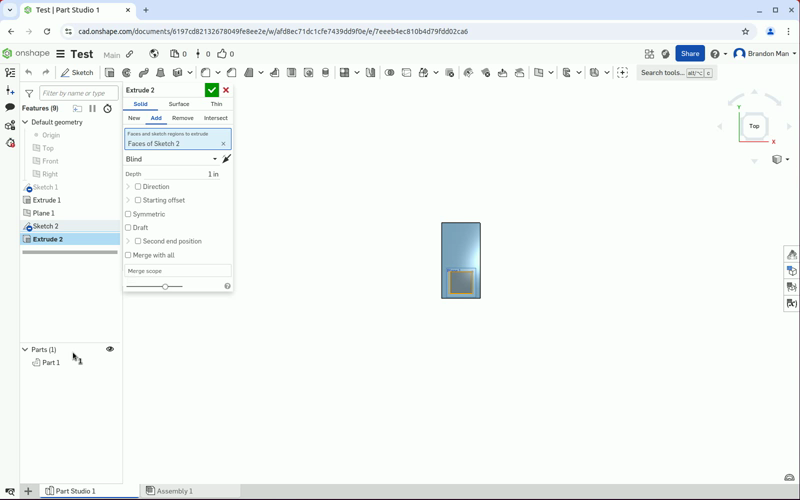
mouse_move(143, 106)
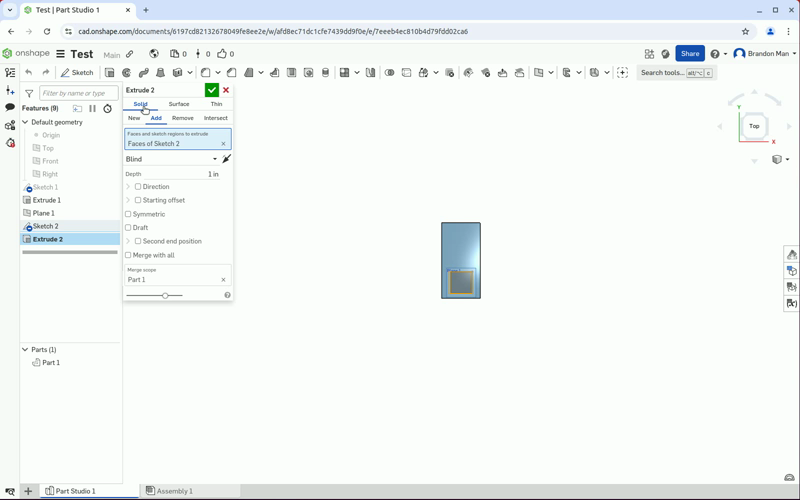
click(143, 106)
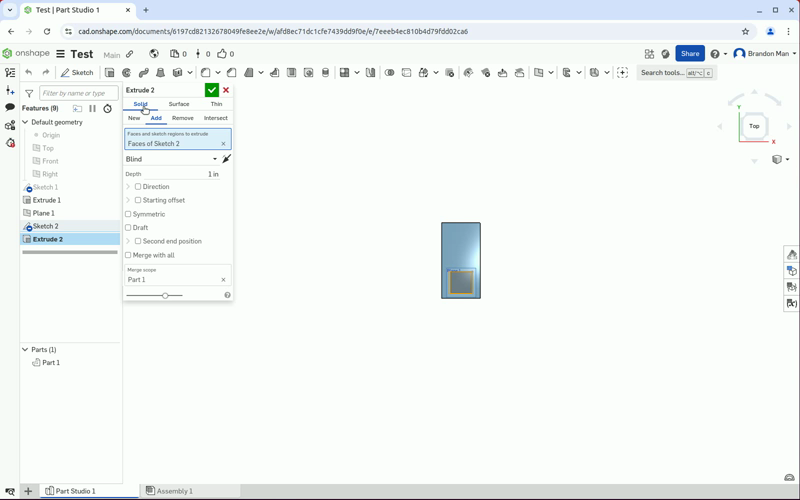
mouse_move(186, 120)
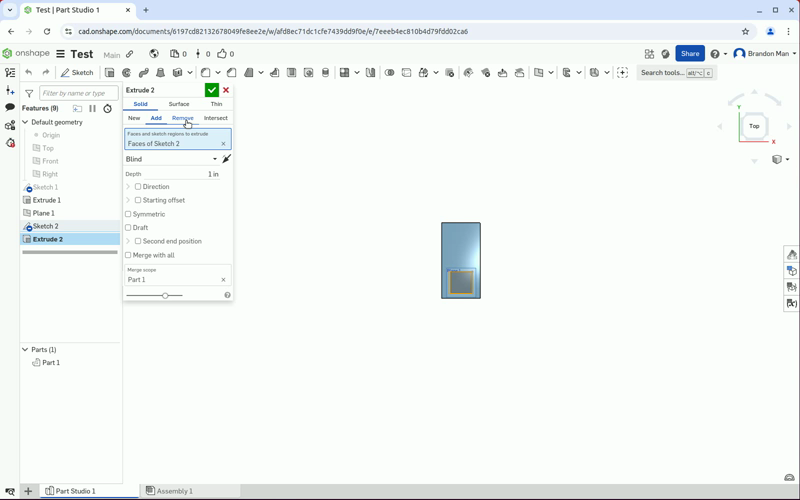
click(186, 120)
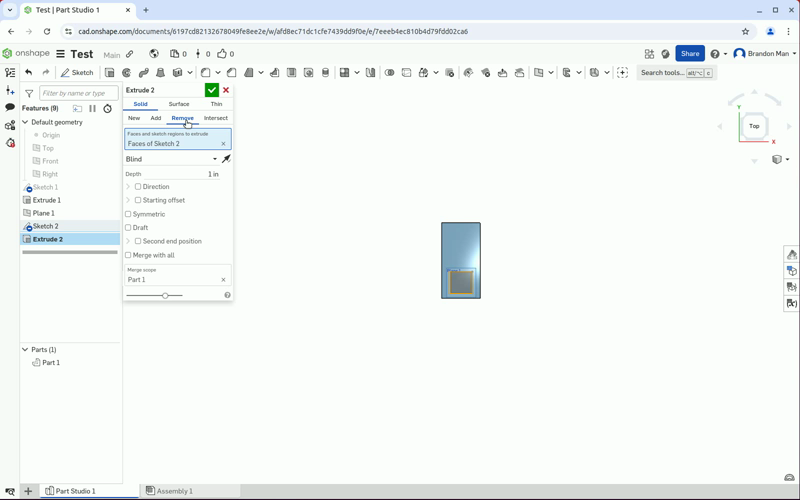
key(tab, 4)
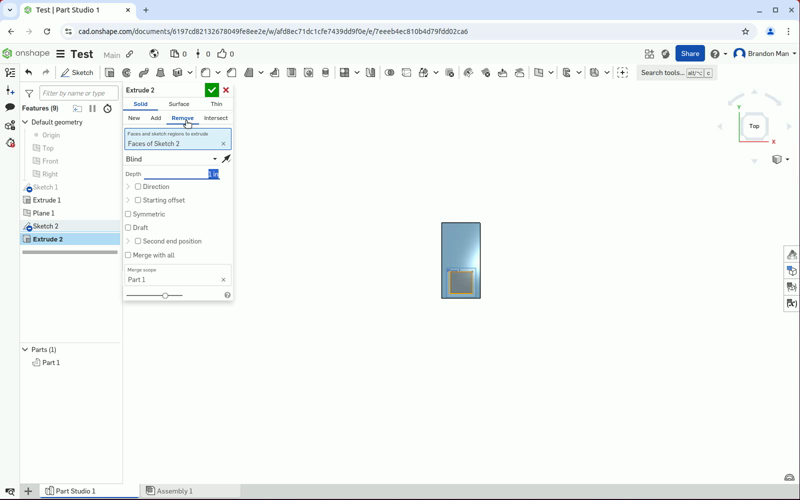
text(4.333)
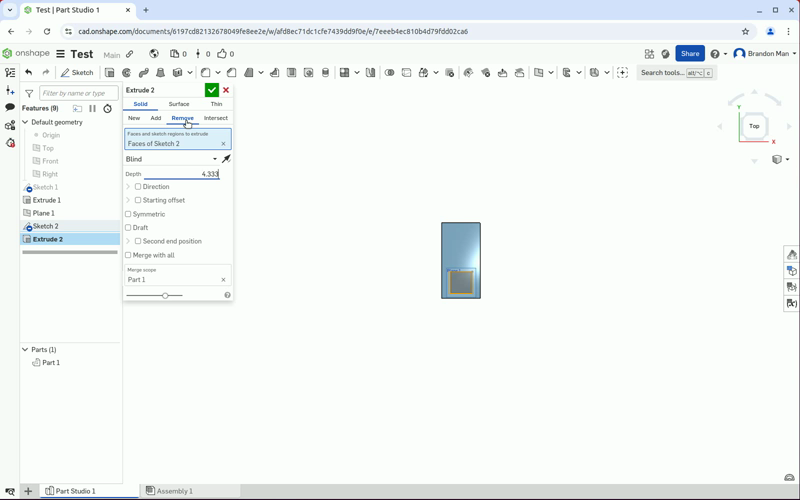
key(tab, 6)
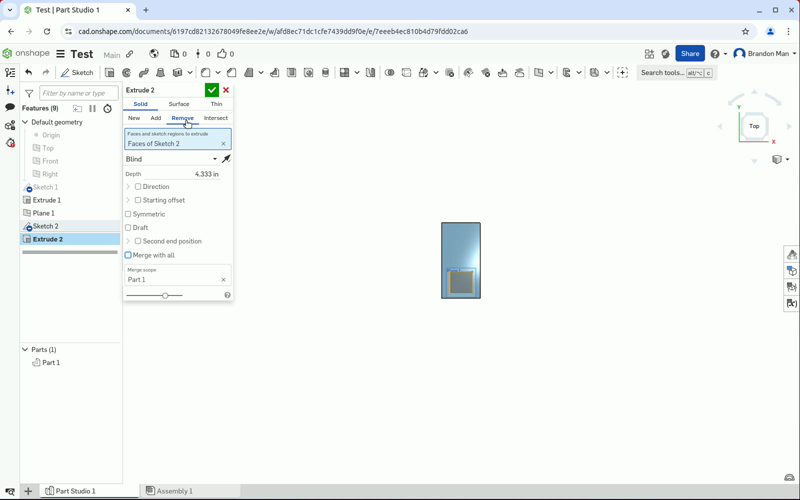
key(space)
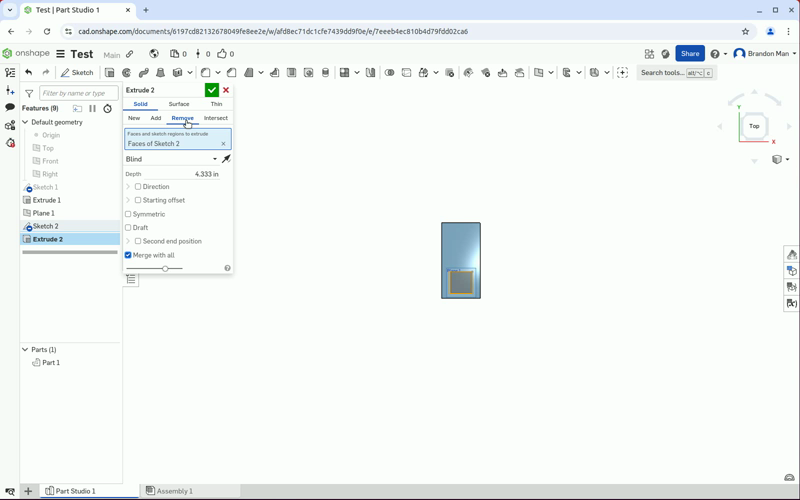
key(enter)
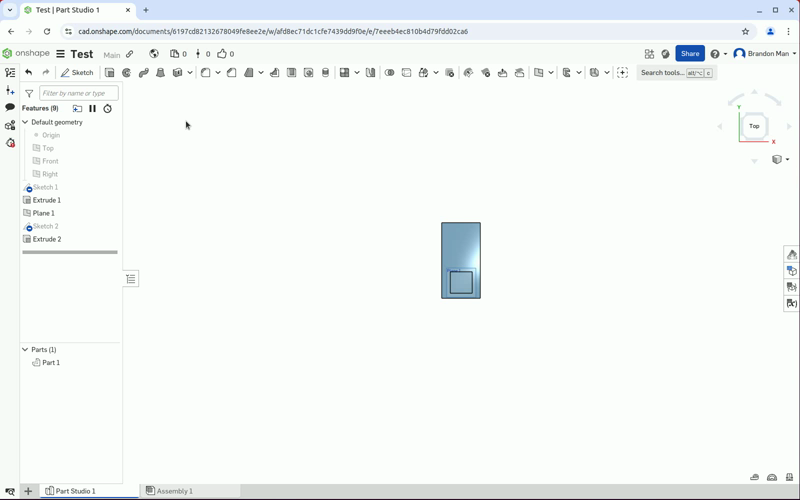
key(shift+h)
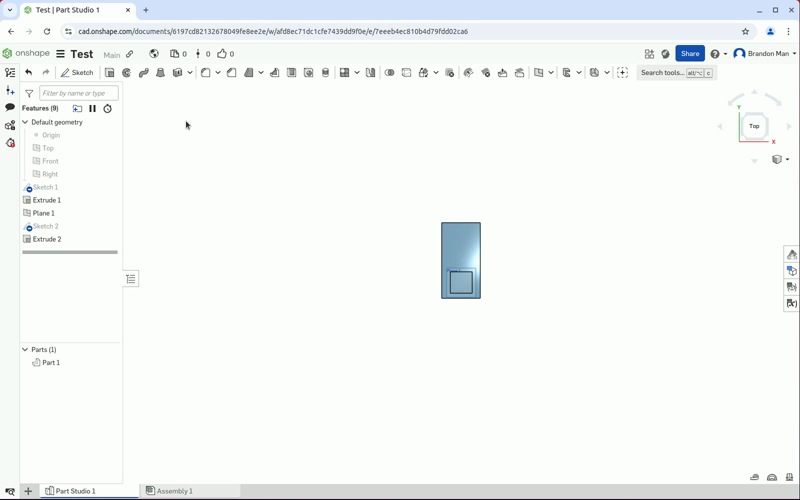
key(shift+h)
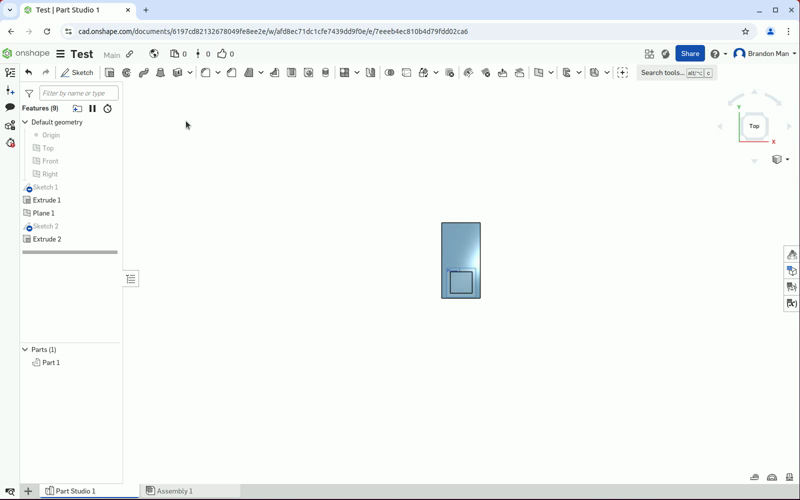
mouse_move(73, 189)
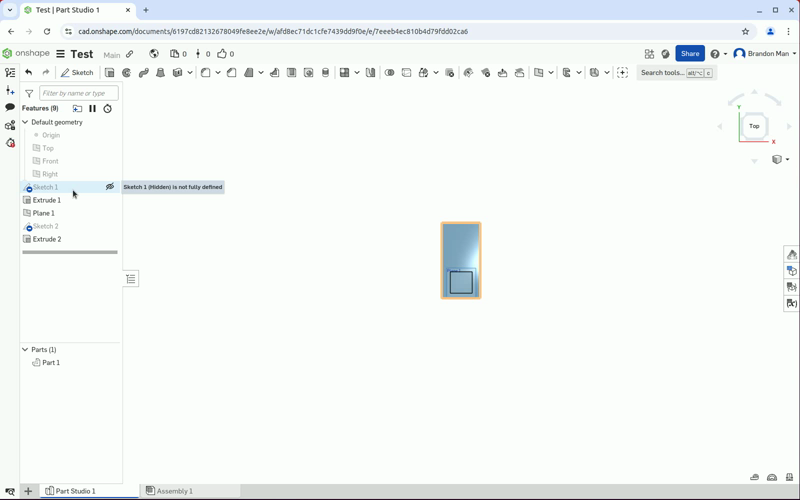
click(73, 189)
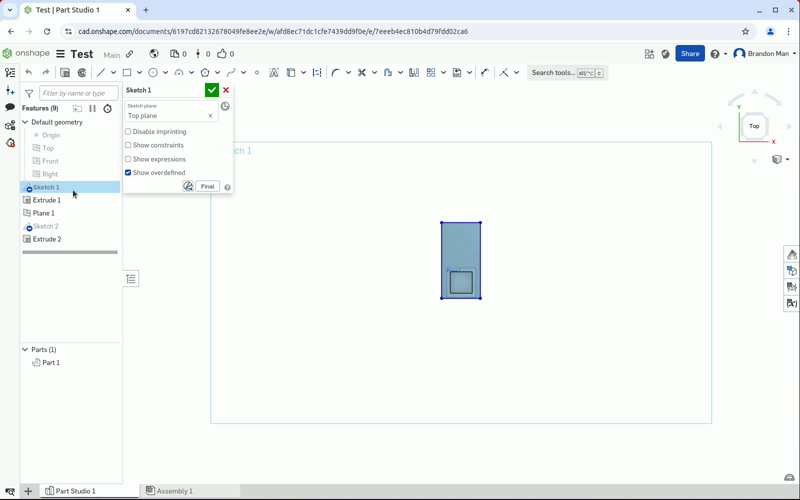
mouse_move(229, 92)
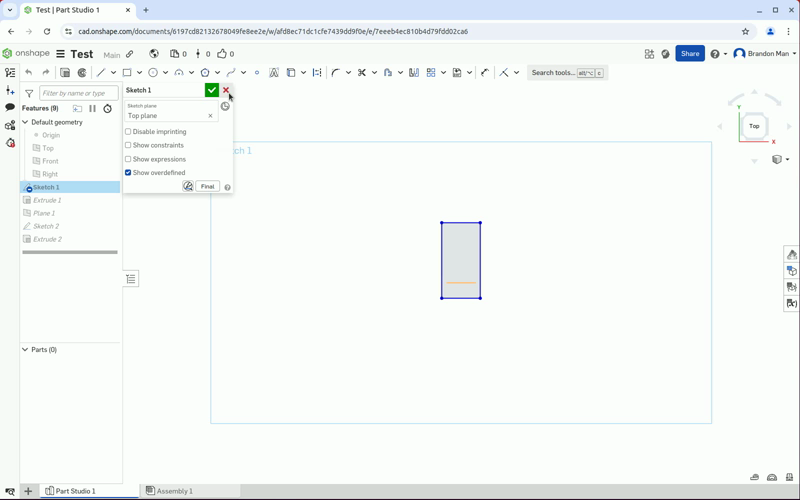
click(229, 92)
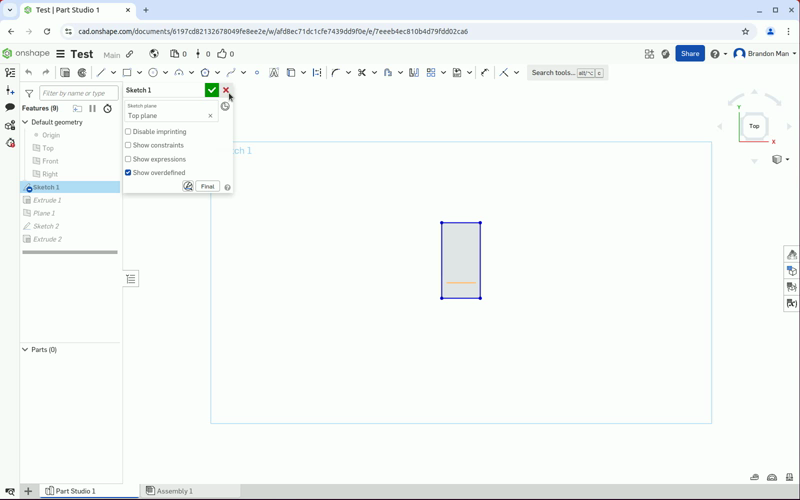
key(shift+s)
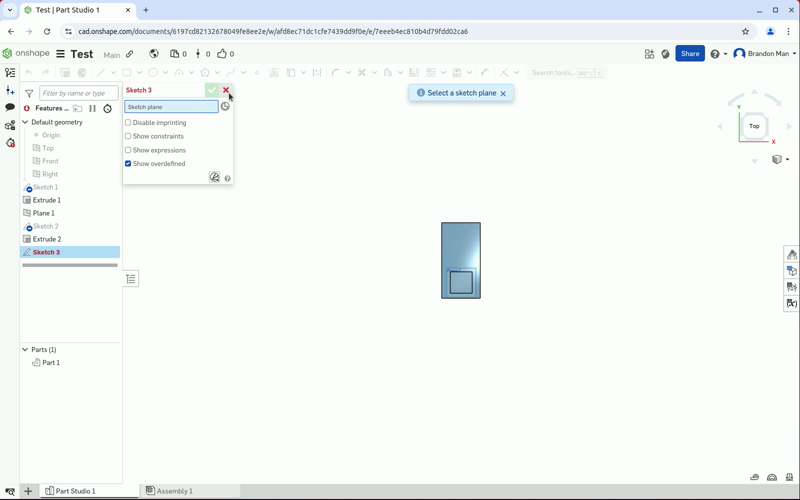
mouse_move(73, 150)
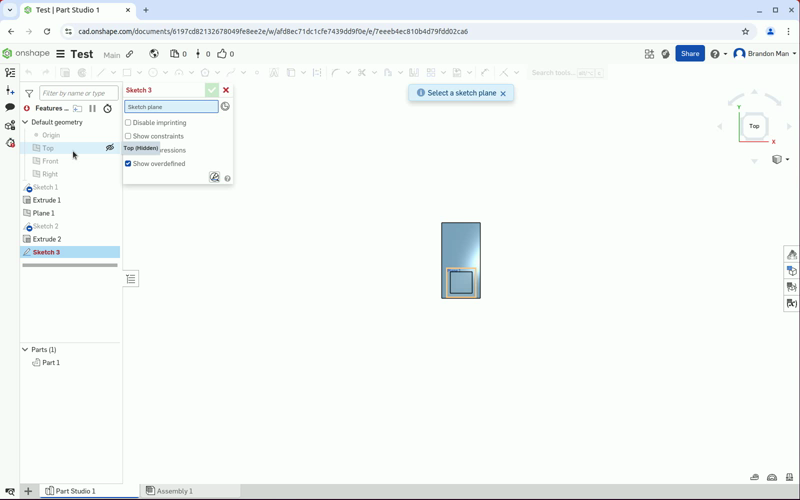
click(73, 150)
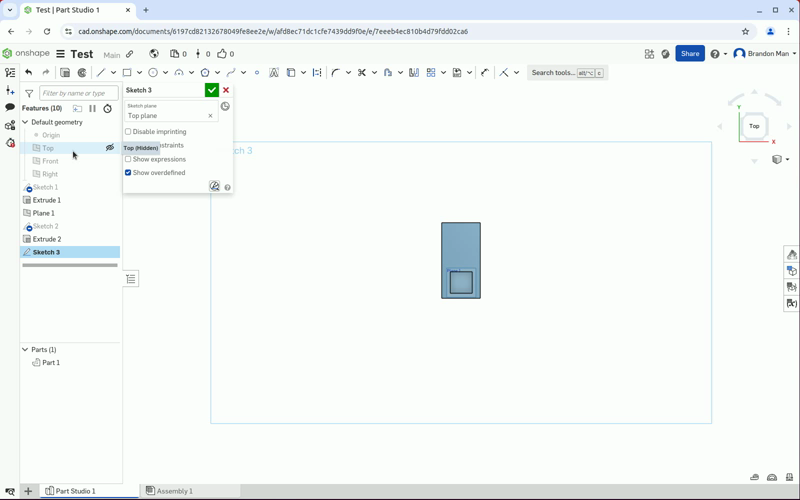
mouse_move(73, 352)
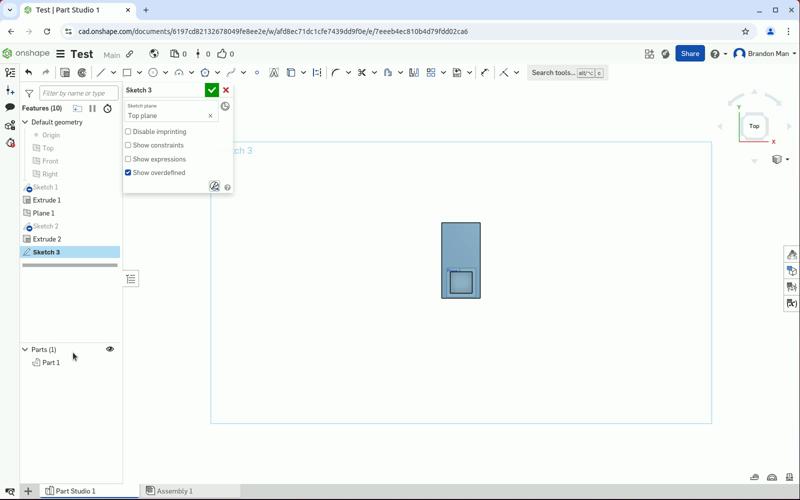
key(y)
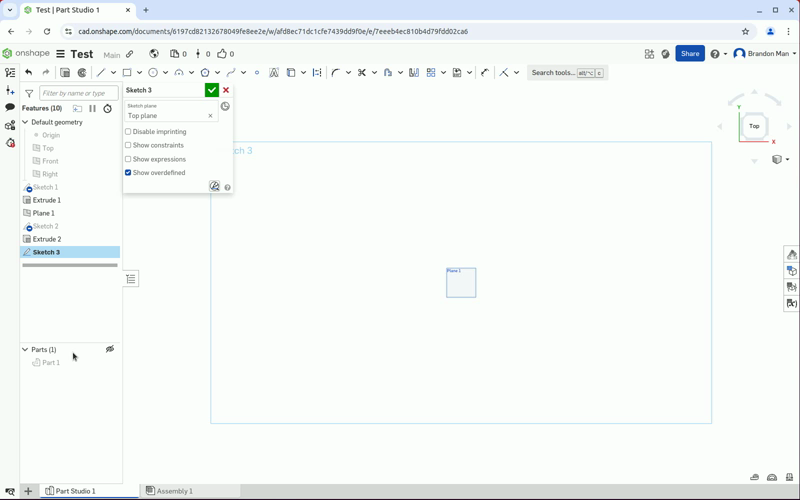
key(l)
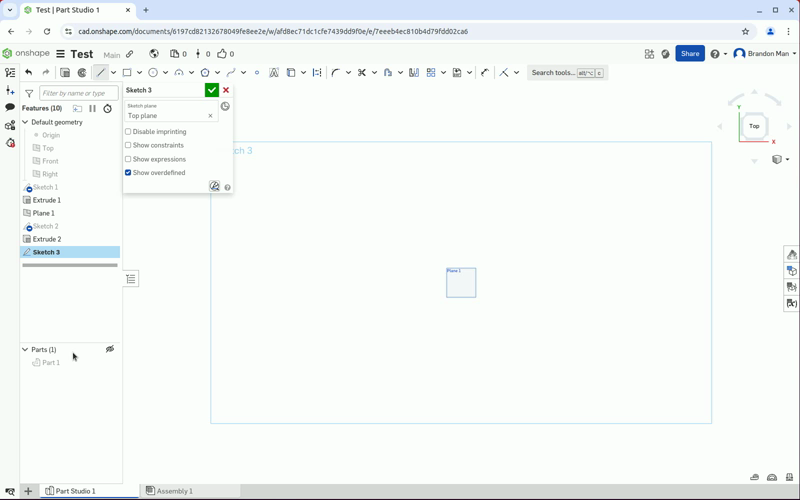
key_down(shift)
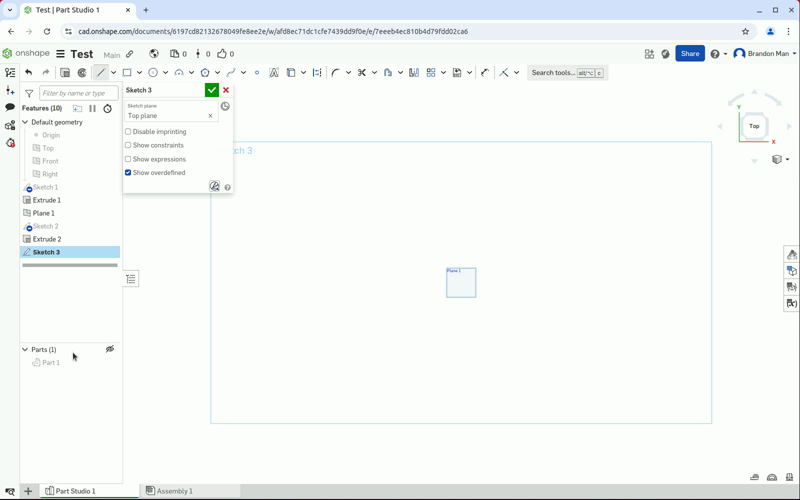
mouse_move(451, 298)
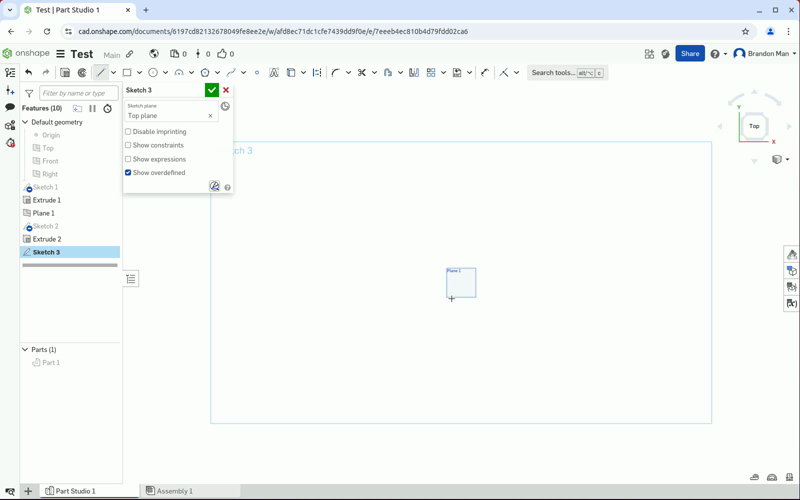
click(451, 298)
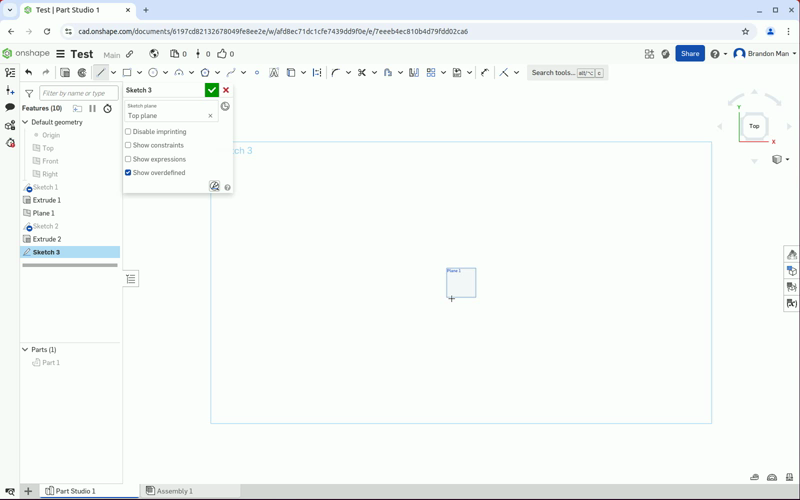
key_up(shift)
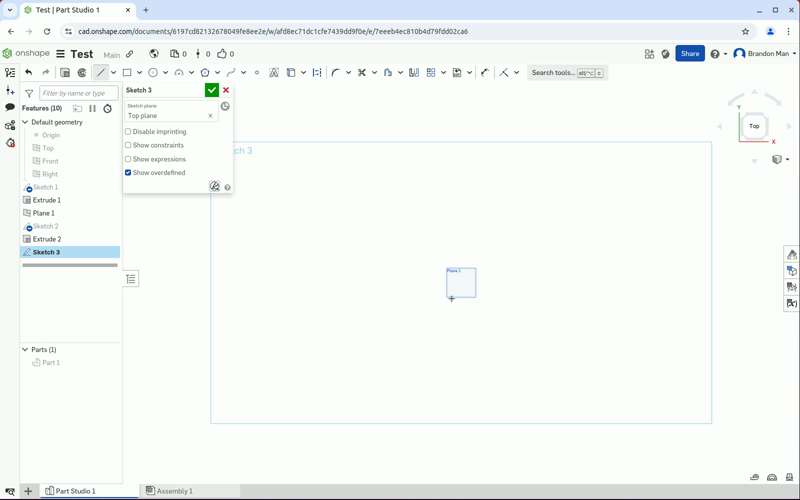
key_down(shift)
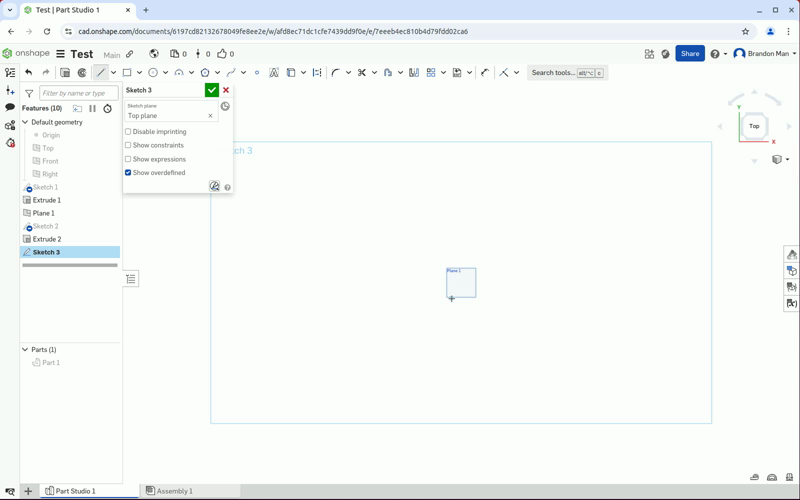
mouse_move(481, 298)
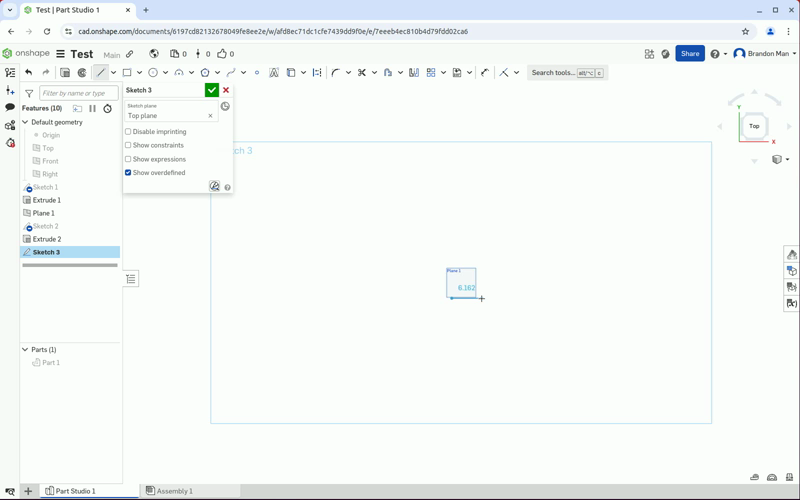
mouse_move(469, 298)
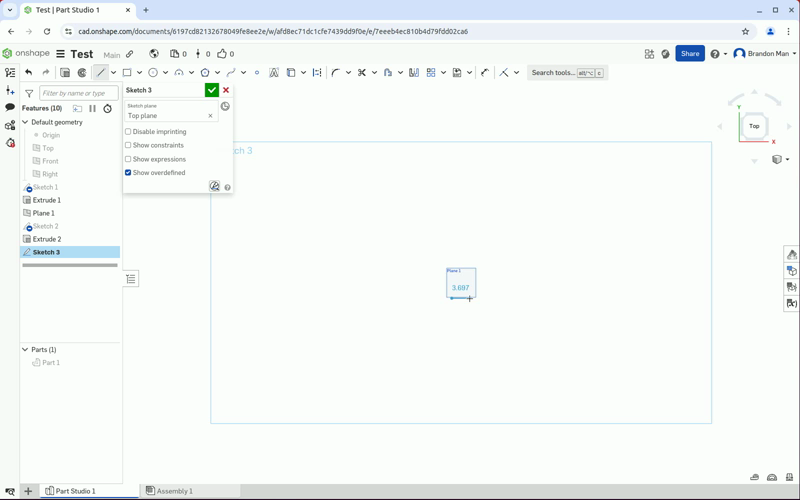
click(469, 298)
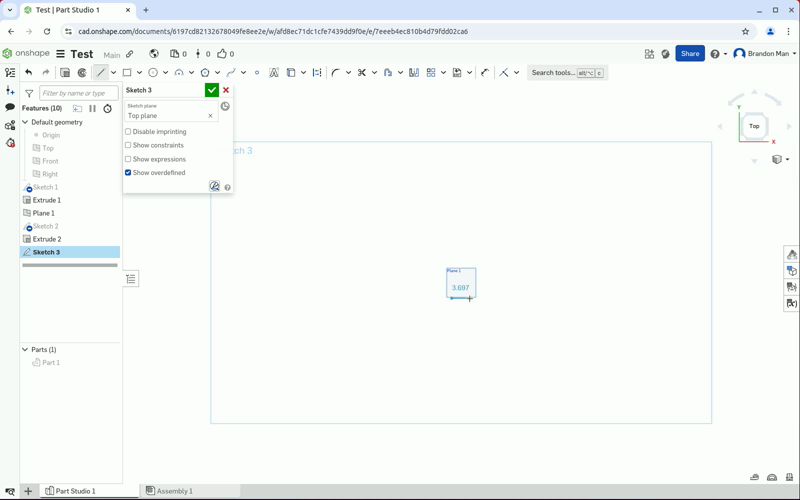
key_up(shift)
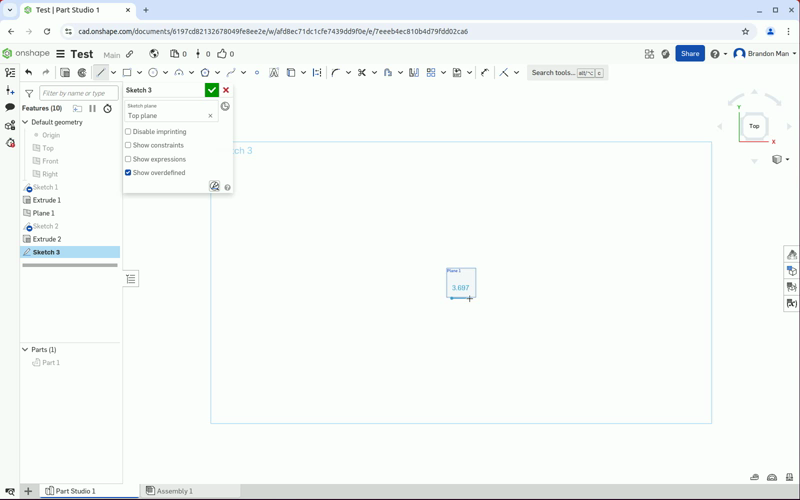
key_down(shift)
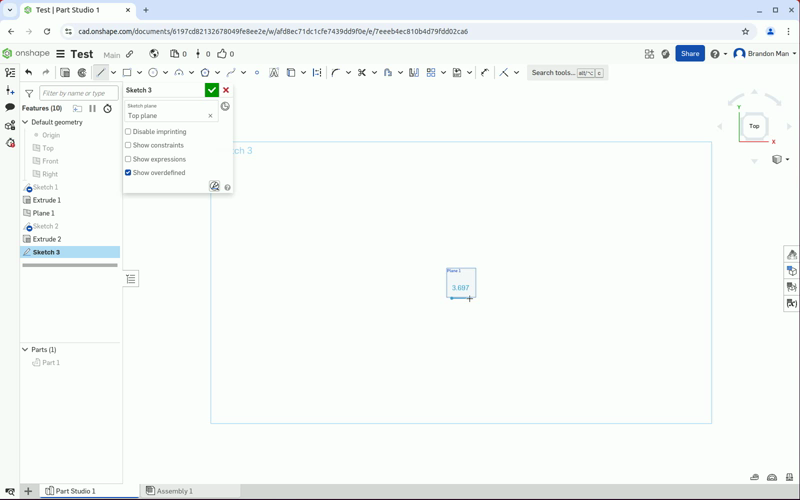
mouse_move(499, 298)
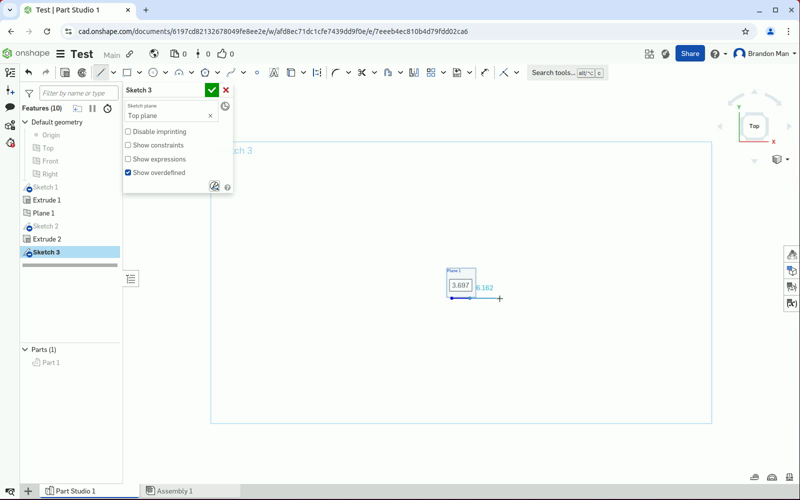
mouse_move(469, 291)
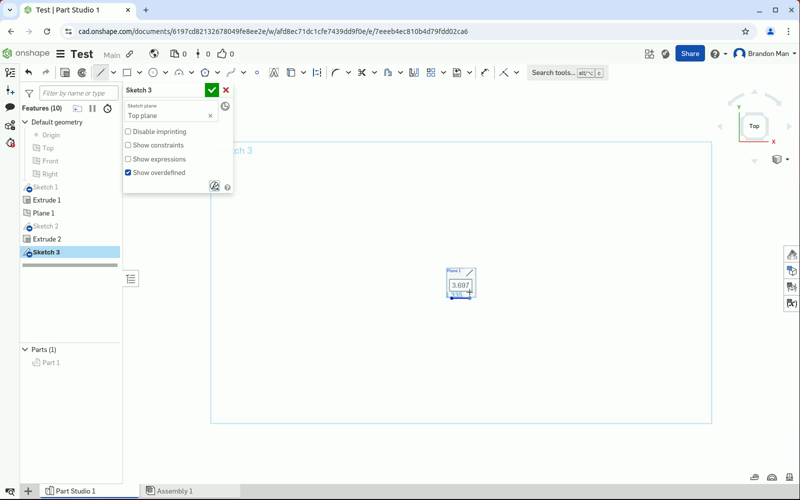
scroll(6)
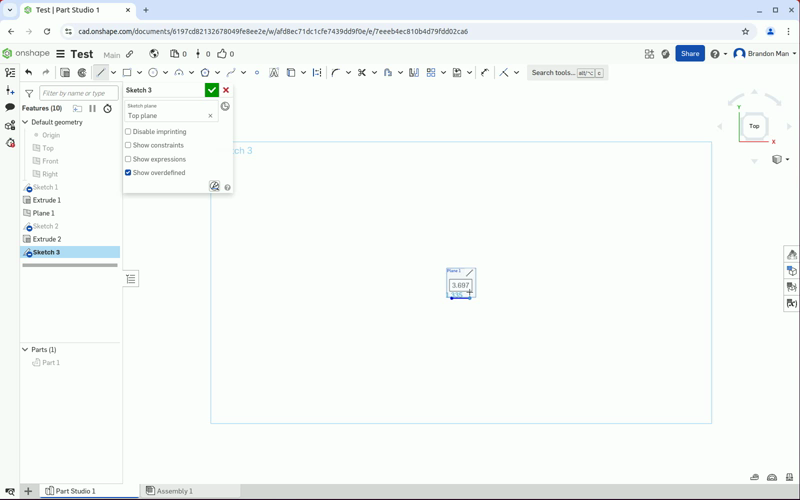
scroll(6)
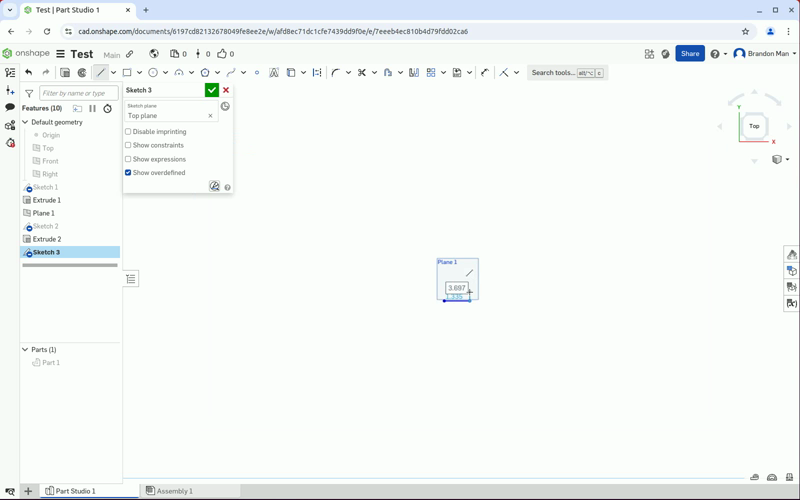
scroll(6)
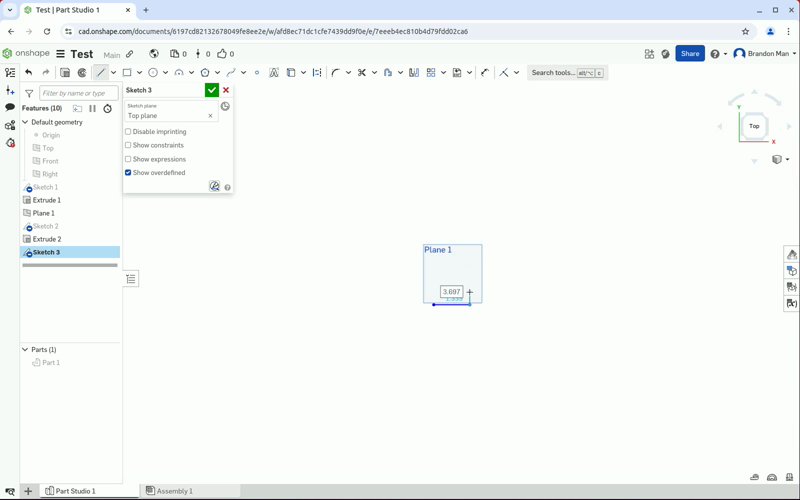
scroll(6)
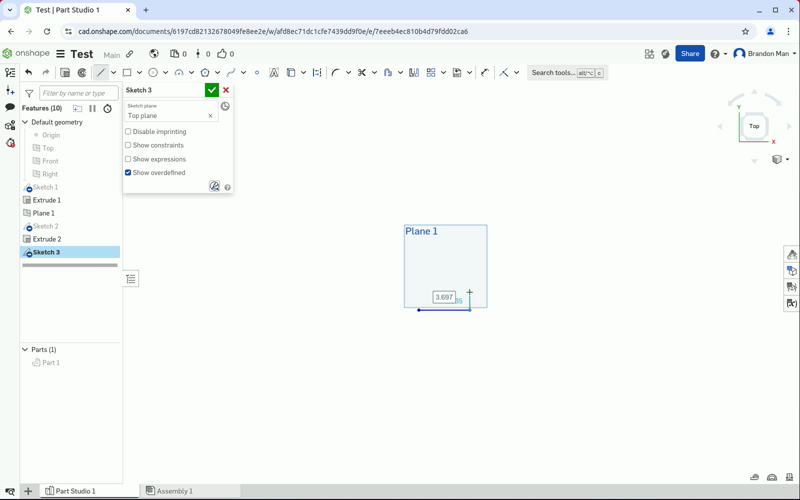
scroll(6)
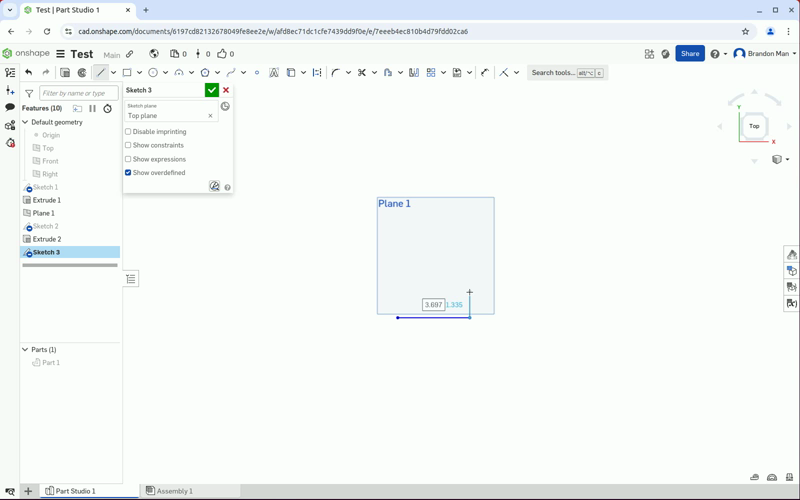
scroll(6)
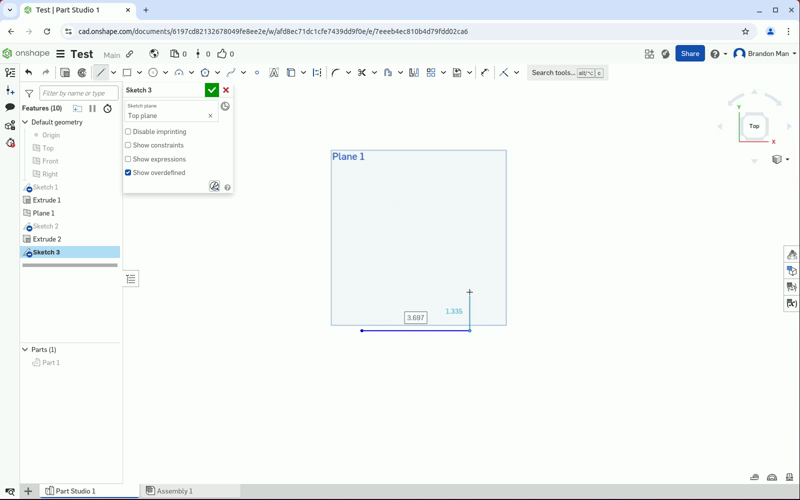
scroll(6)
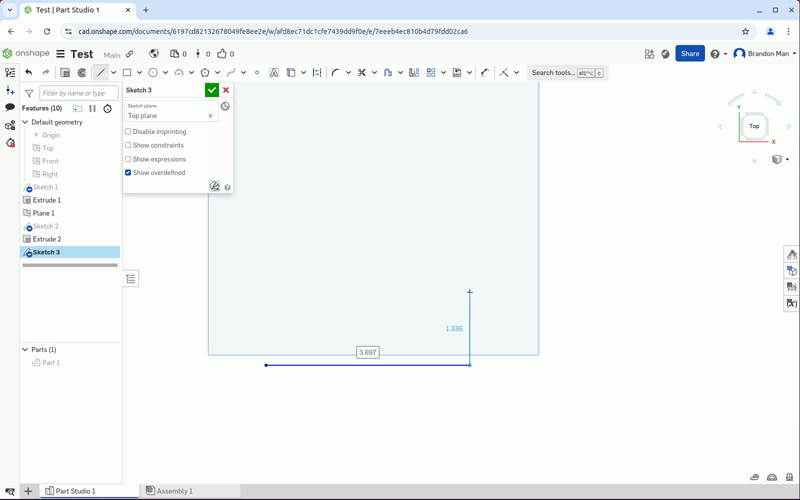
click(469, 291)
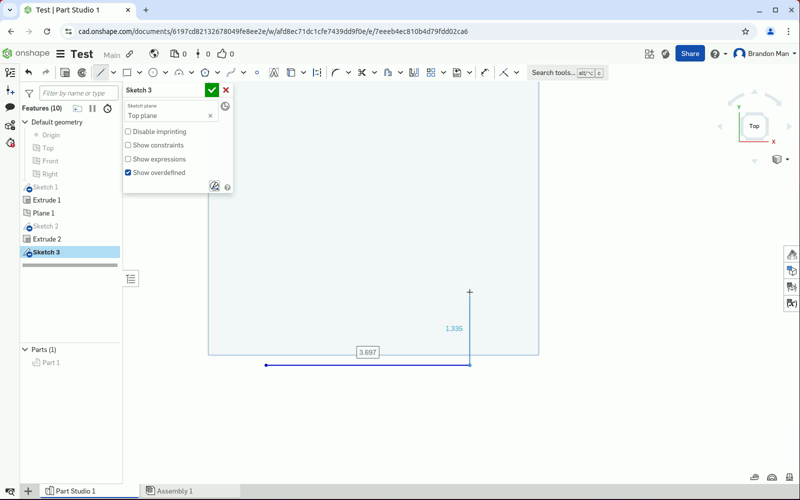
scroll(-6)
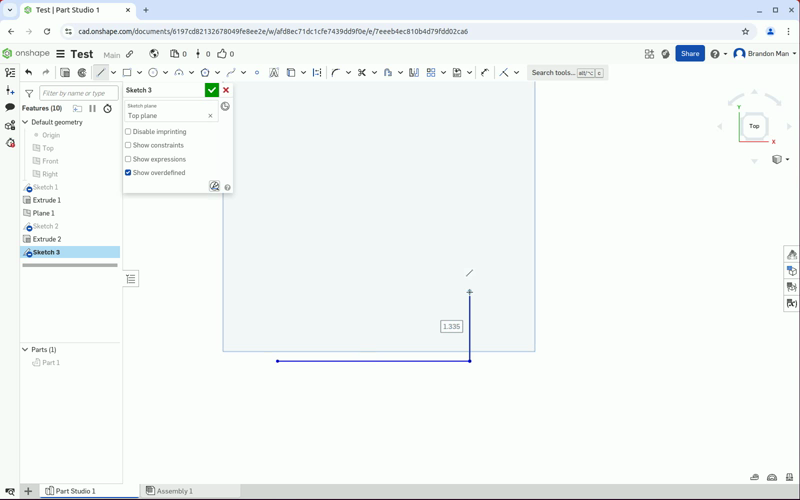
scroll(-6)
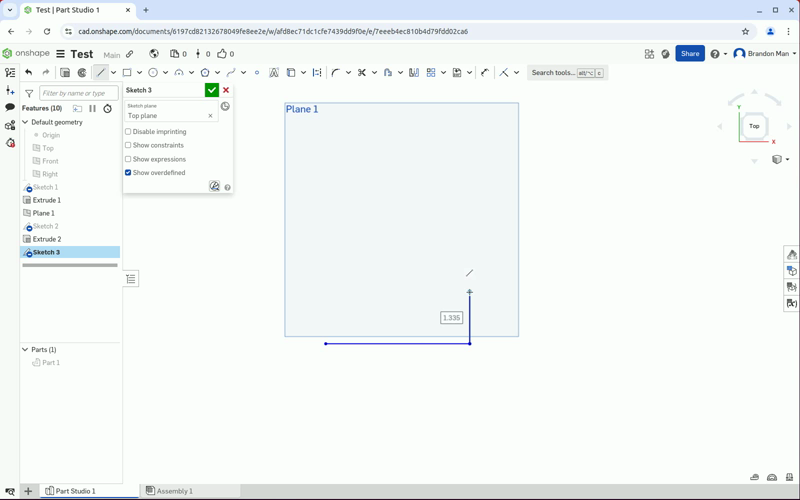
scroll(-6)
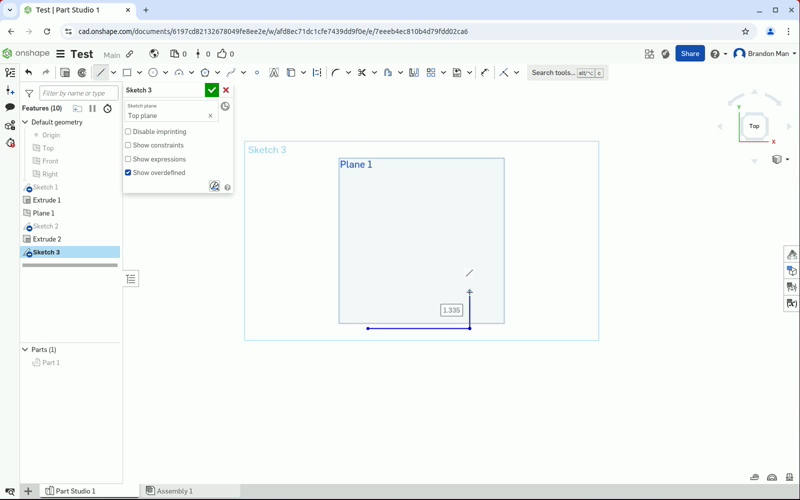
scroll(-6)
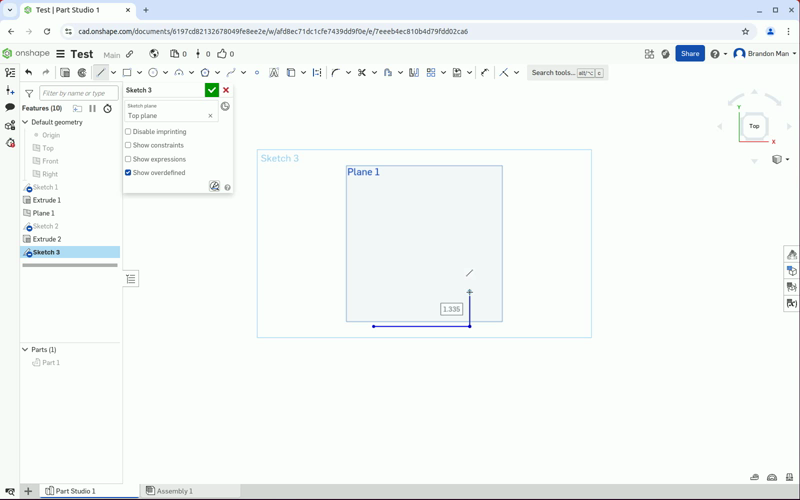
scroll(-6)
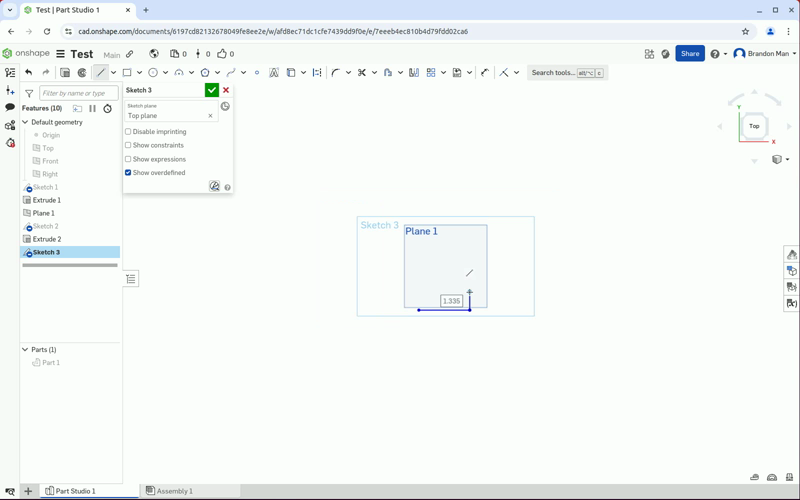
scroll(-6)
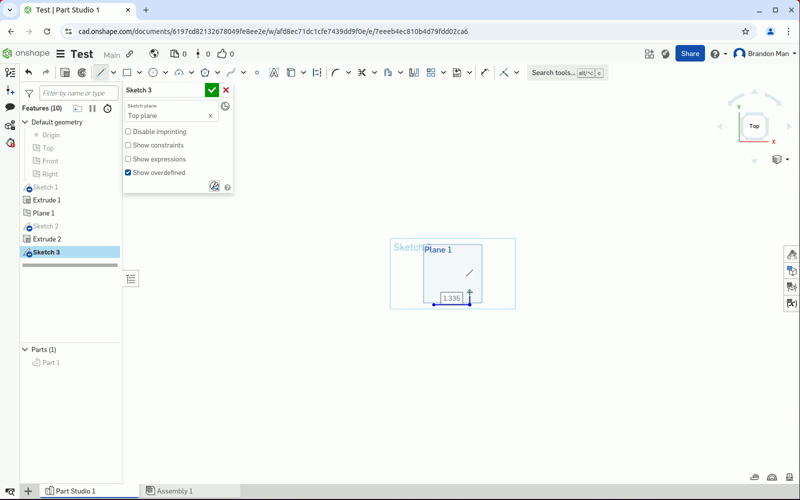
scroll(-6)
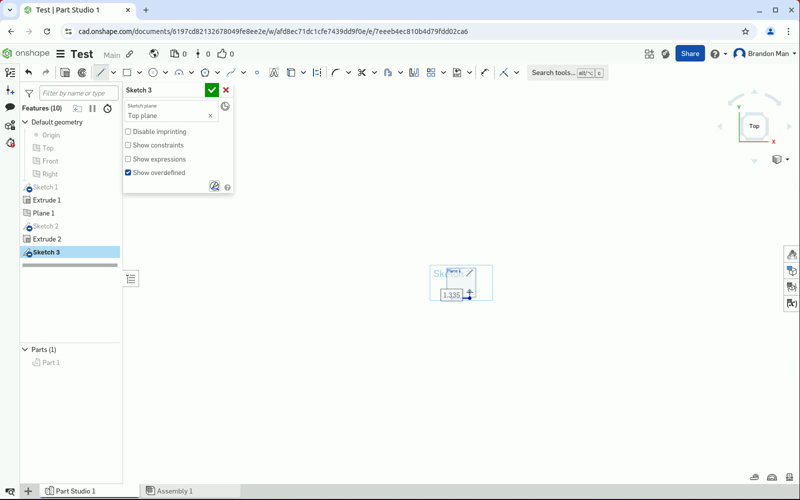
key_up(shift)
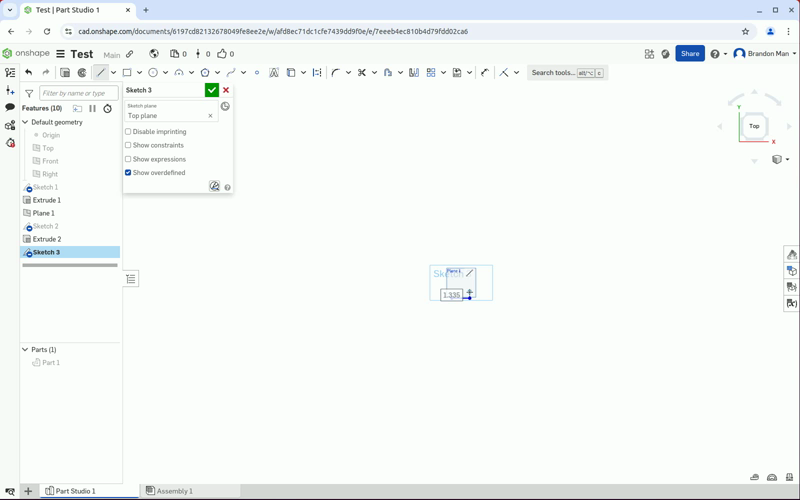
key_down(shift)
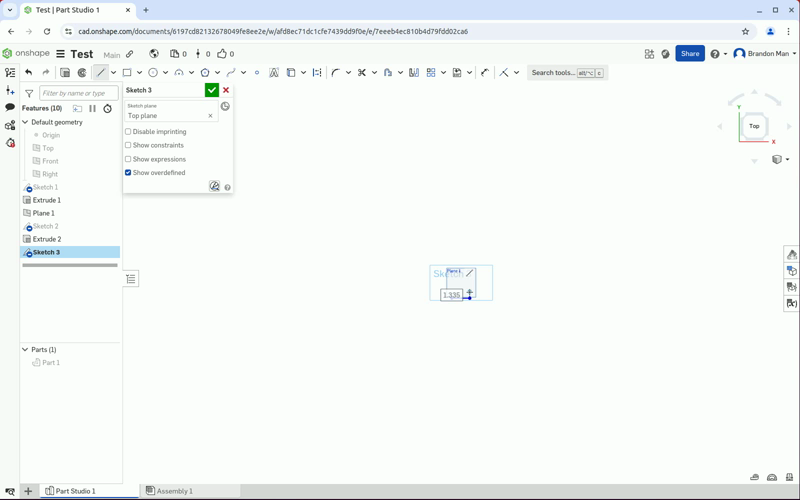
mouse_move(499, 291)
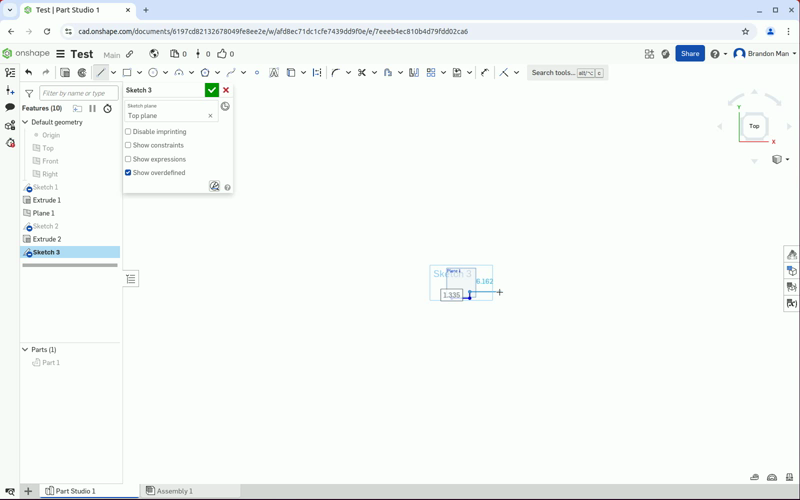
mouse_move(469, 273)
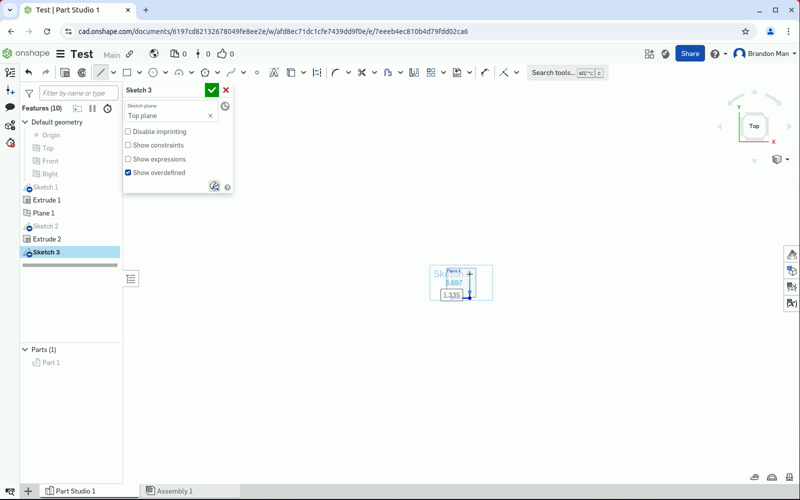
click(469, 273)
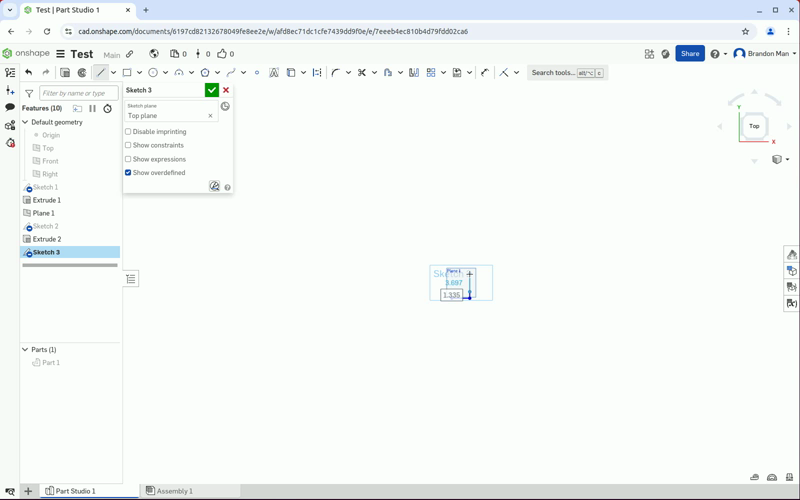
key_up(shift)
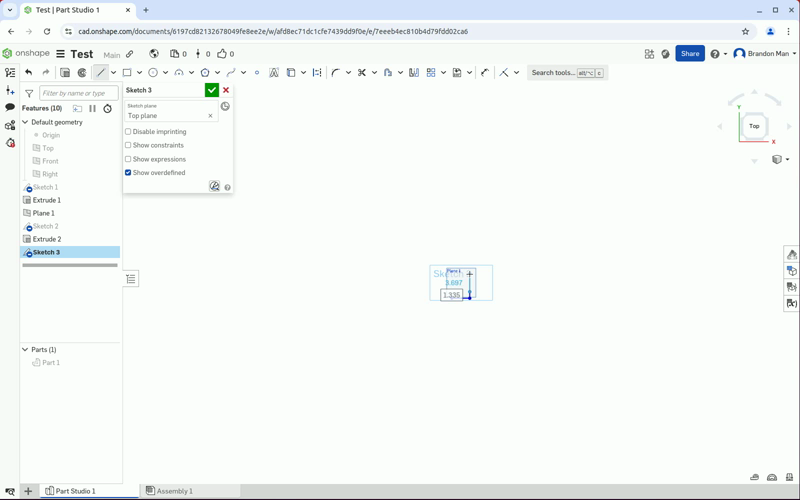
key_down(shift)
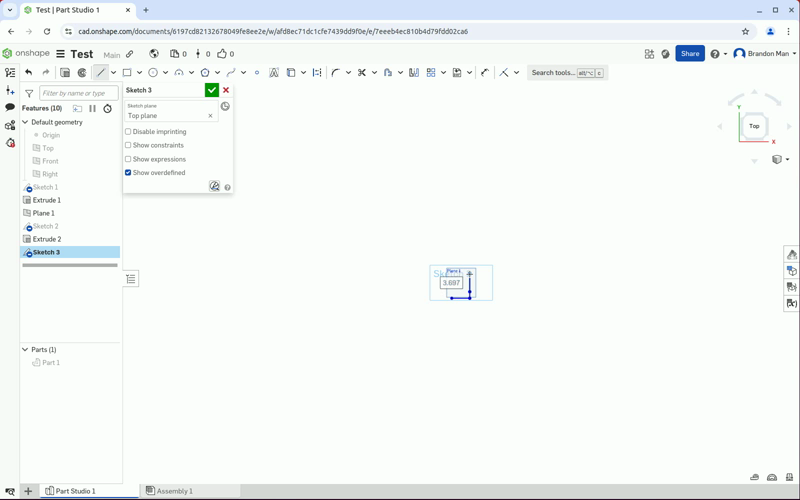
mouse_move(499, 273)
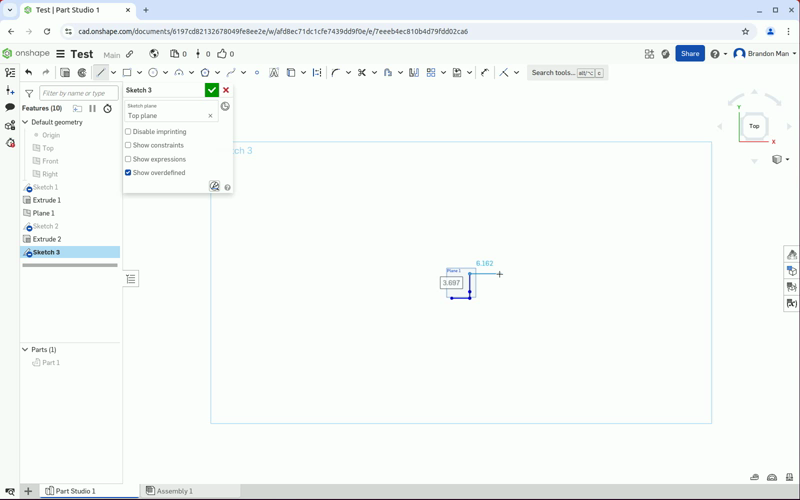
mouse_move(451, 273)
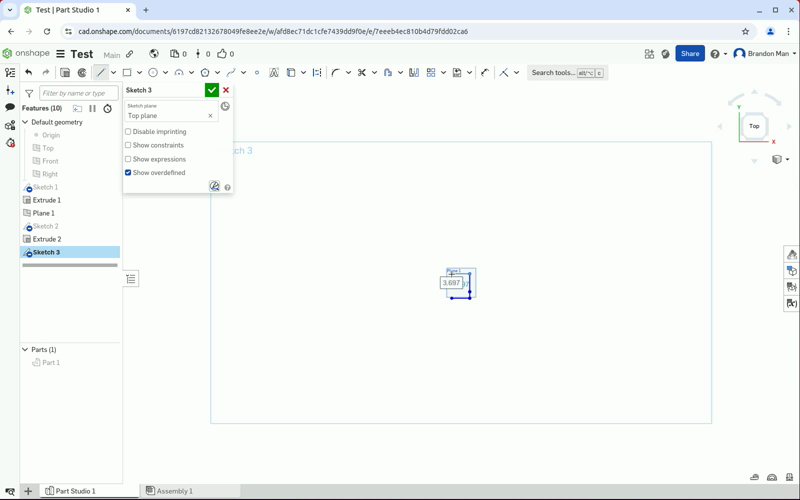
click(451, 273)
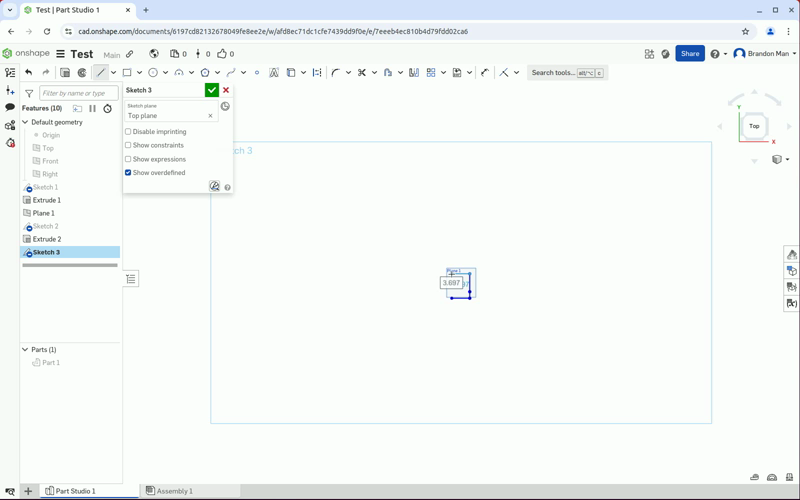
key_up(shift)
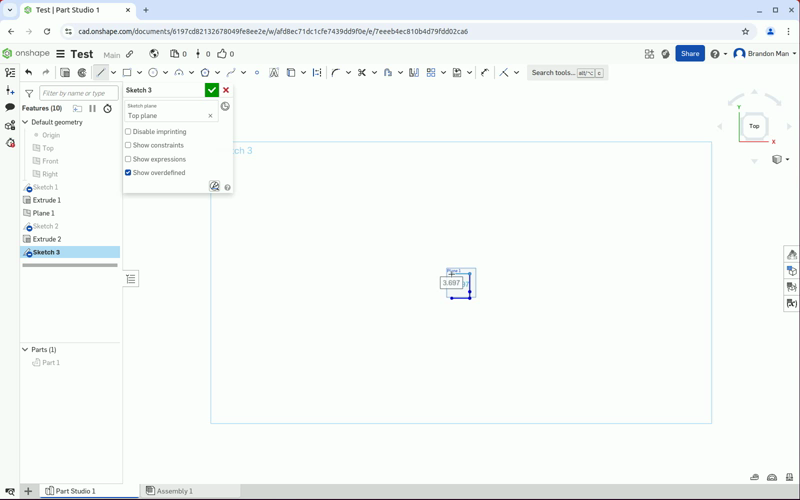
key_down(shift)
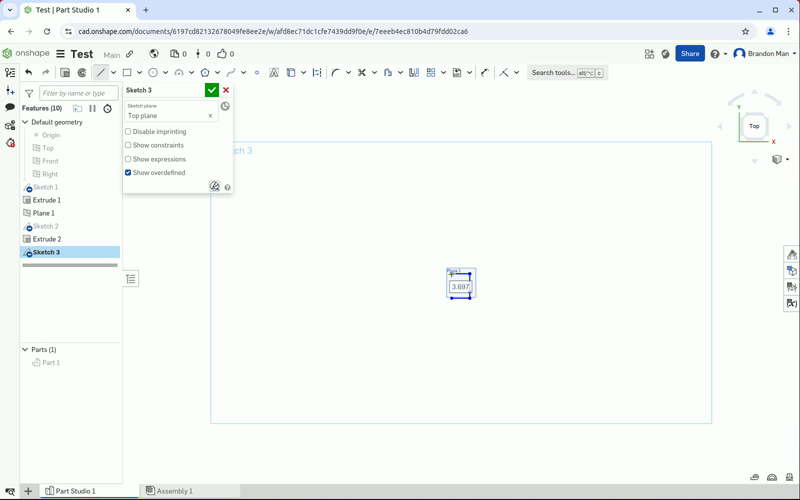
mouse_move(481, 273)
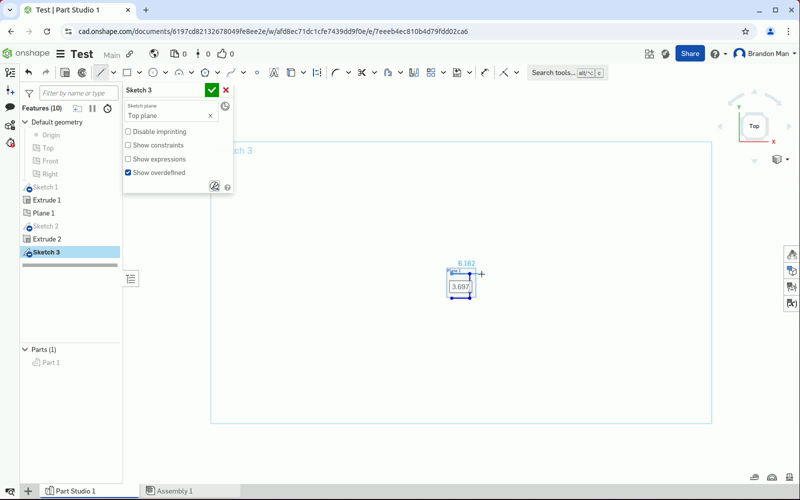
mouse_move(451, 291)
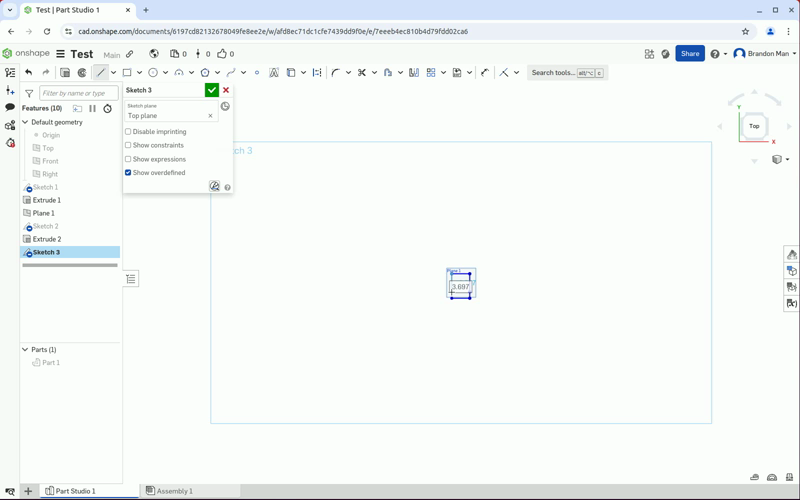
click(451, 291)
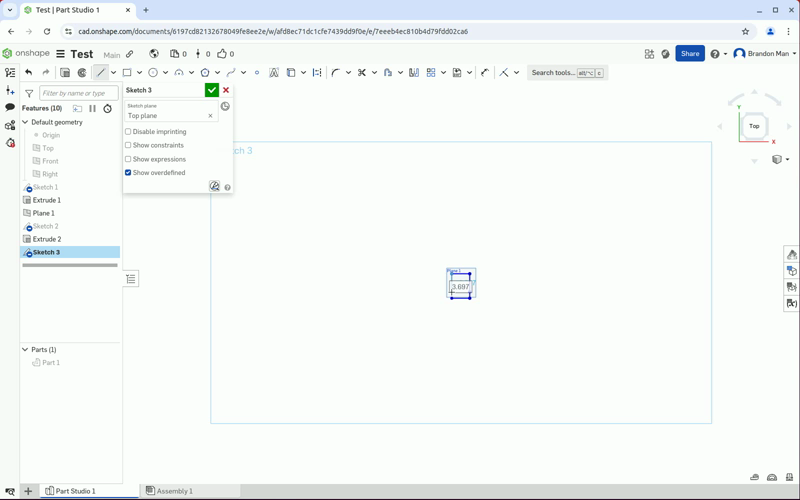
key_up(shift)
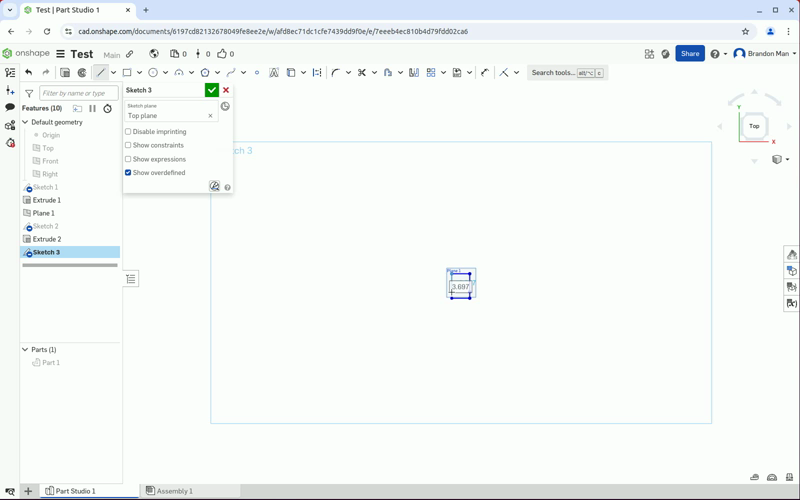
mouse_move(481, 291)
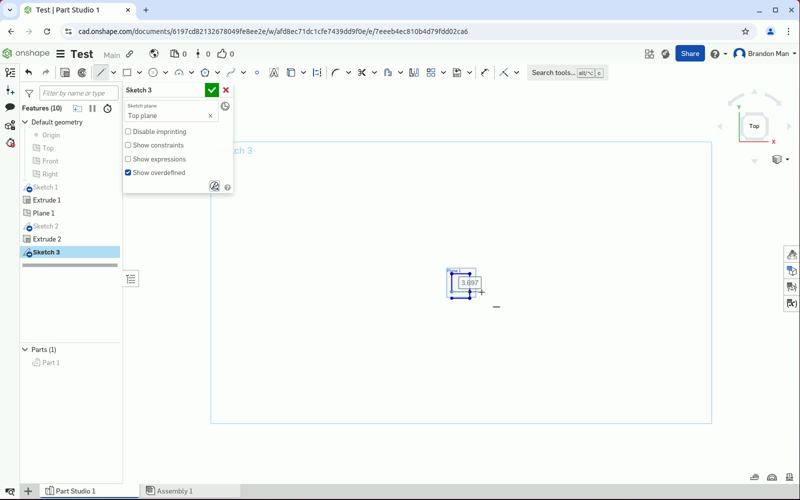
key_down(shift)
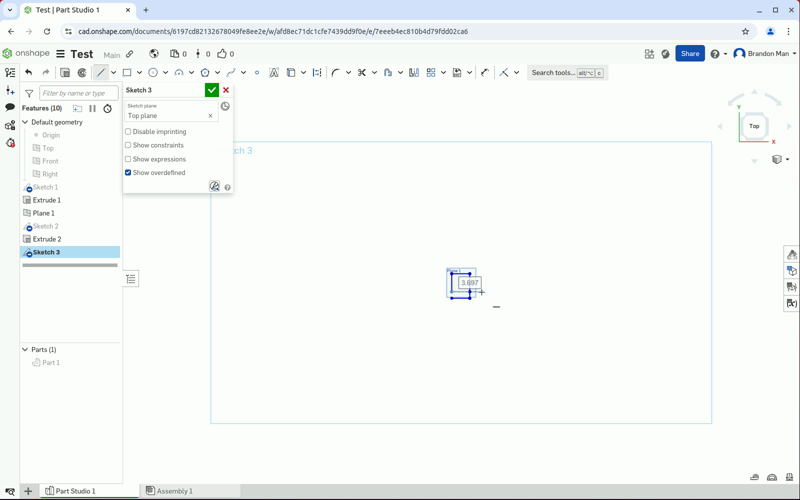
mouse_move(451, 298)
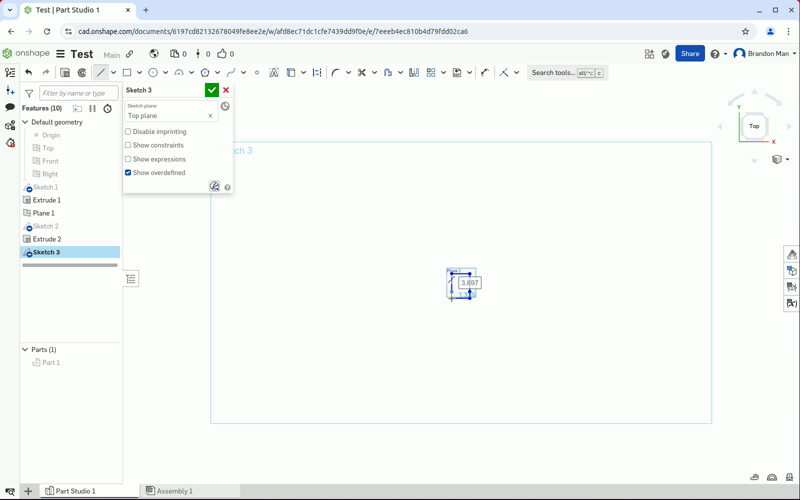
scroll(6)
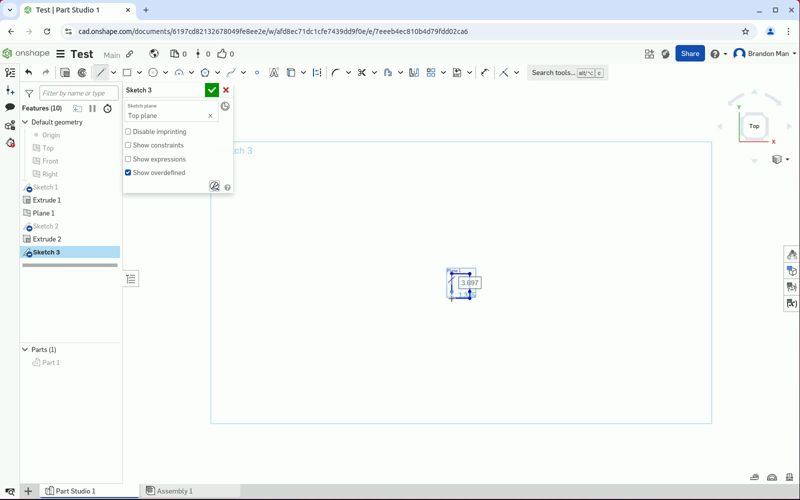
scroll(6)
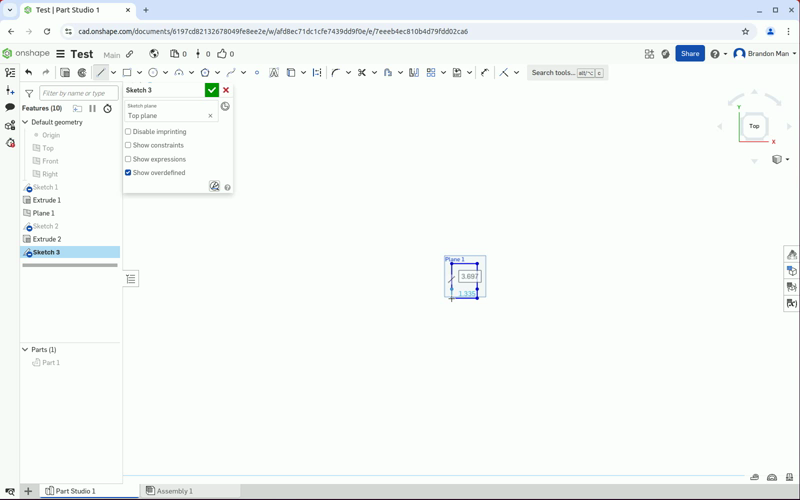
scroll(6)
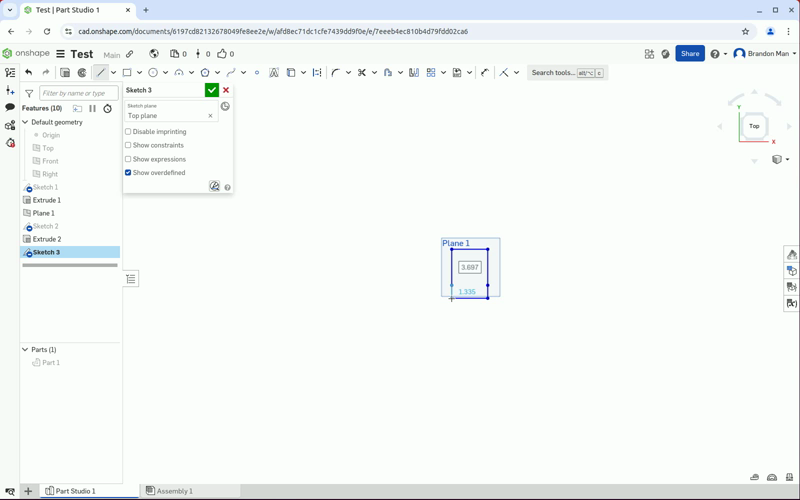
scroll(6)
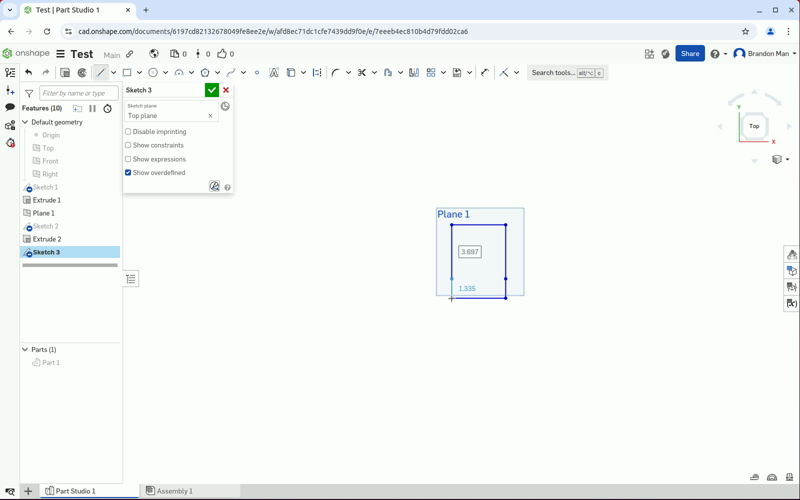
scroll(6)
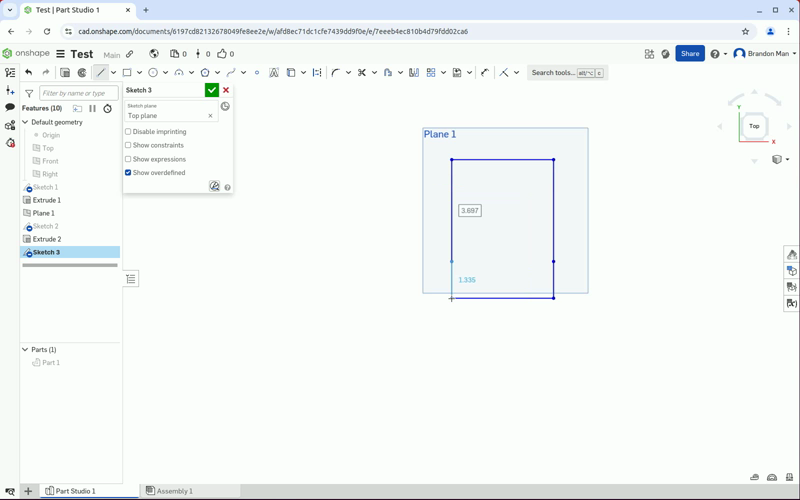
scroll(6)
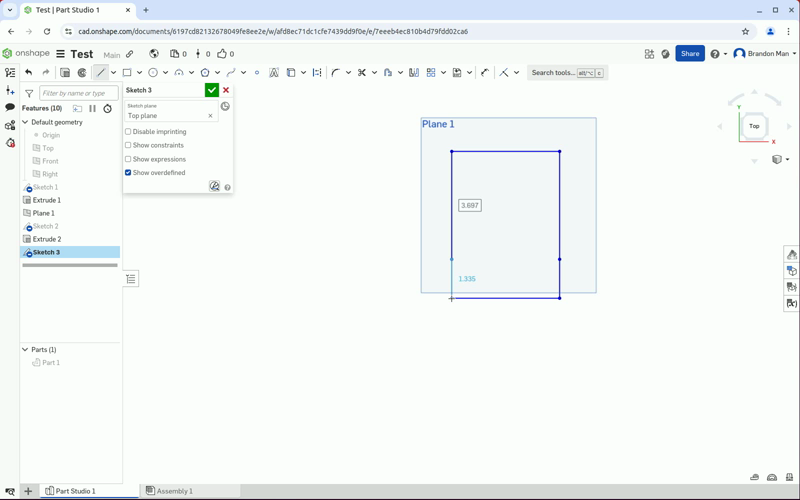
scroll(6)
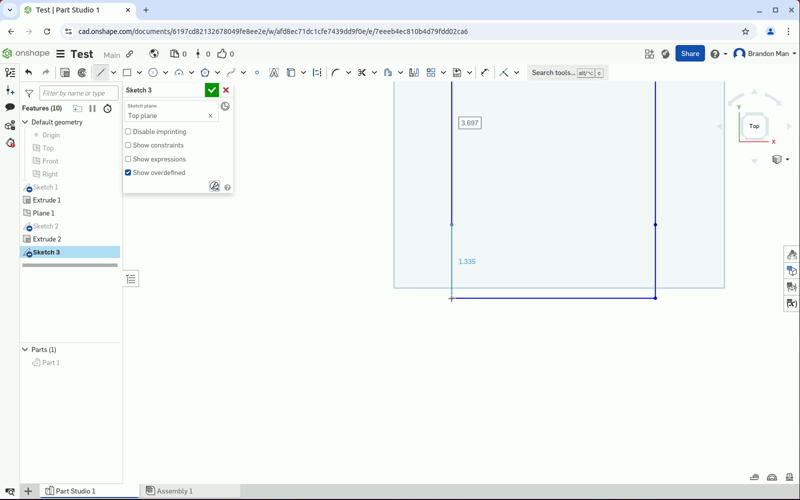
key_up(shift)
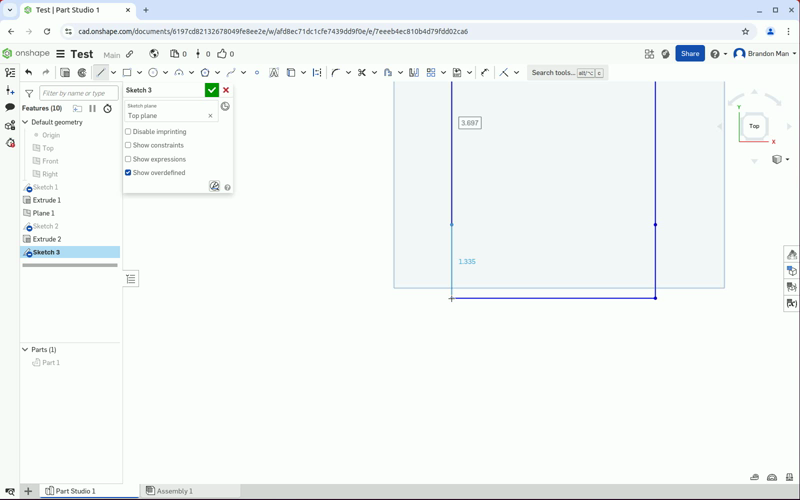
click(451, 298)
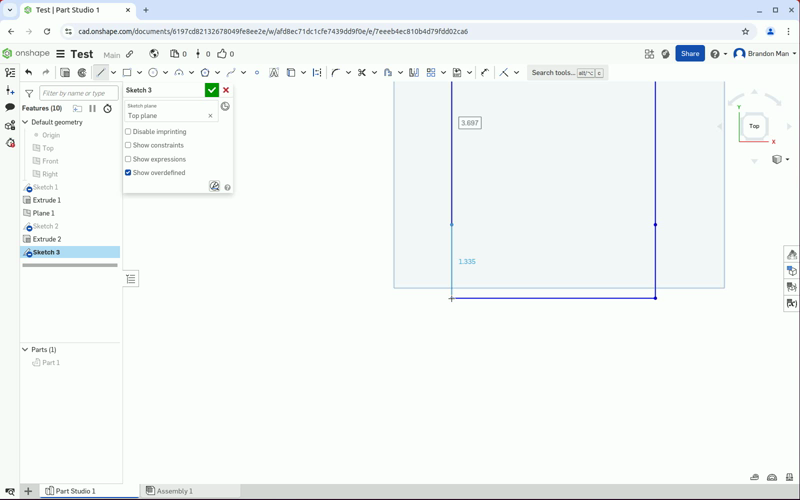
scroll(-6)
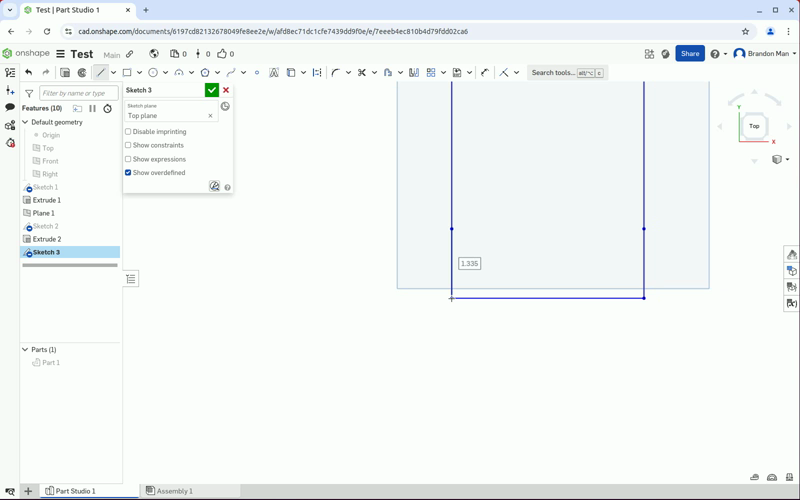
scroll(-6)
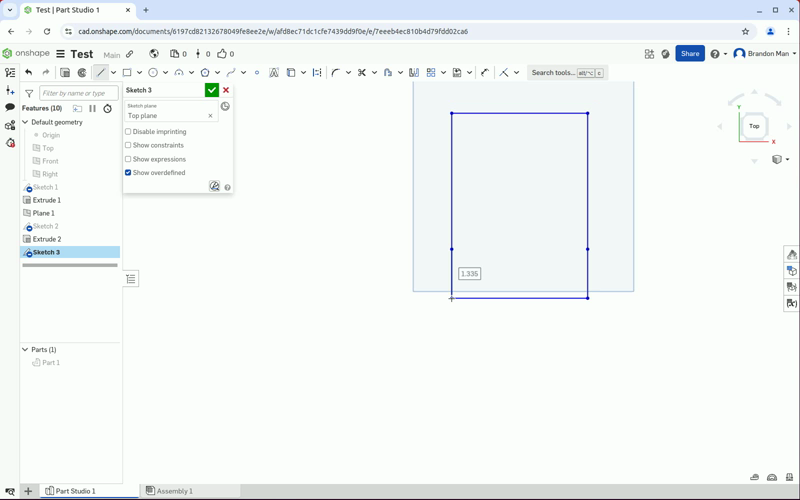
scroll(-6)
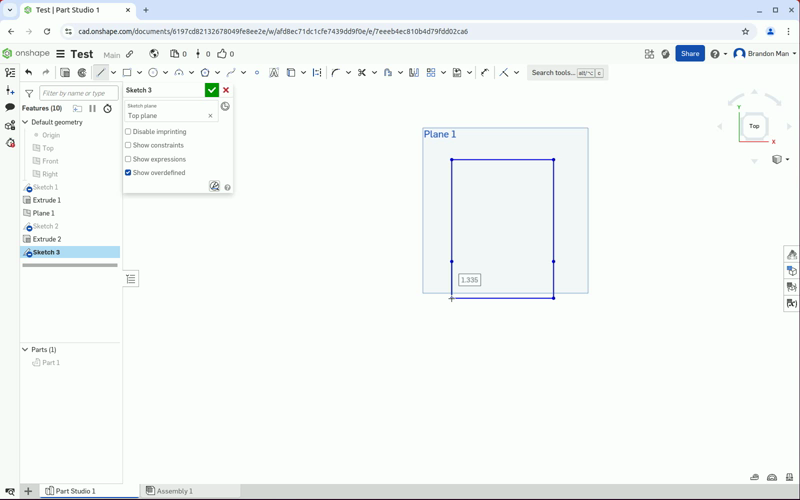
scroll(-6)
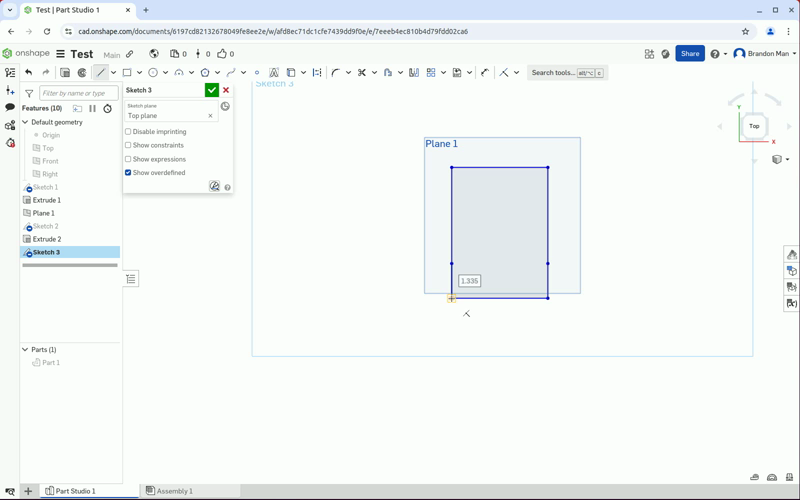
scroll(-6)
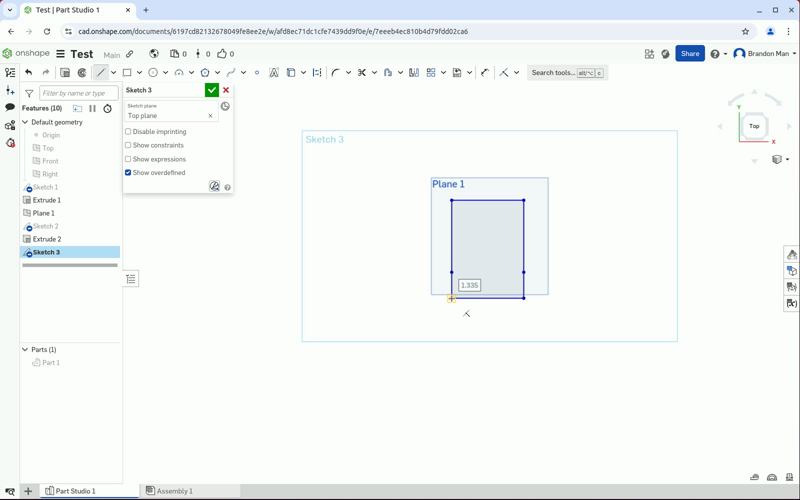
scroll(-6)
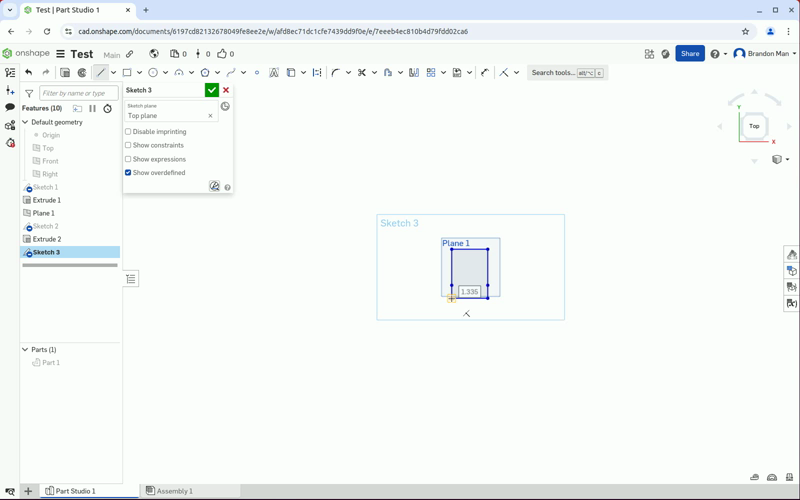
scroll(-6)
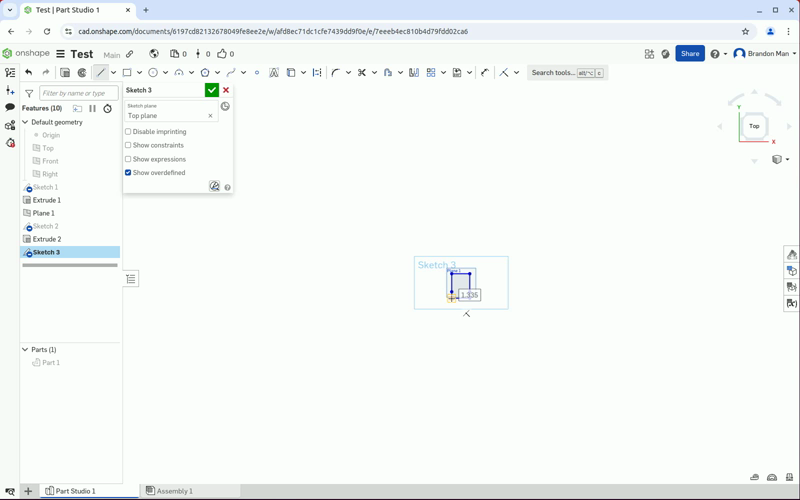
key(esc)
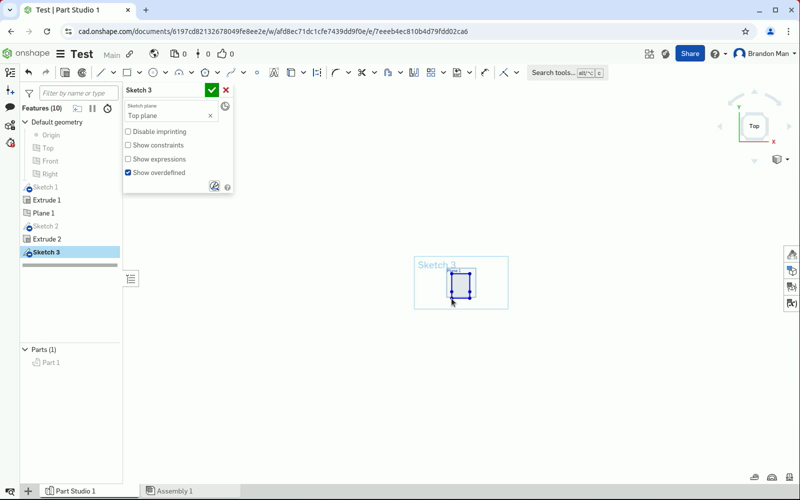
mouse_move(457, 293)
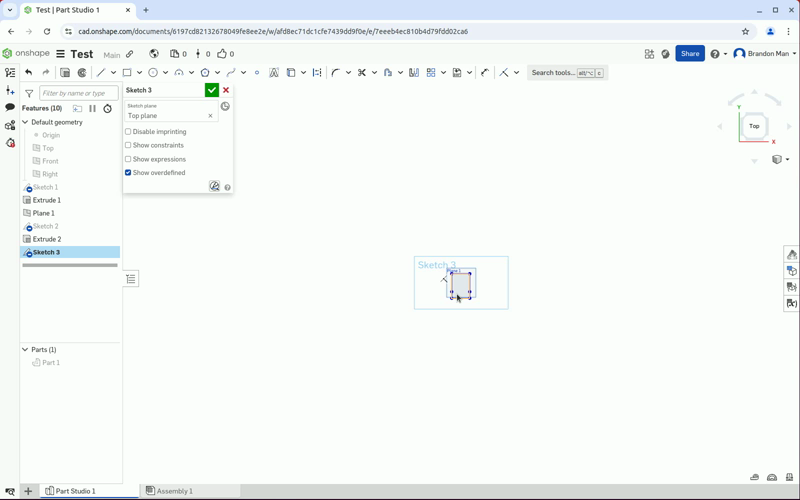
scroll(6)
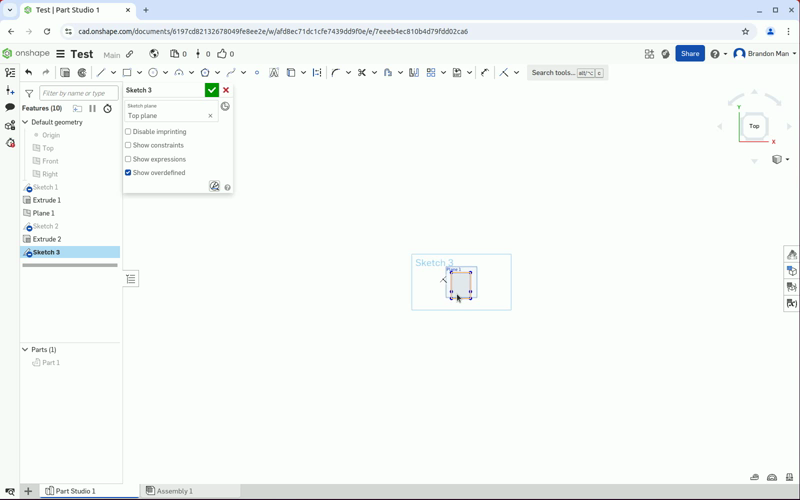
scroll(6)
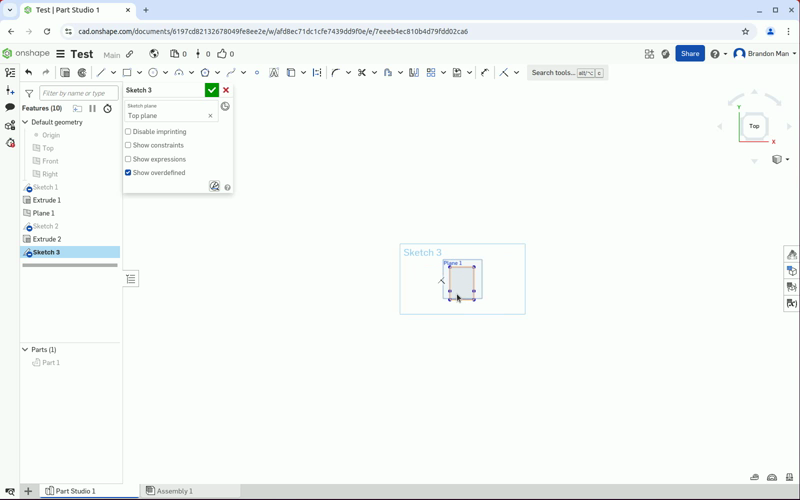
scroll(6)
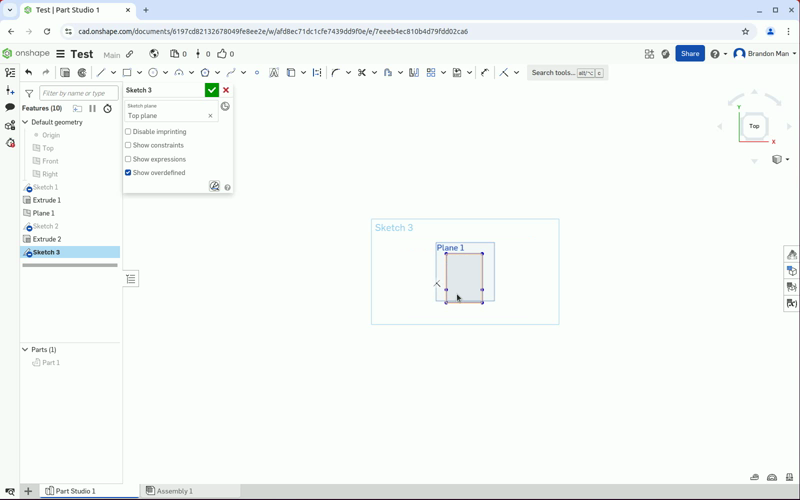
scroll(6)
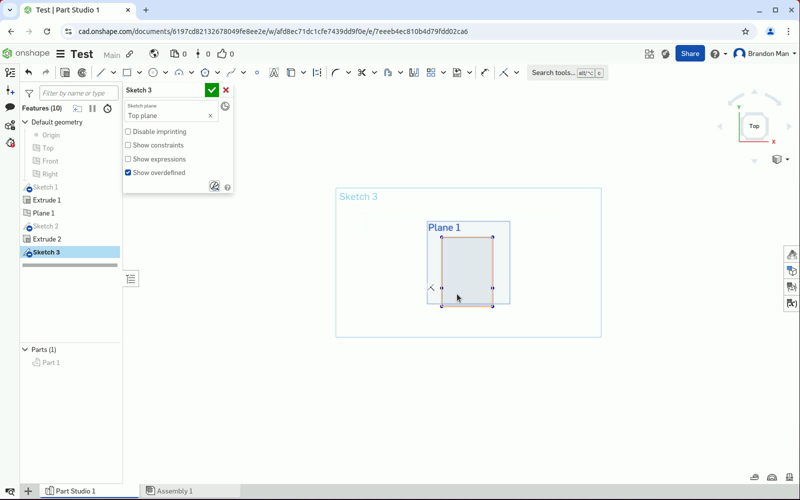
scroll(6)
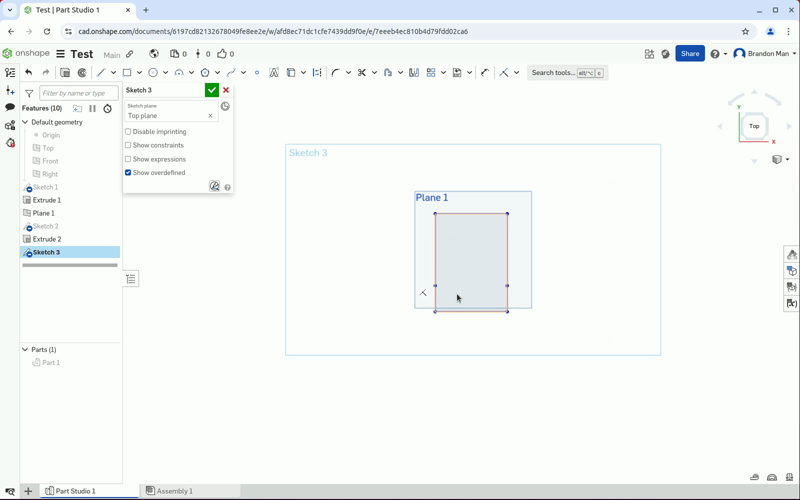
scroll(6)
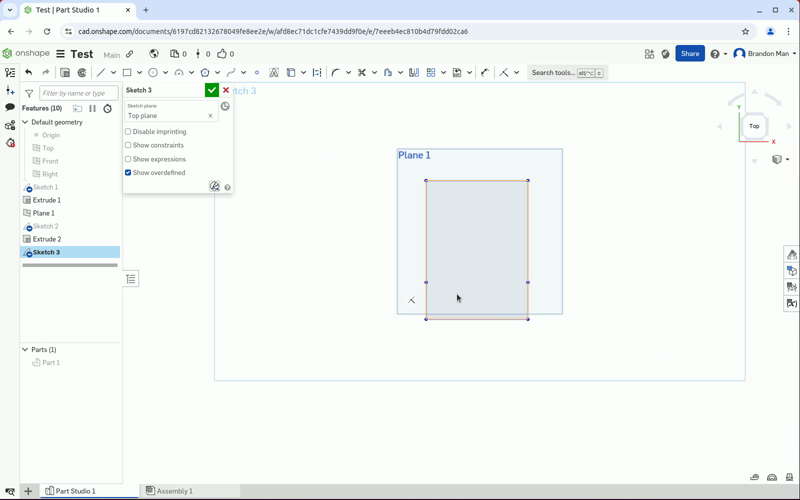
scroll(6)
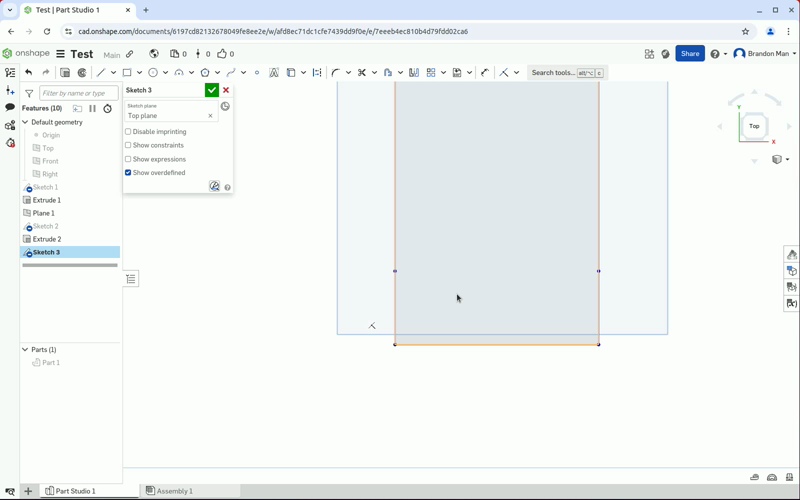
click(457, 293)
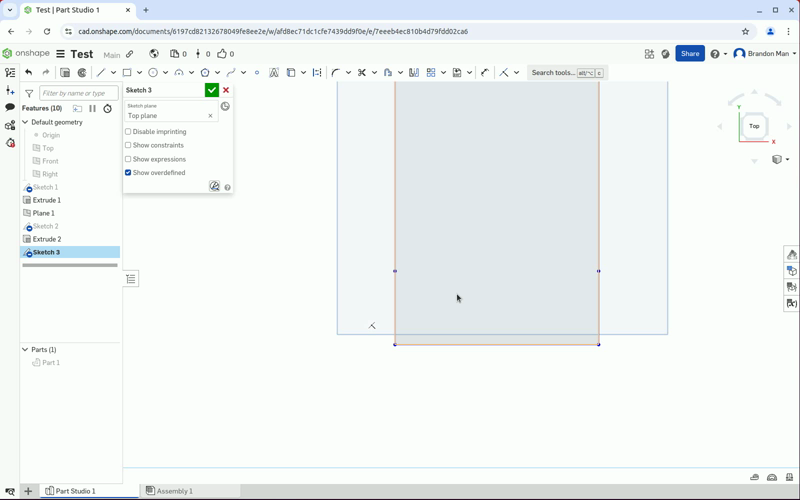
scroll(-6)
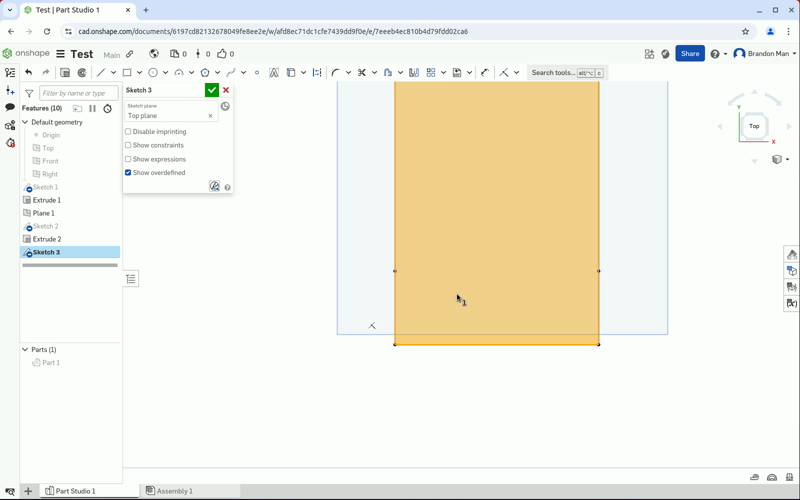
scroll(-6)
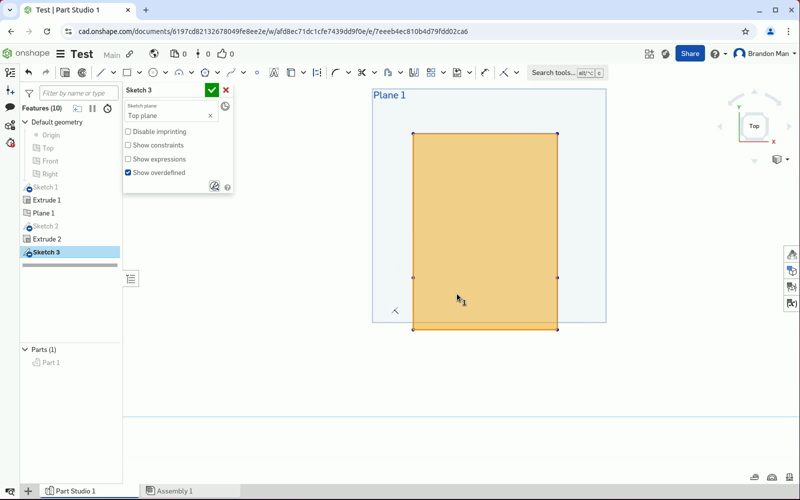
scroll(-6)
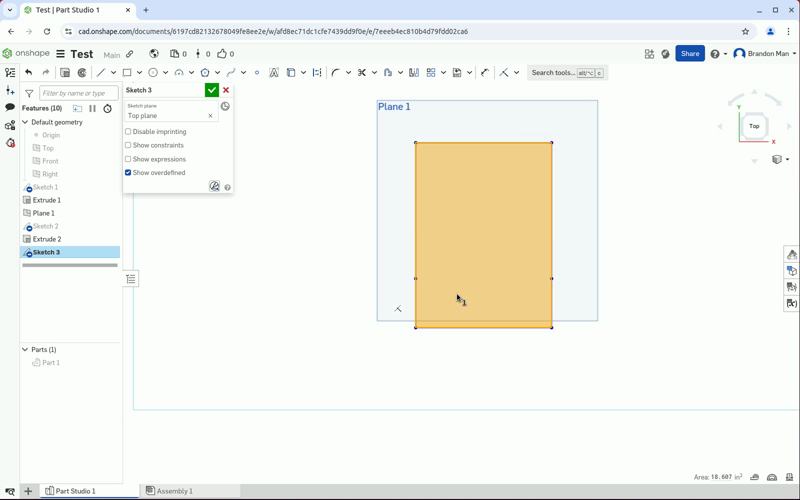
scroll(-6)
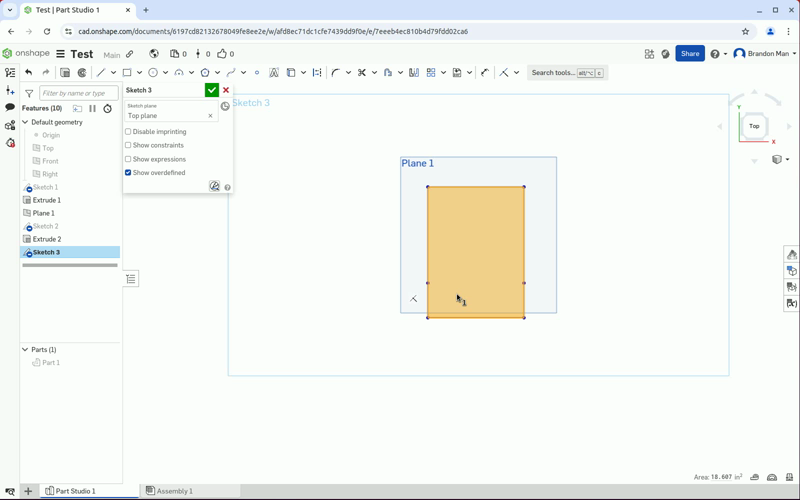
scroll(-6)
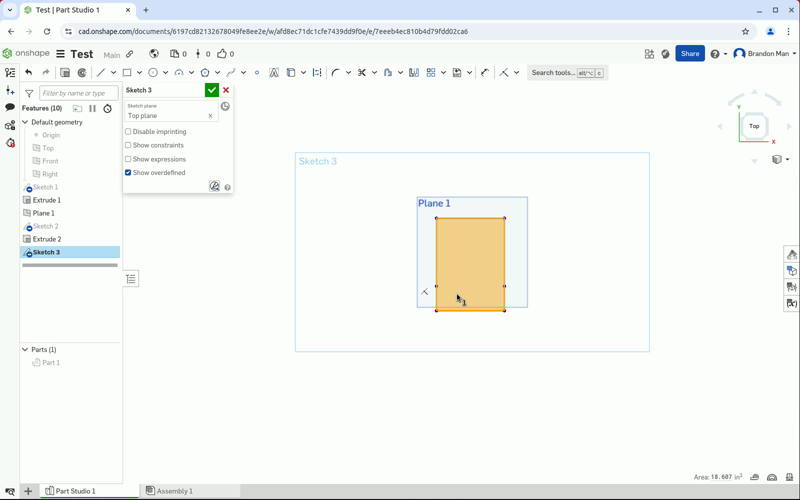
scroll(-6)
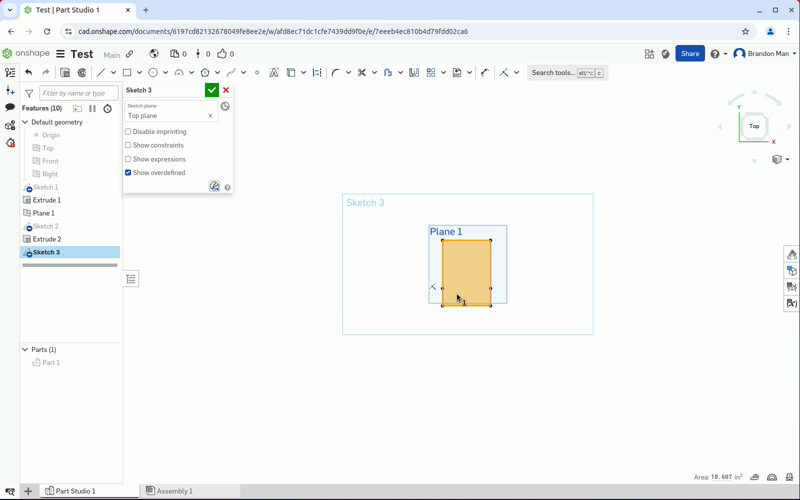
scroll(-6)
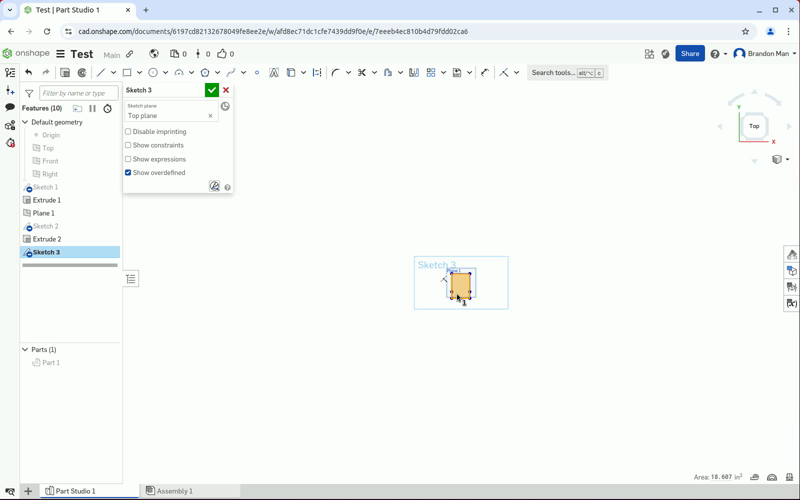
mouse_move(73, 352)
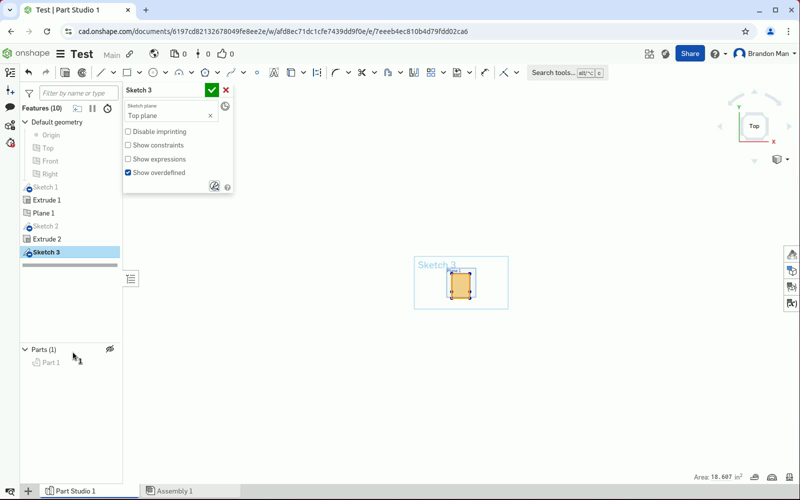
key(shift+y)
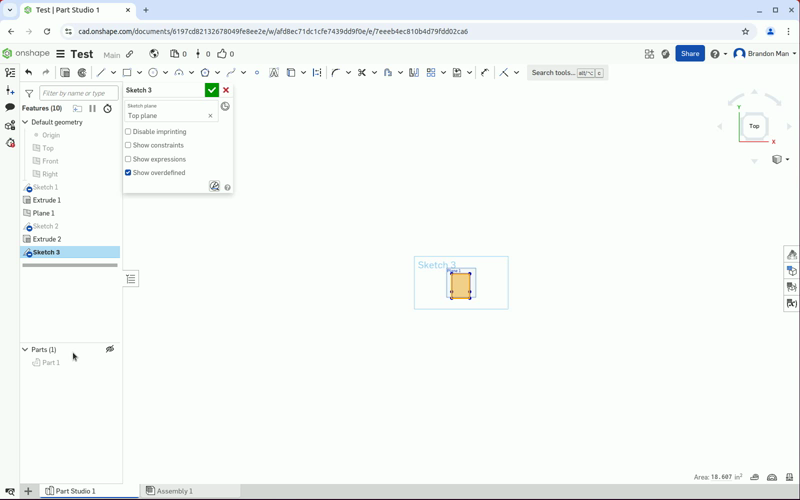
key(shift+e)
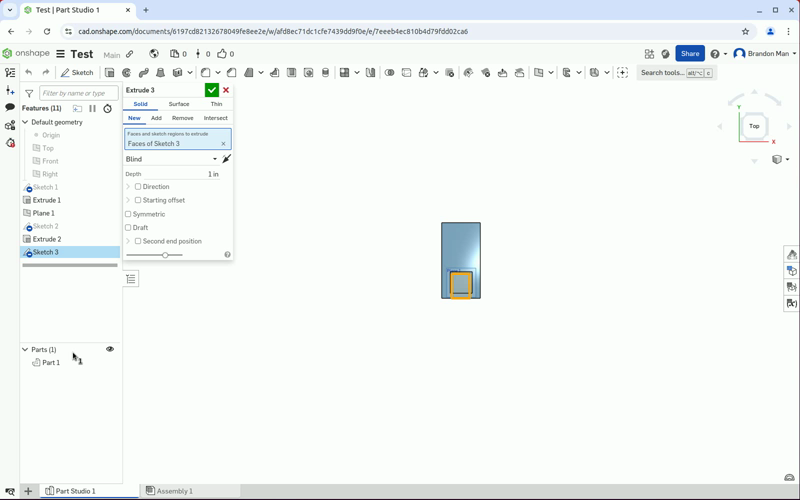
mouse_move(143, 106)
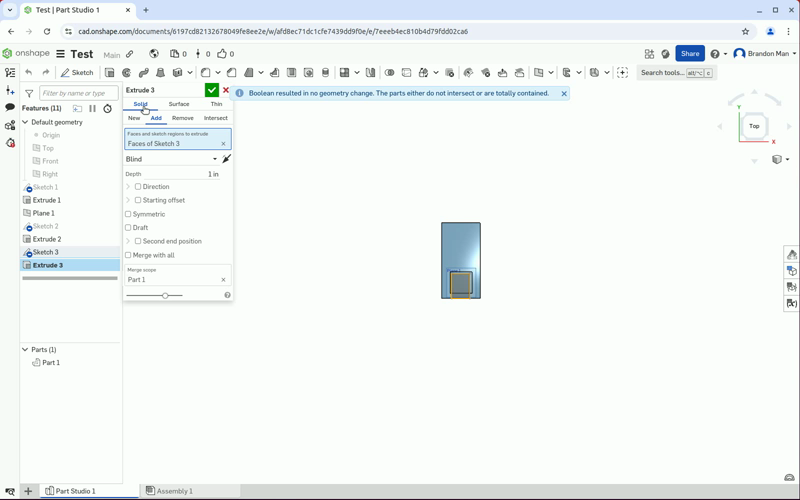
click(143, 106)
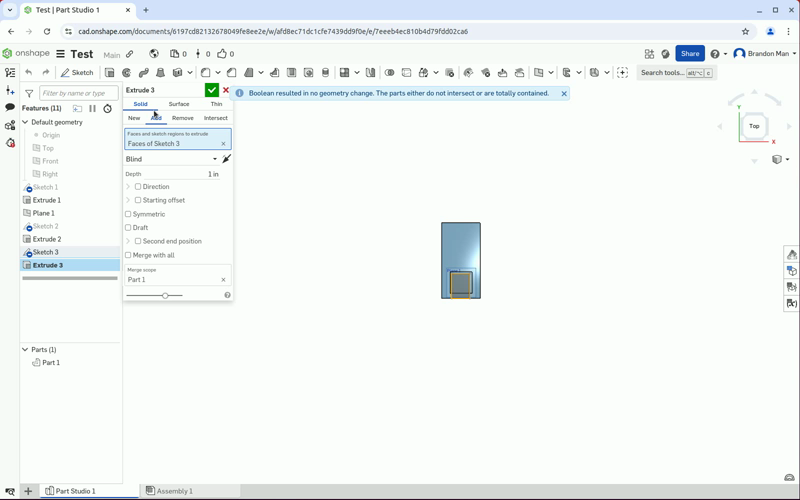
mouse_move(186, 120)
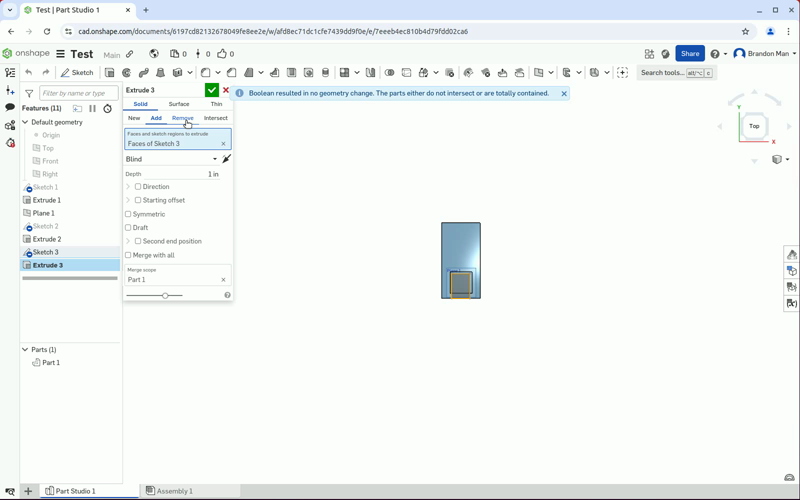
click(186, 120)
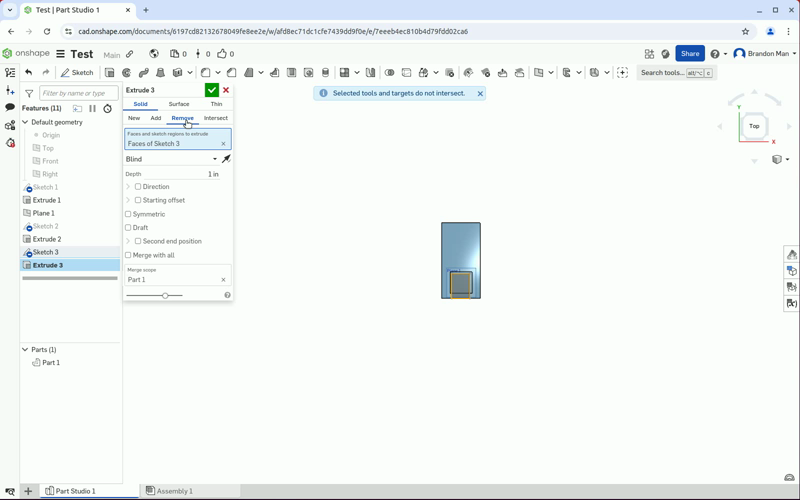
key(tab, 4)
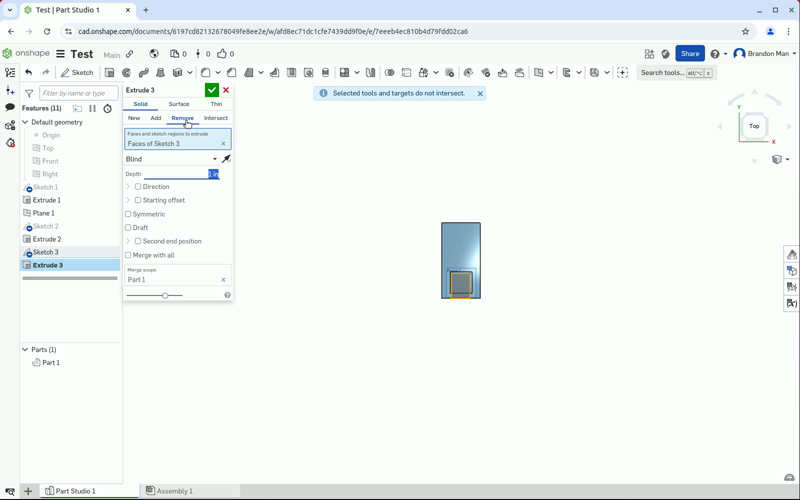
text(-15.165)
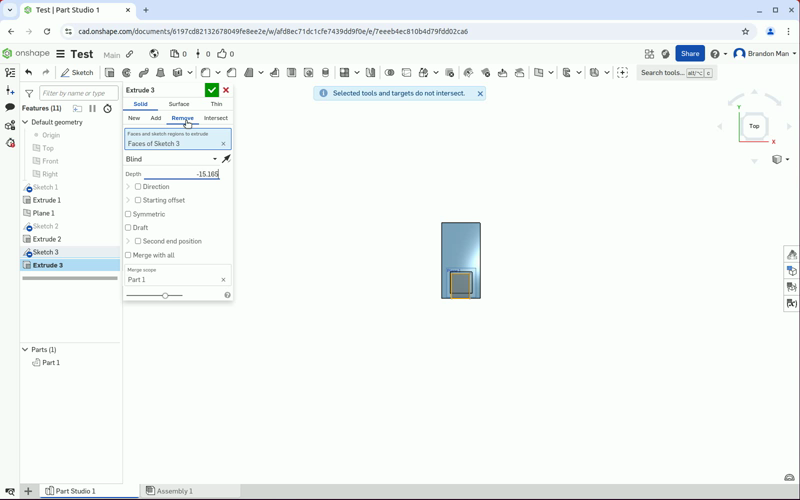
key(tab, 6)
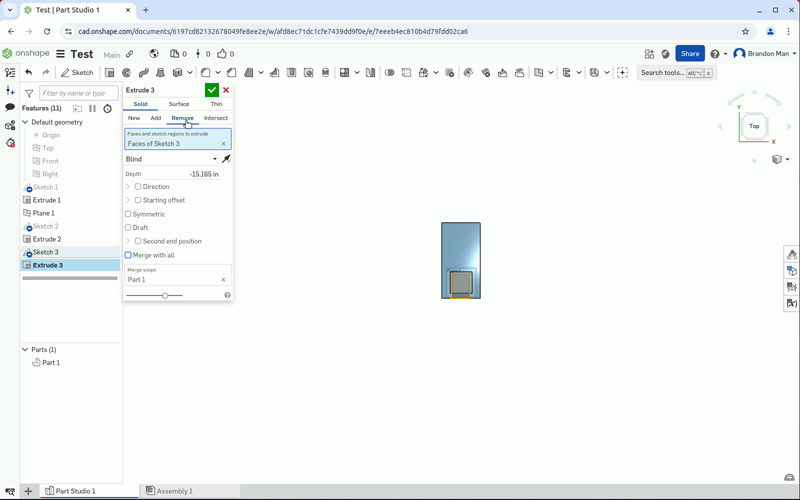
key(space)
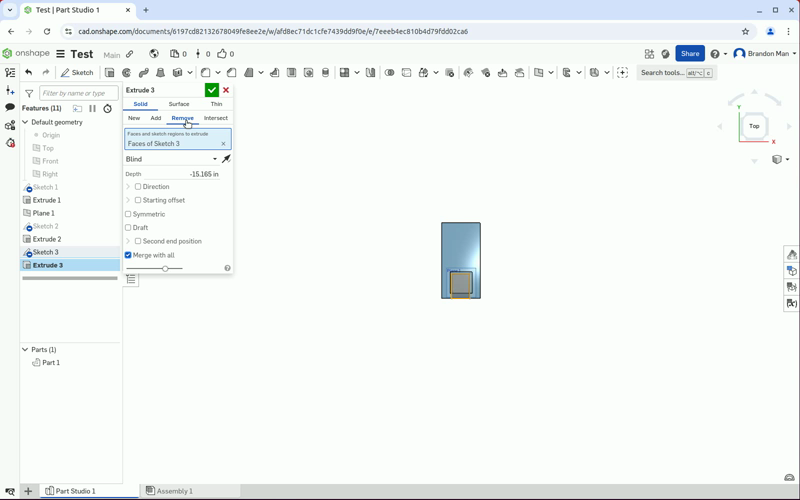
key(enter)
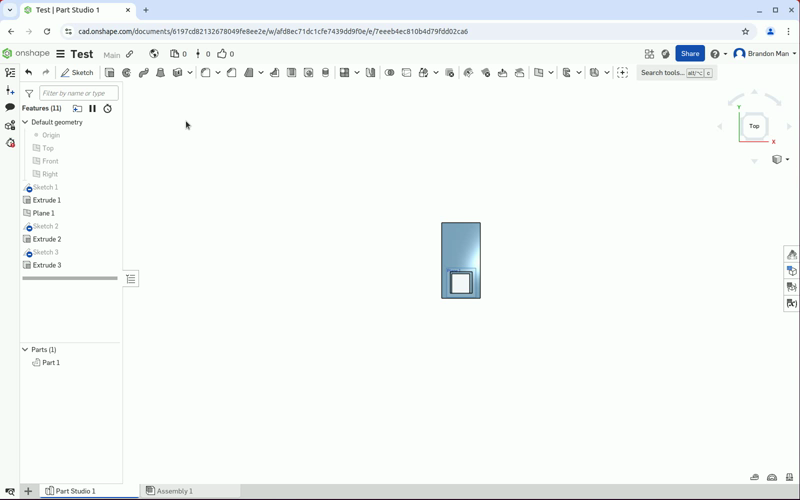
key(shift+h)
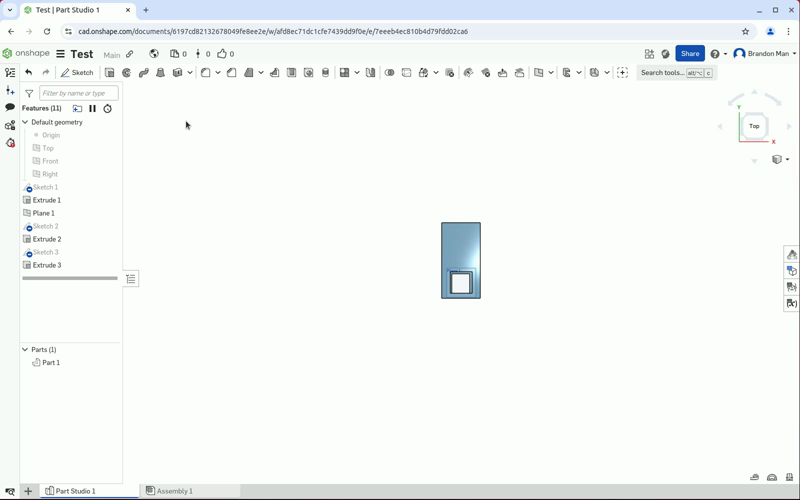
key(shift+h)
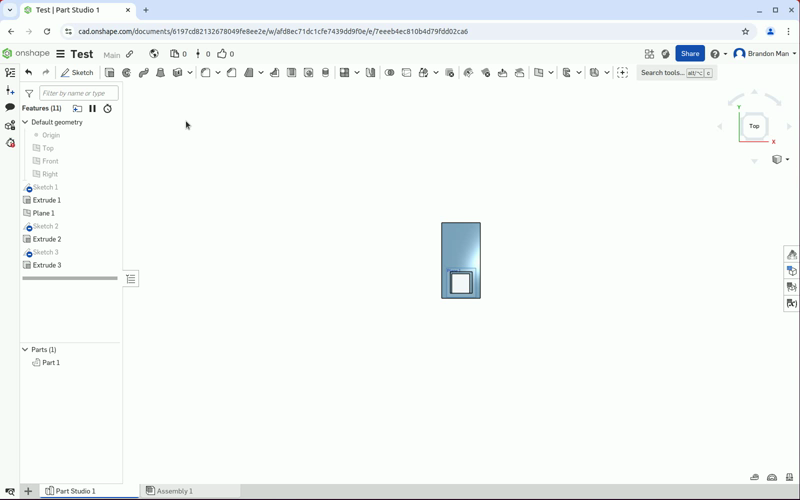
mouse_move(73, 189)
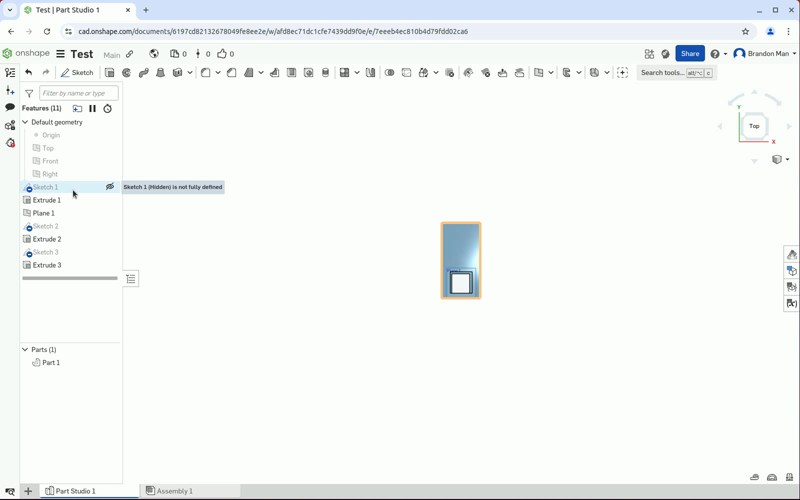
click(73, 189)
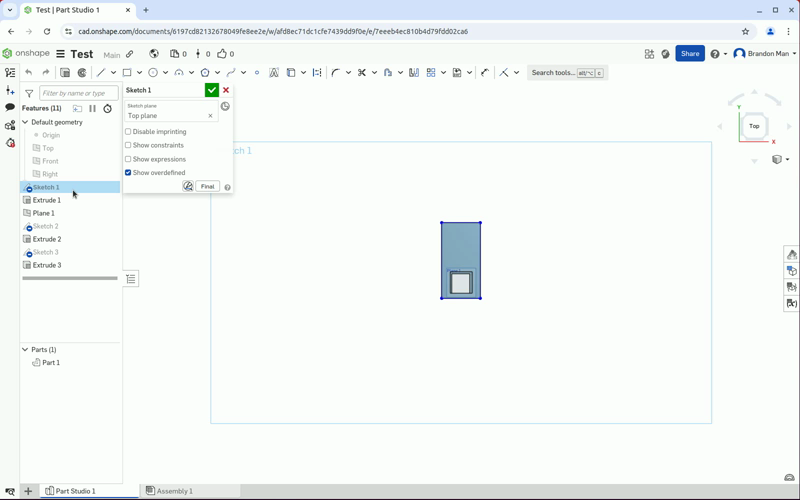
mouse_move(229, 92)
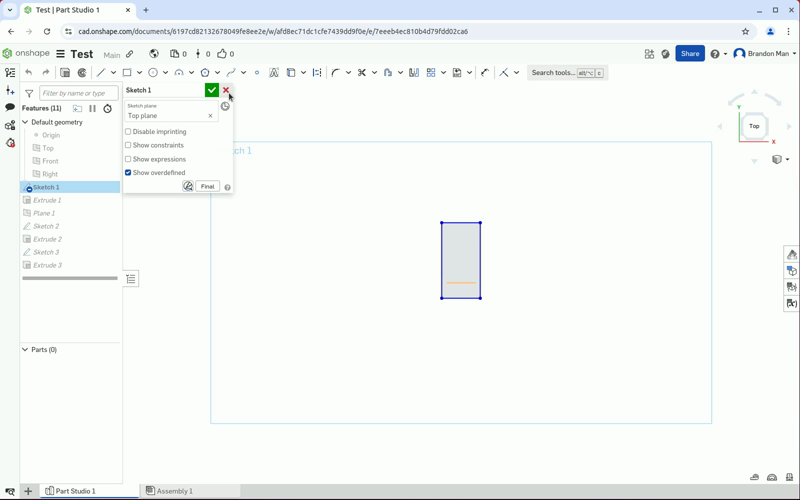
click(229, 92)
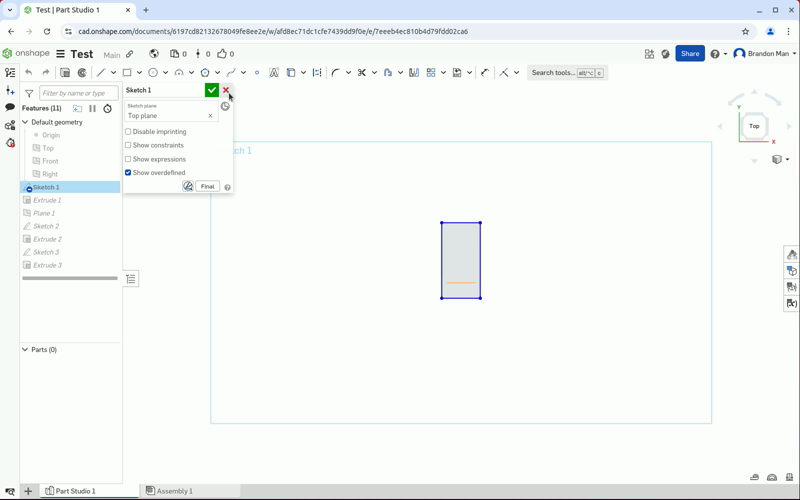
key(shift+s)
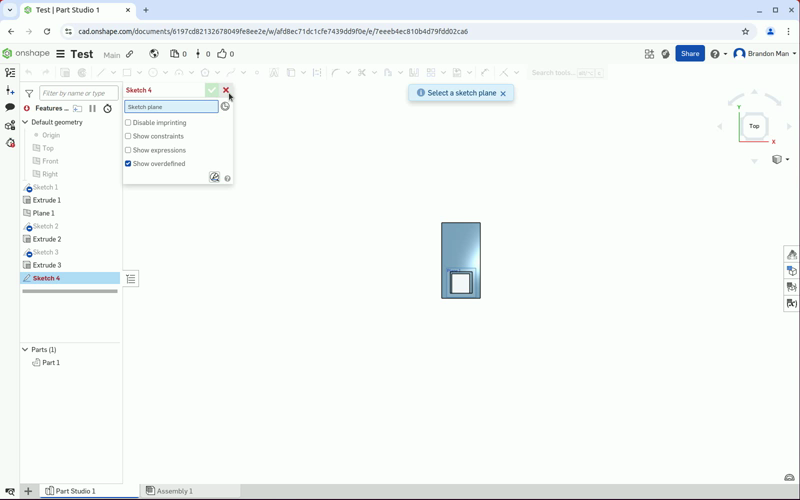
mouse_move(73, 150)
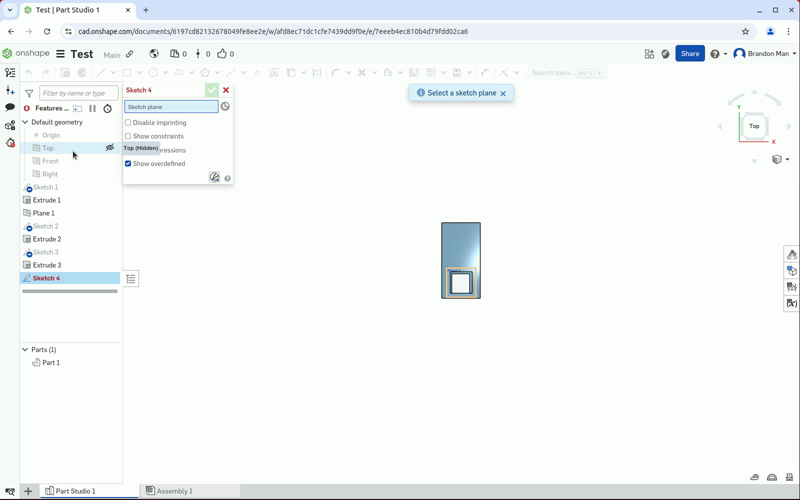
click(73, 150)
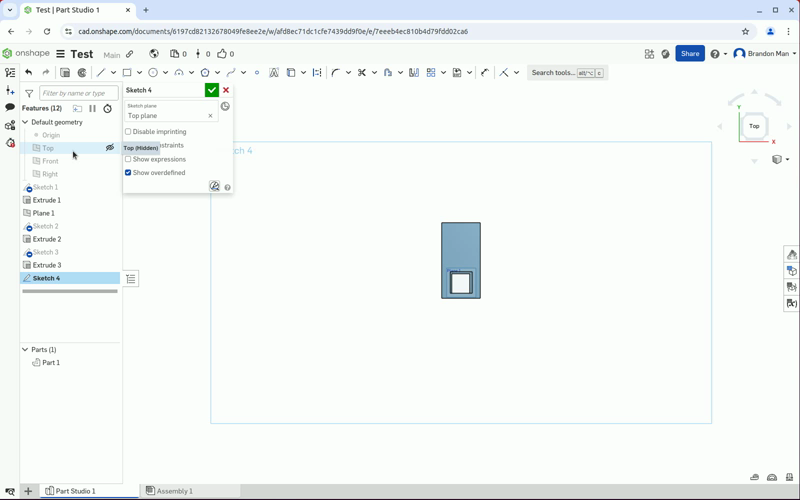
mouse_move(73, 352)
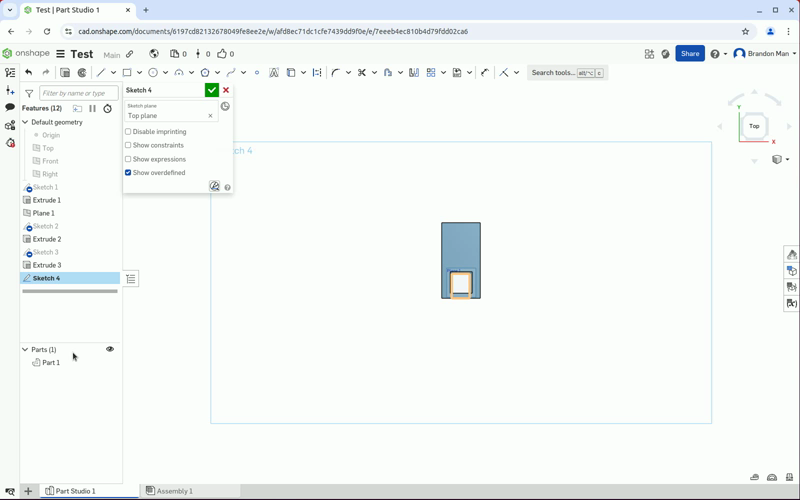
key(y)
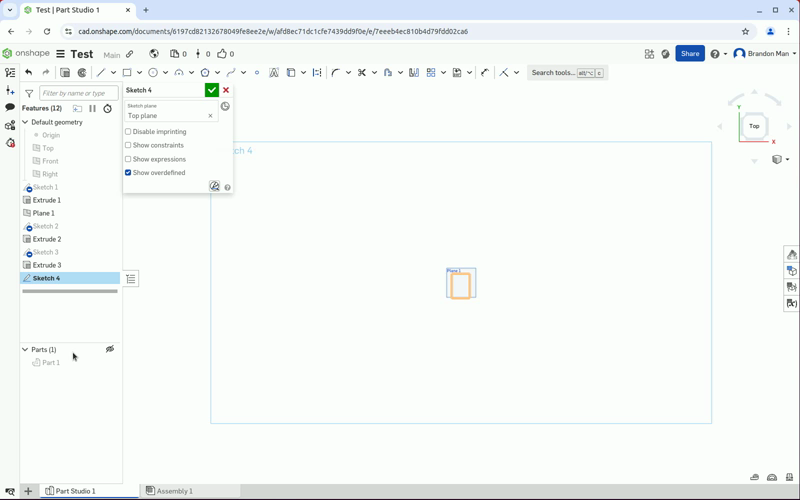
key(l)
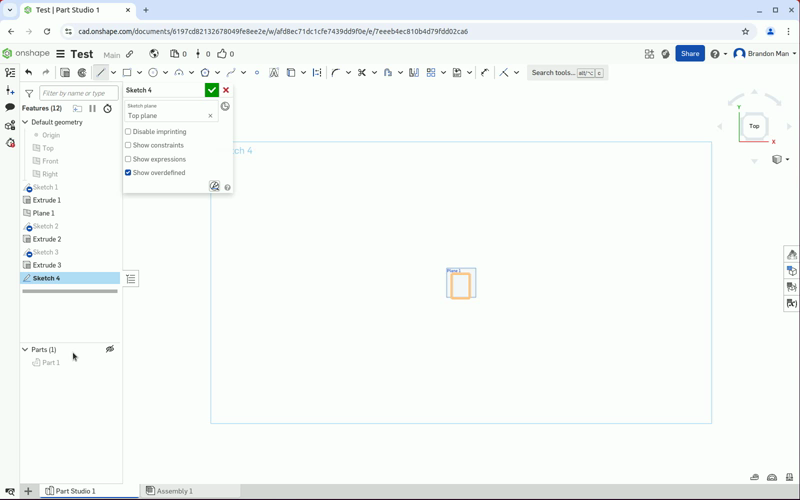
key_down(shift)
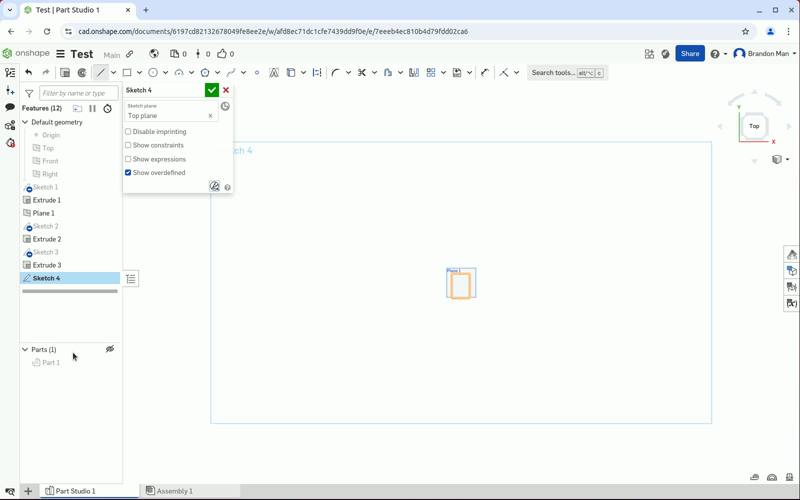
mouse_move(451, 305)
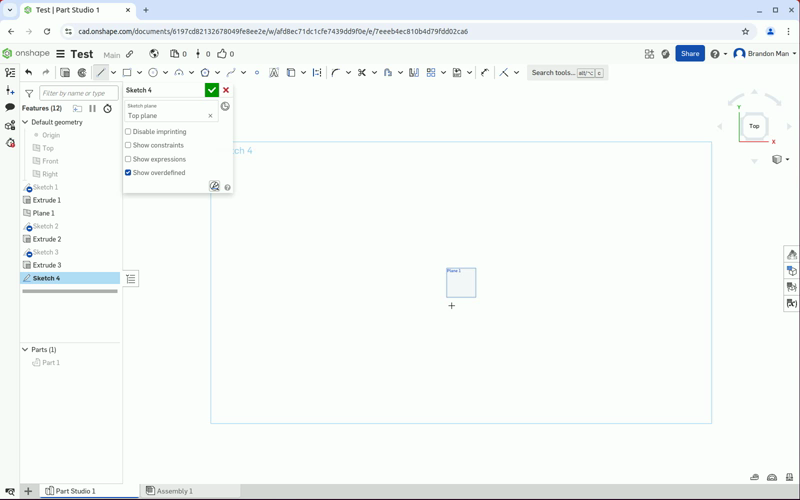
click(451, 305)
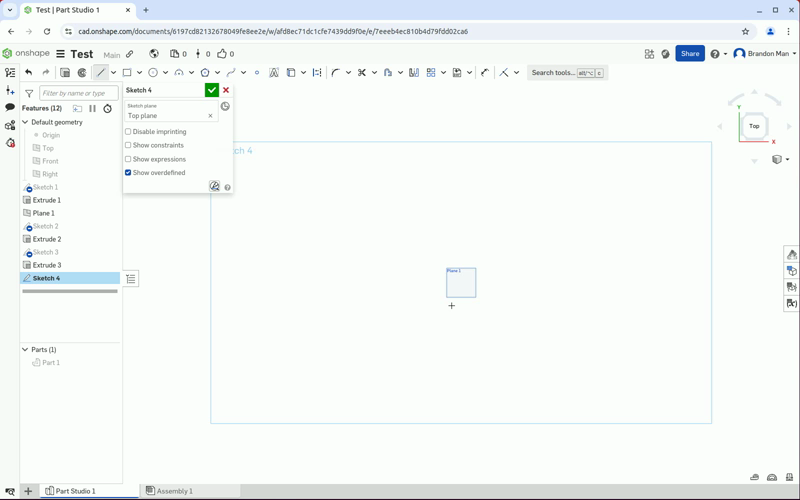
key_up(shift)
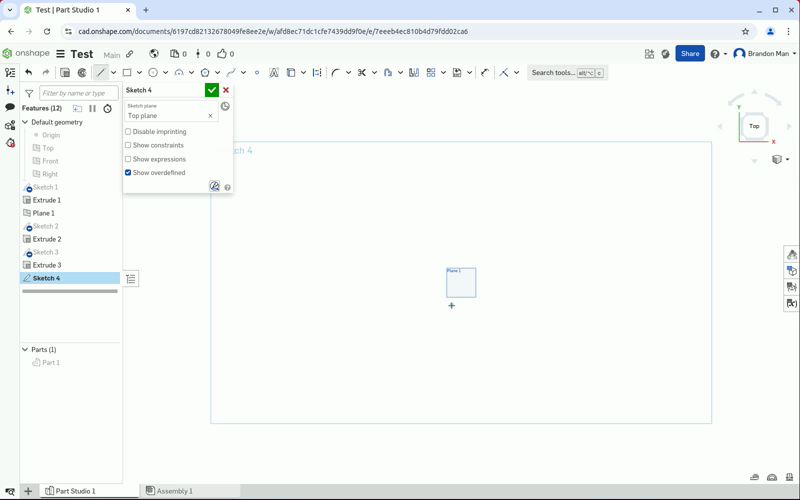
key_down(shift)
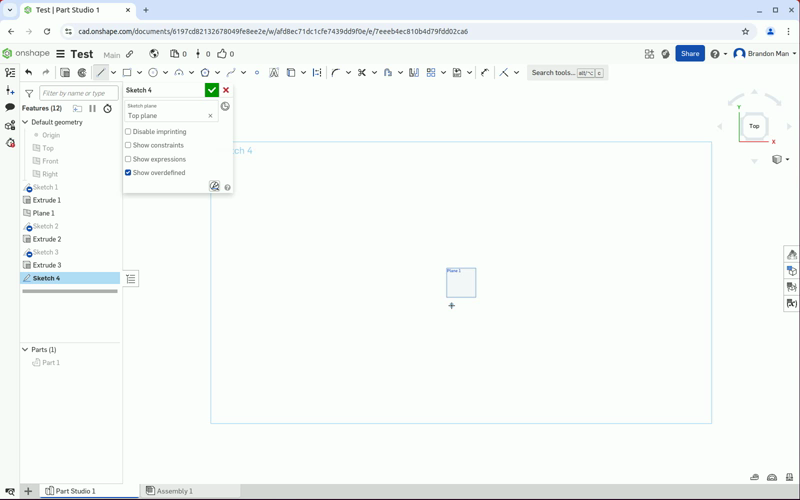
mouse_move(481, 305)
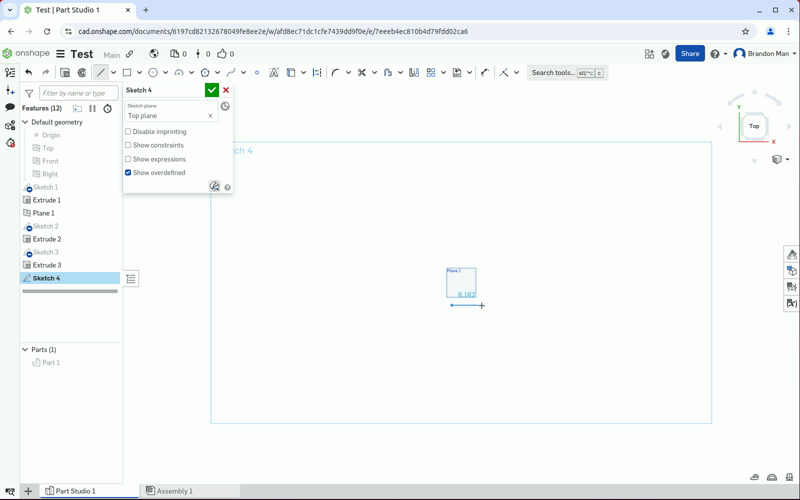
mouse_move(470, 305)
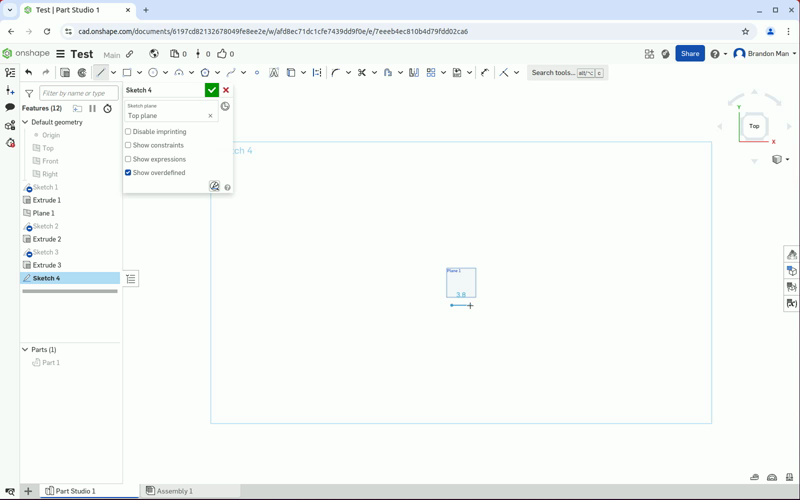
click(470, 305)
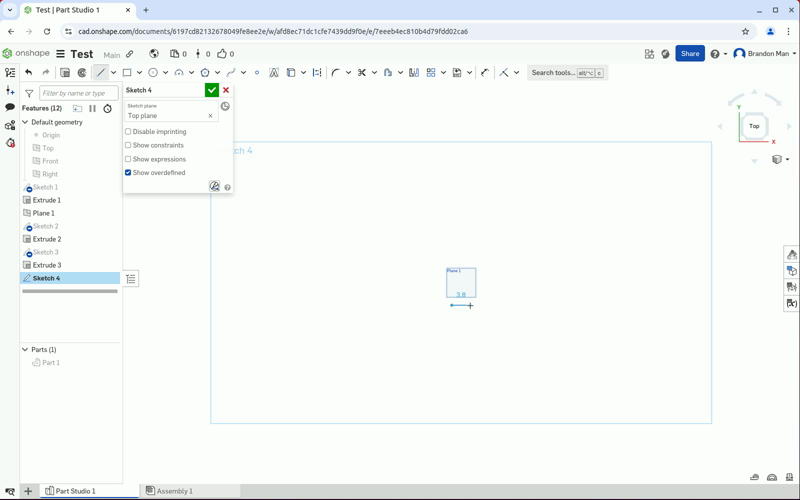
key_up(shift)
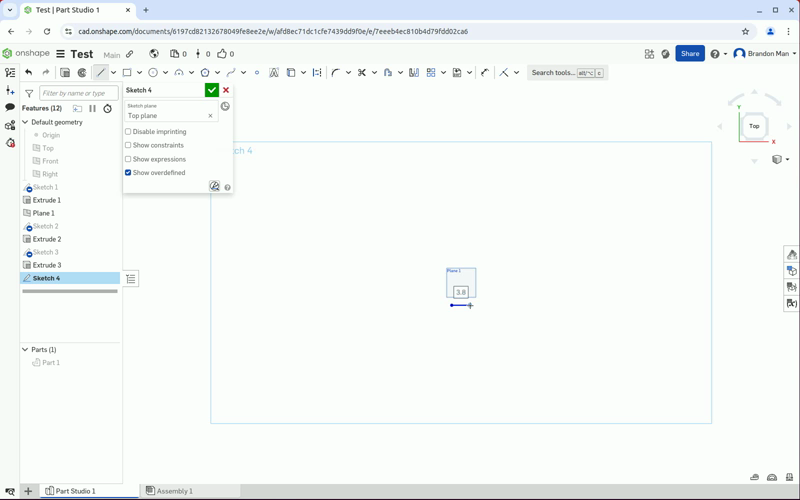
key_down(shift)
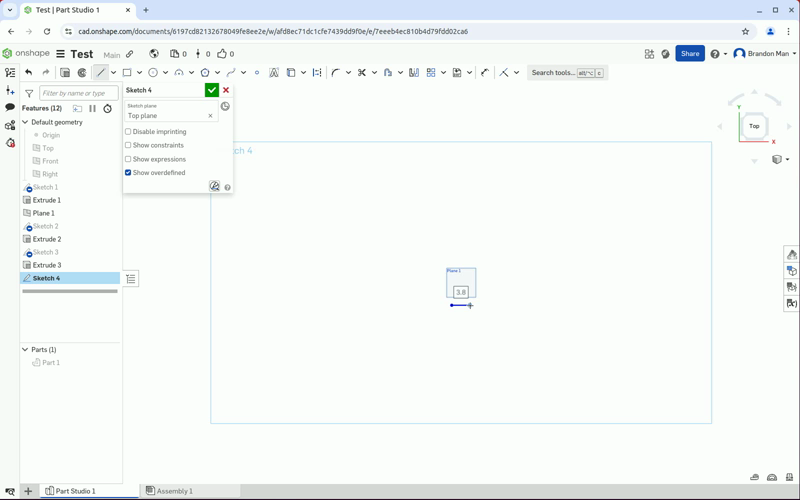
mouse_move(500, 305)
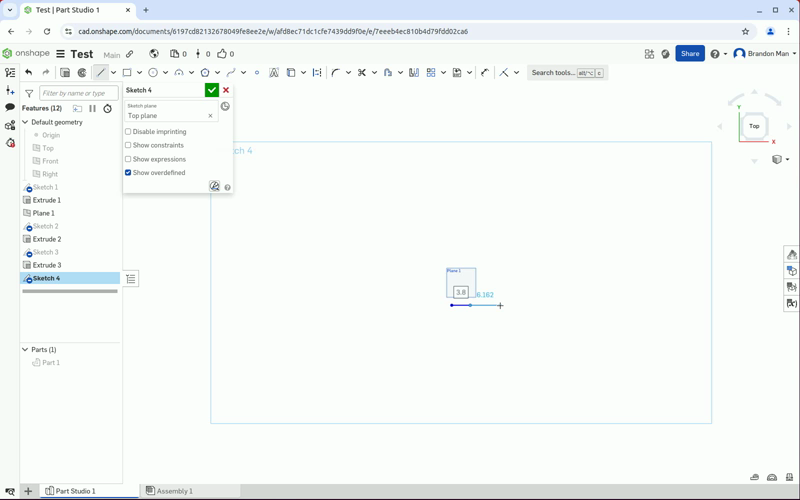
mouse_move(470, 297)
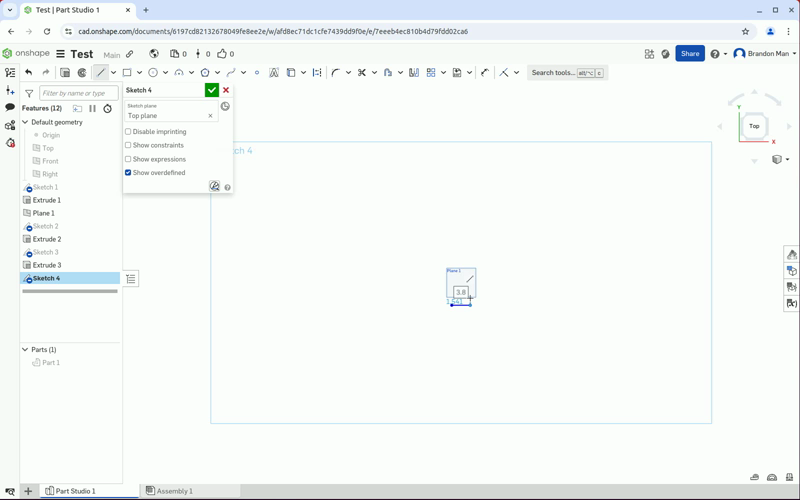
click(470, 297)
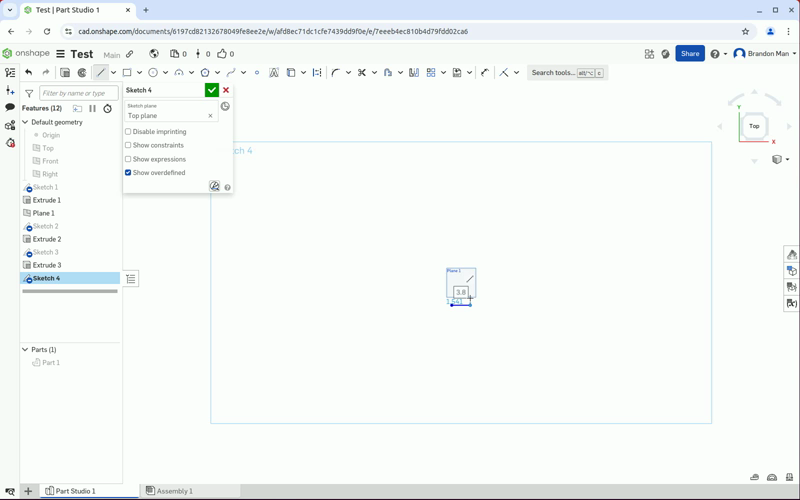
key_up(shift)
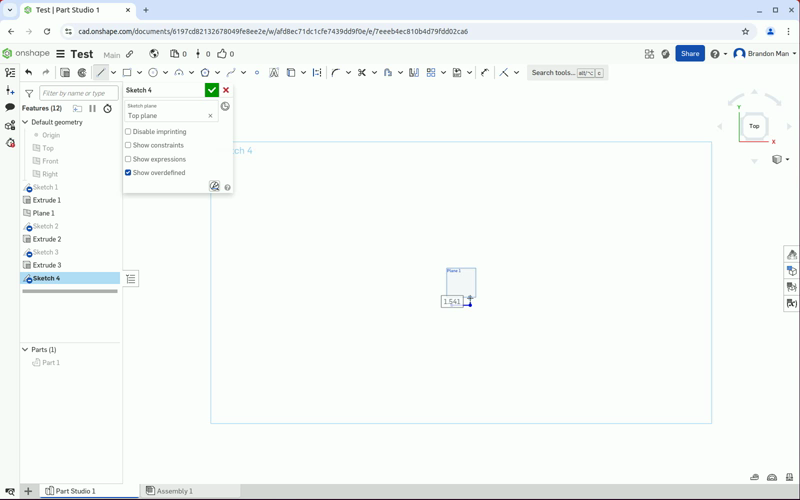
key_down(shift)
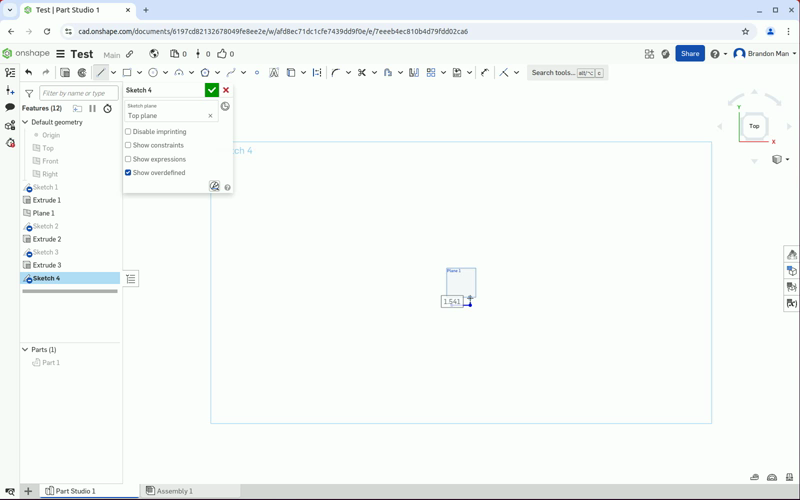
mouse_move(500, 297)
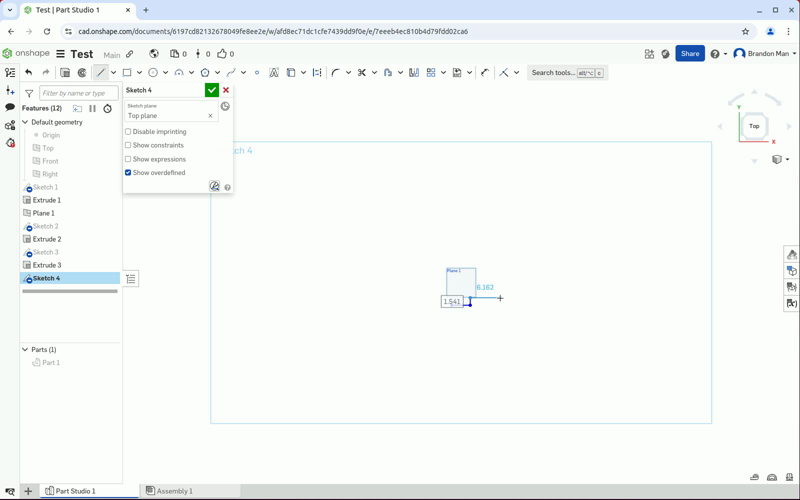
mouse_move(451, 297)
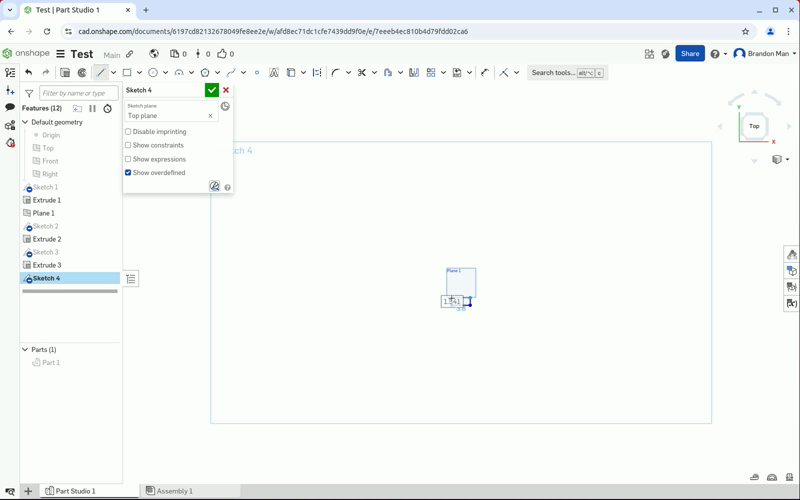
click(451, 297)
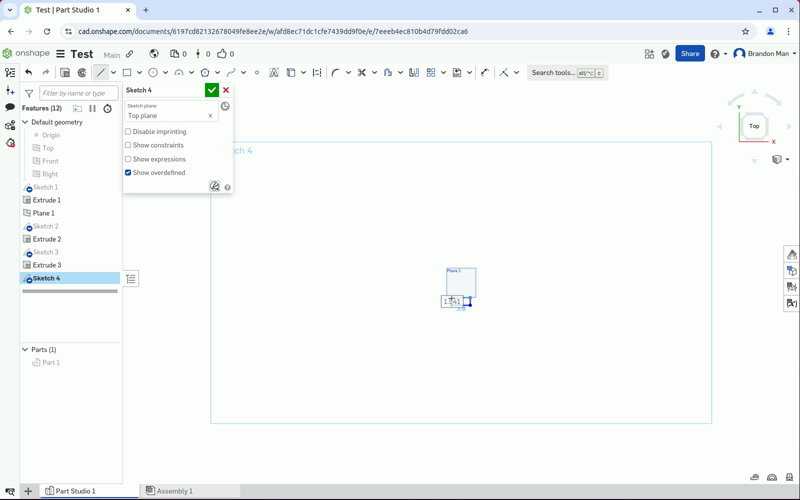
key_up(shift)
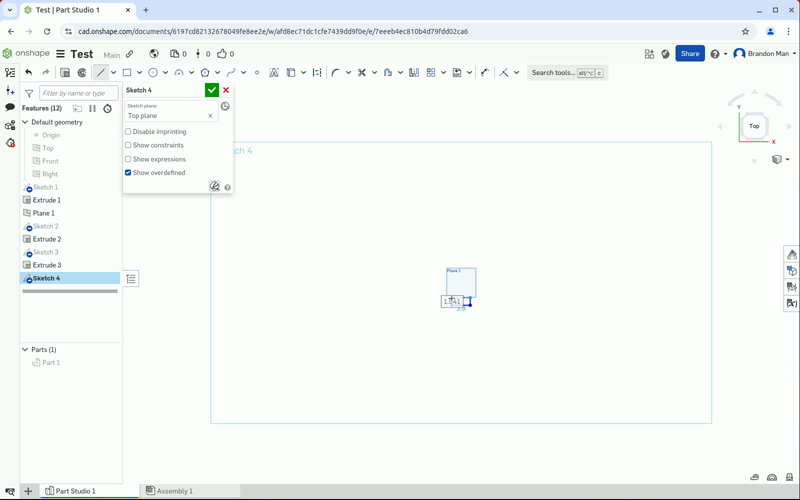
mouse_move(481, 297)
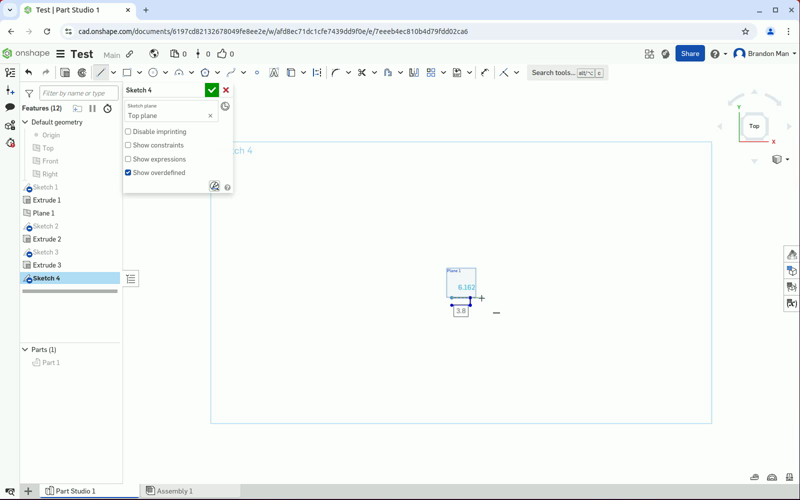
key_down(shift)
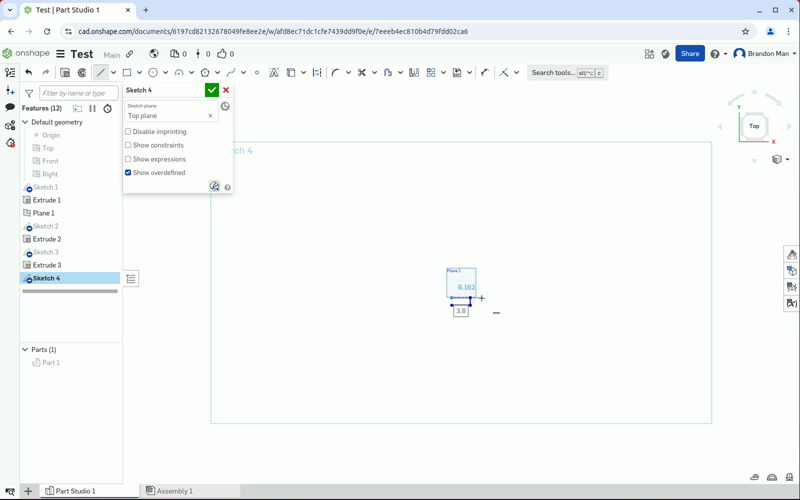
mouse_move(451, 305)
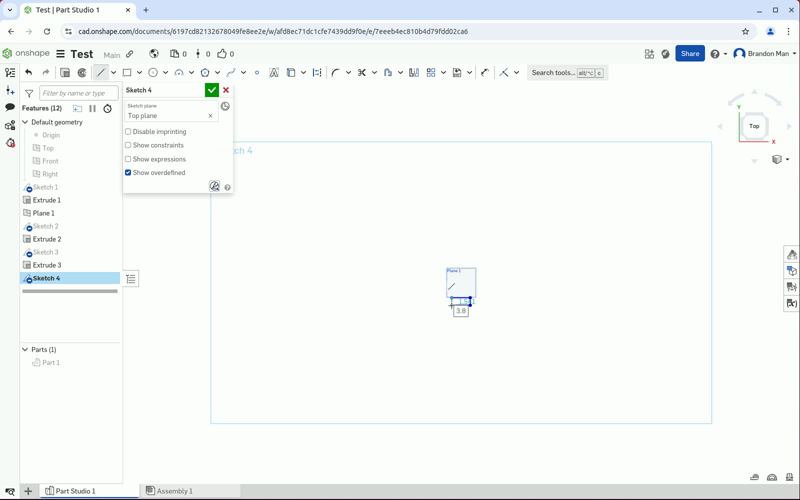
key_up(shift)
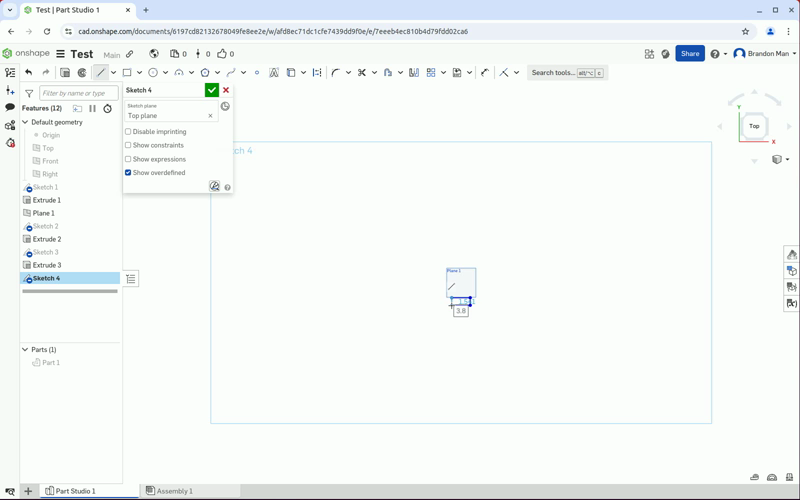
click(451, 305)
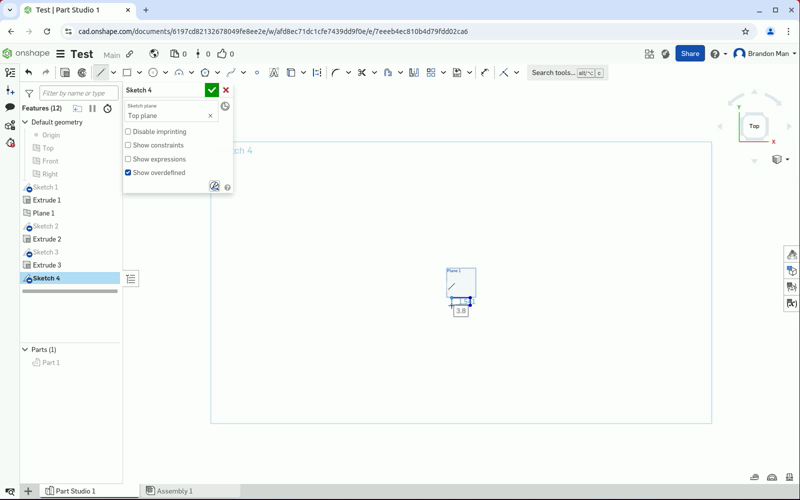
key(esc)
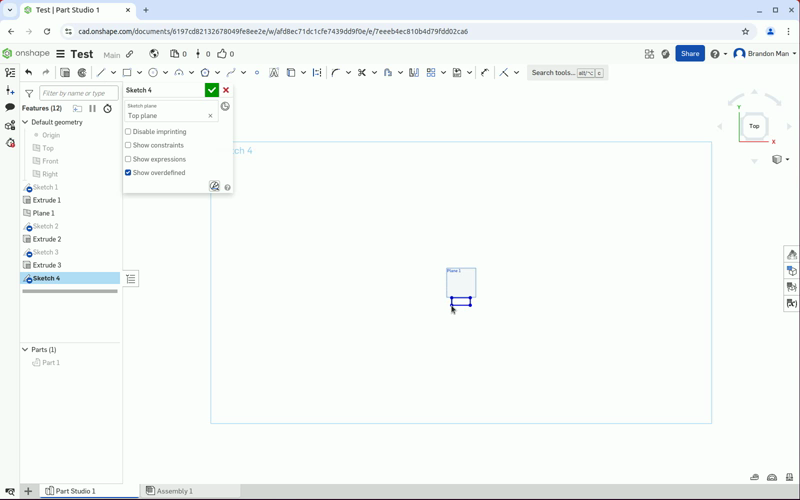
mouse_move(459, 303)
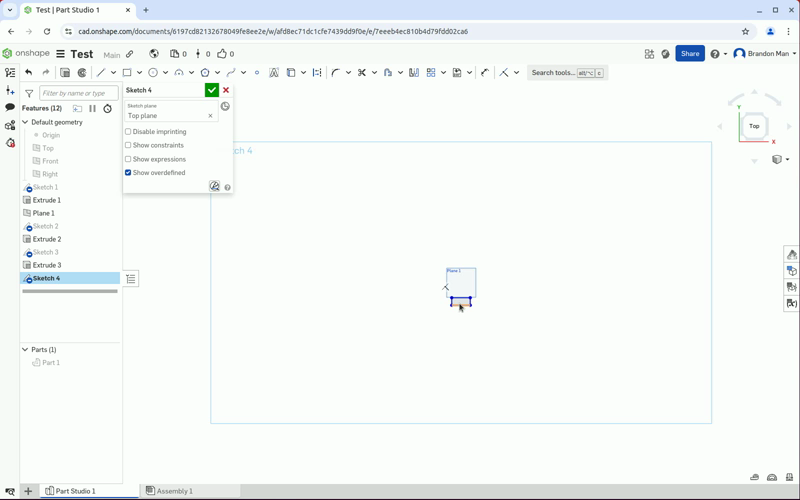
scroll(6)
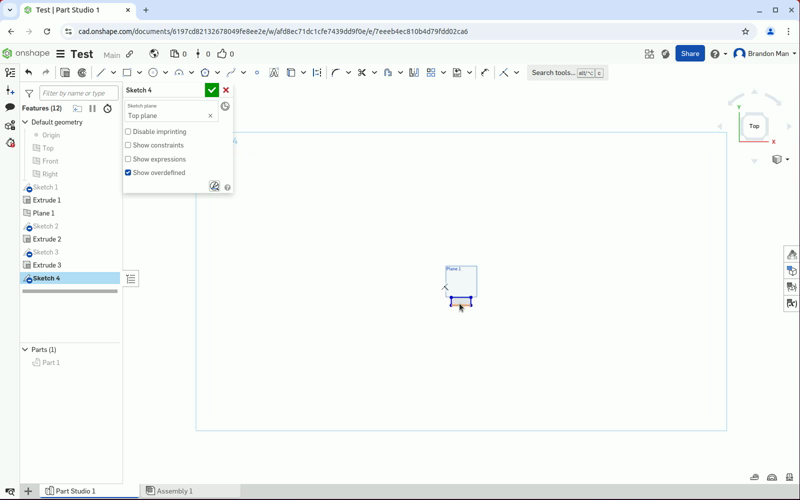
scroll(6)
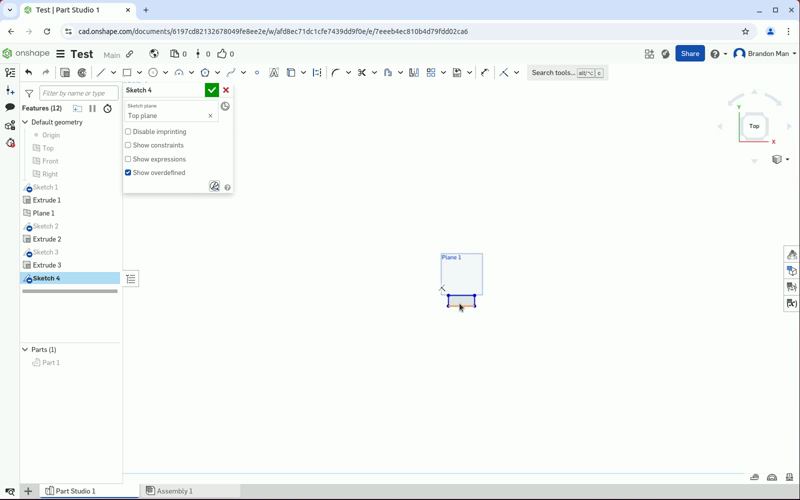
scroll(6)
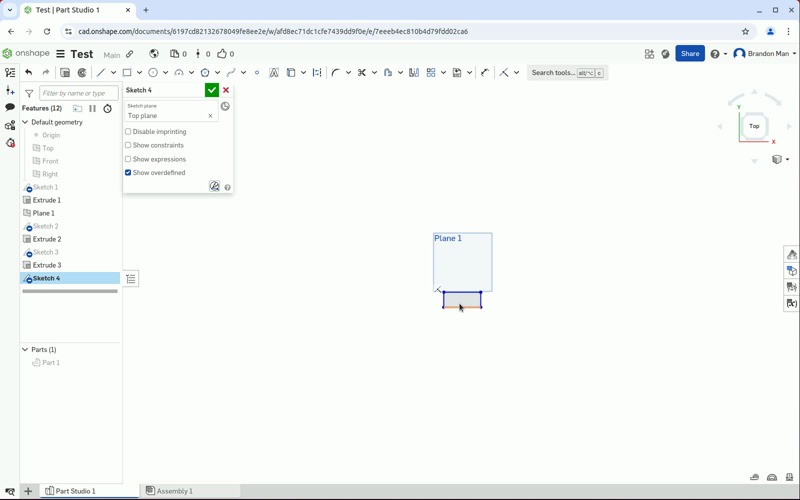
scroll(6)
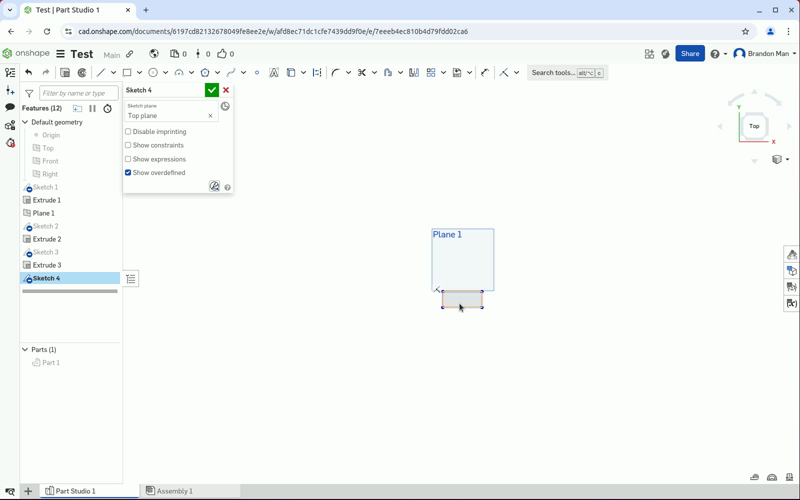
scroll(6)
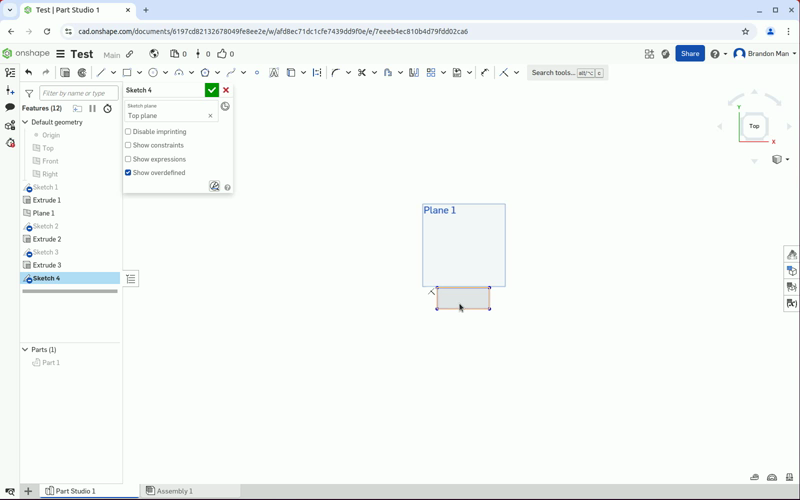
scroll(6)
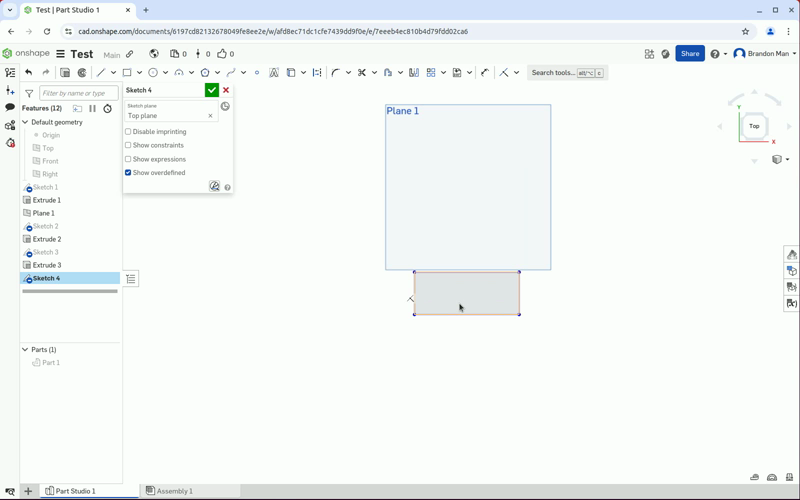
scroll(6)
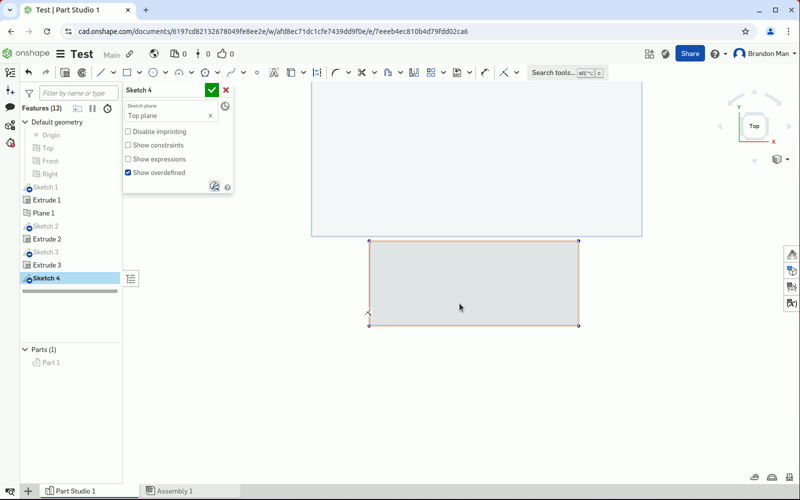
click(459, 303)
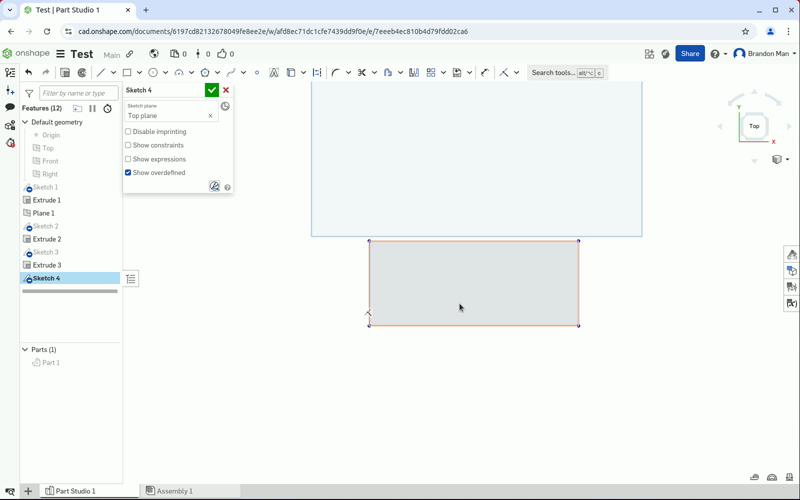
scroll(-6)
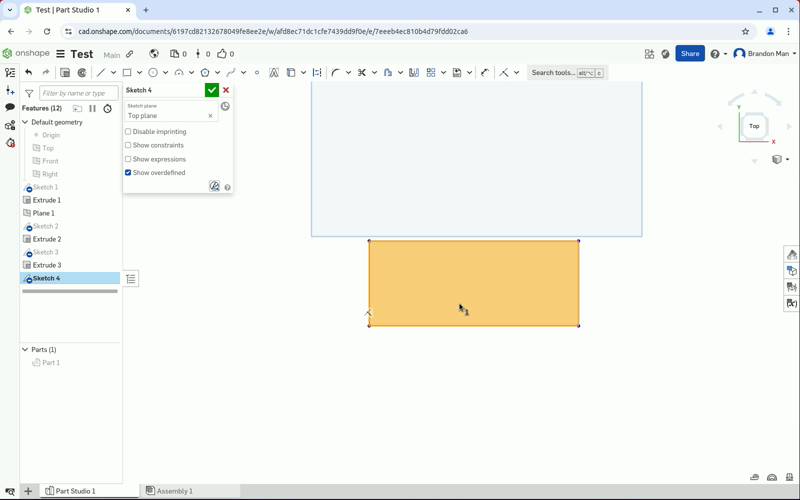
scroll(-6)
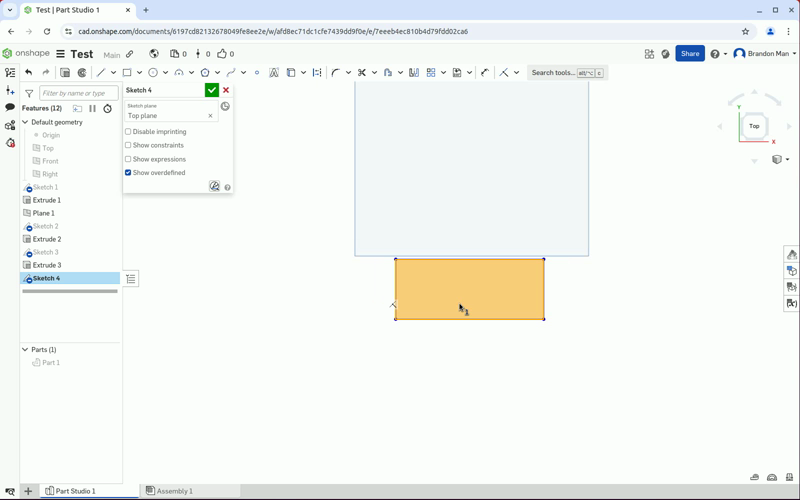
scroll(-6)
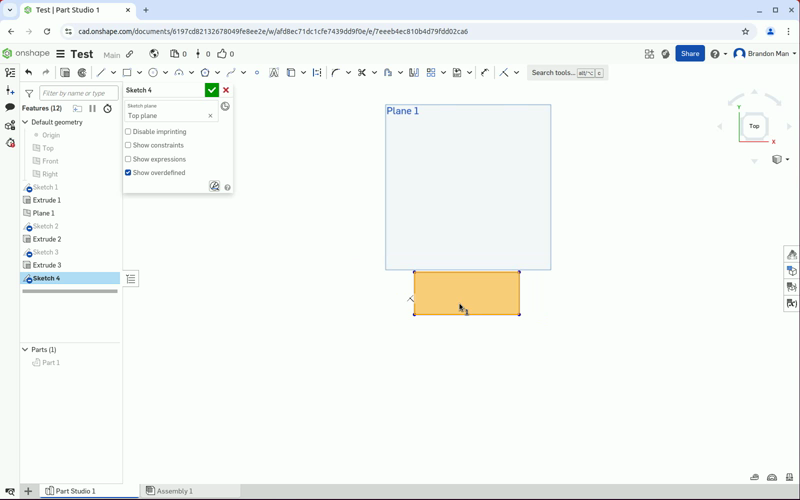
scroll(-6)
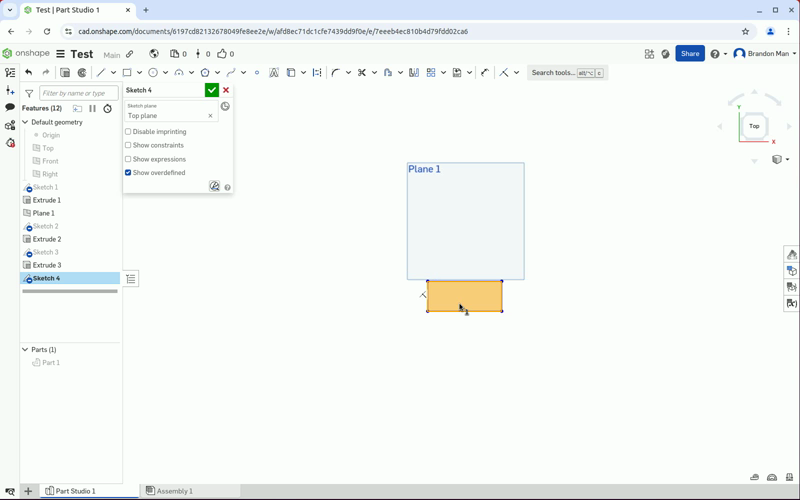
scroll(-6)
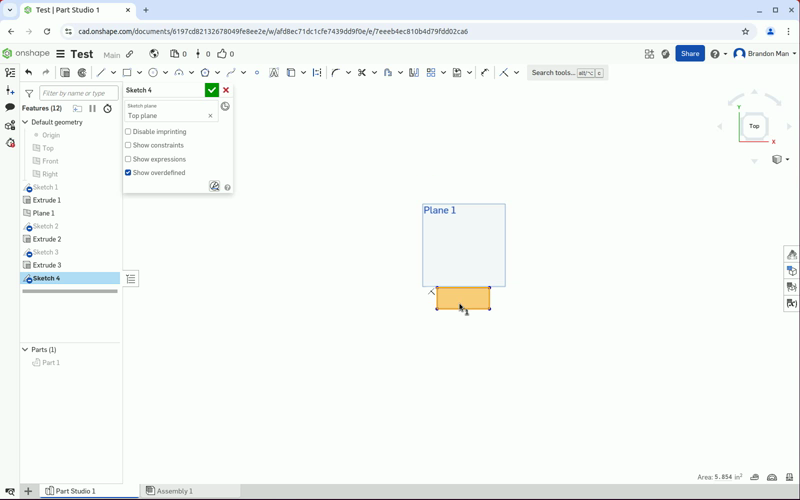
scroll(-6)
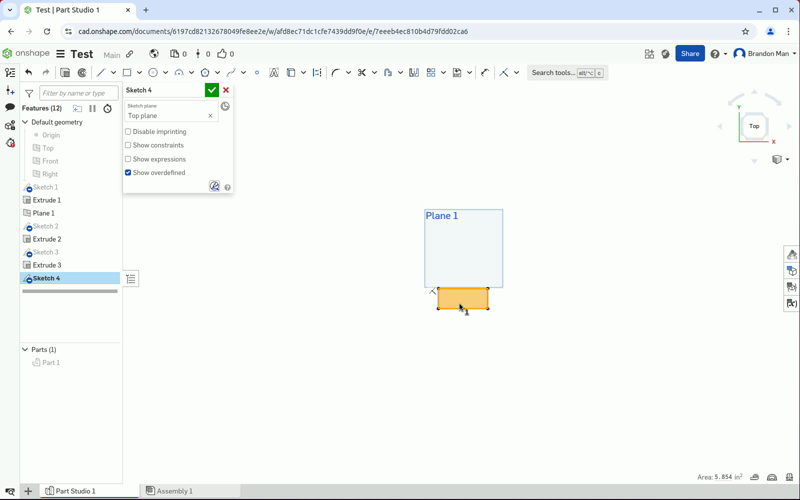
scroll(-6)
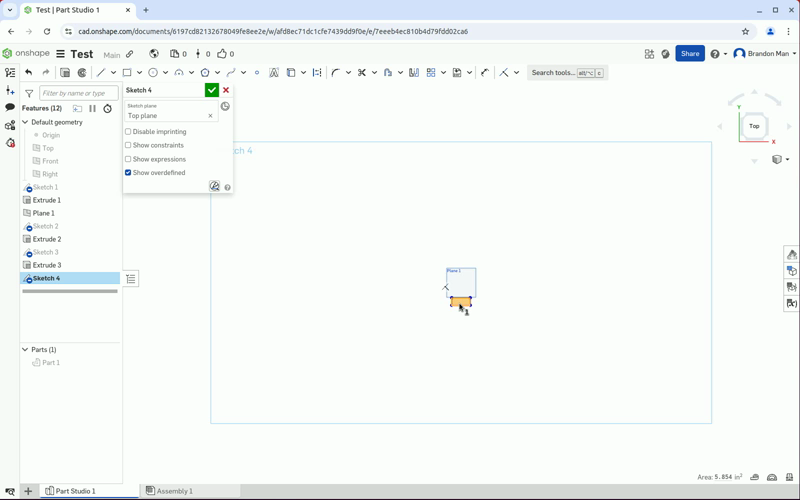
mouse_move(73, 352)
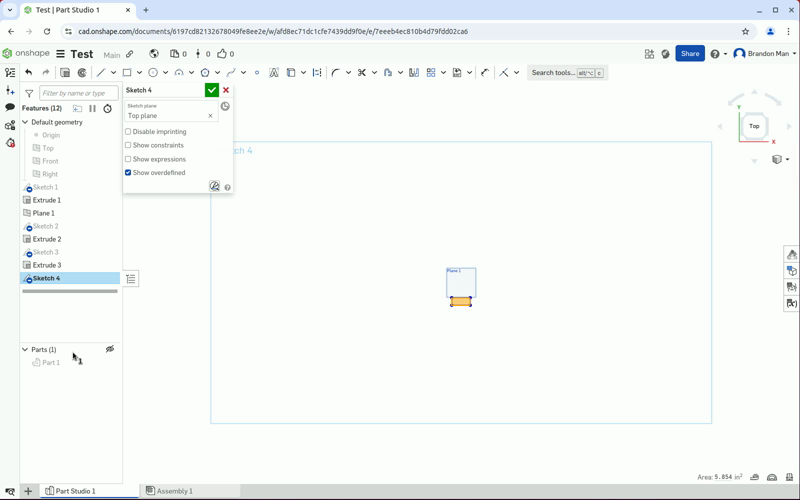
key(shift+y)
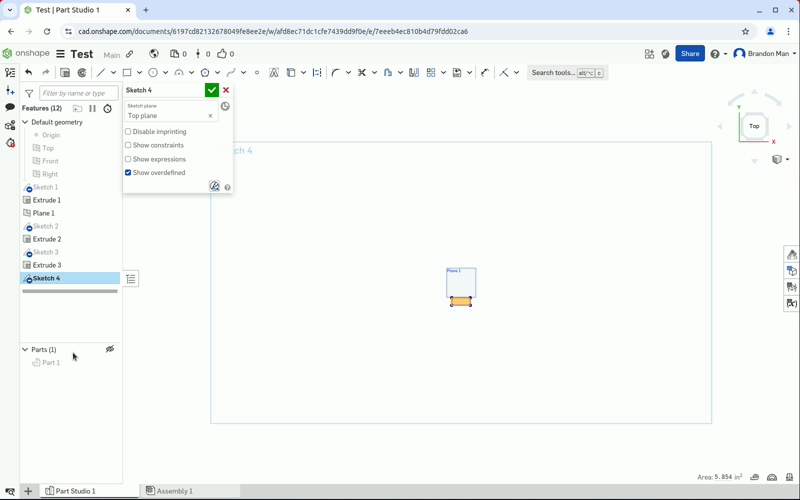
key(shift+e)
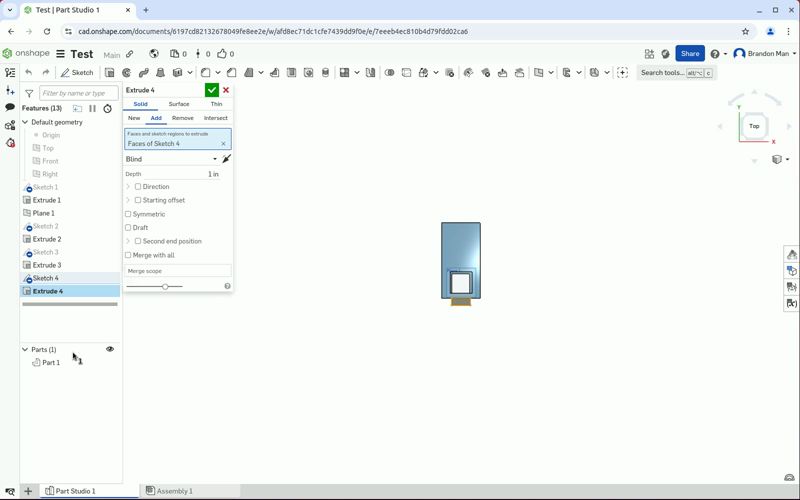
mouse_move(143, 106)
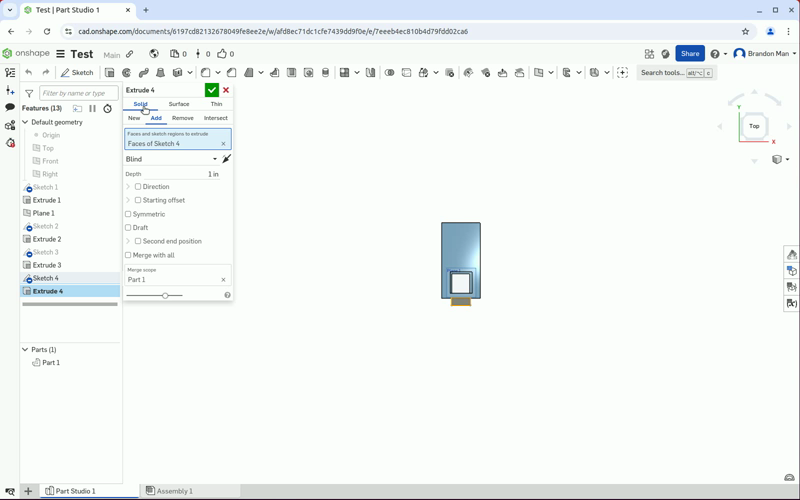
click(143, 106)
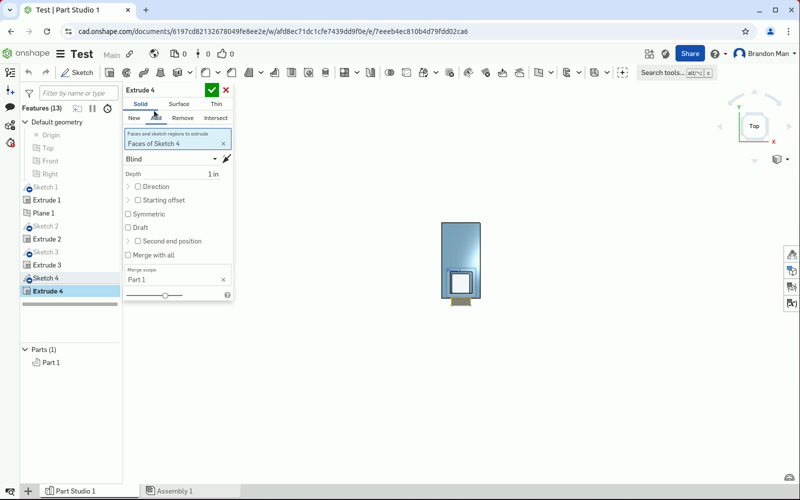
mouse_move(186, 120)
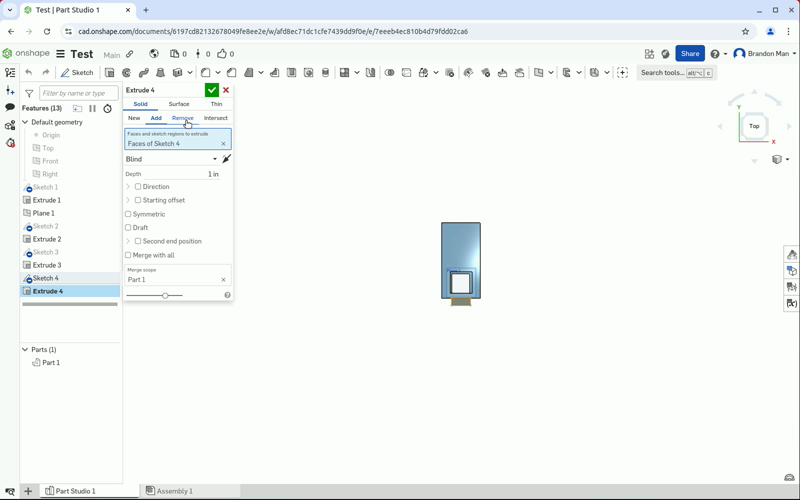
click(186, 120)
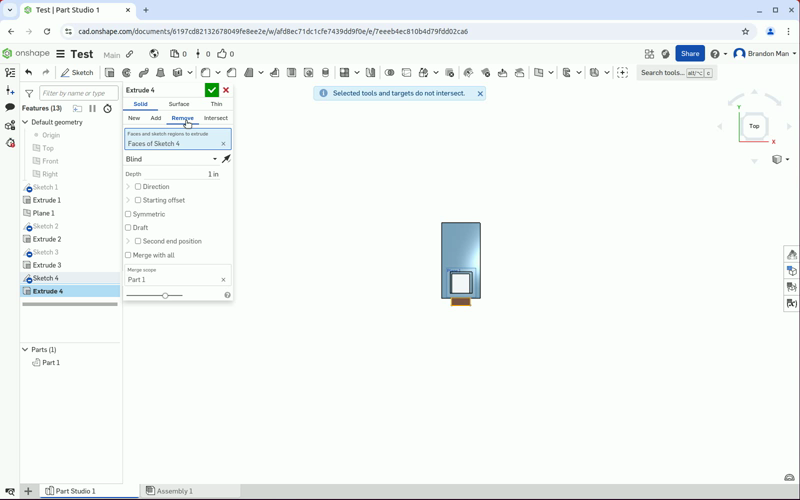
key(tab, 4)
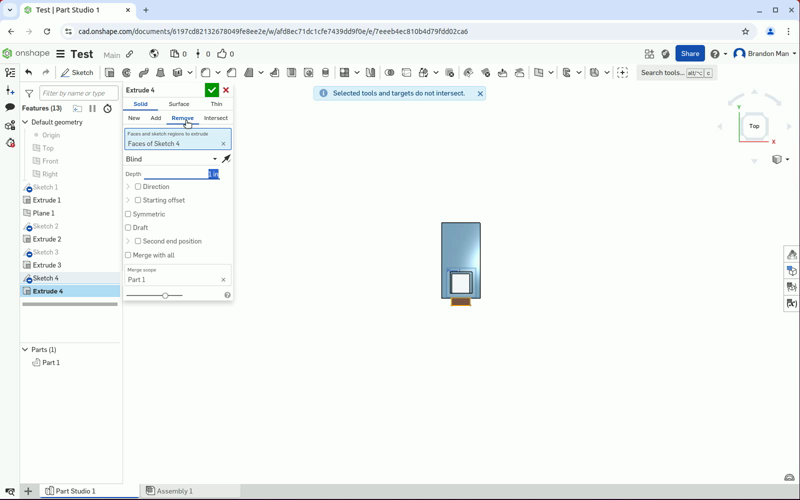
text(-15.165)
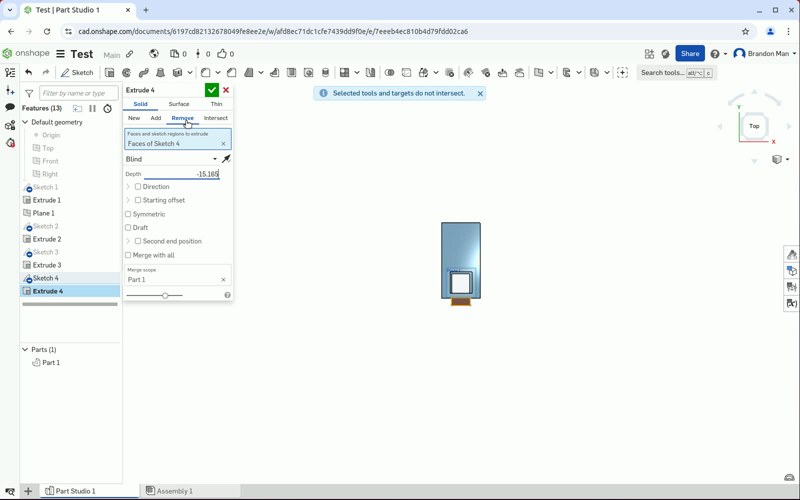
key(tab, 6)
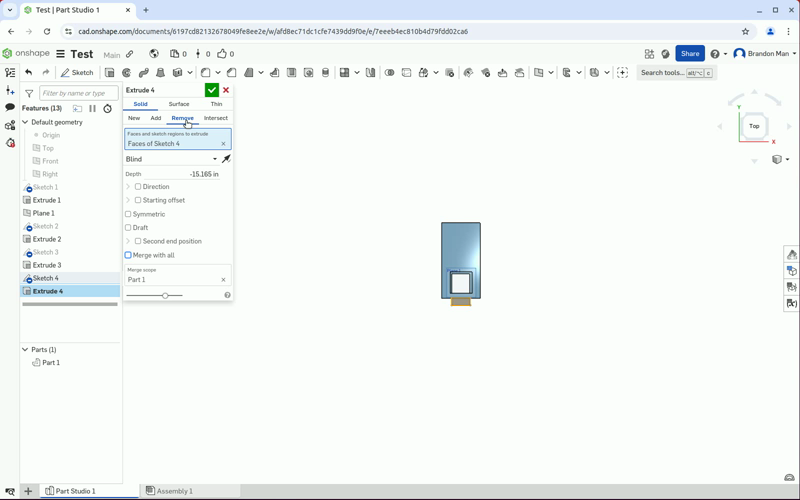
key(space)
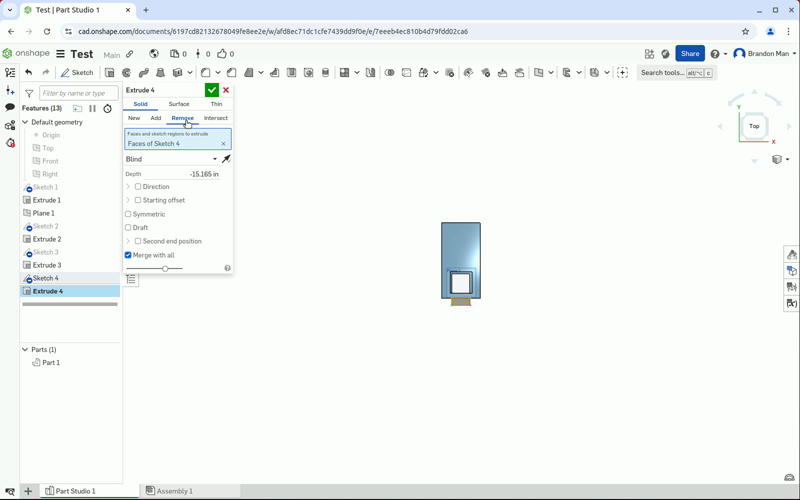
key(enter)
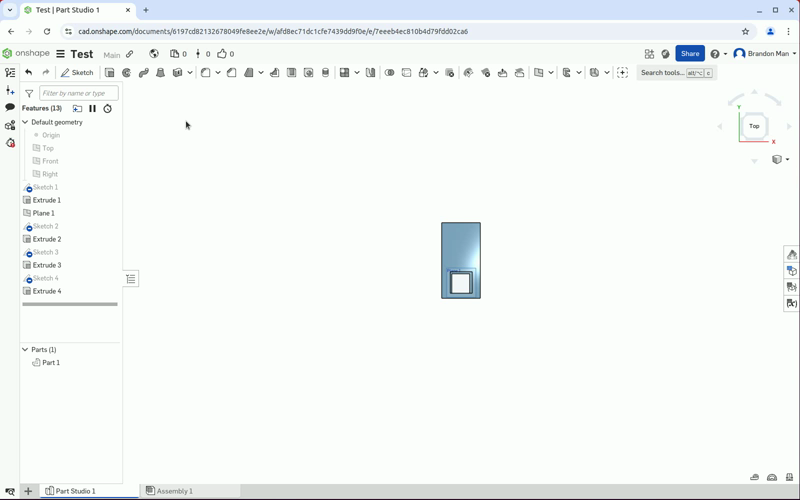
key(shift+h)
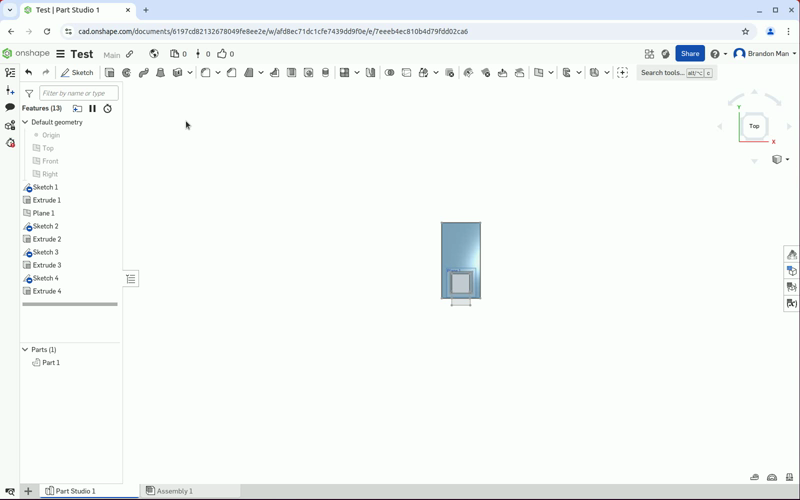
key(shift+h)
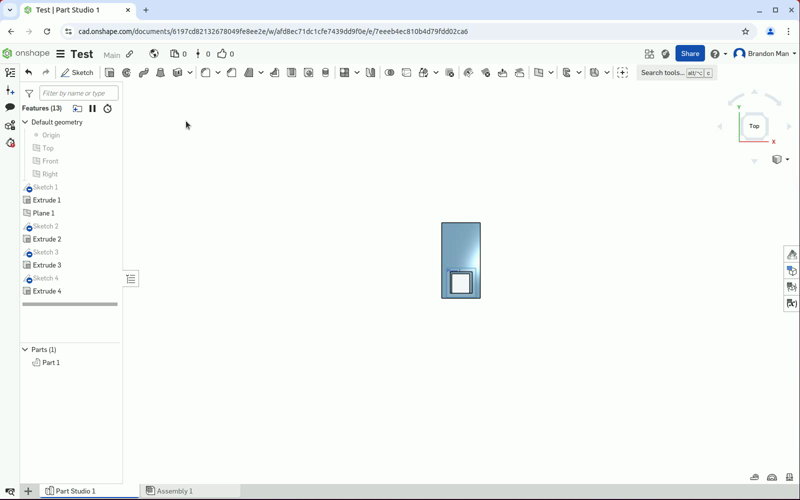
mouse_move(73, 189)
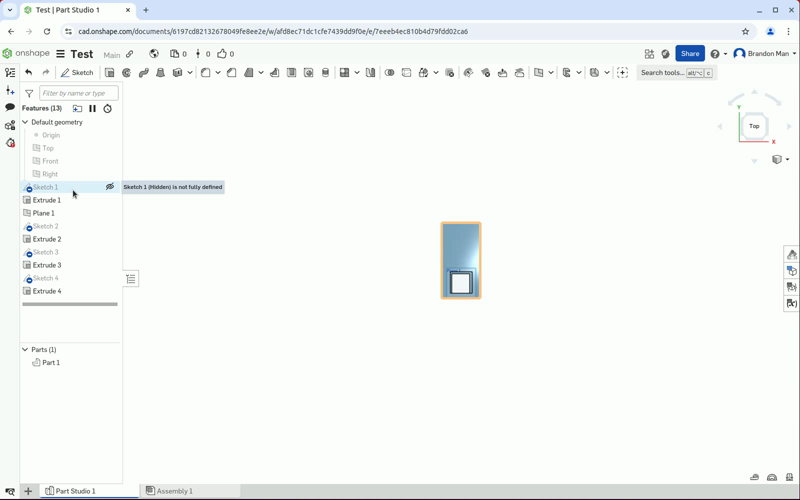
click(73, 189)
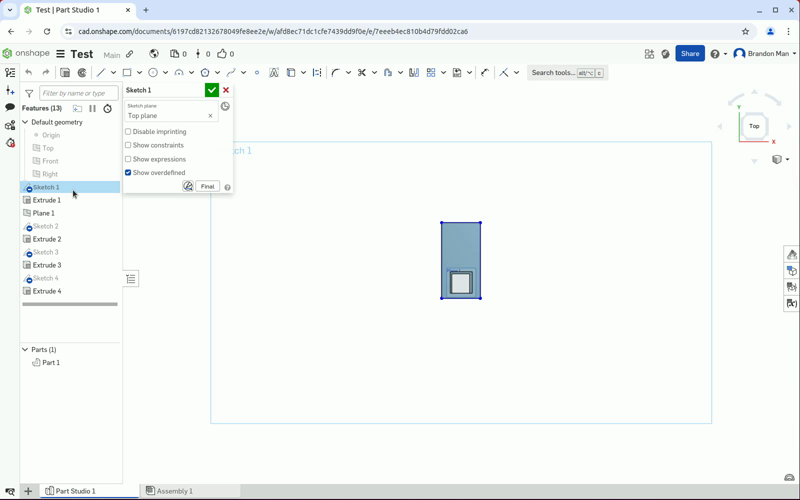
mouse_move(229, 92)
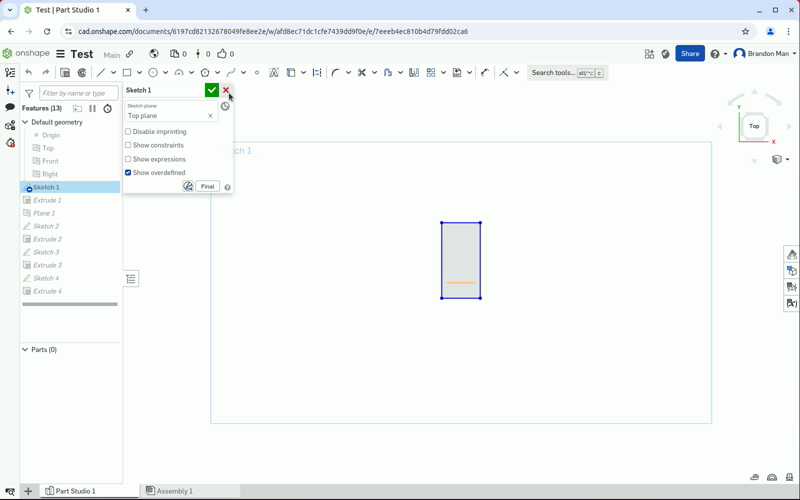
click(229, 92)
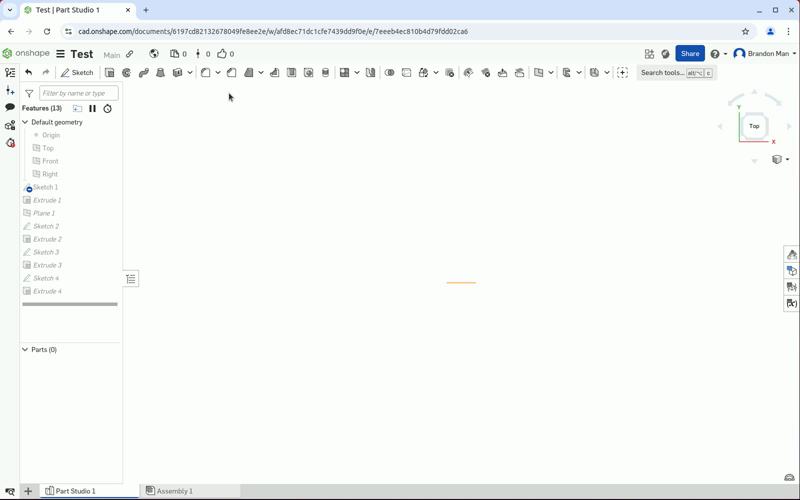
key(shift+s)
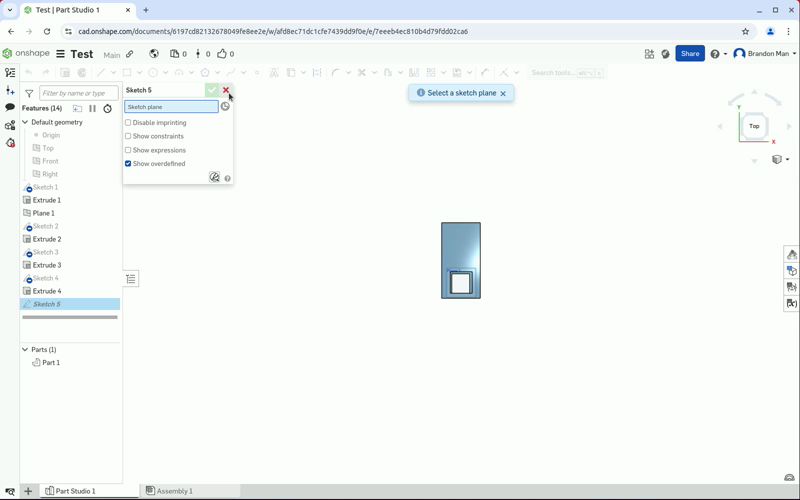
mouse_move(73, 215)
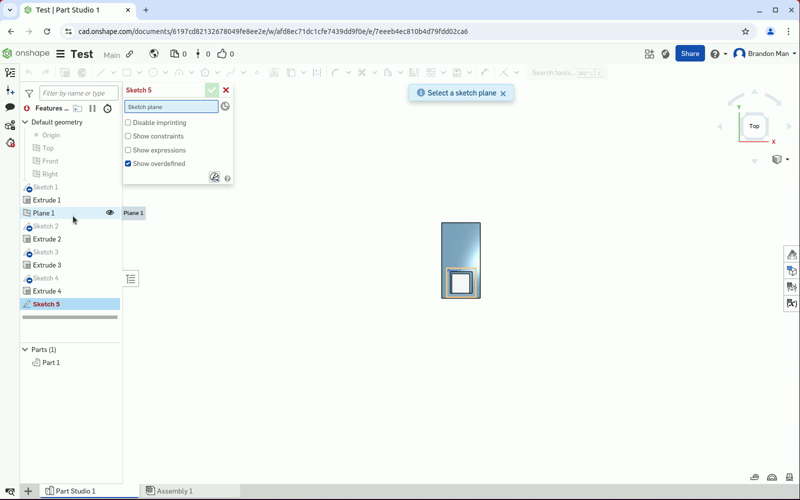
click(73, 215)
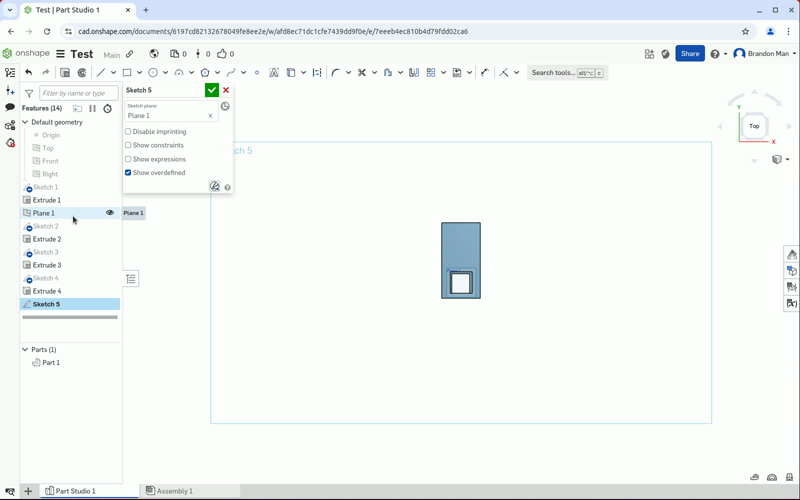
mouse_move(73, 352)
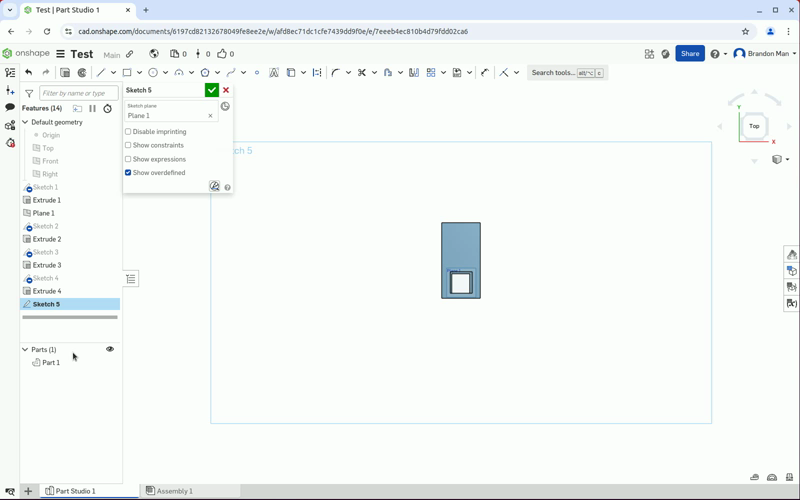
key(y)
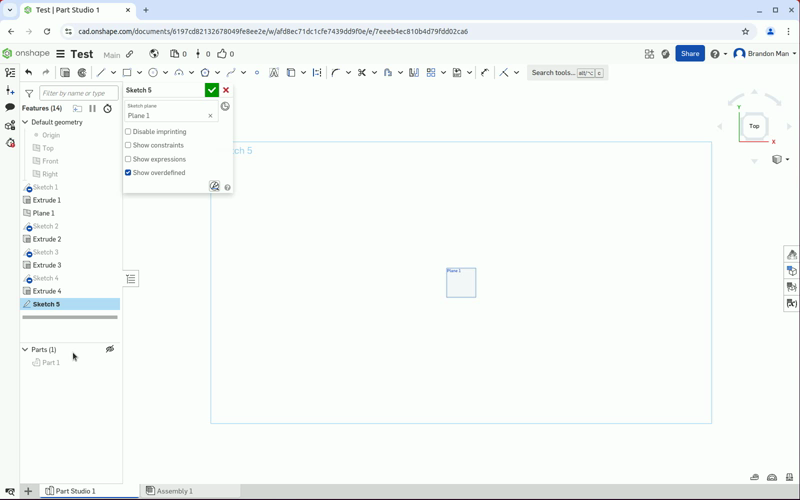
key(l)
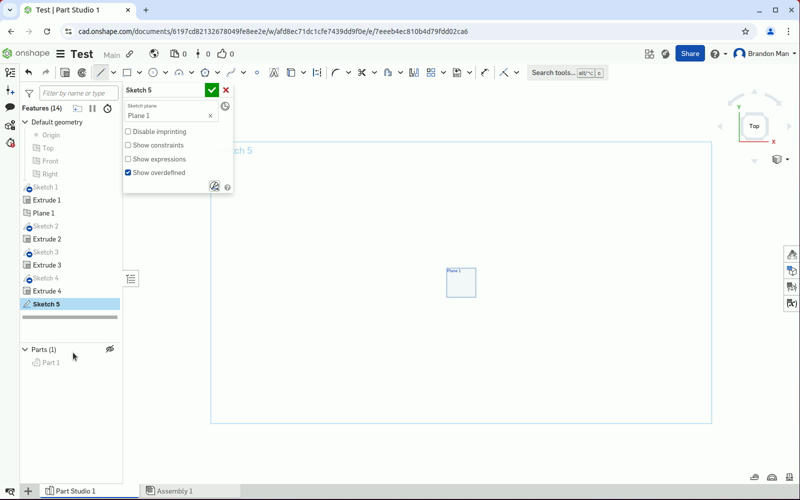
key_down(shift)
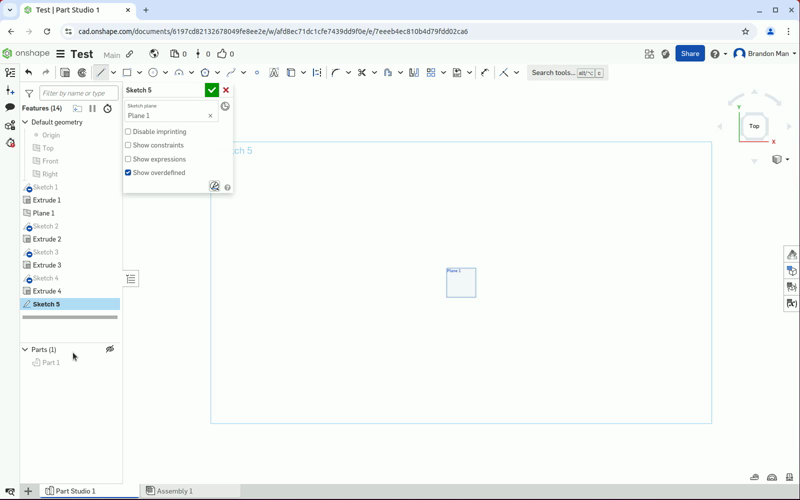
mouse_move(441, 249)
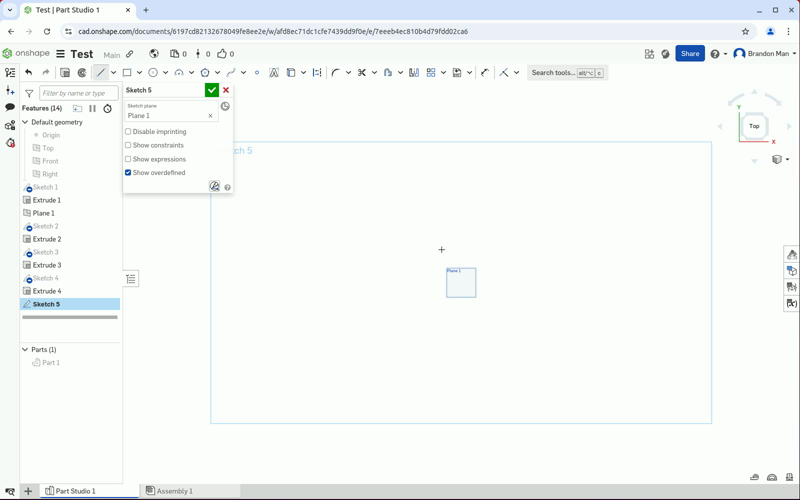
click(441, 249)
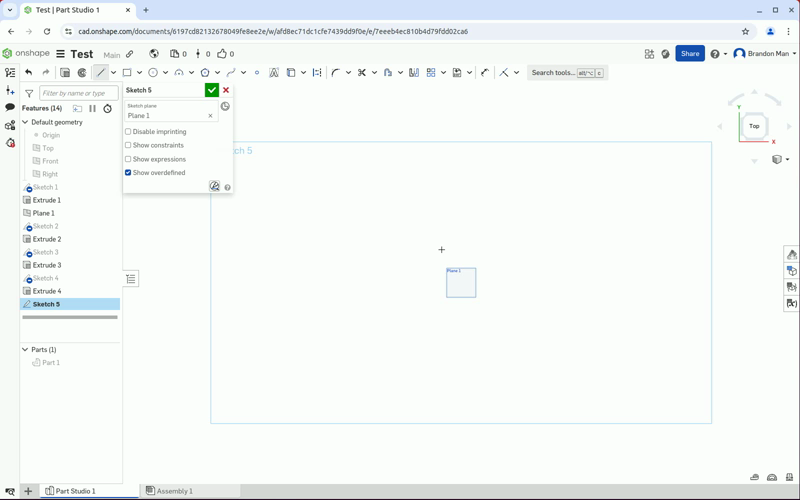
key_up(shift)
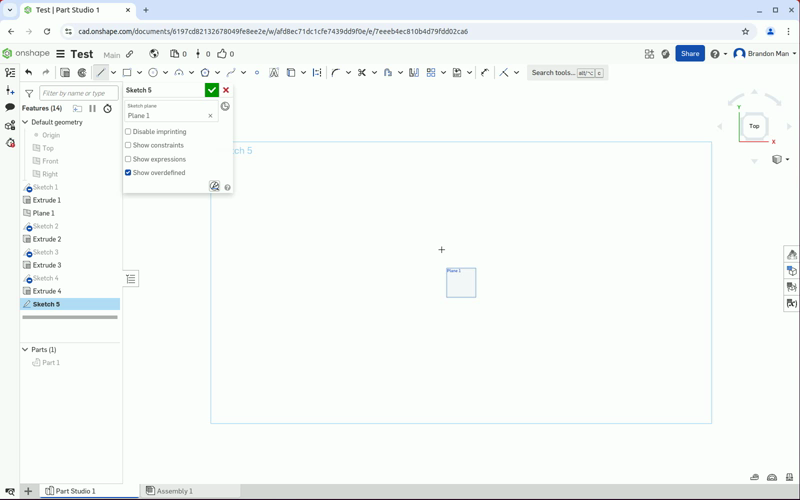
key_down(shift)
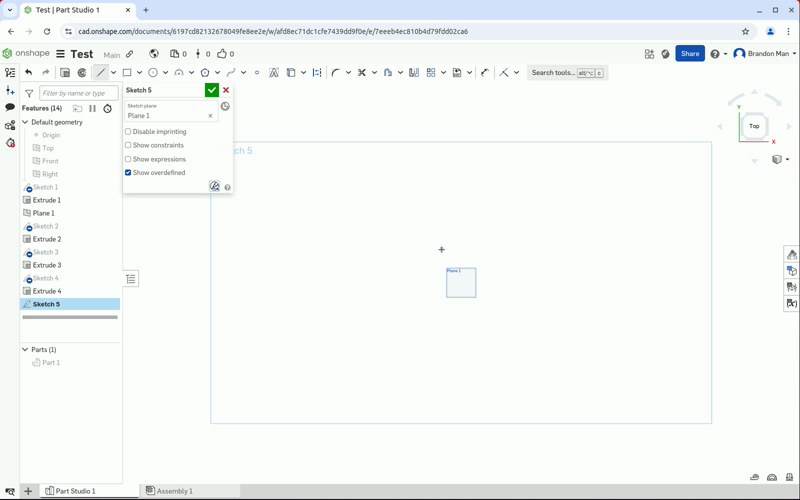
mouse_move(471, 249)
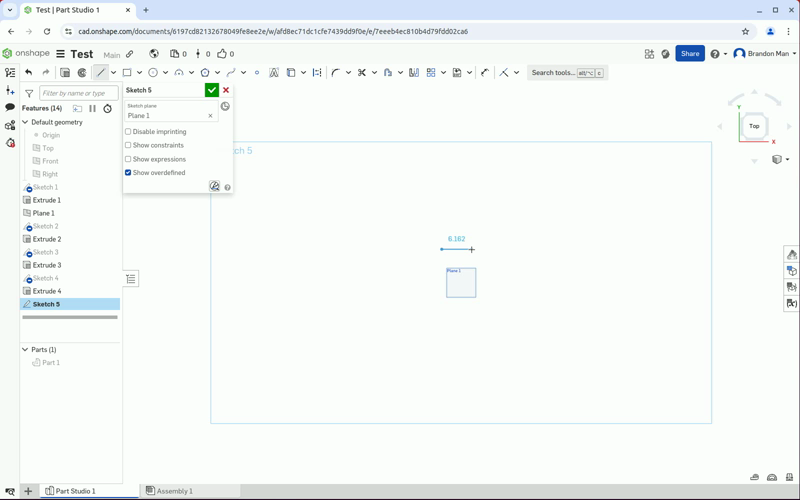
mouse_move(481, 249)
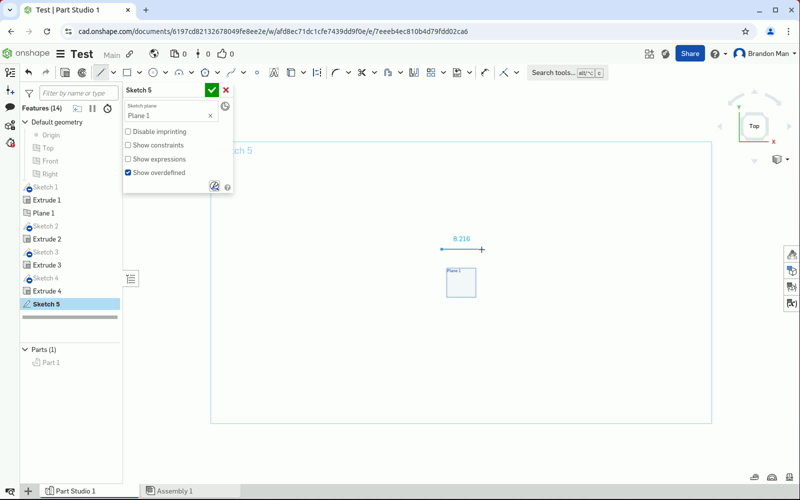
click(481, 249)
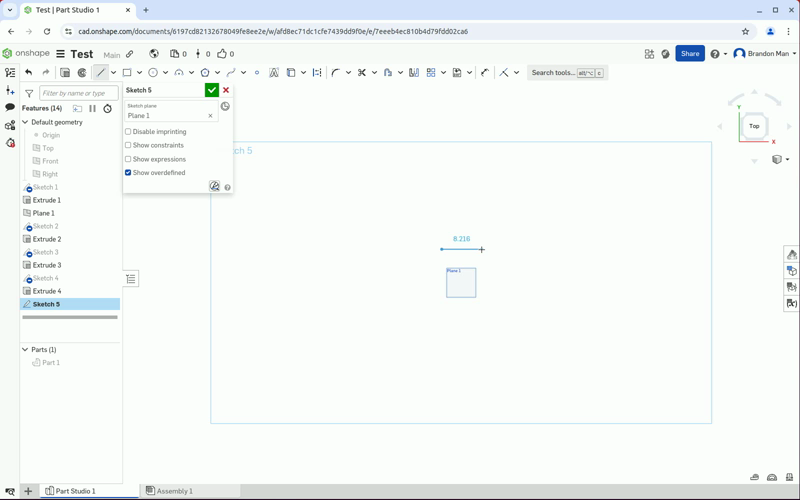
key_up(shift)
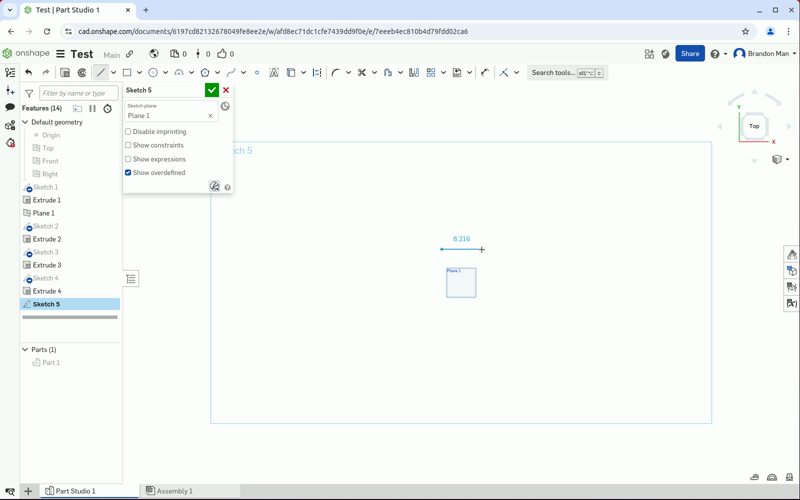
key_down(shift)
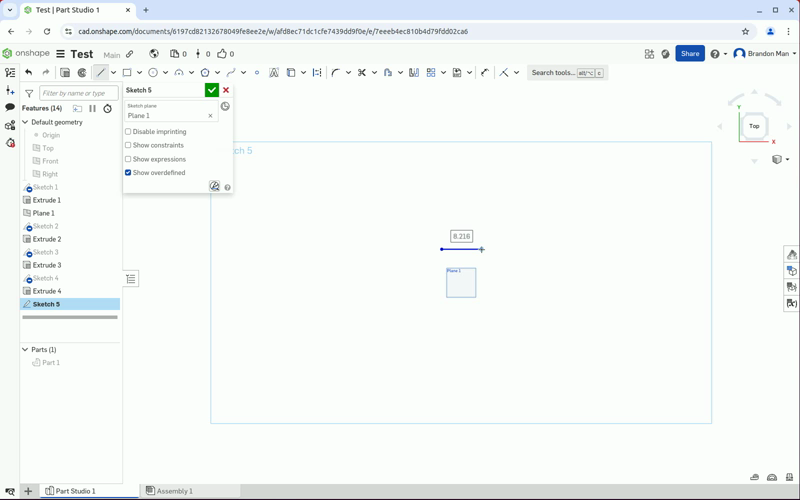
mouse_move(511, 249)
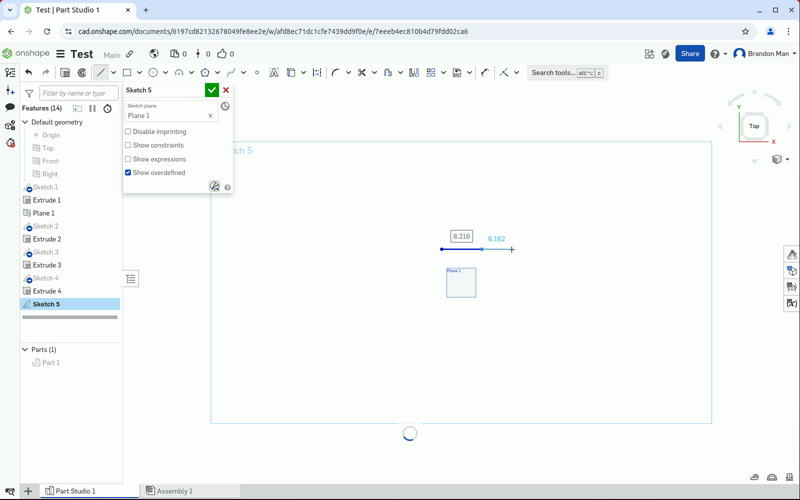
mouse_move(481, 221)
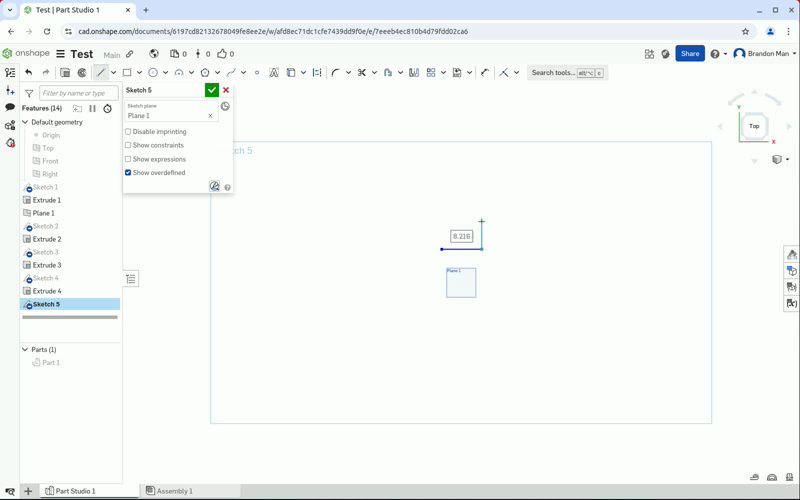
click(481, 221)
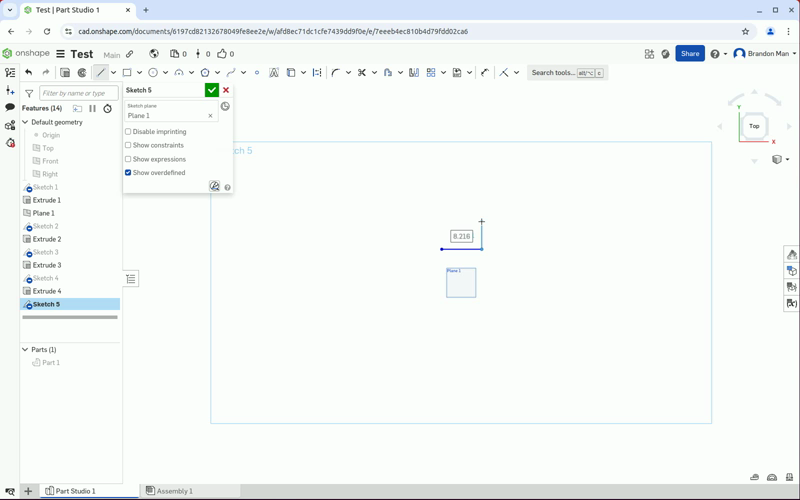
key_up(shift)
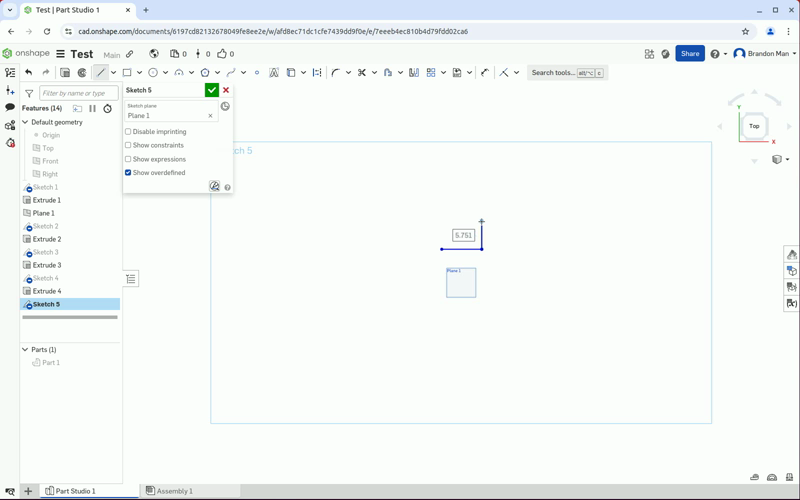
key_down(shift)
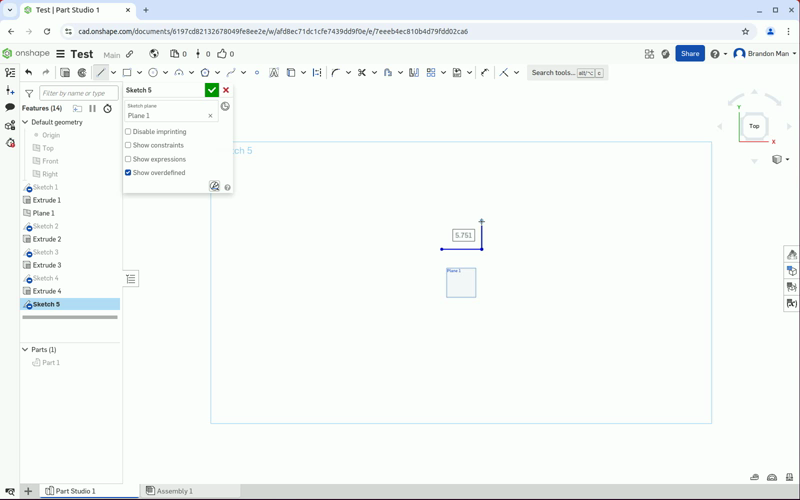
mouse_move(511, 221)
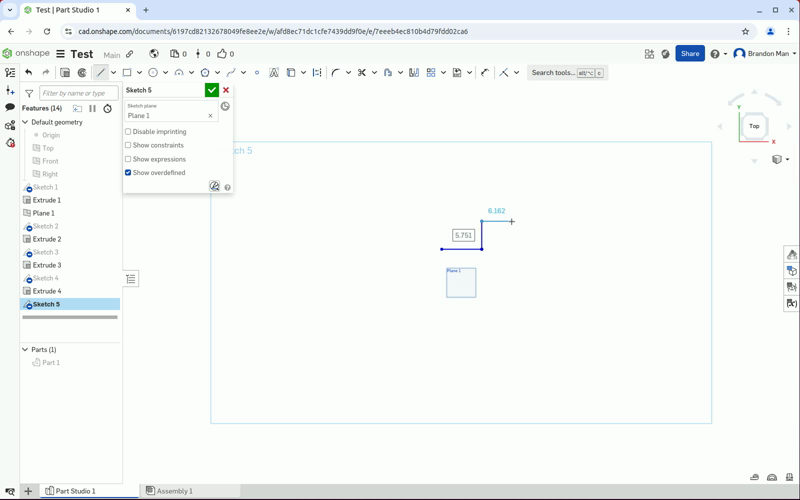
mouse_move(441, 221)
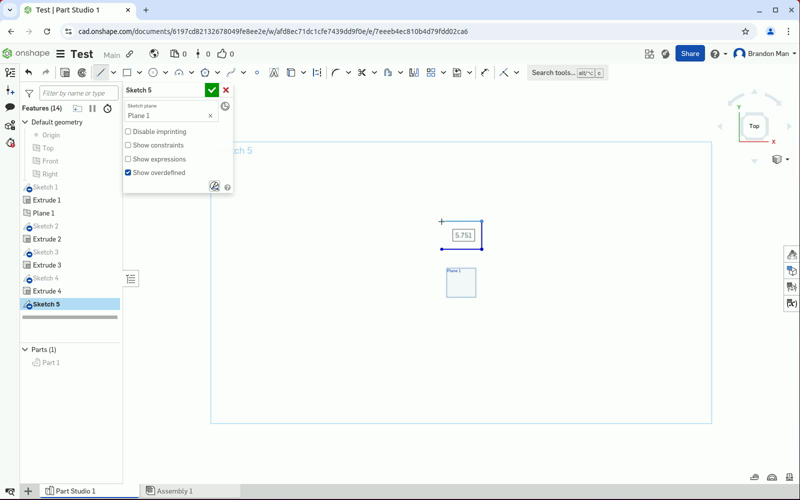
click(441, 221)
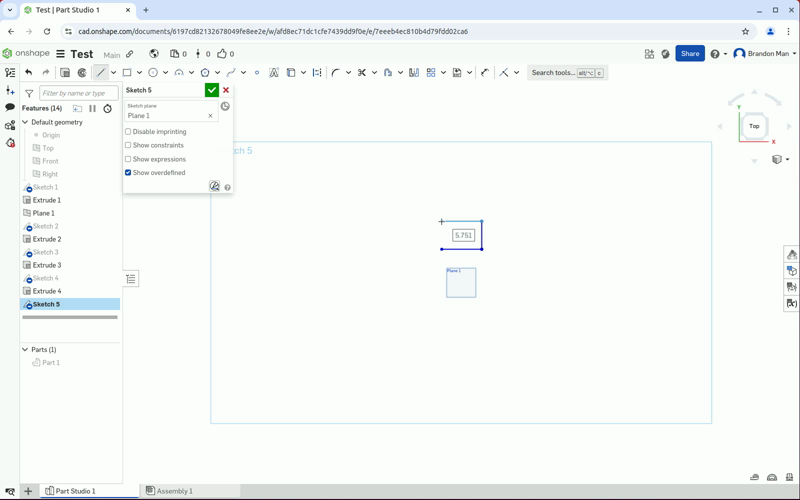
key_up(shift)
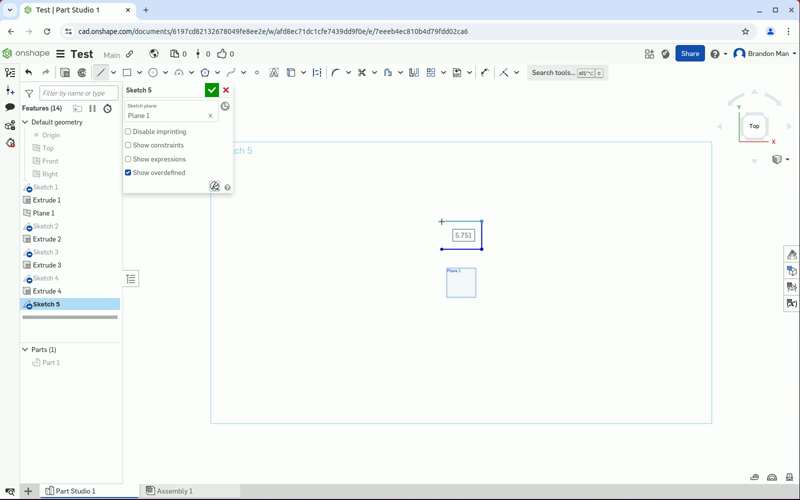
mouse_move(471, 221)
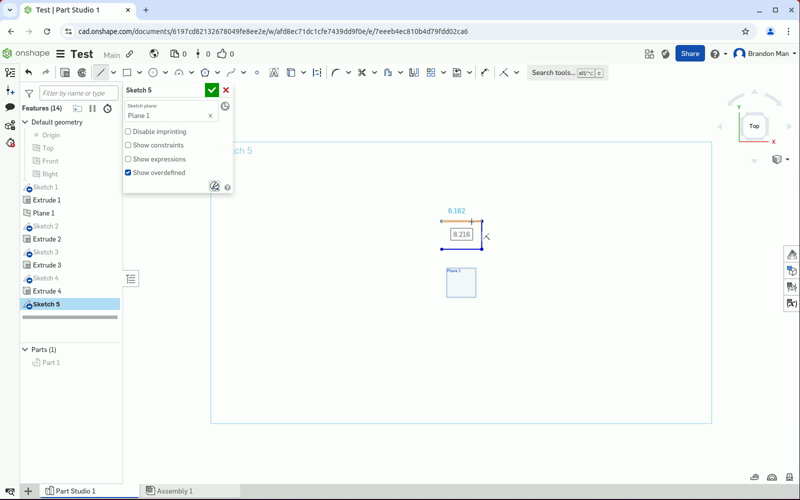
key_down(shift)
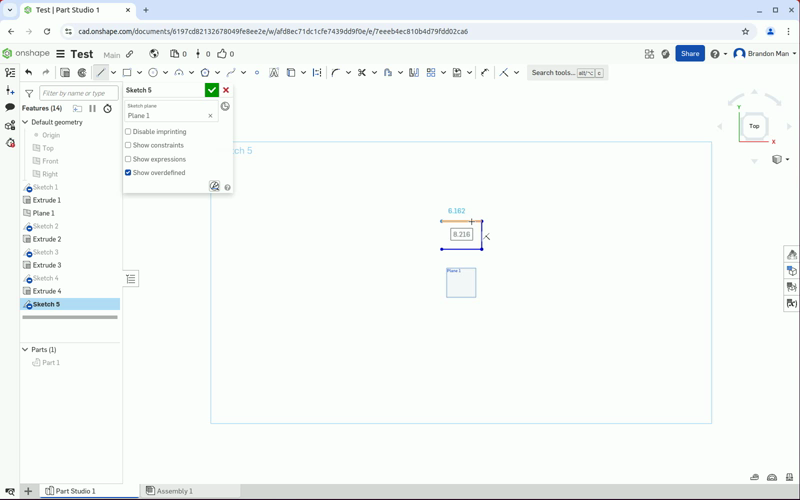
mouse_move(441, 249)
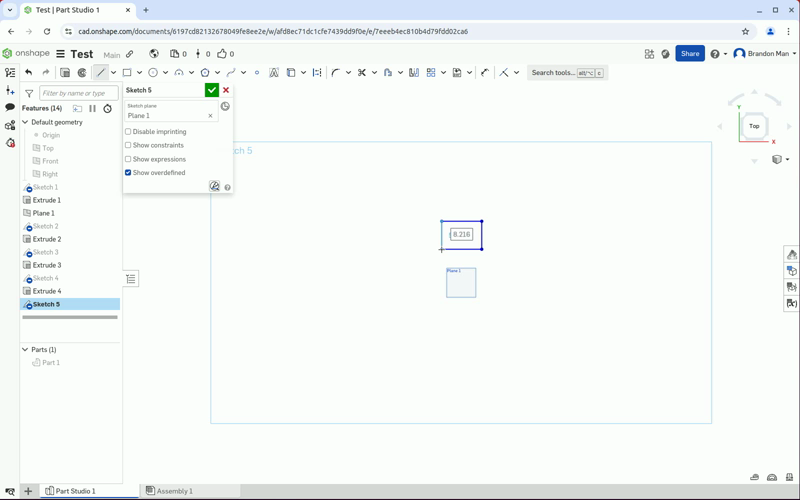
key_up(shift)
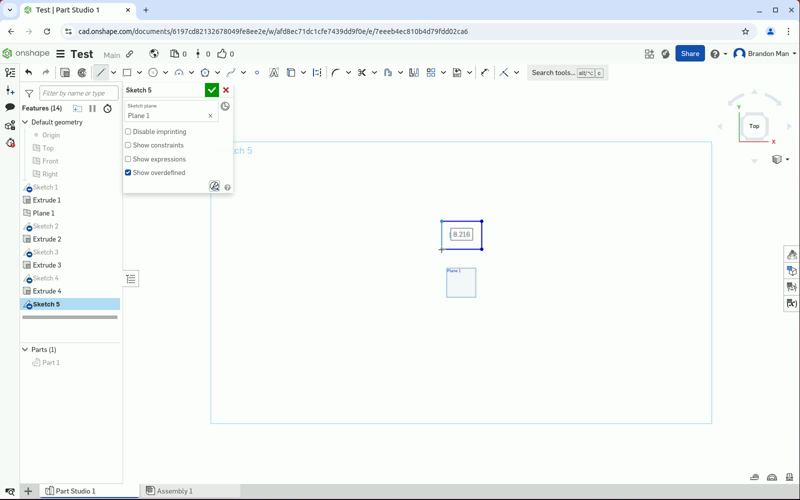
click(441, 249)
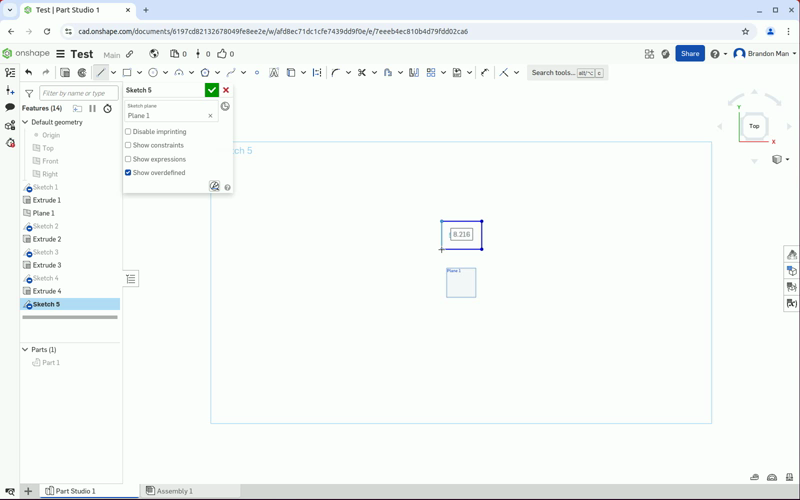
key(esc)
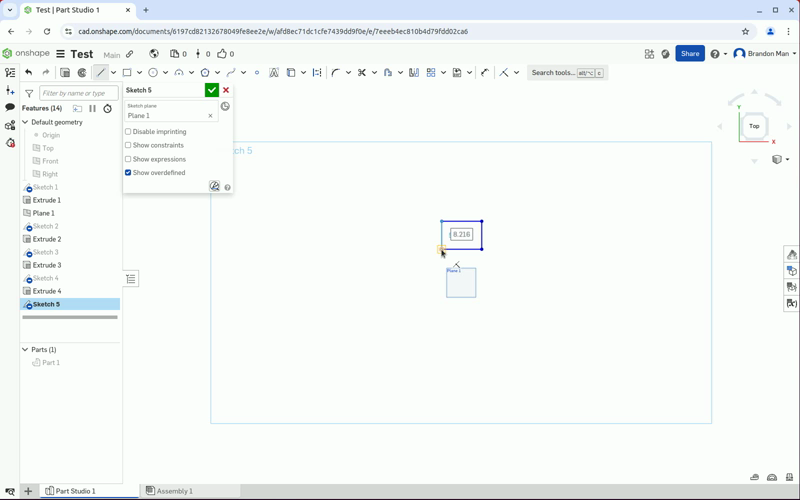
mouse_move(473, 242)
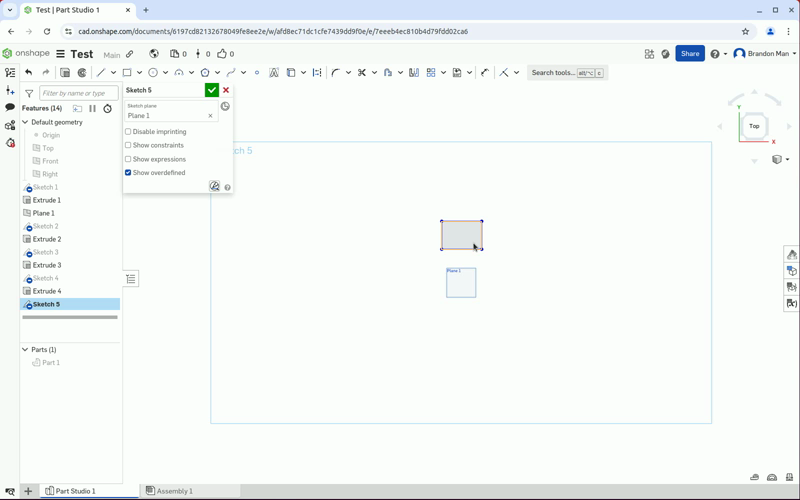
scroll(6)
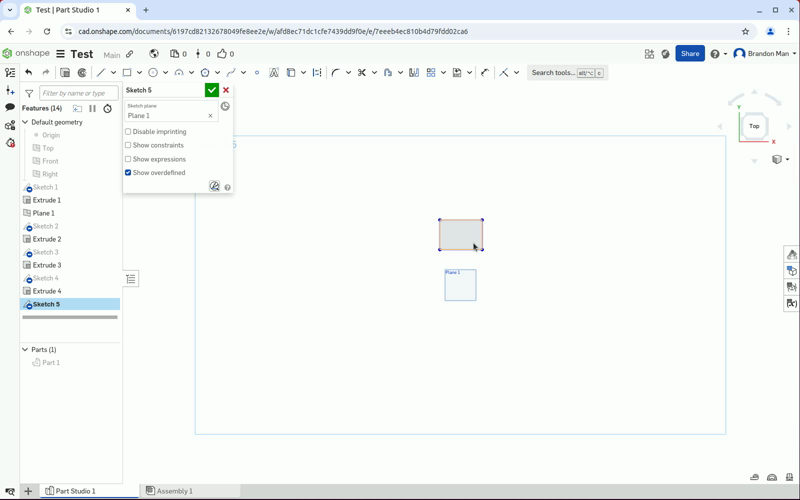
scroll(6)
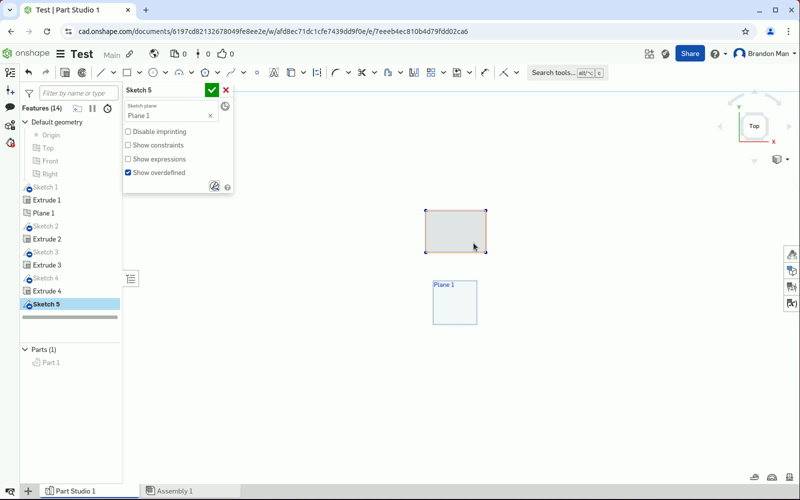
scroll(6)
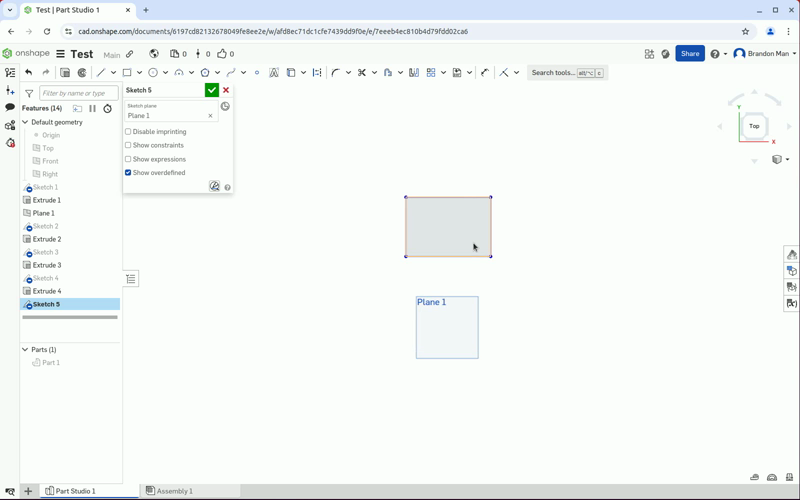
scroll(6)
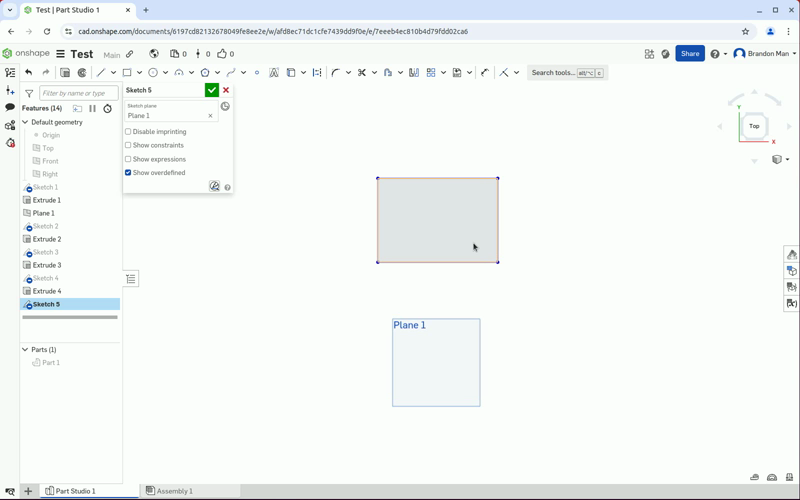
scroll(6)
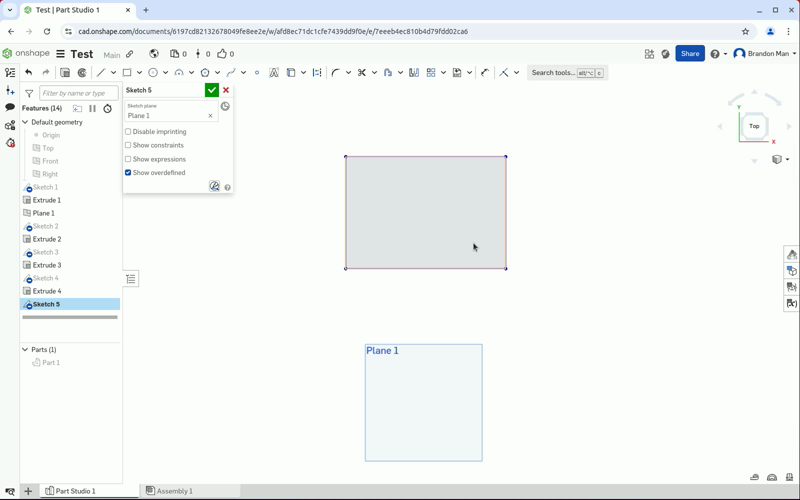
scroll(6)
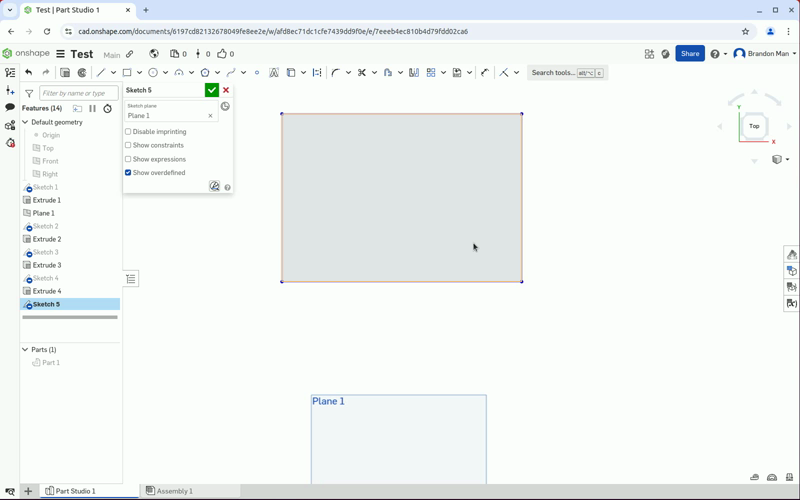
scroll(6)
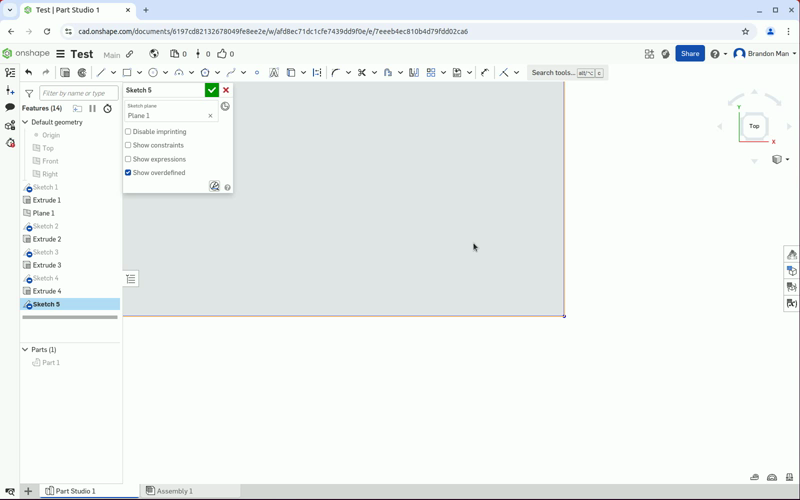
click(473, 242)
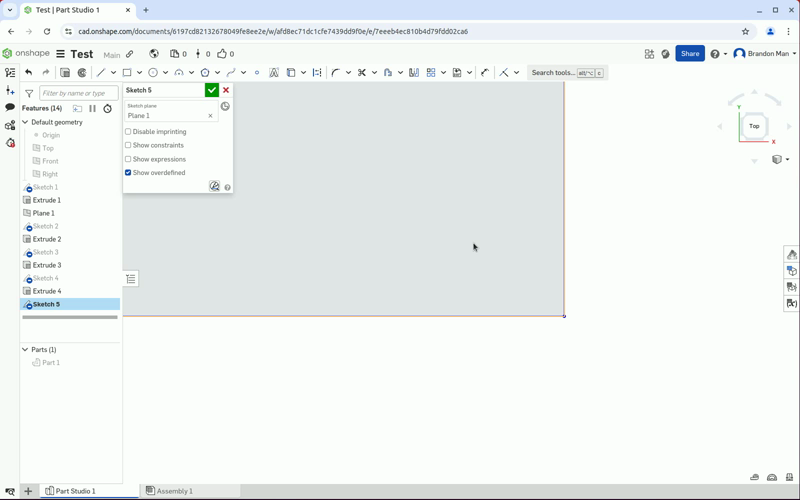
scroll(-6)
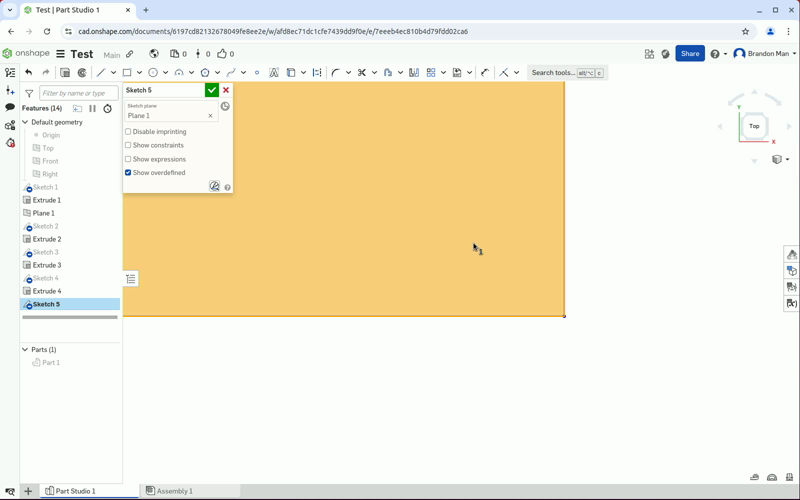
scroll(-6)
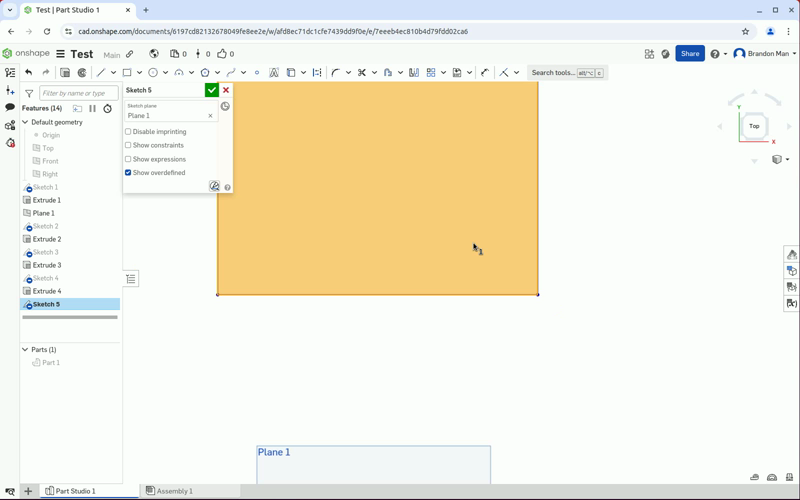
scroll(-6)
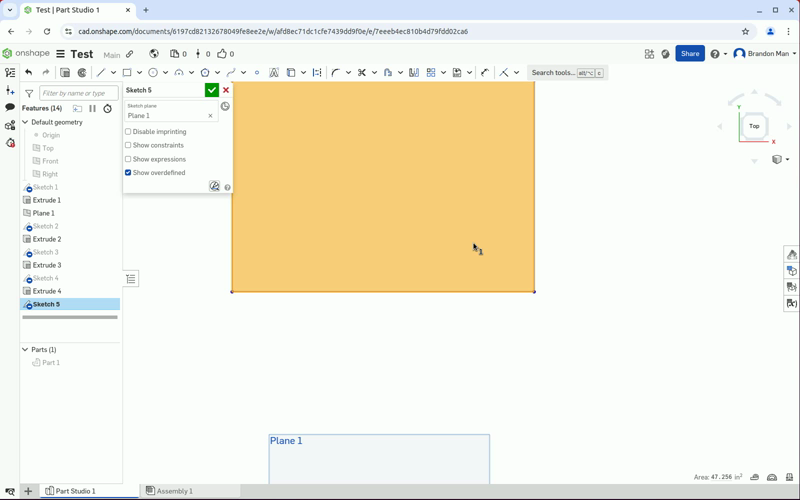
scroll(-6)
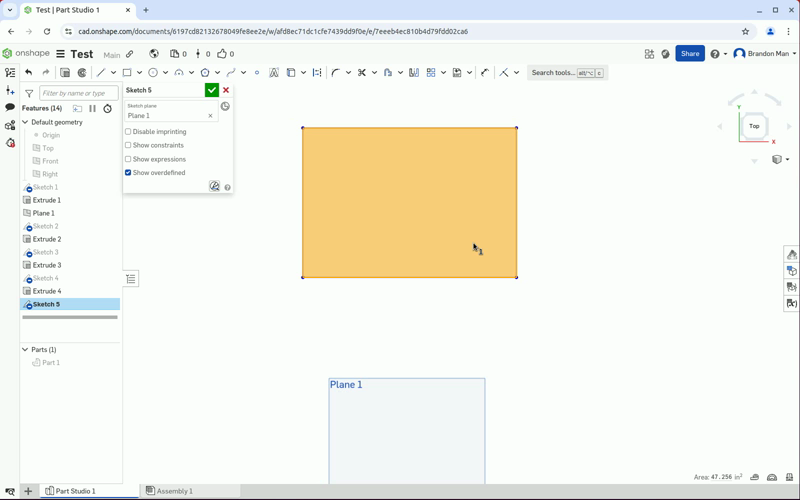
scroll(-6)
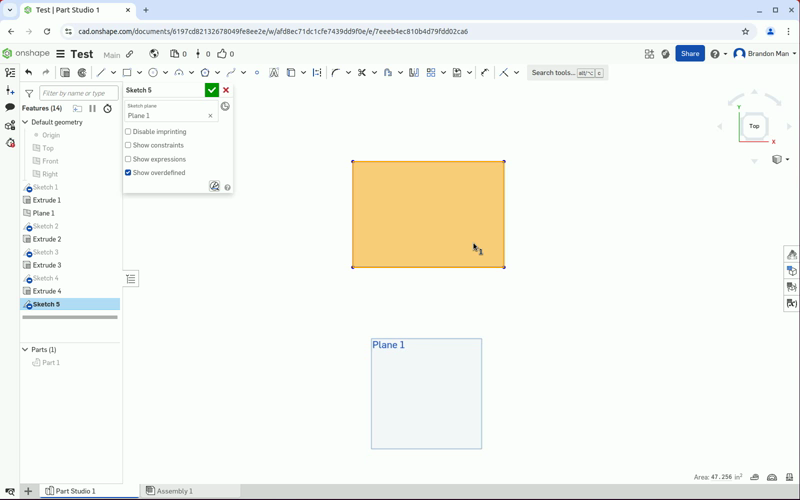
scroll(-6)
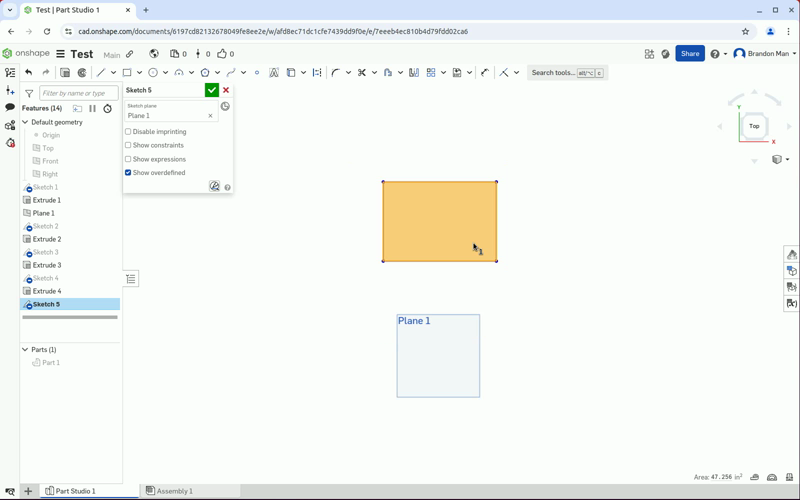
scroll(-6)
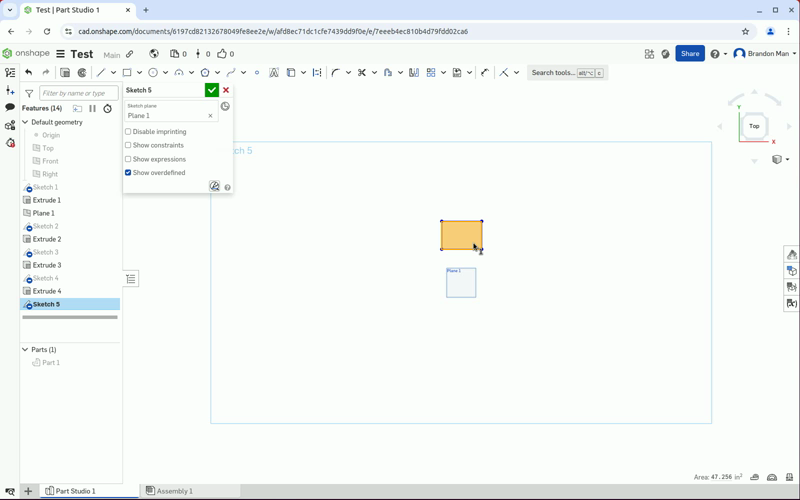
mouse_move(73, 352)
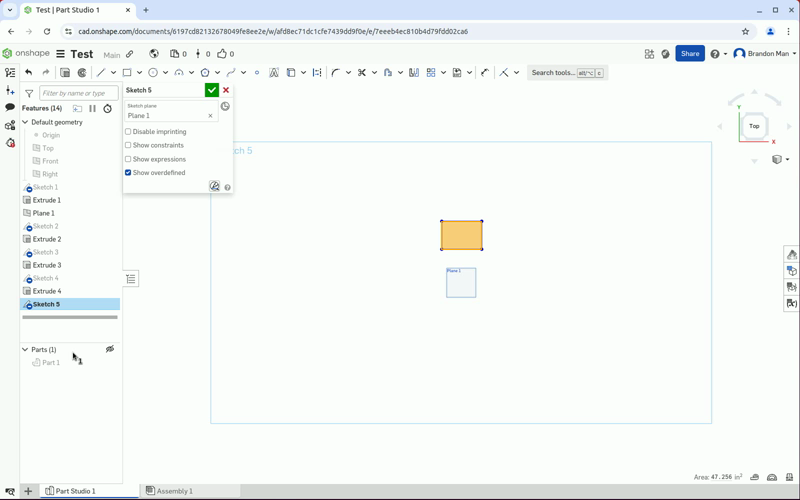
key(shift+y)
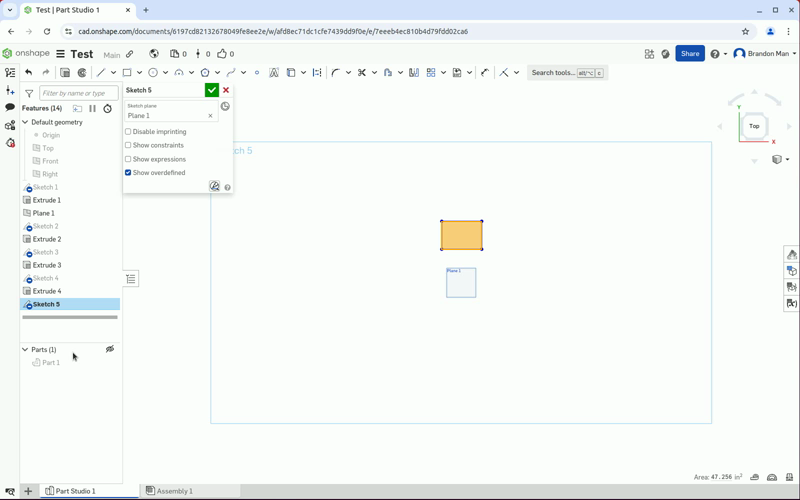
key(shift+e)
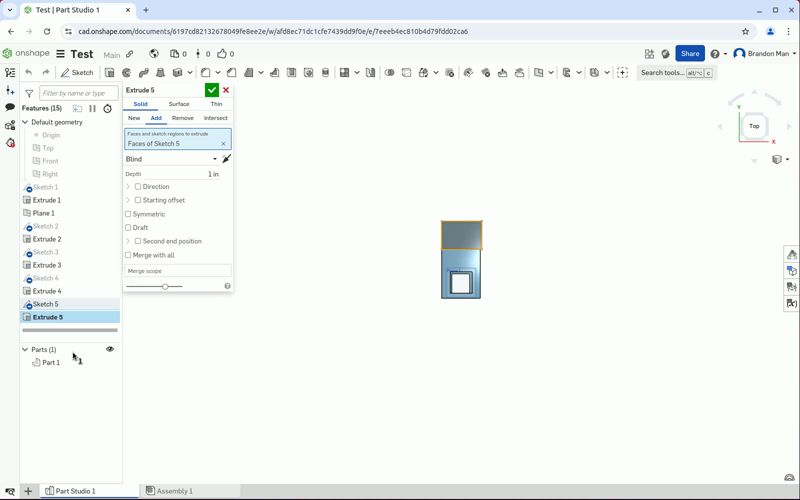
mouse_move(143, 106)
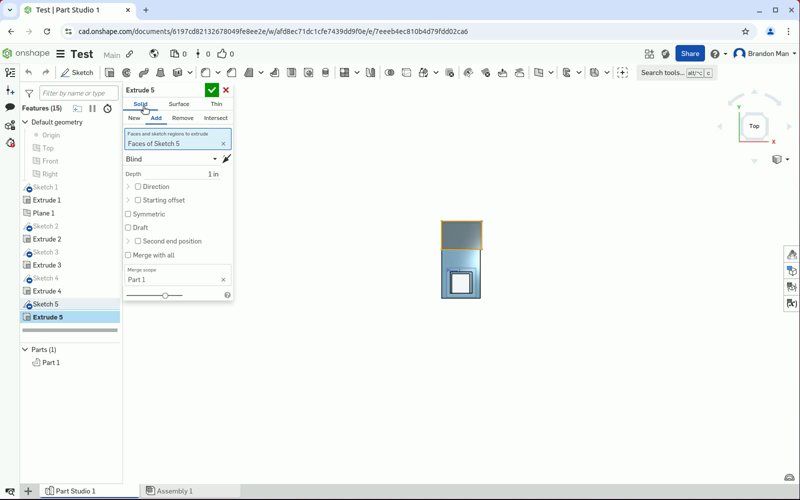
click(143, 106)
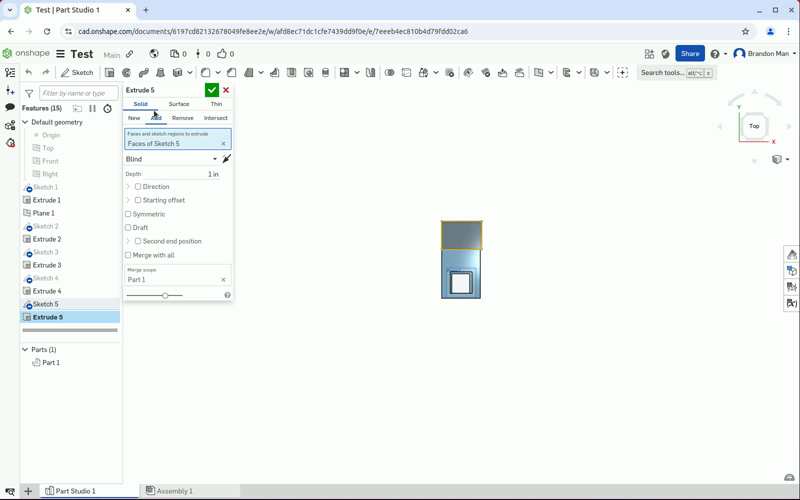
mouse_move(186, 120)
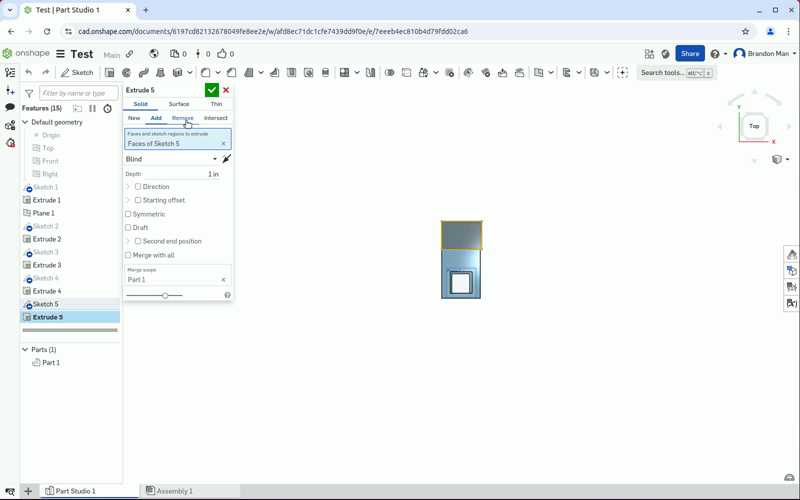
click(186, 120)
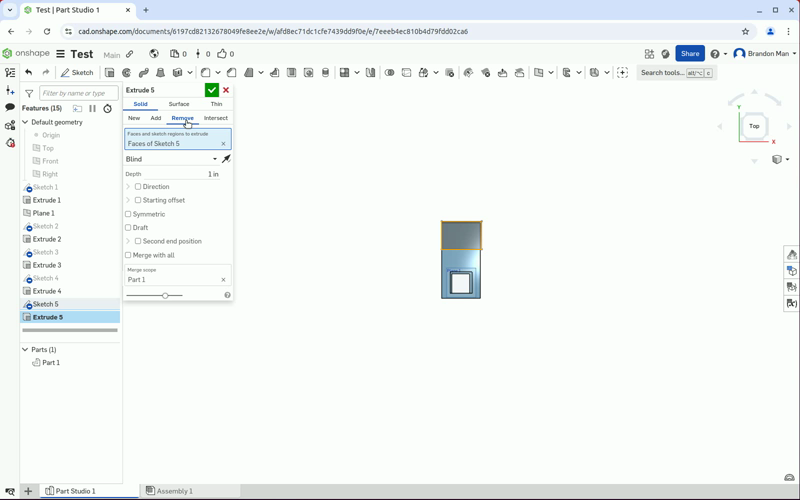
key(tab, 4)
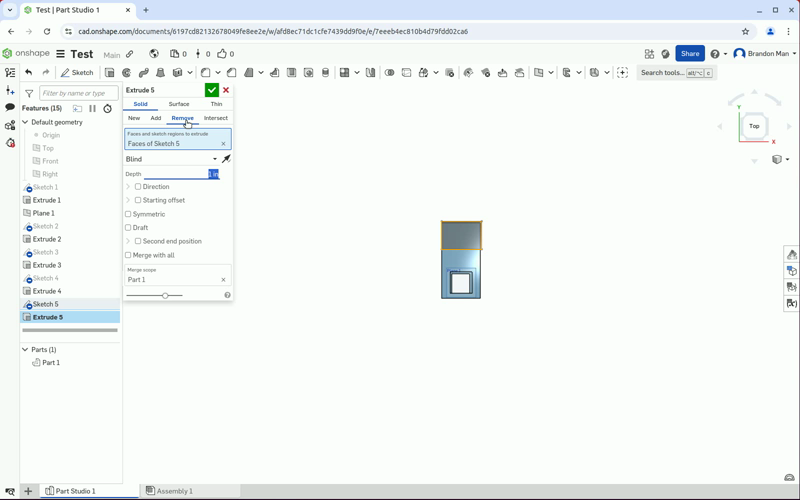
text(6.018)
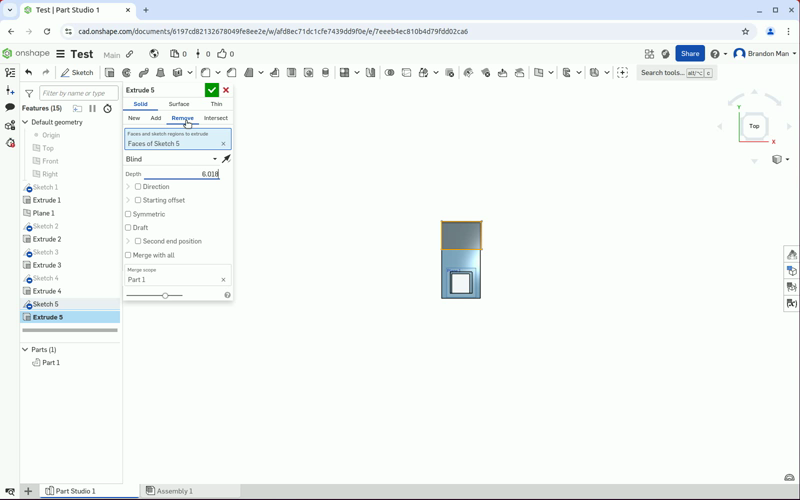
key(tab, 6)
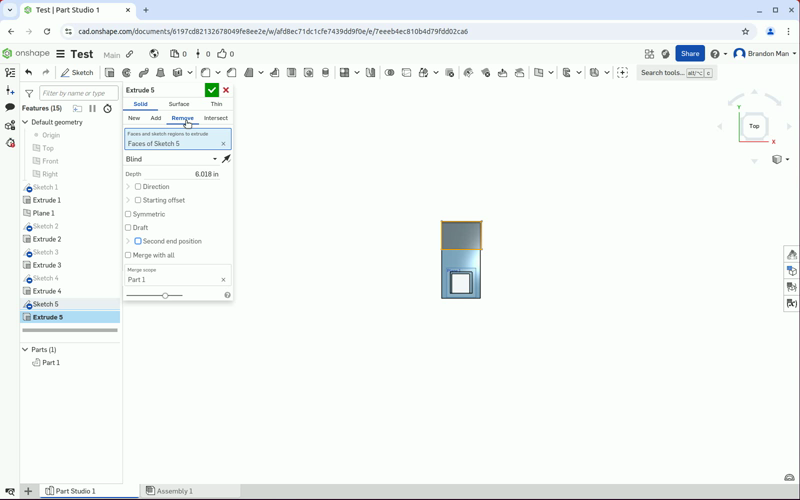
key(space)
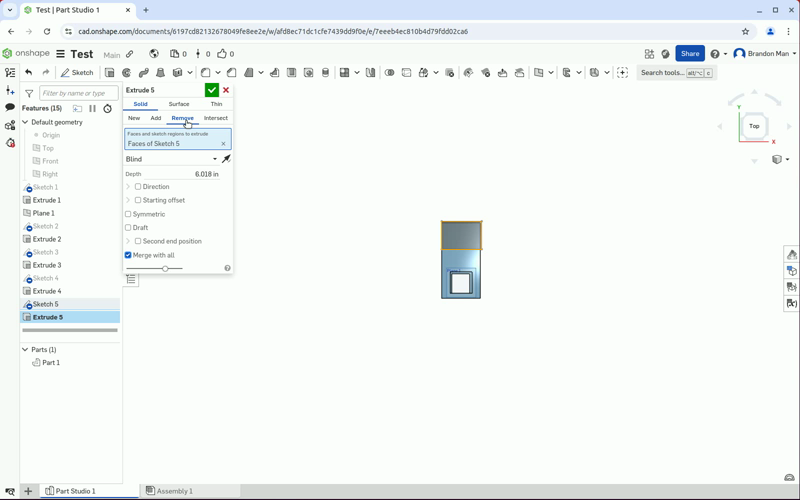
key(enter)
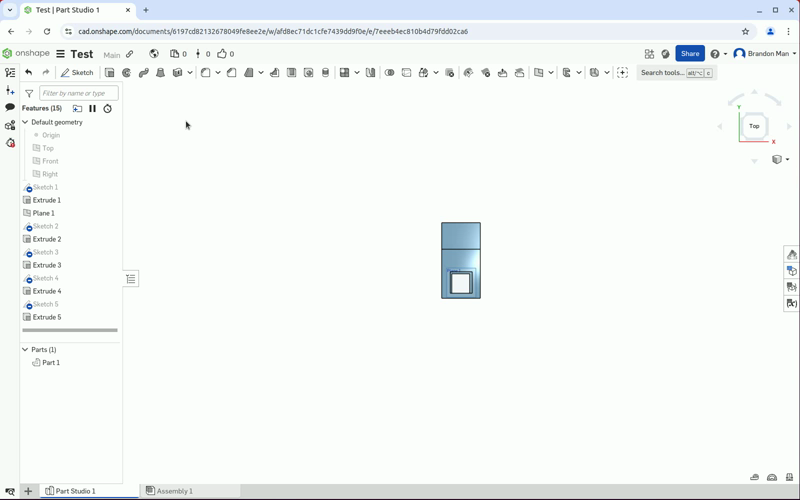
key(shift+h)
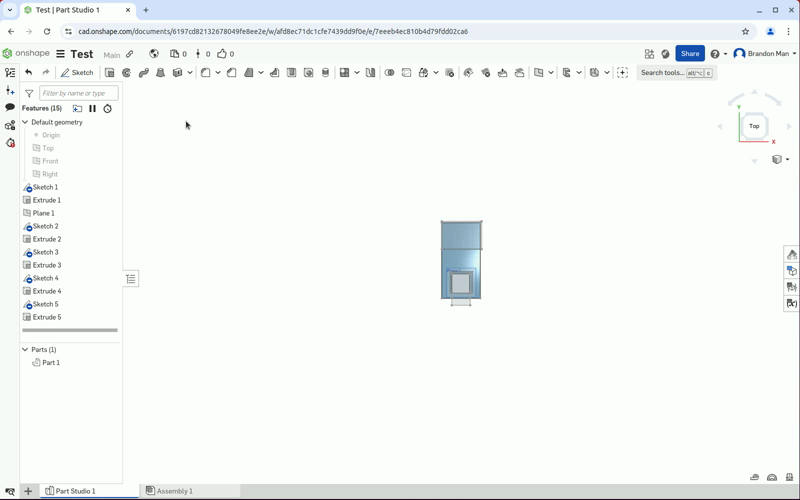
key(shift+h)
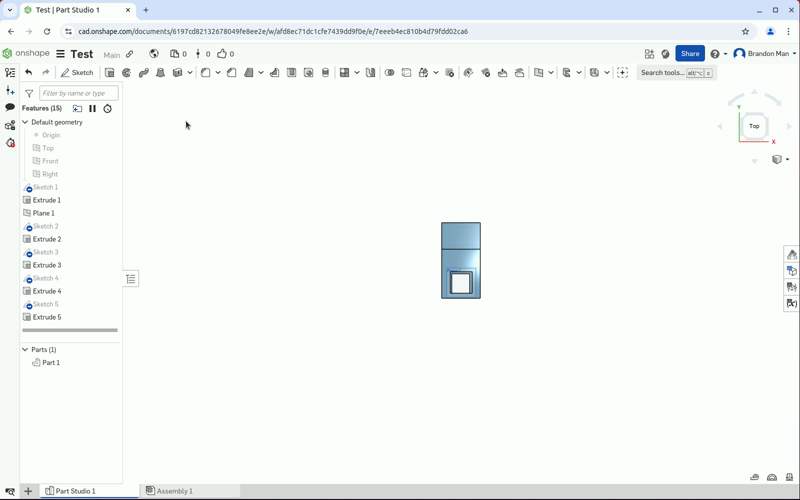
mouse_move(73, 189)
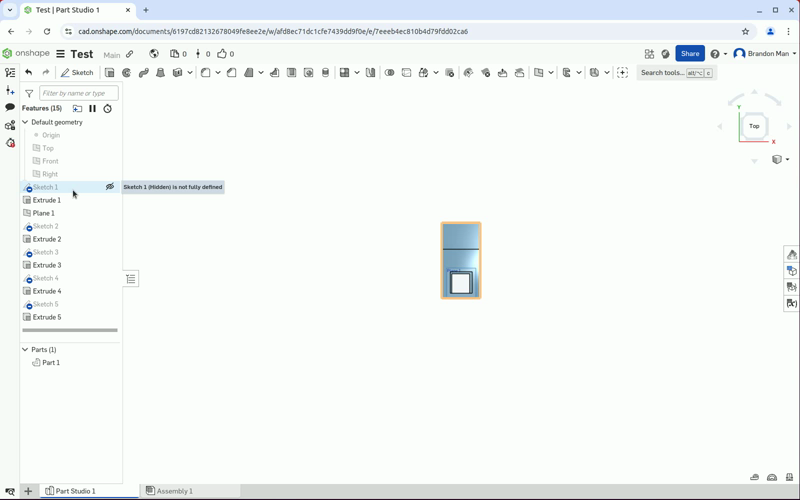
click(73, 189)
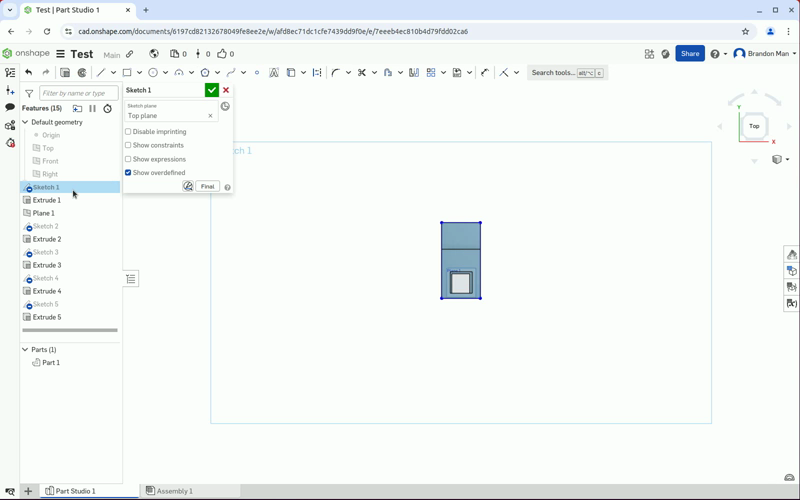
mouse_move(229, 92)
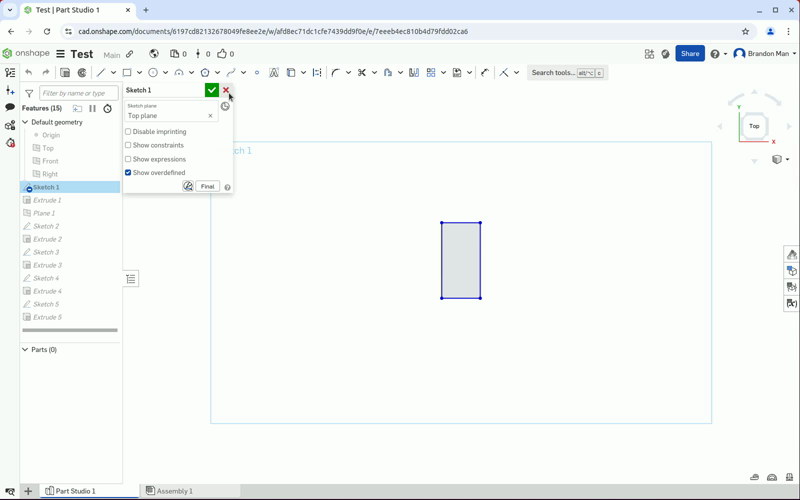
click(229, 92)
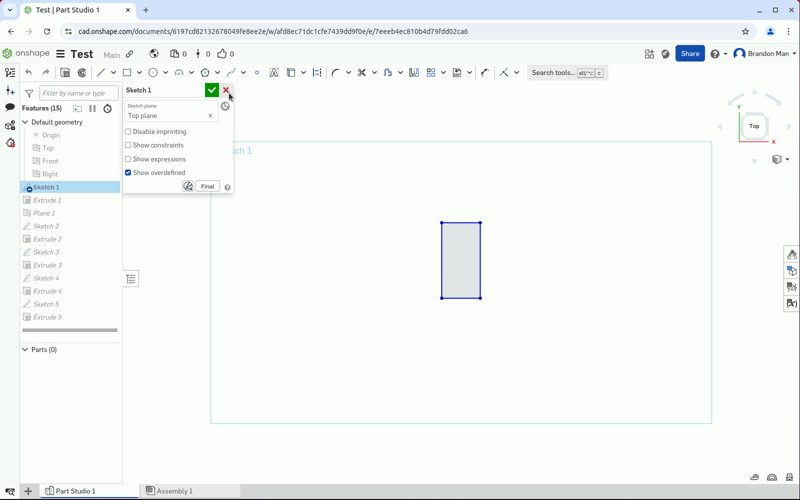
key(shift+s)
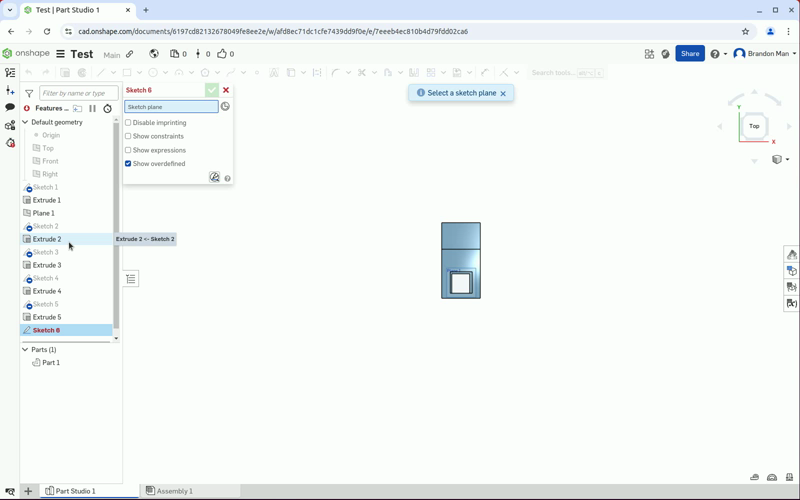
scroll(3)
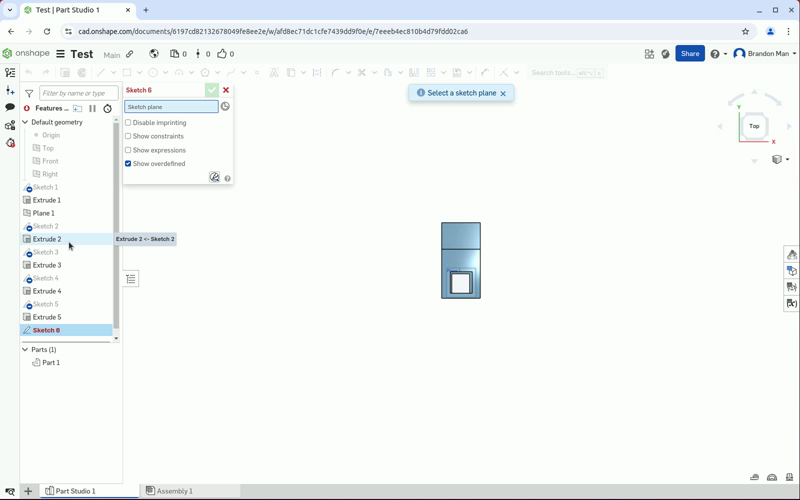
mouse_move(69, 150)
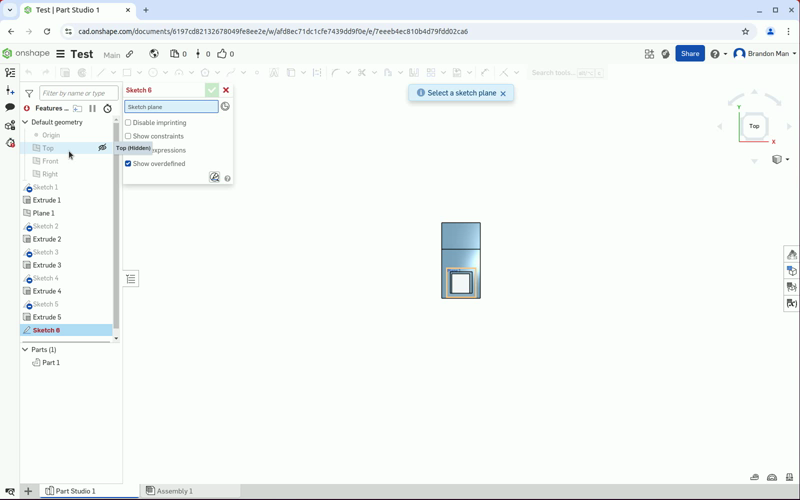
click(69, 150)
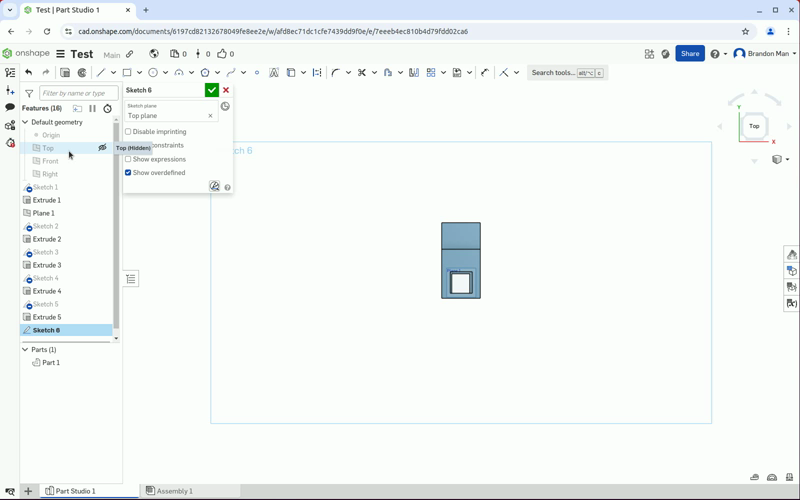
mouse_move(73, 352)
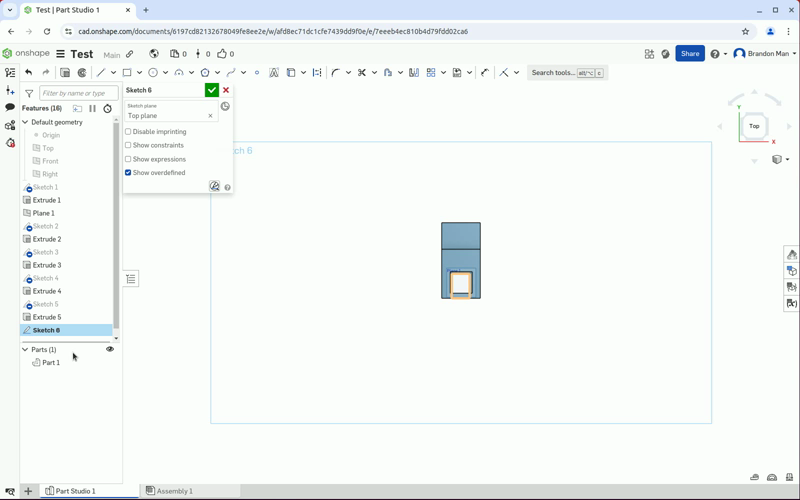
key(y)
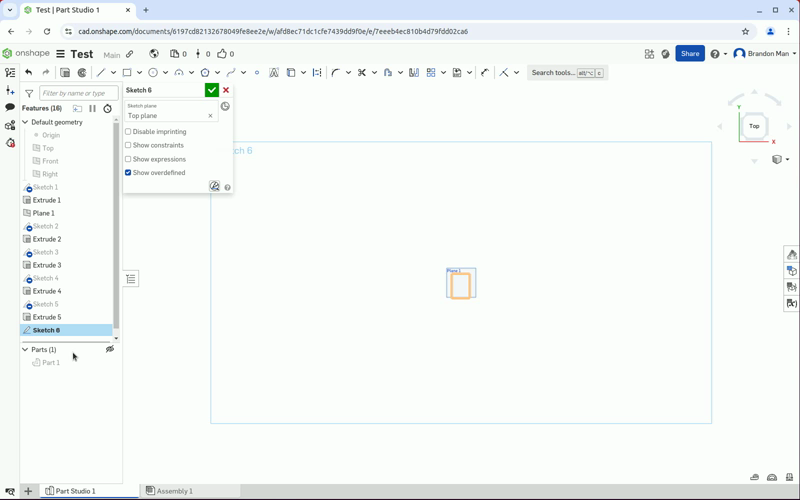
key(l)
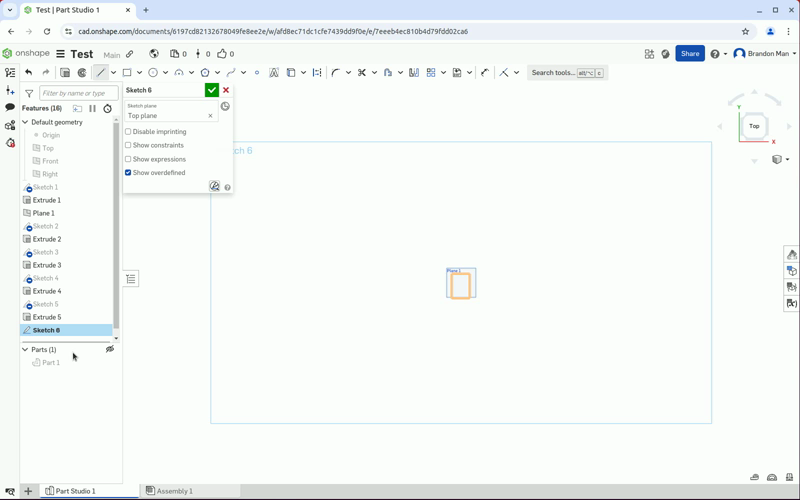
key_down(shift)
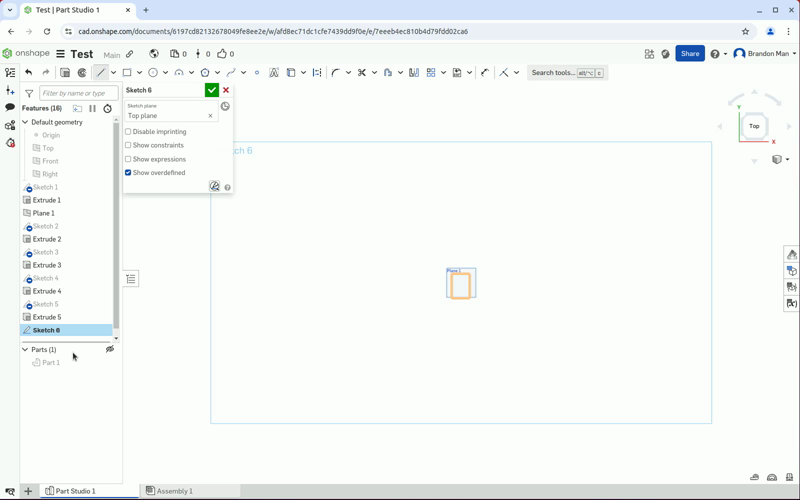
mouse_move(479, 298)
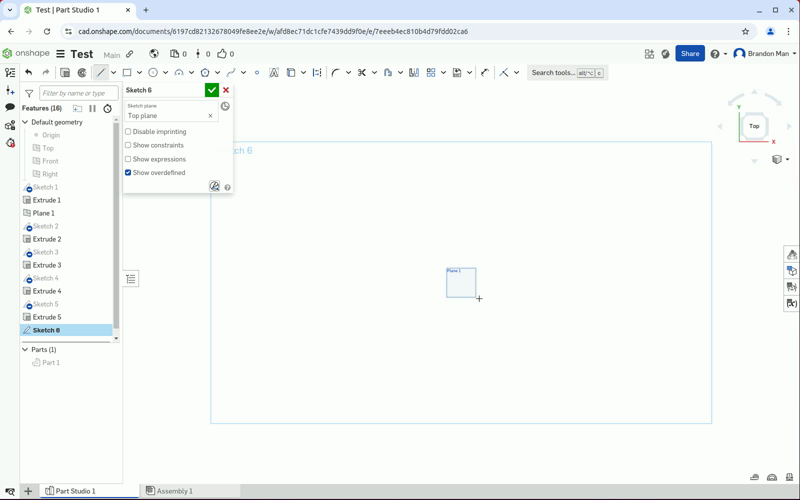
click(479, 298)
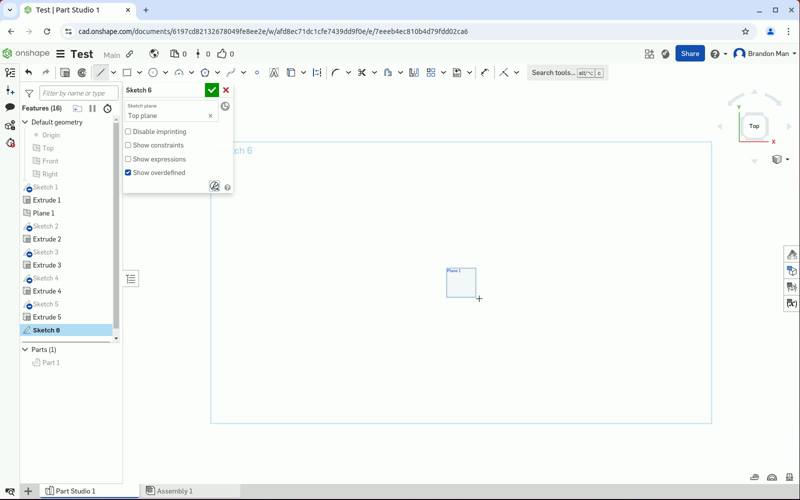
key_up(shift)
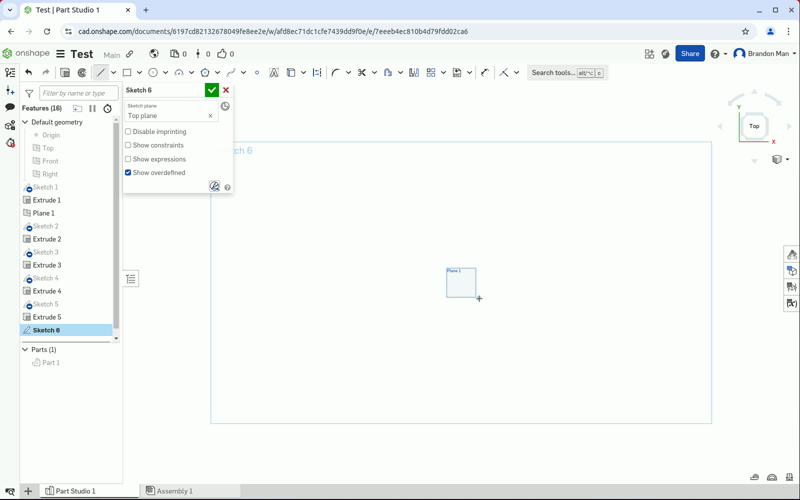
key_down(shift)
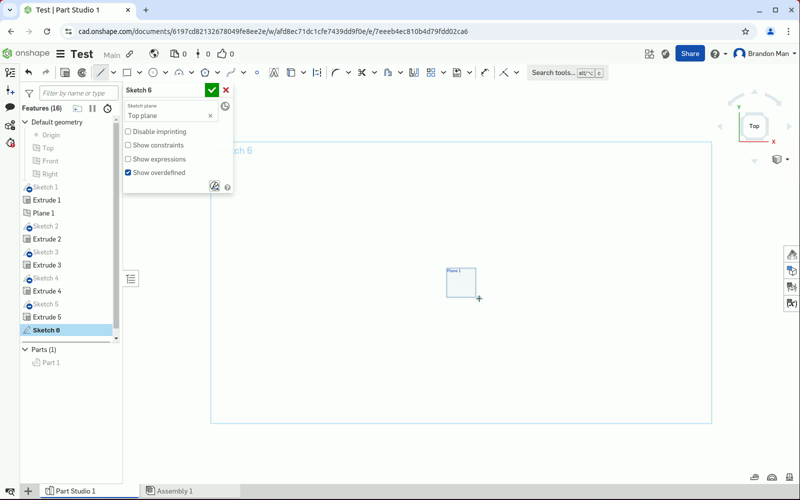
mouse_move(509, 298)
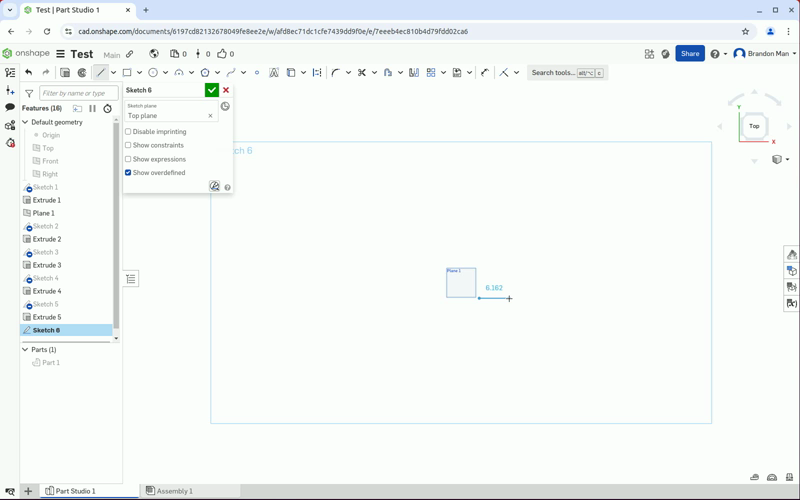
mouse_move(510, 298)
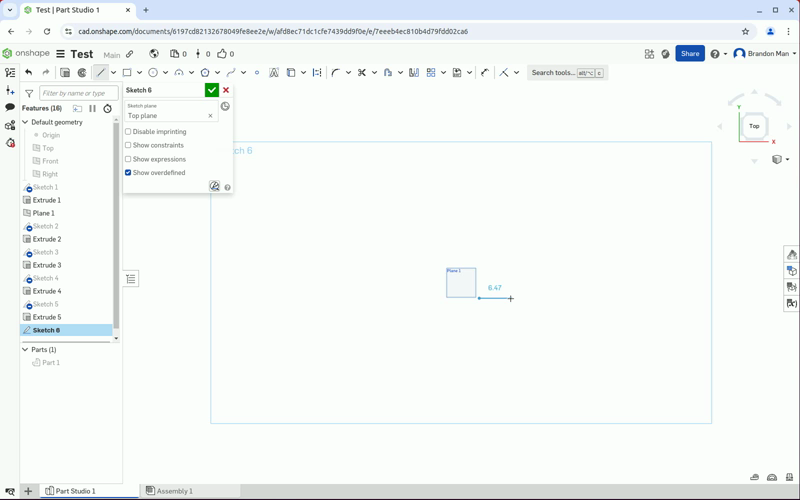
click(510, 298)
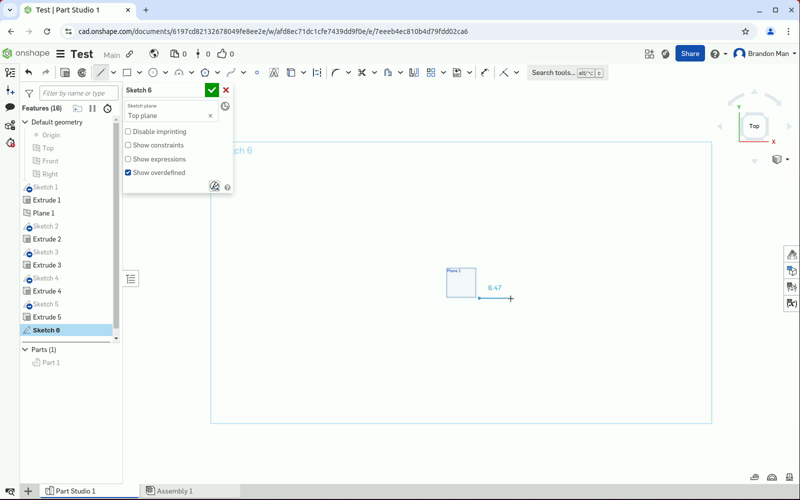
key_up(shift)
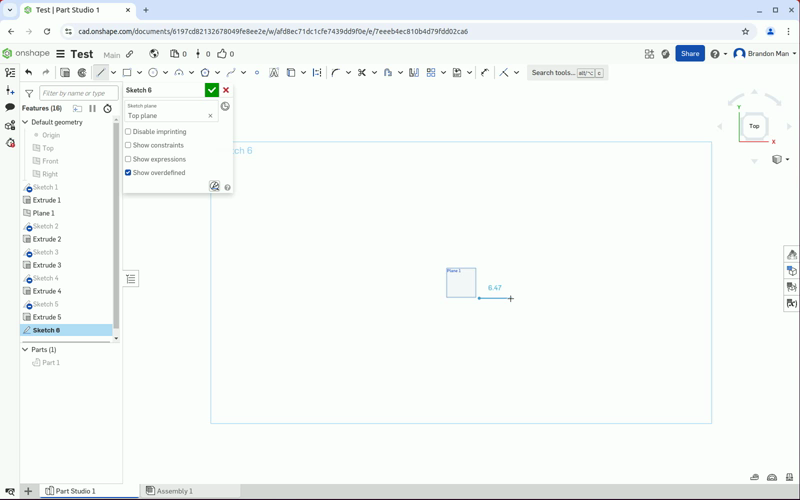
key_down(shift)
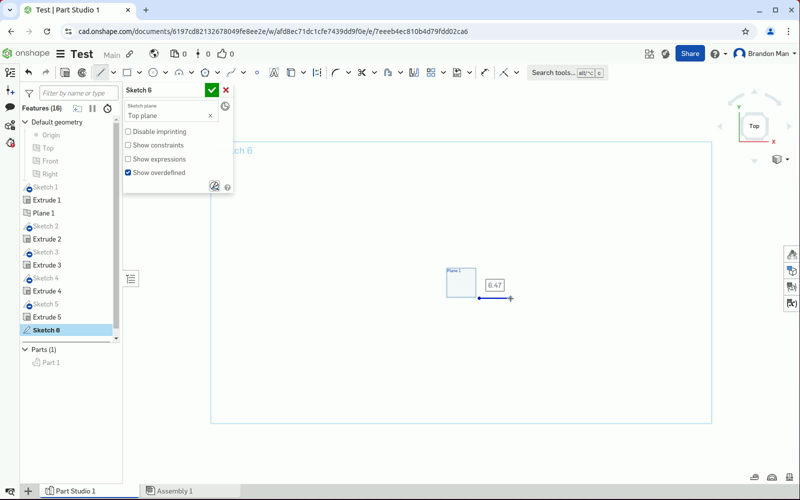
mouse_move(540, 298)
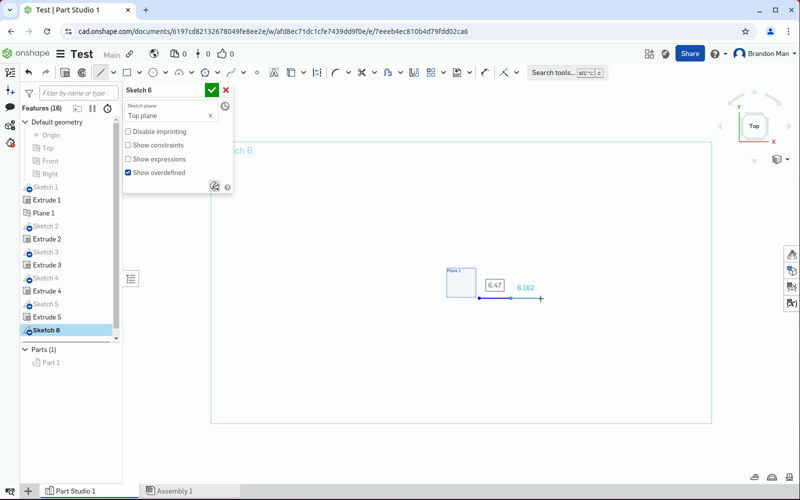
mouse_move(510, 271)
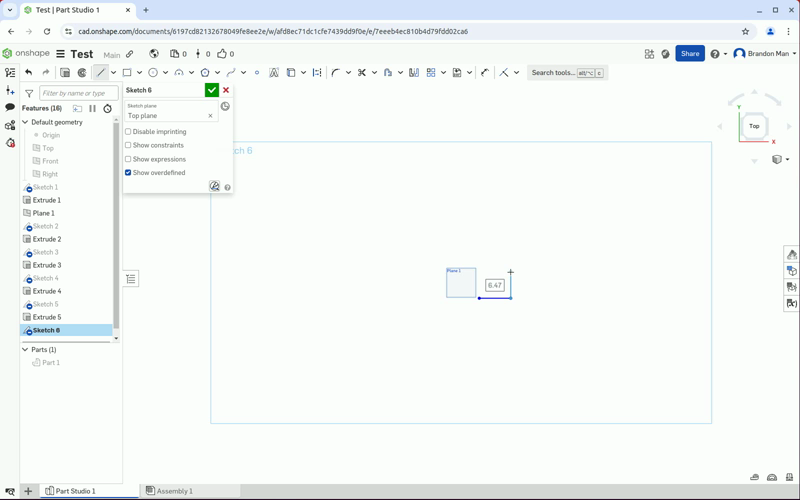
click(510, 271)
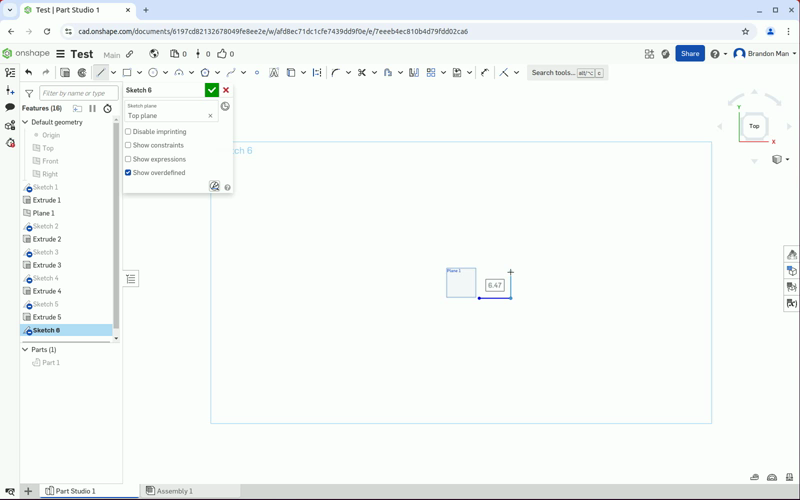
key_up(shift)
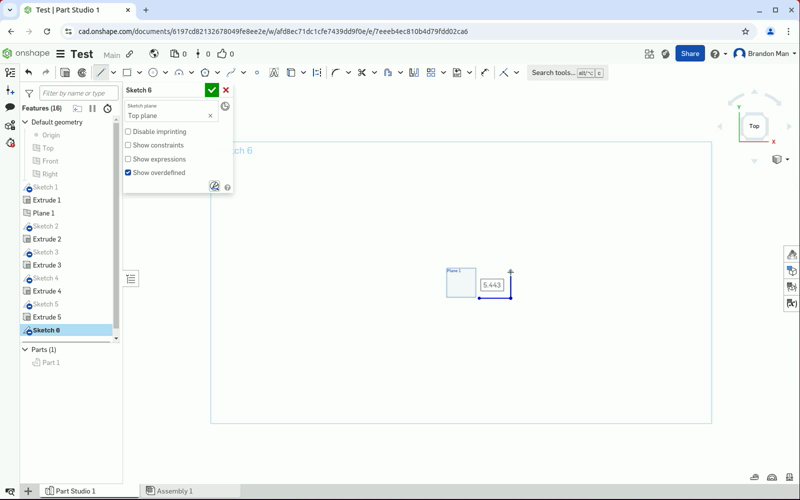
key_down(shift)
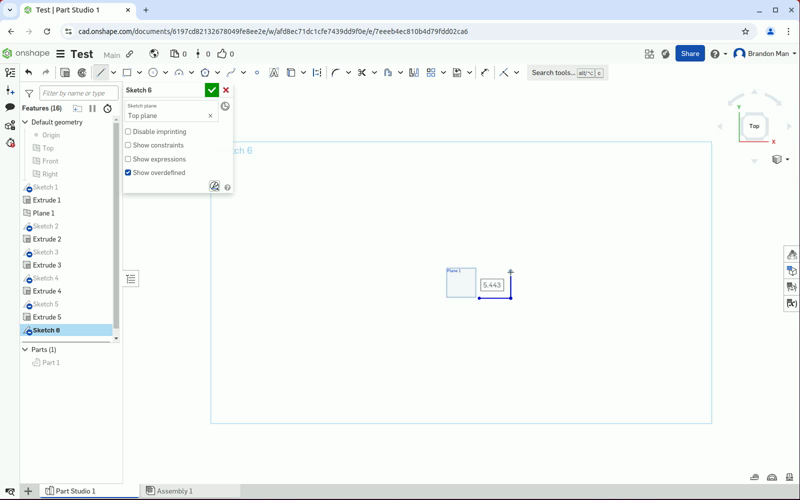
mouse_move(540, 271)
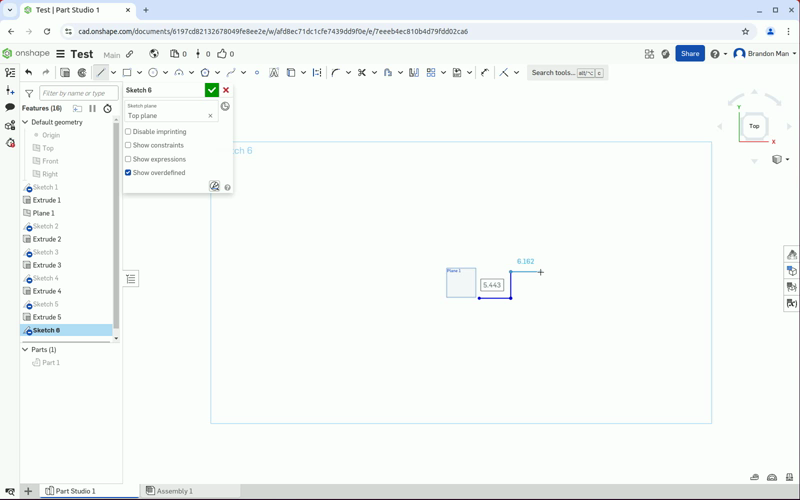
mouse_move(479, 271)
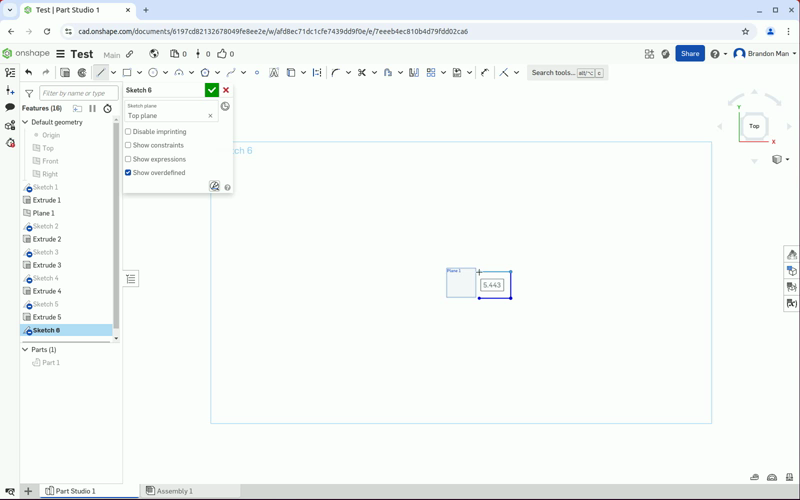
click(479, 271)
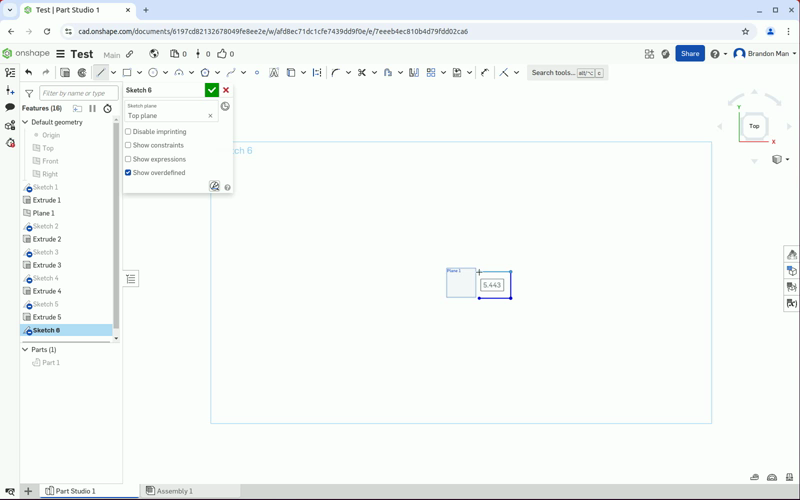
key_up(shift)
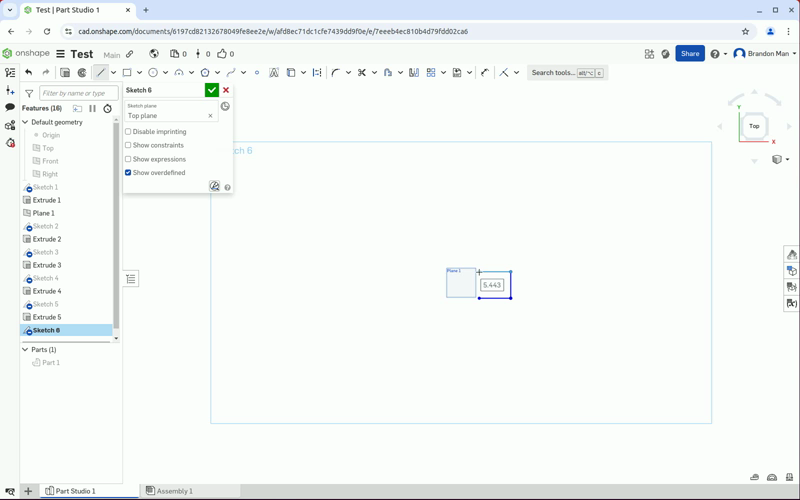
mouse_move(509, 271)
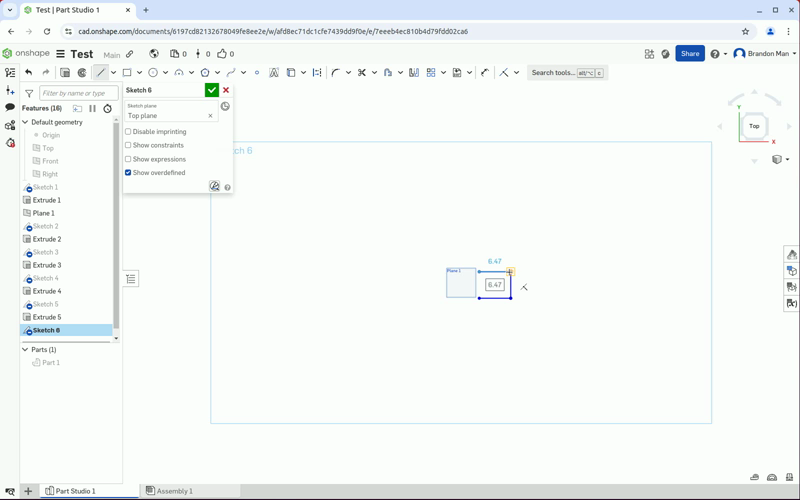
key_down(shift)
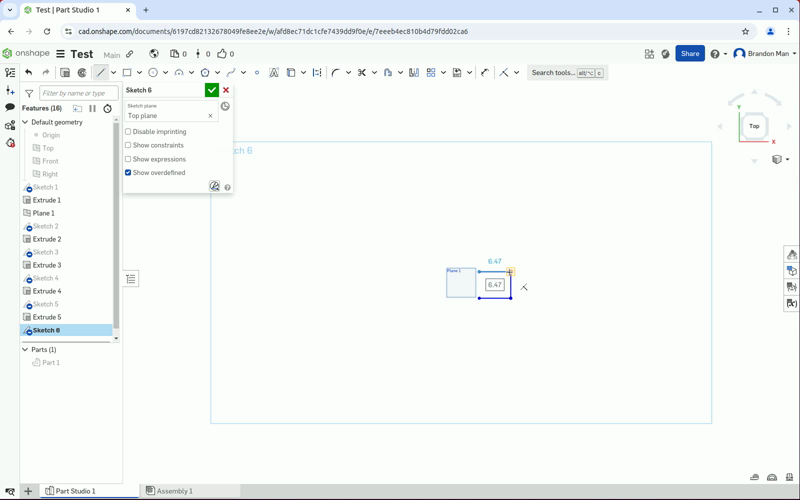
mouse_move(479, 298)
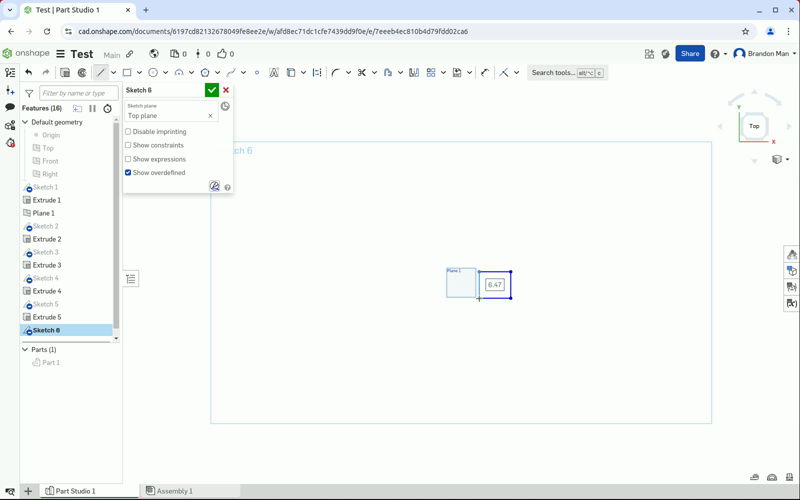
key_up(shift)
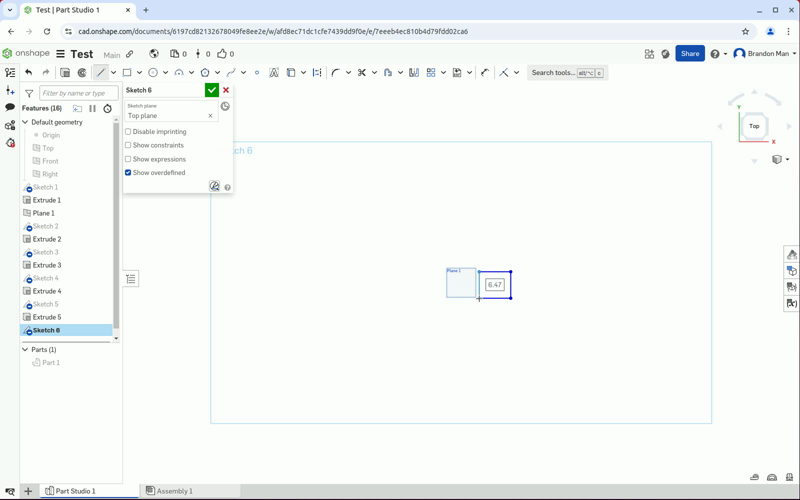
click(479, 298)
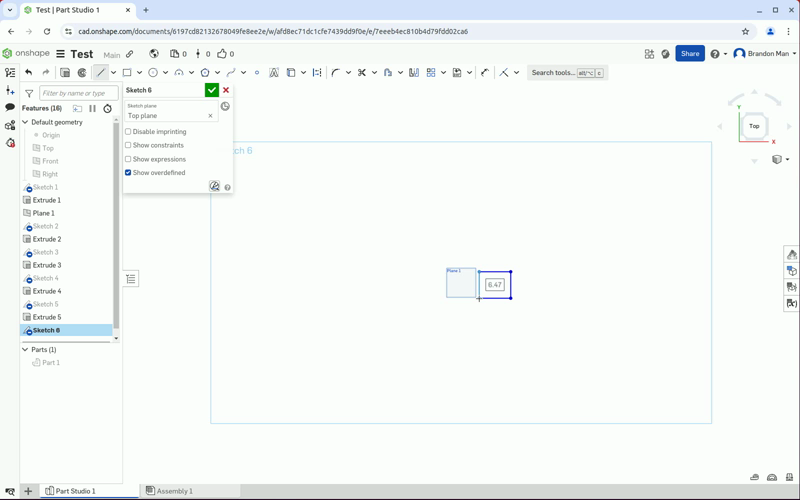
key(esc)
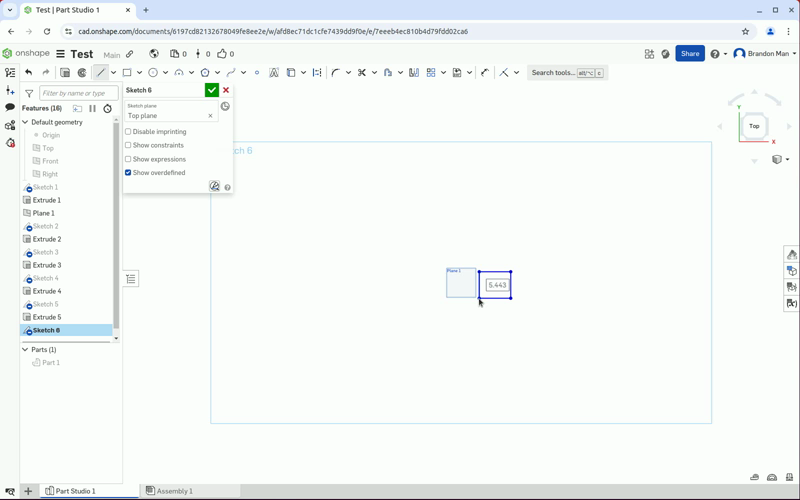
key(c)
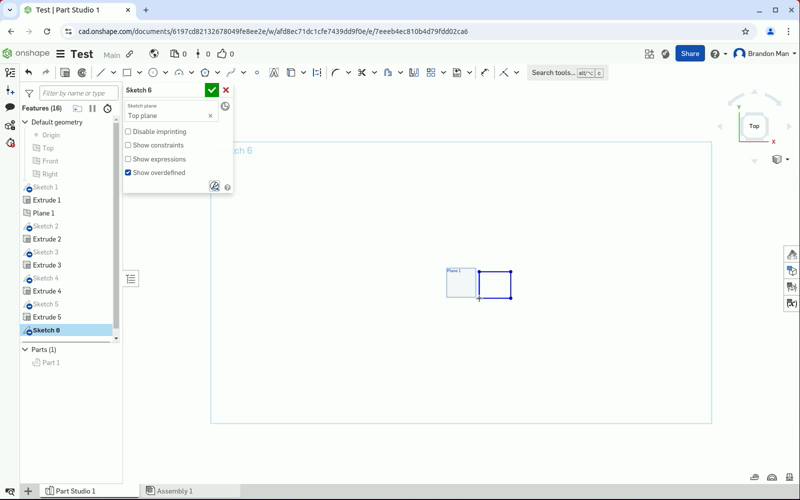
key_down(shift)
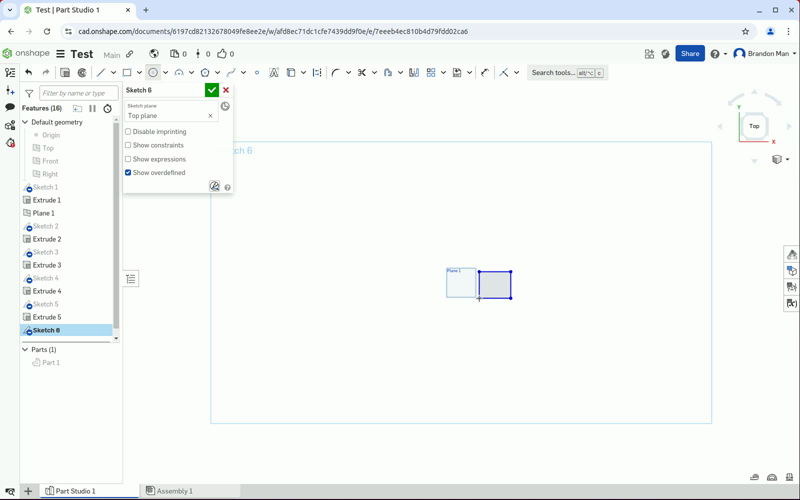
mouse_move(495, 284)
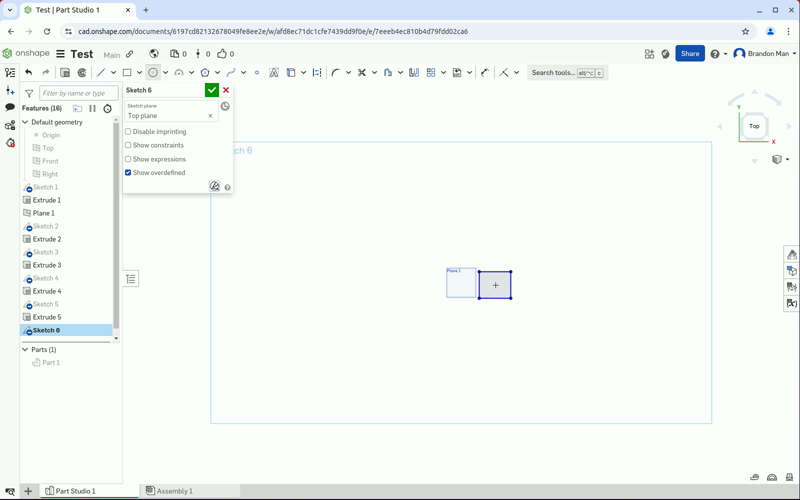
click(495, 284)
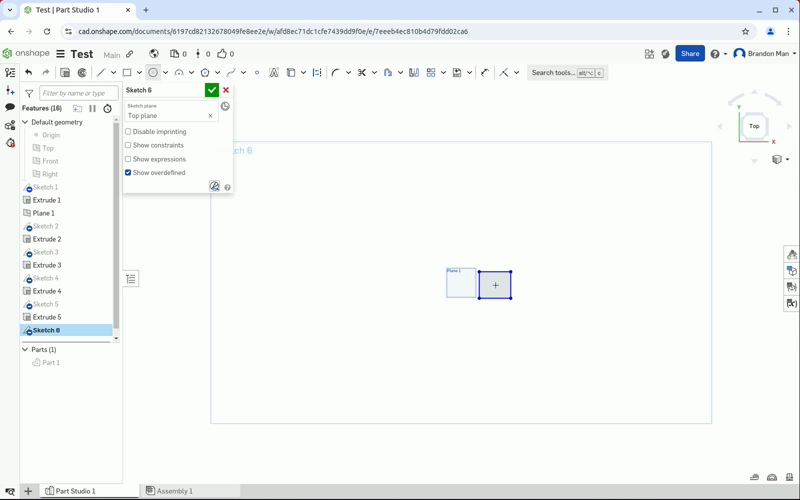
key_up(shift)
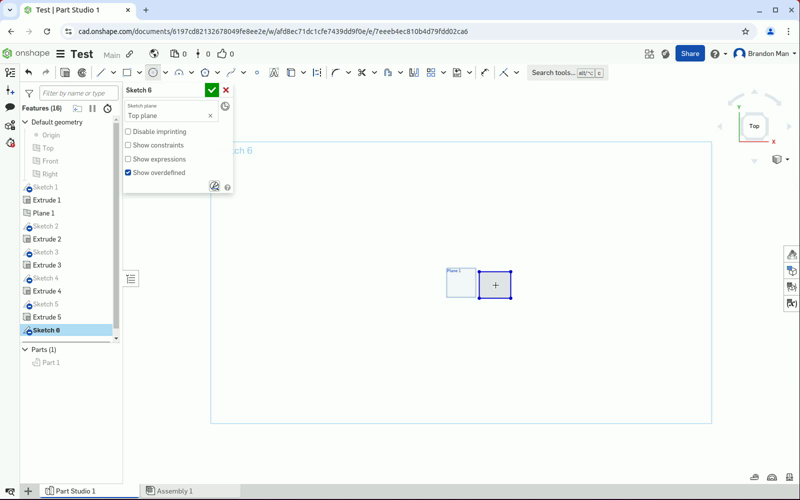
mouse_move(501, 284)
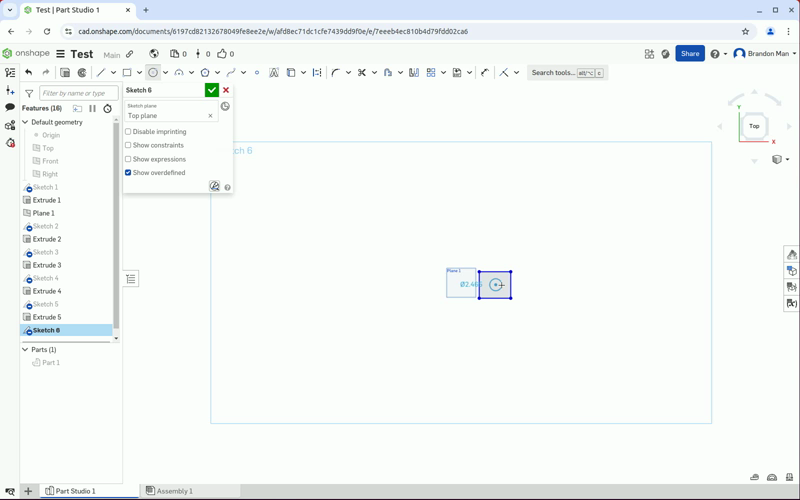
click(501, 284)
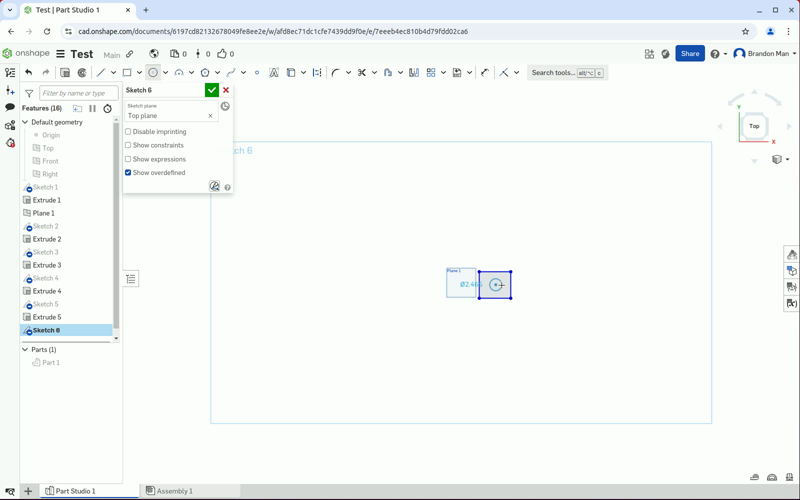
key(esc)
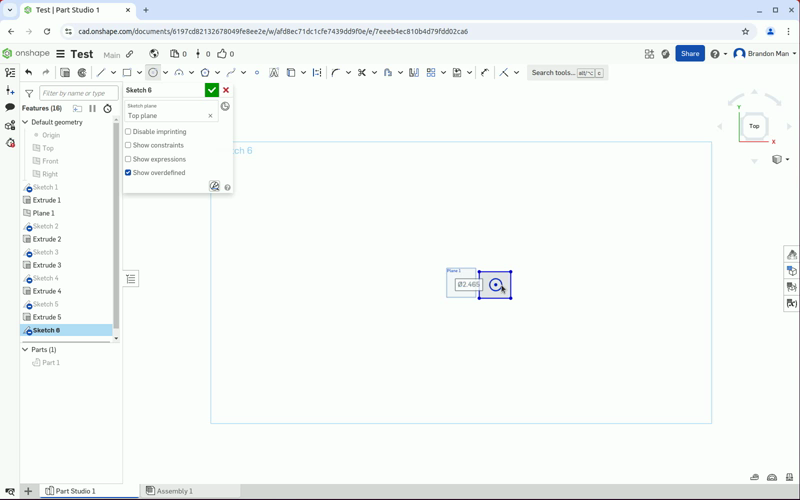
mouse_move(501, 279)
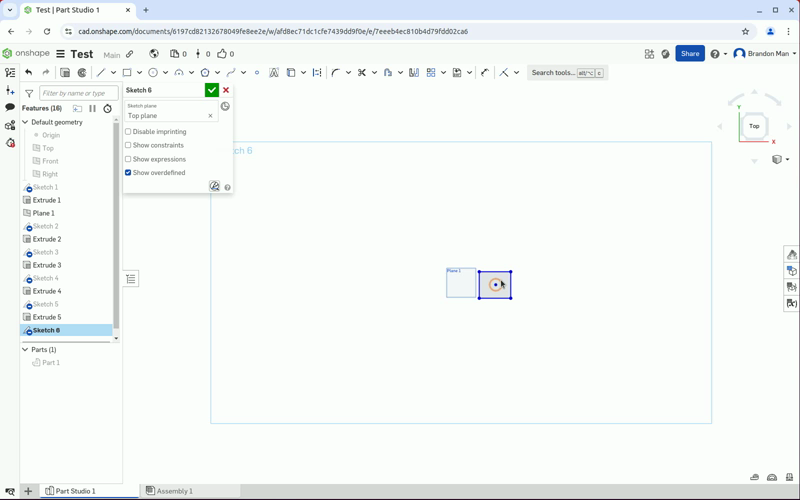
scroll(6)
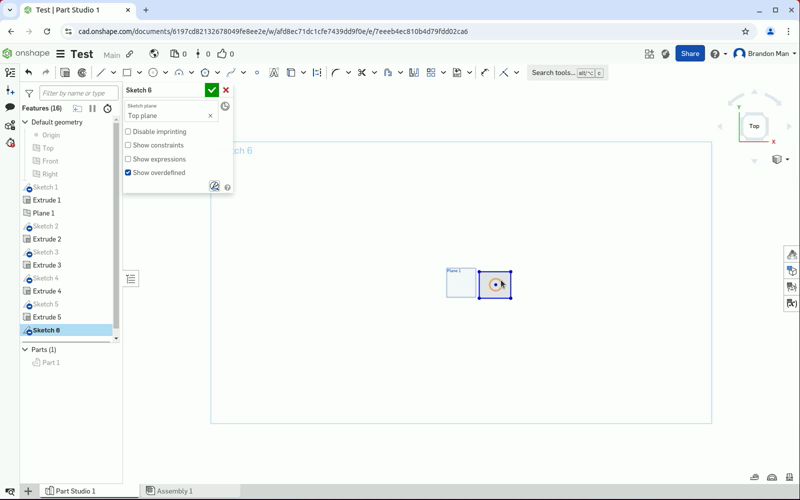
scroll(6)
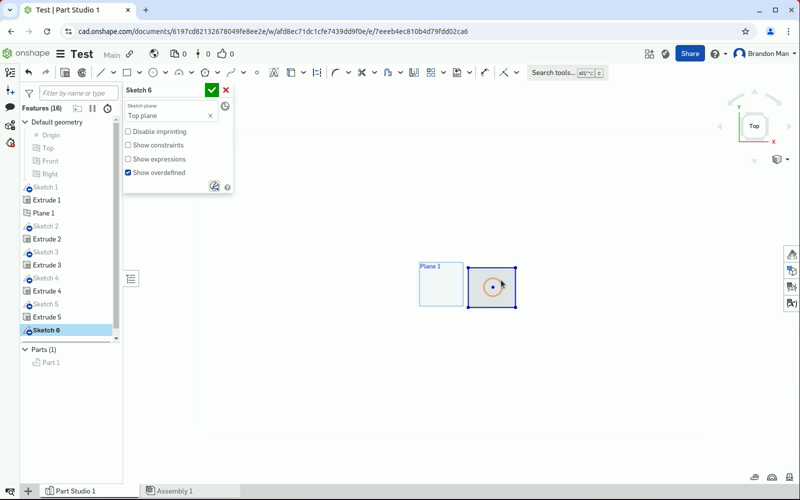
scroll(6)
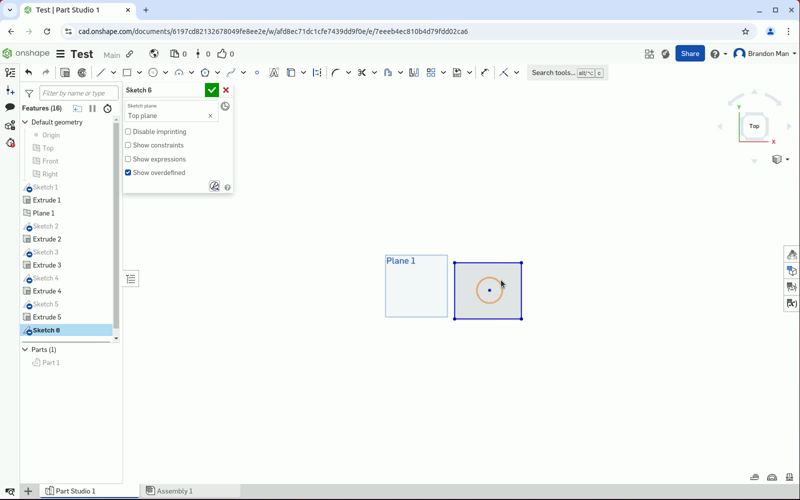
scroll(6)
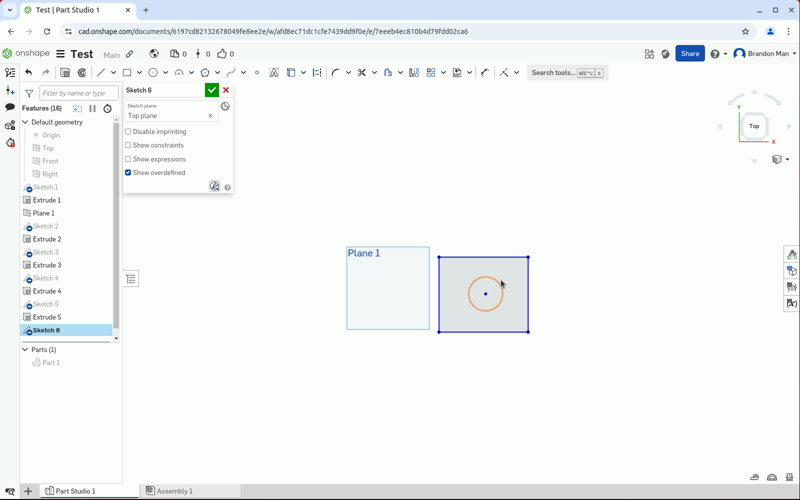
scroll(6)
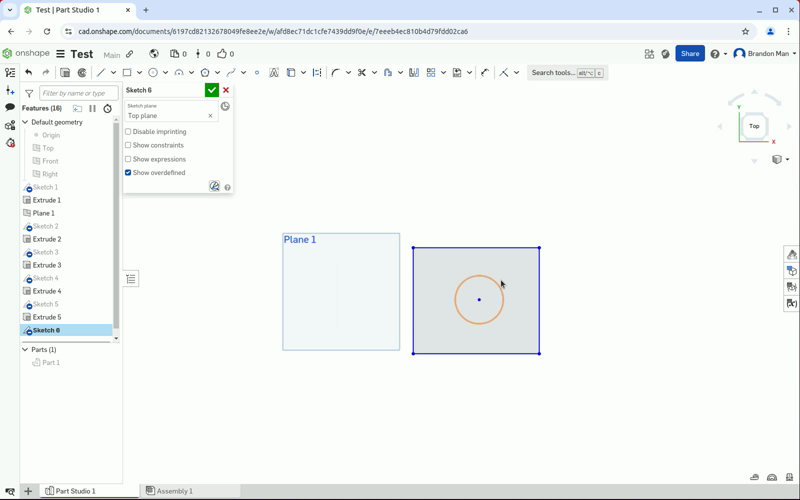
scroll(6)
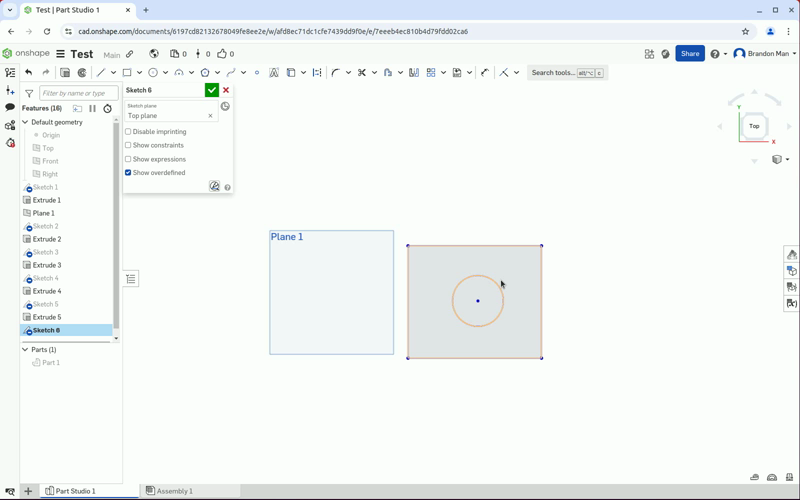
scroll(6)
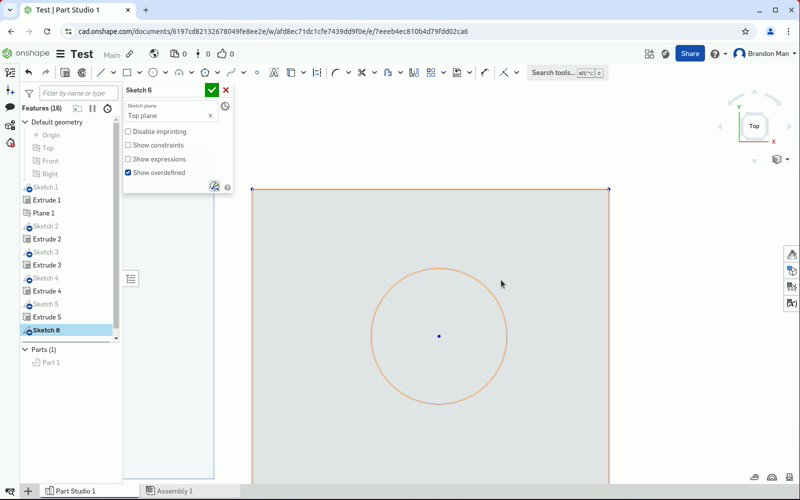
click(501, 279)
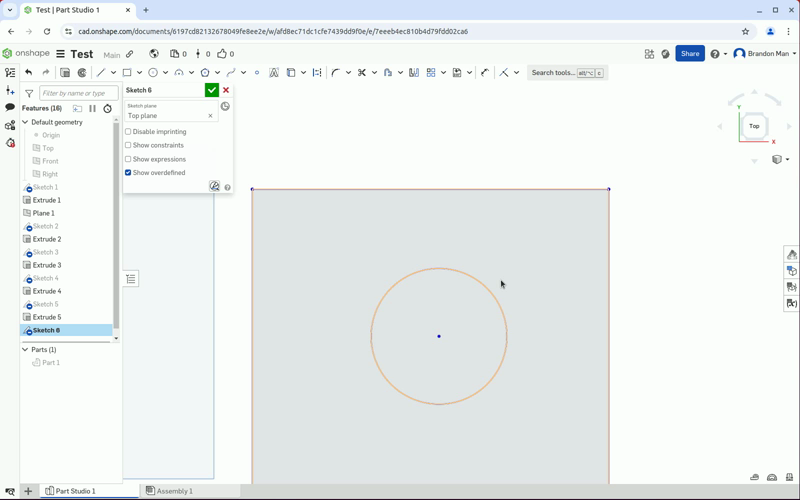
scroll(-6)
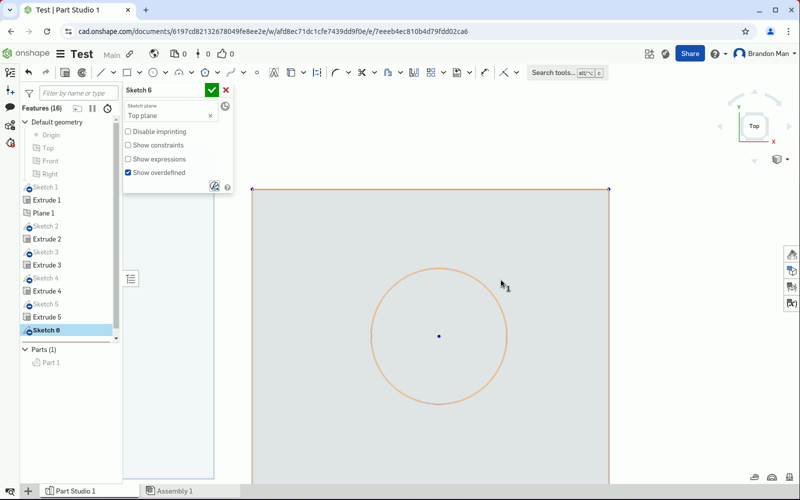
scroll(-6)
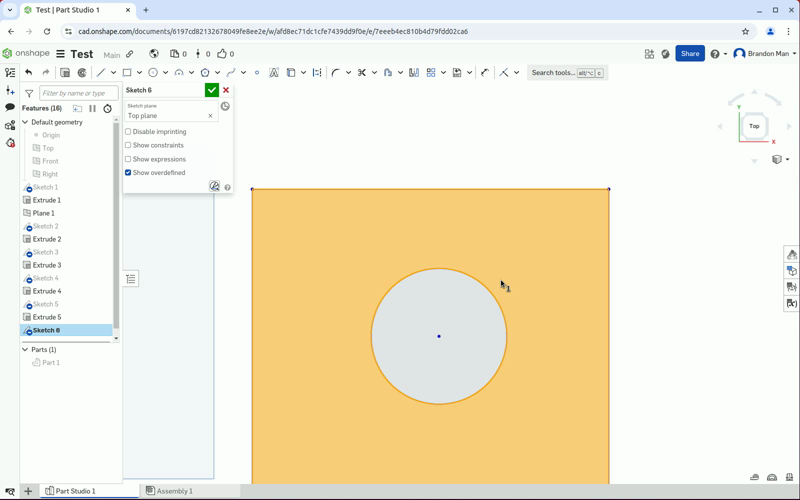
scroll(-6)
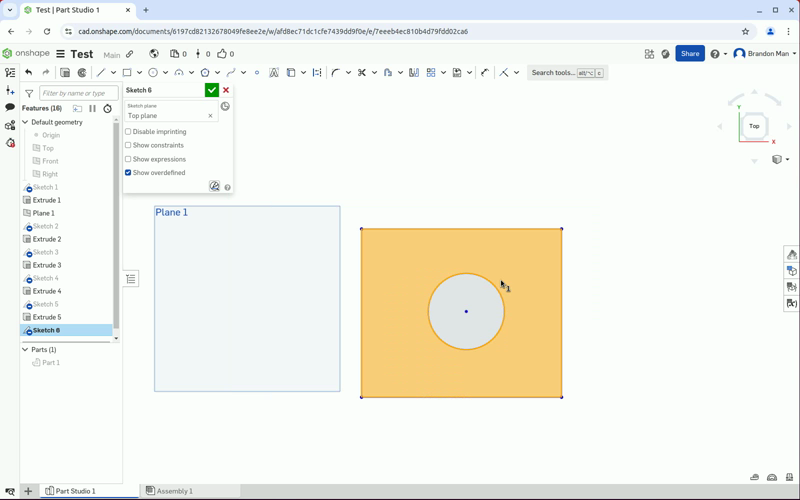
scroll(-6)
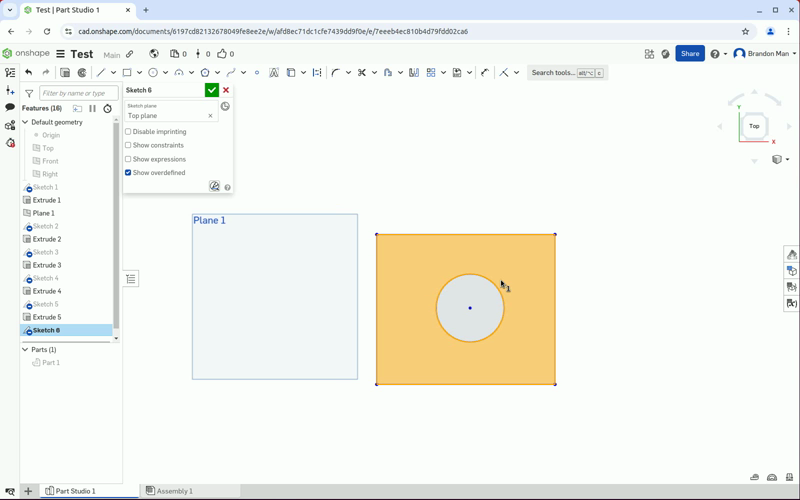
scroll(-6)
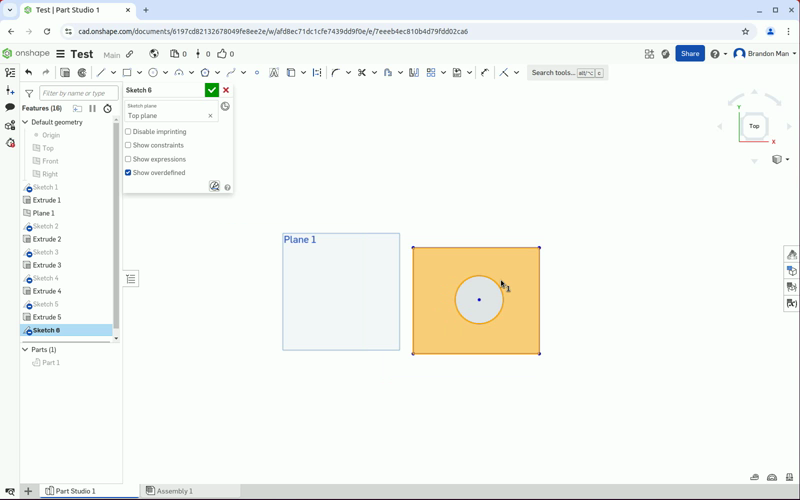
scroll(-6)
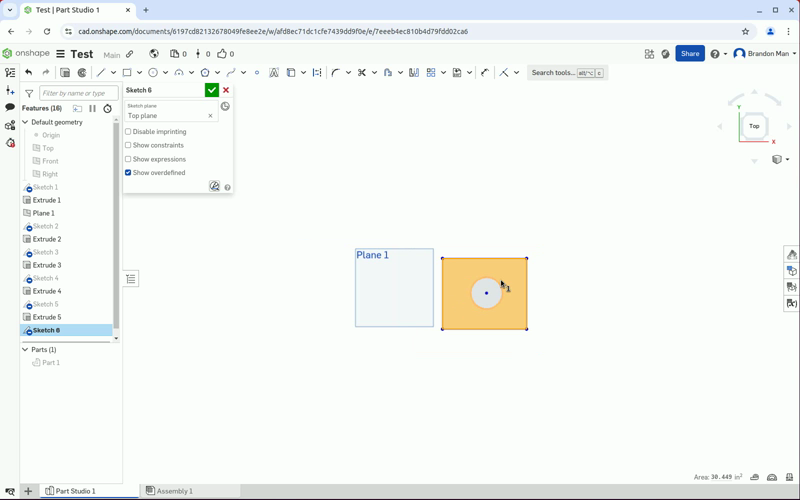
scroll(-6)
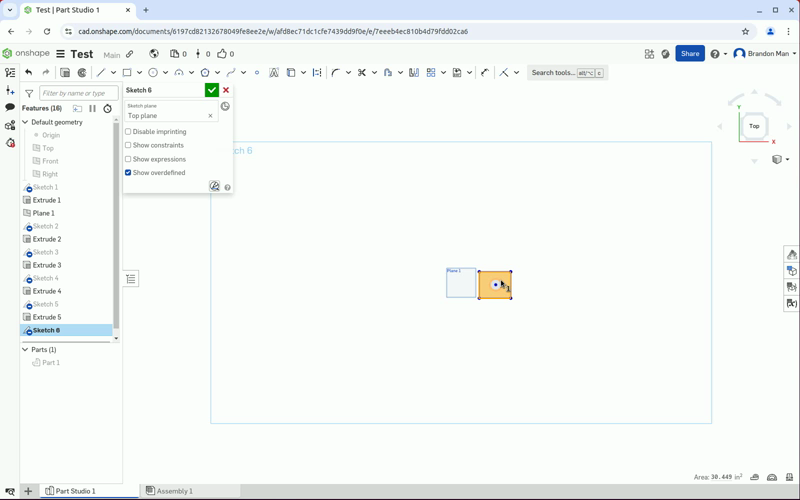
mouse_move(73, 352)
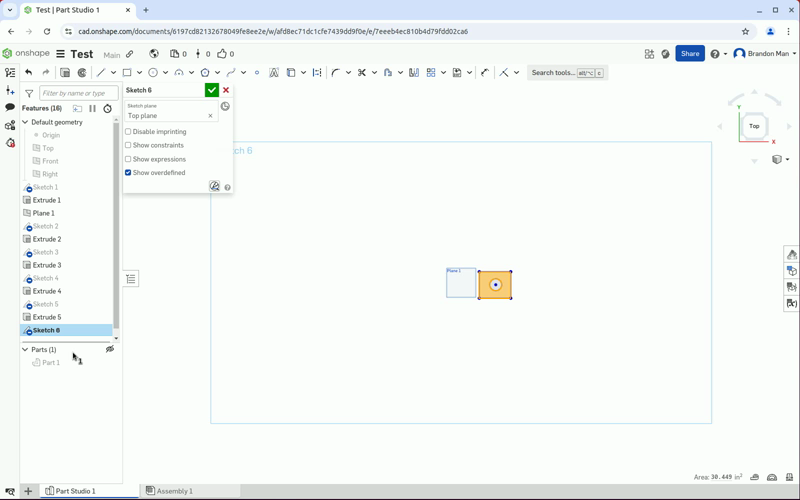
key(shift+y)
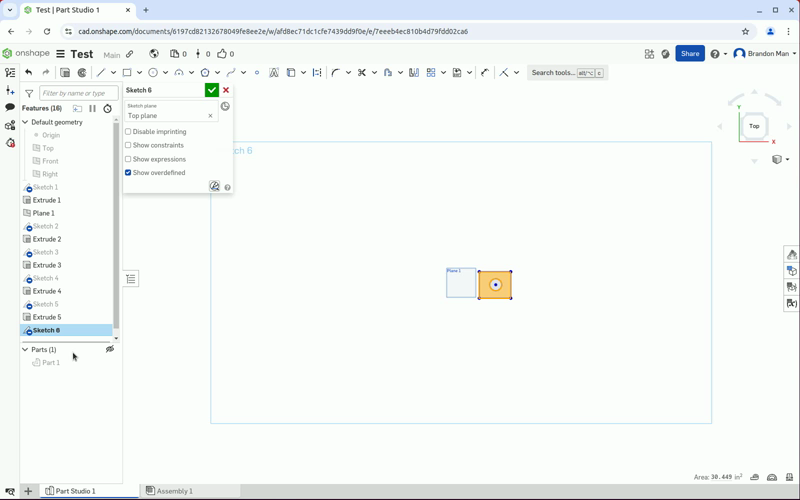
key(shift+e)
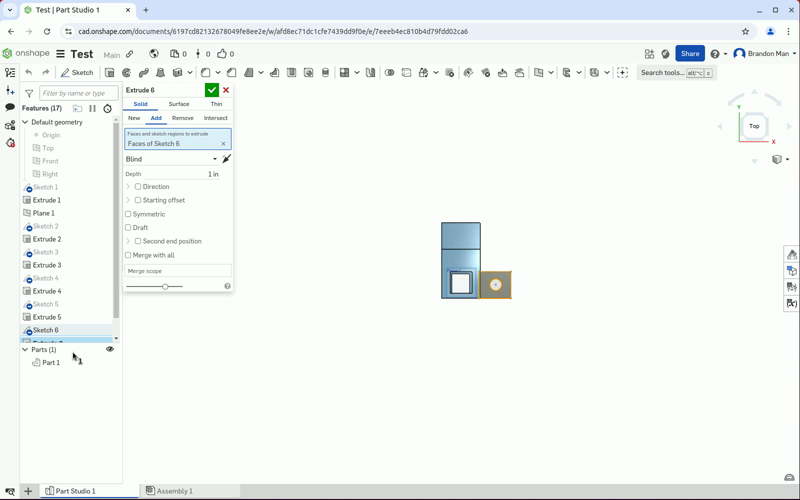
mouse_move(143, 106)
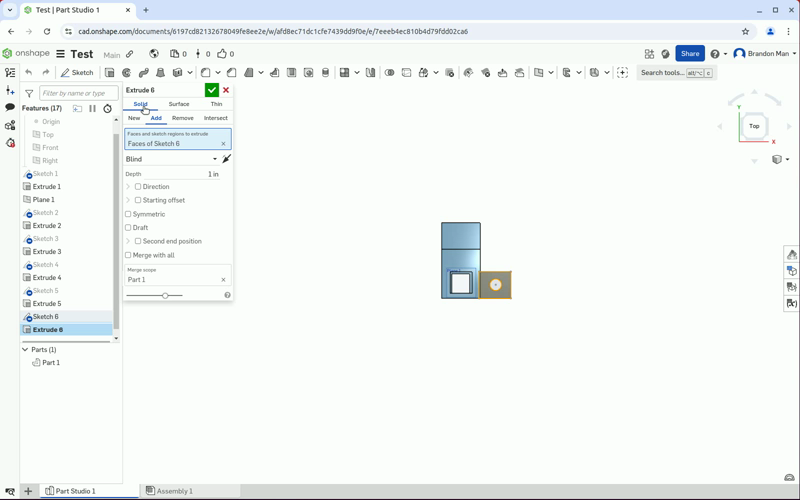
click(143, 106)
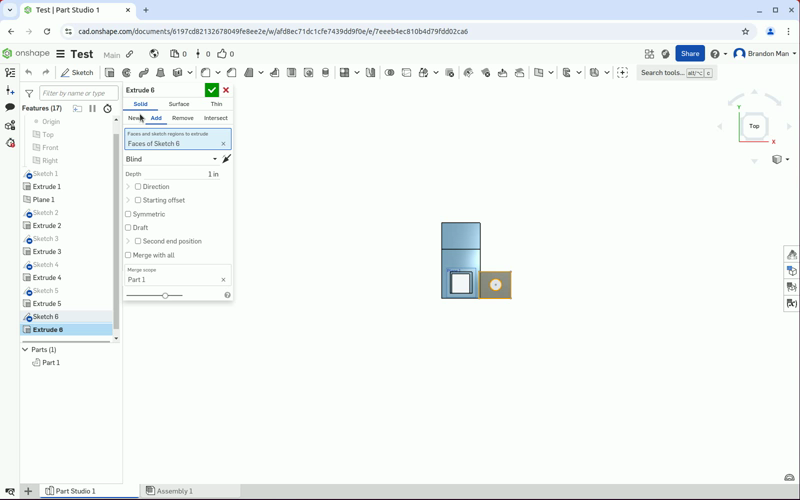
mouse_move(137, 120)
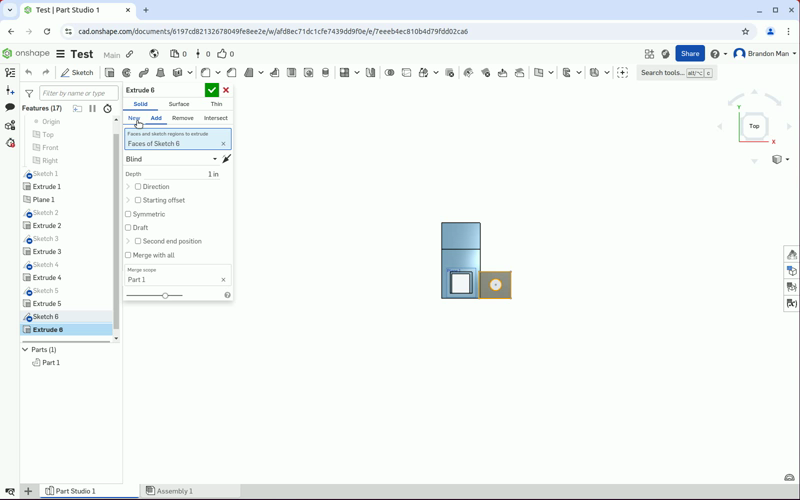
click(137, 120)
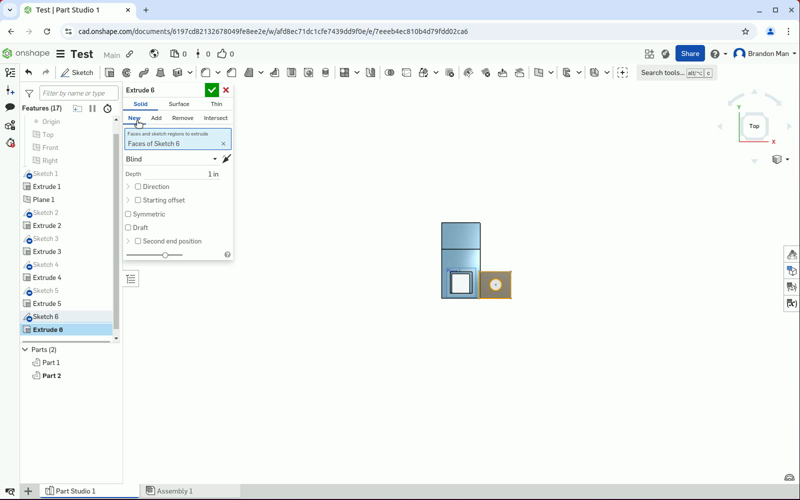
key(tab, 4)
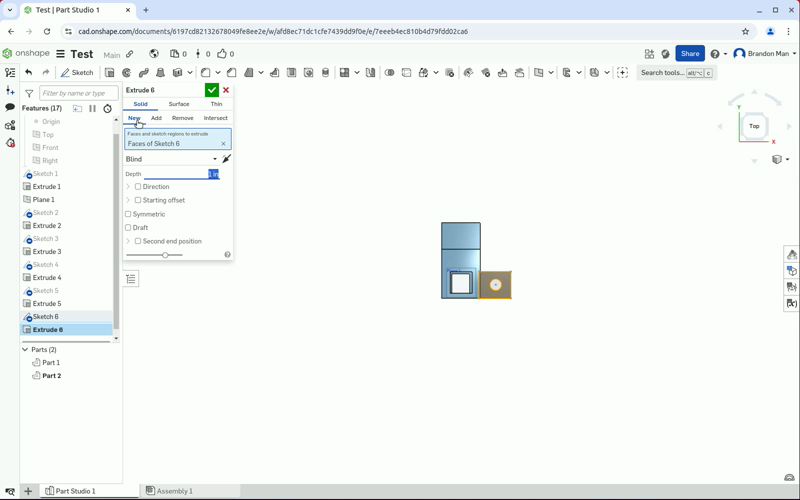
text(1.926)
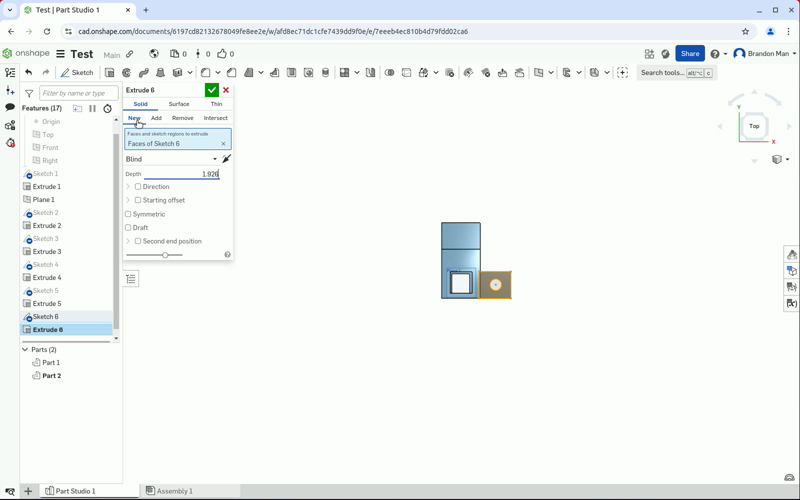
key(enter)
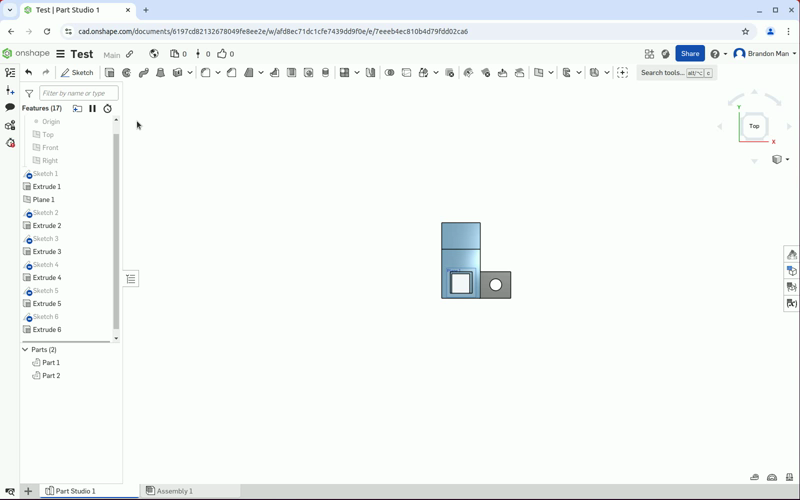
key(shift+h)
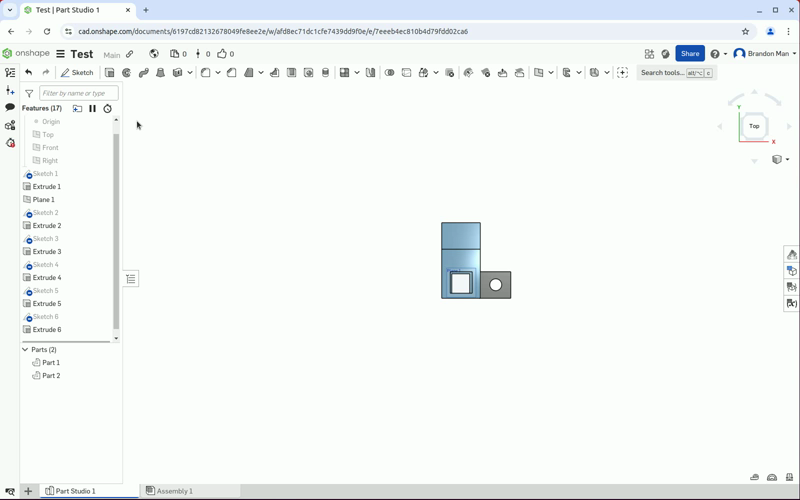
key(shift+h)
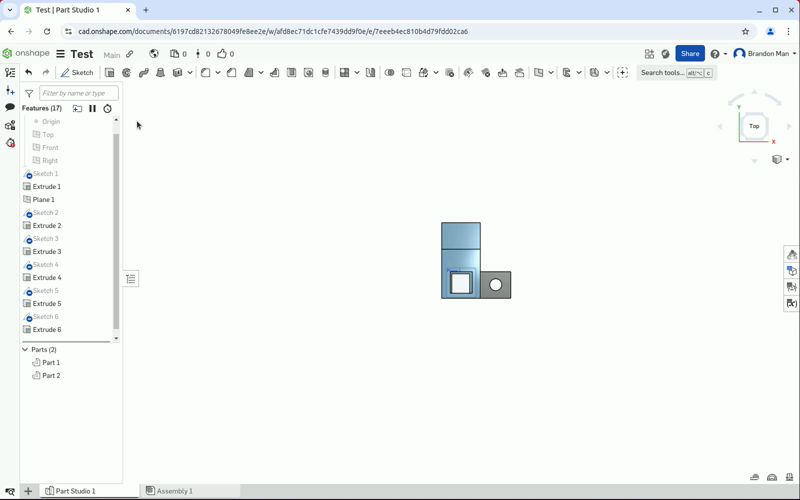
mouse_move(69, 176)
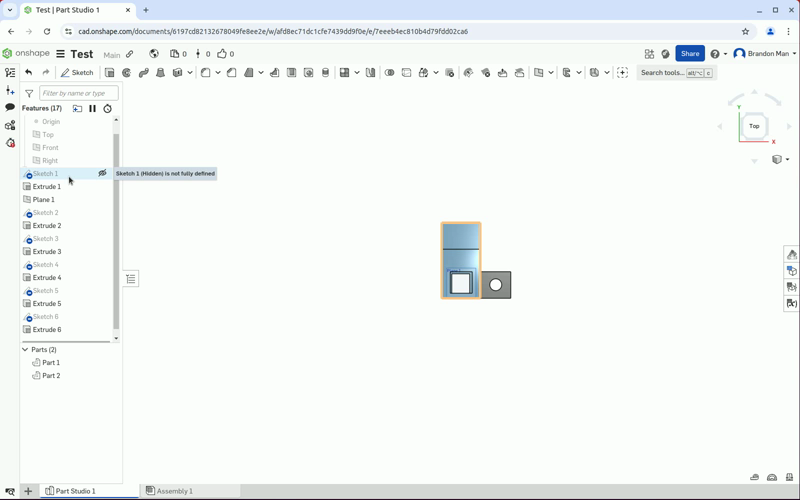
click(69, 176)
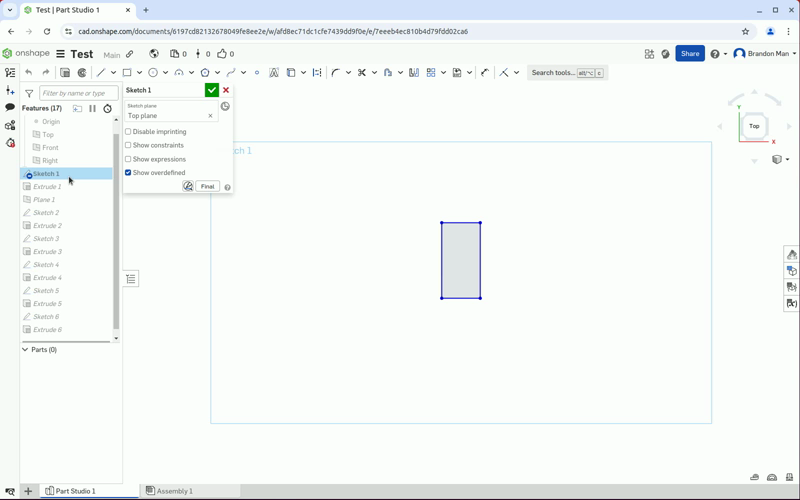
mouse_move(229, 92)
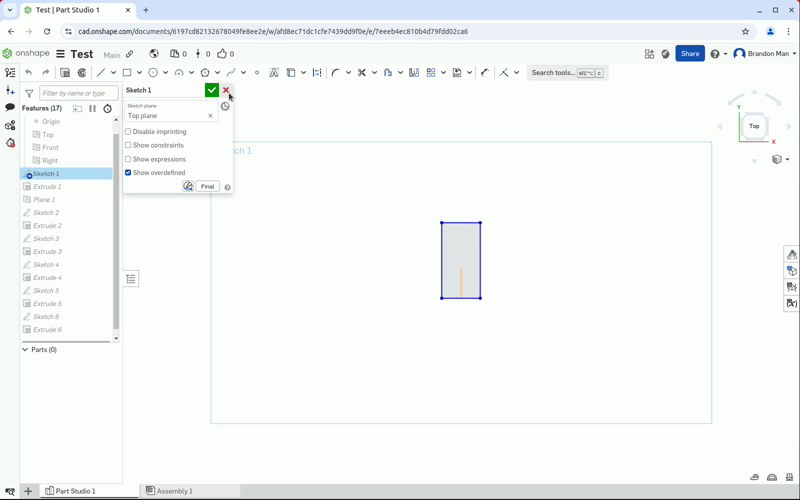
click(229, 92)
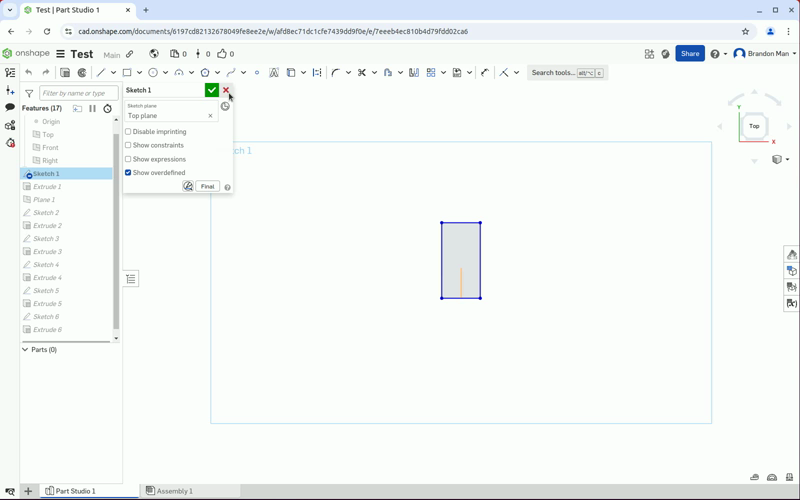
key(shift+s)
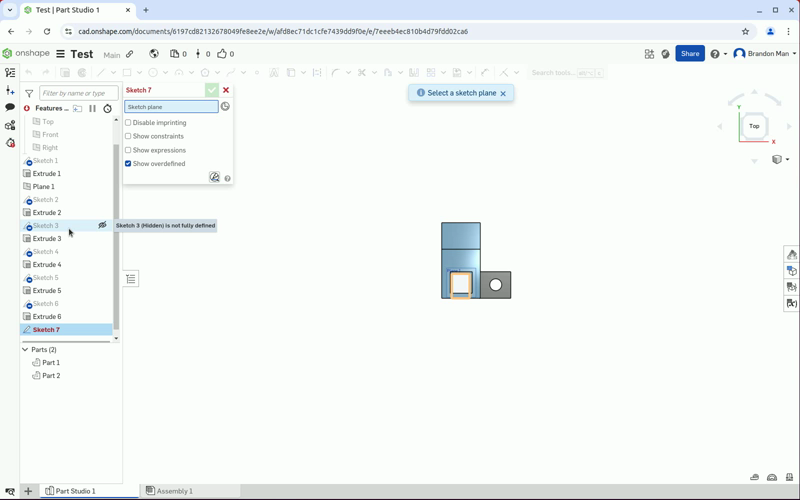
scroll(3)
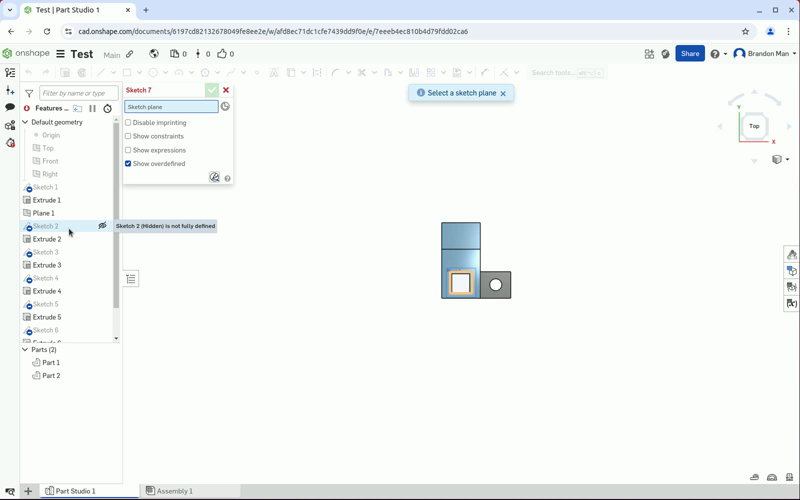
mouse_move(69, 150)
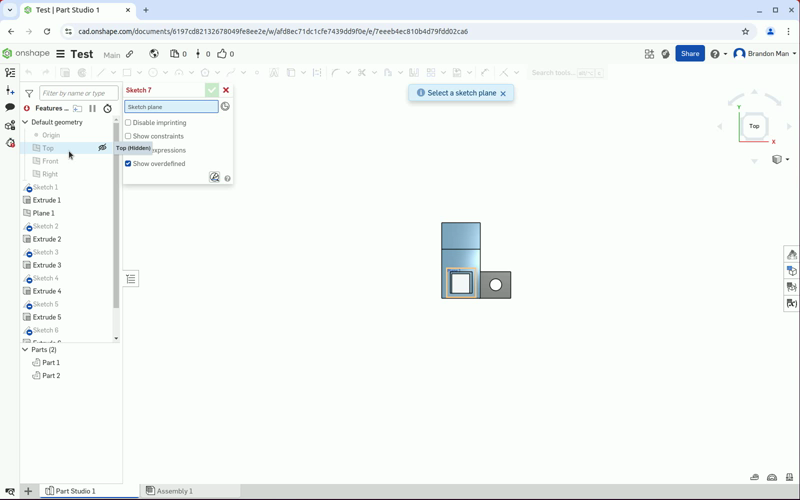
click(69, 150)
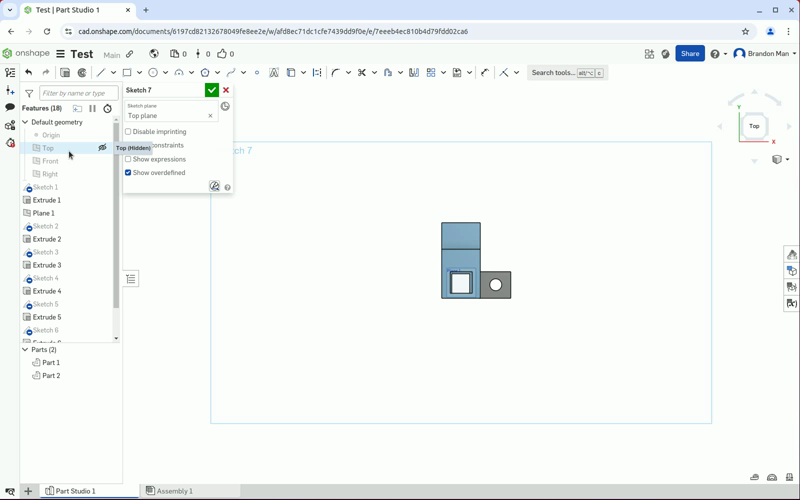
mouse_move(73, 352)
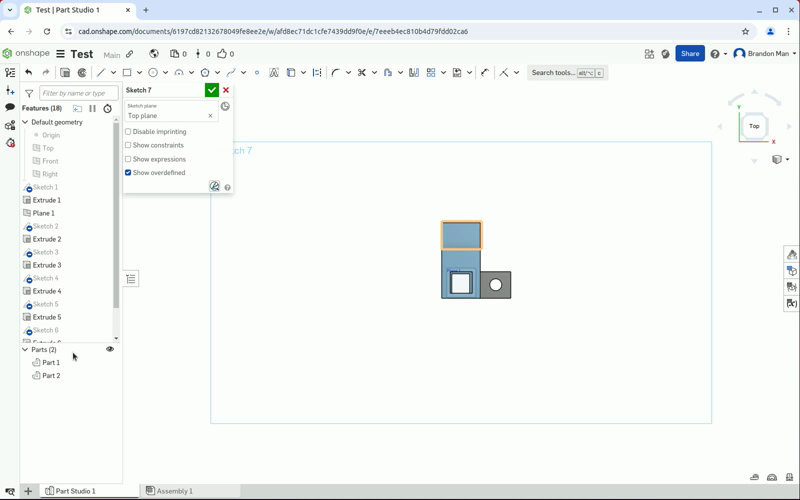
key(y)
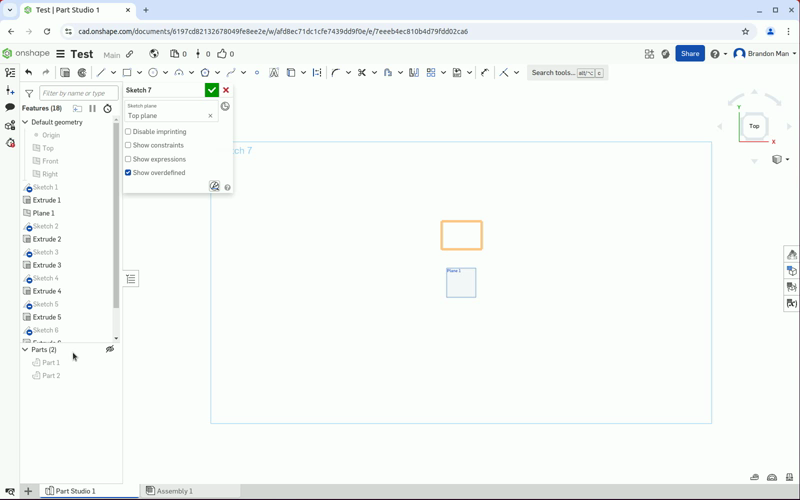
key(l)
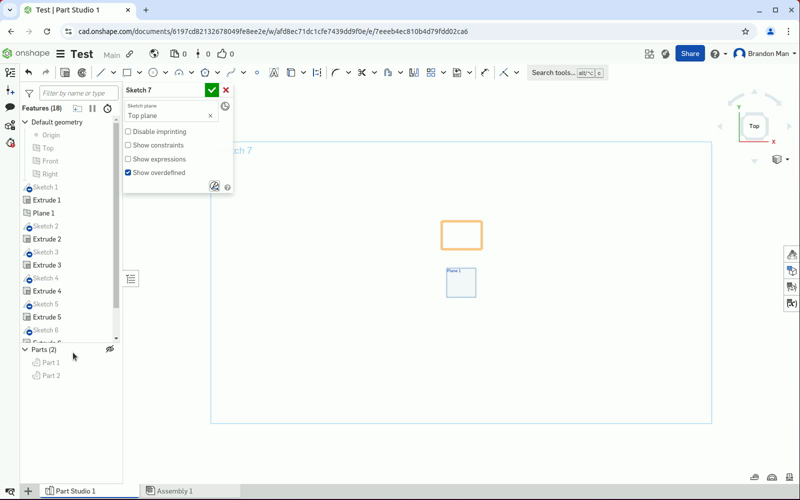
key_down(shift)
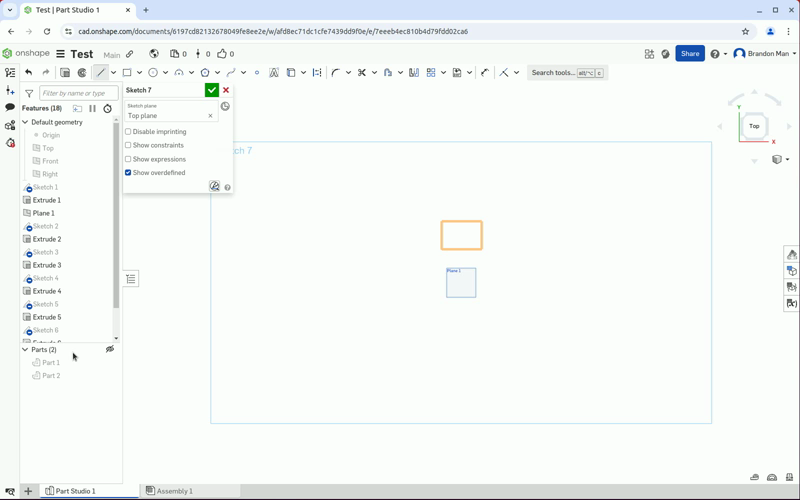
mouse_move(410, 298)
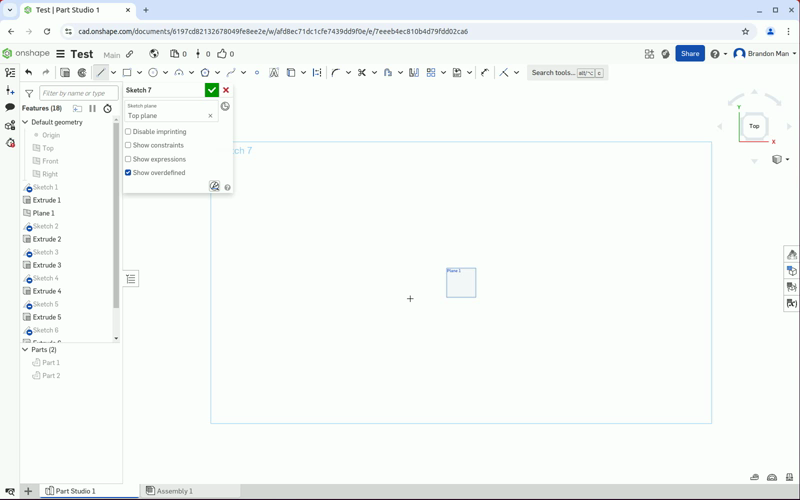
click(410, 298)
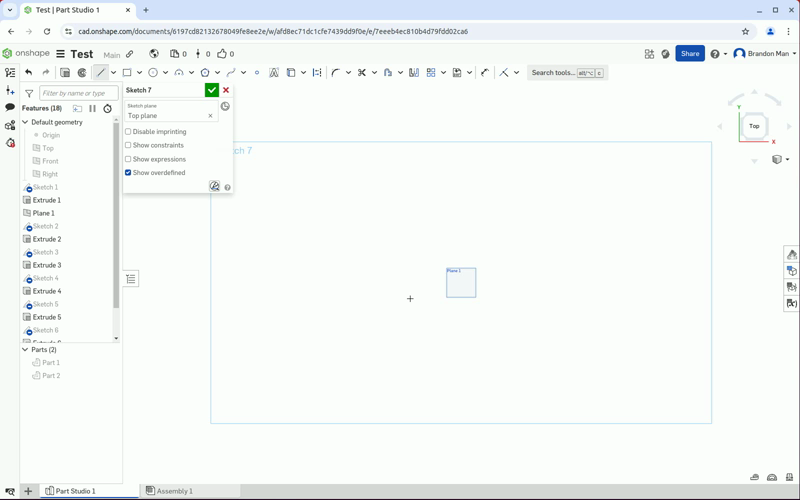
key_up(shift)
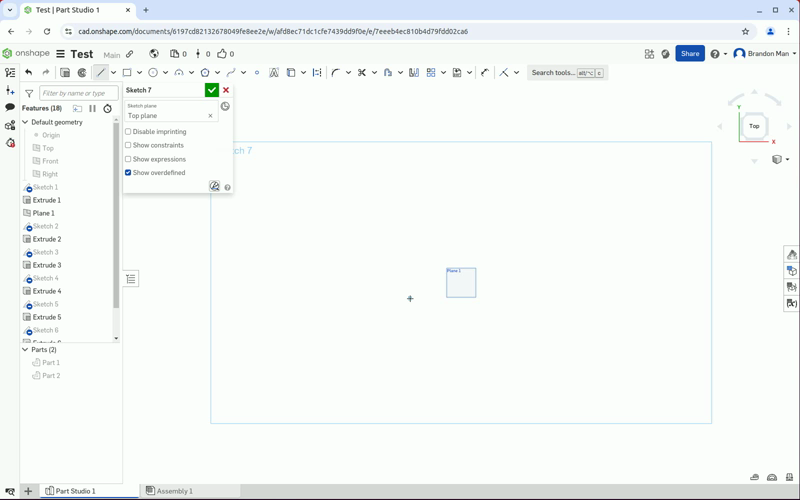
key_down(shift)
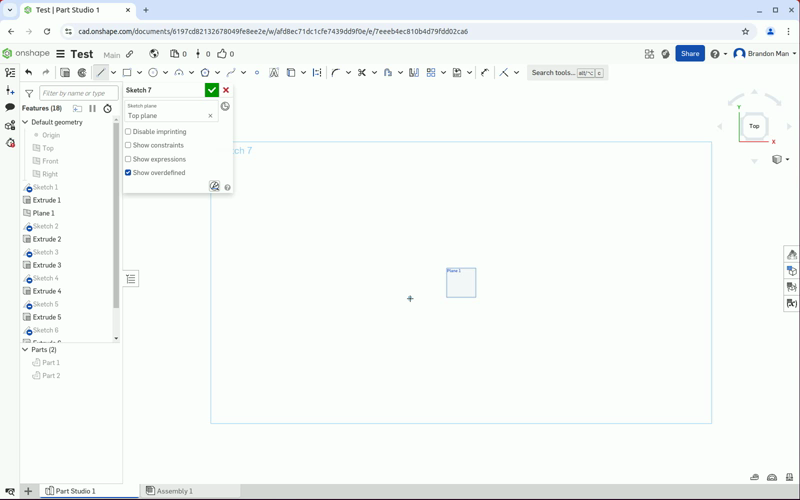
mouse_move(440, 298)
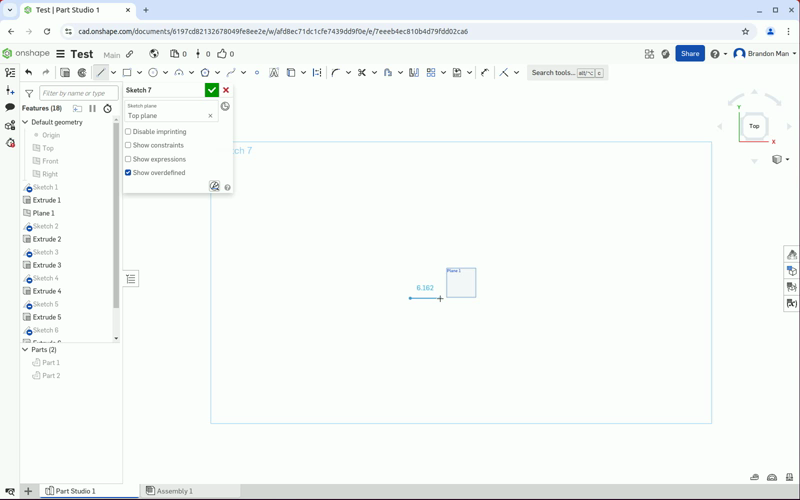
mouse_move(441, 298)
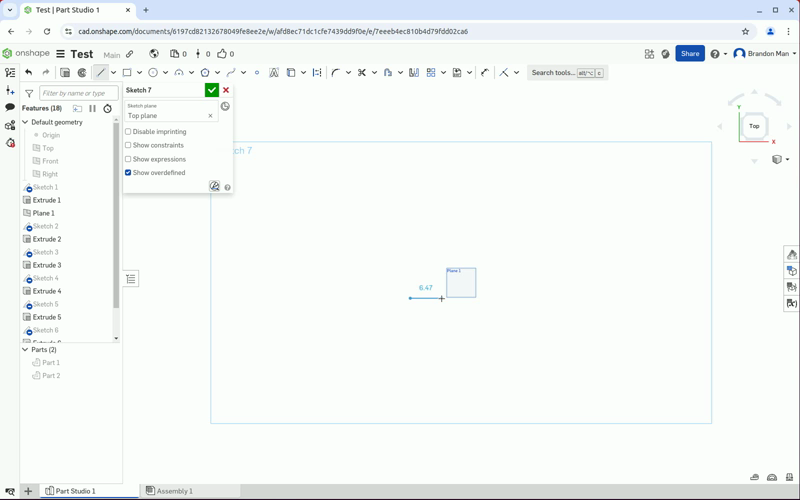
click(441, 298)
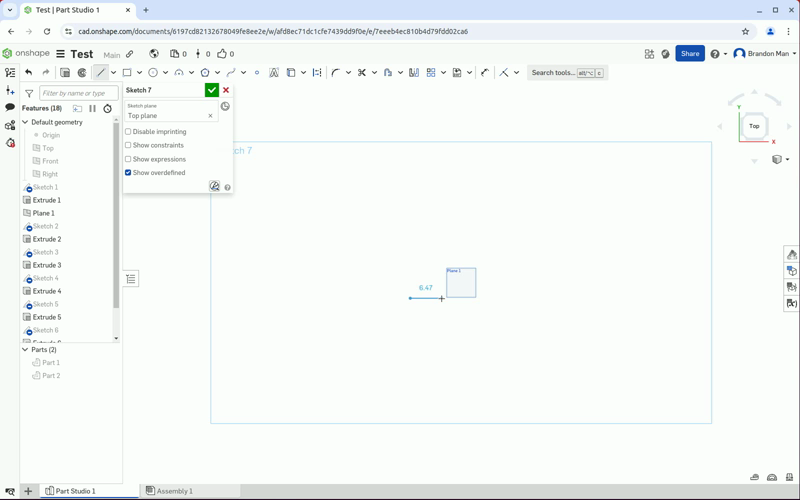
key_up(shift)
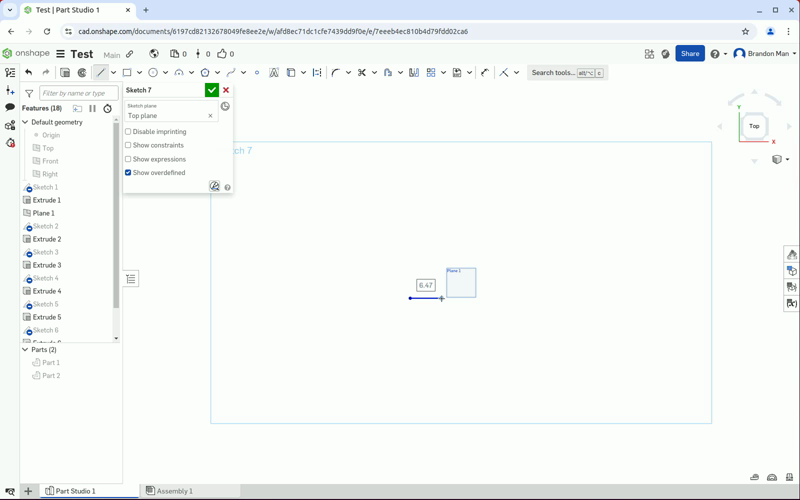
key_down(shift)
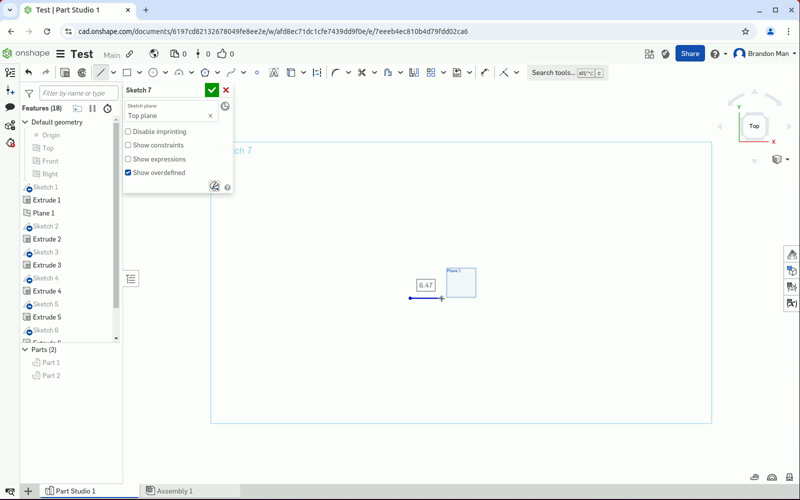
mouse_move(471, 298)
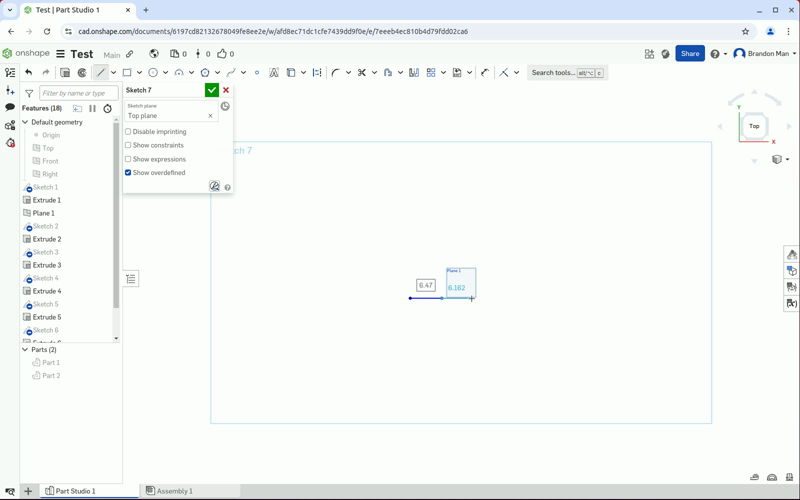
mouse_move(441, 271)
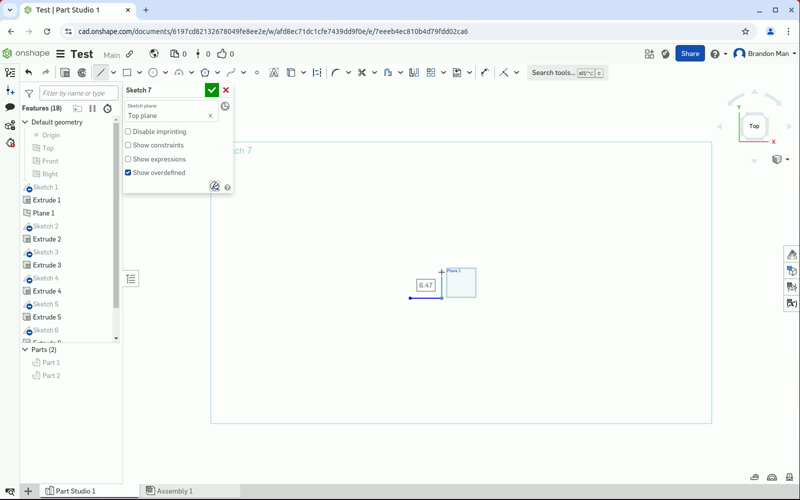
click(441, 271)
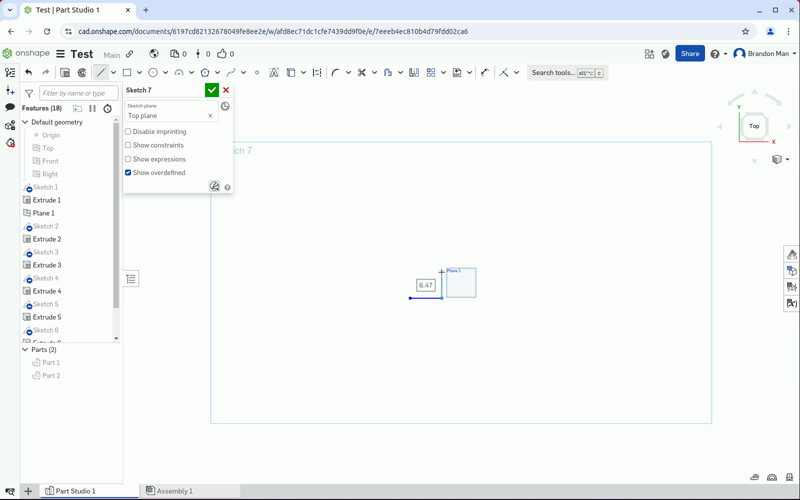
key_up(shift)
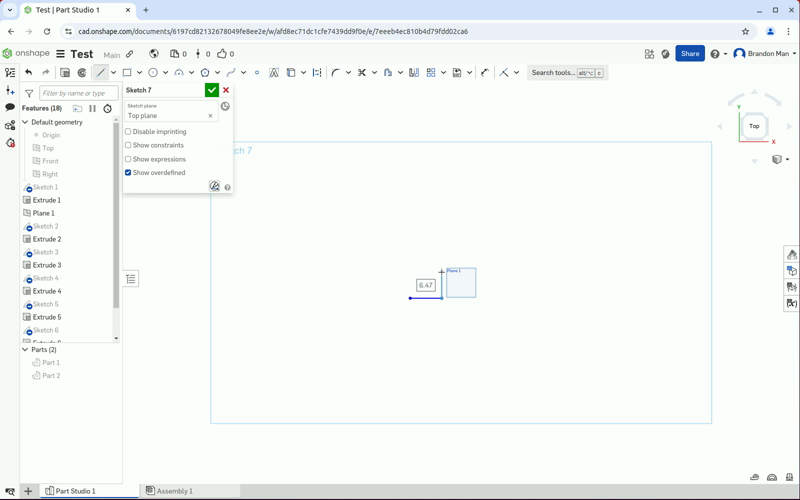
key_down(shift)
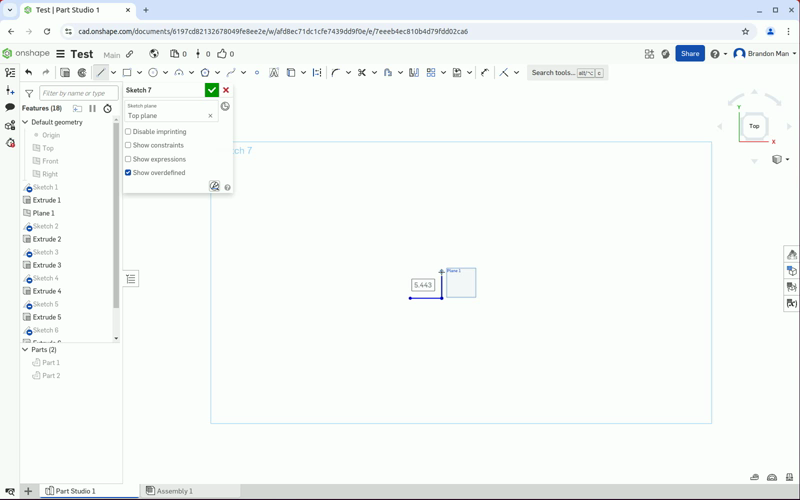
mouse_move(471, 271)
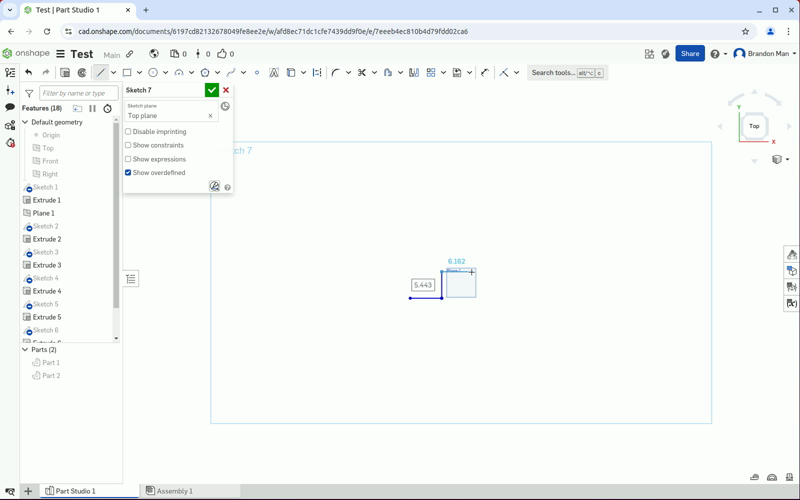
mouse_move(410, 271)
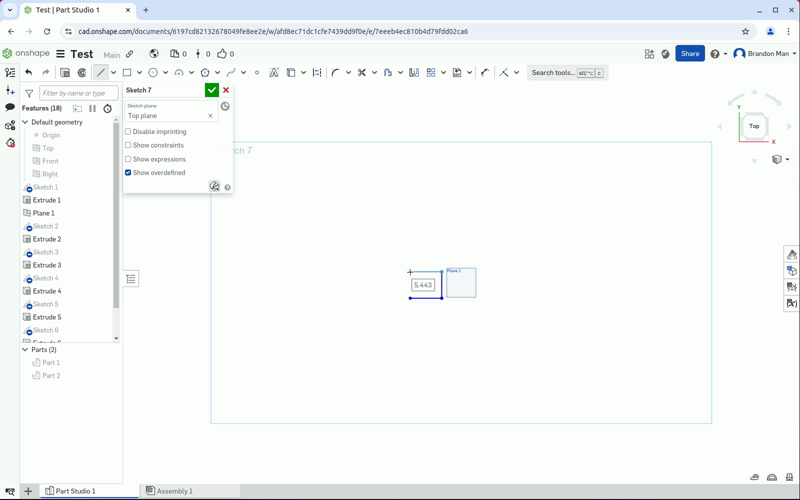
click(410, 271)
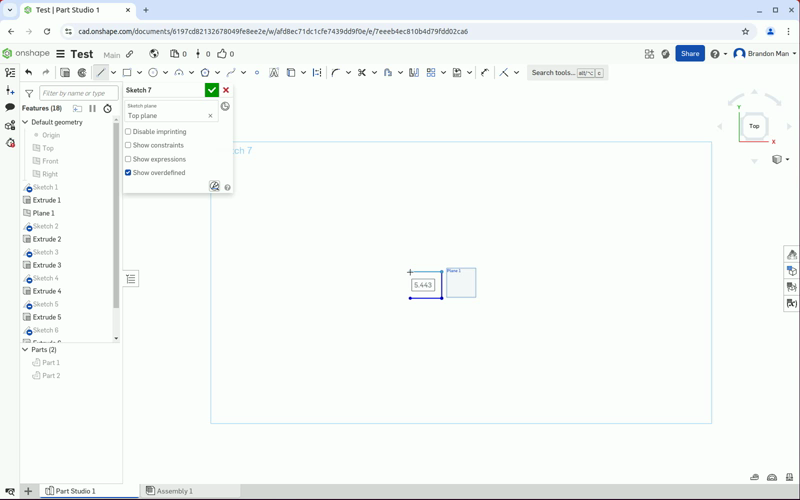
key_up(shift)
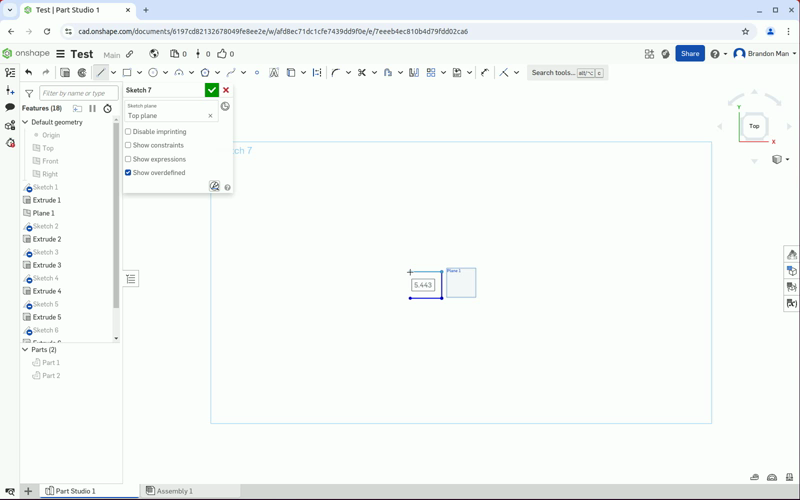
mouse_move(440, 271)
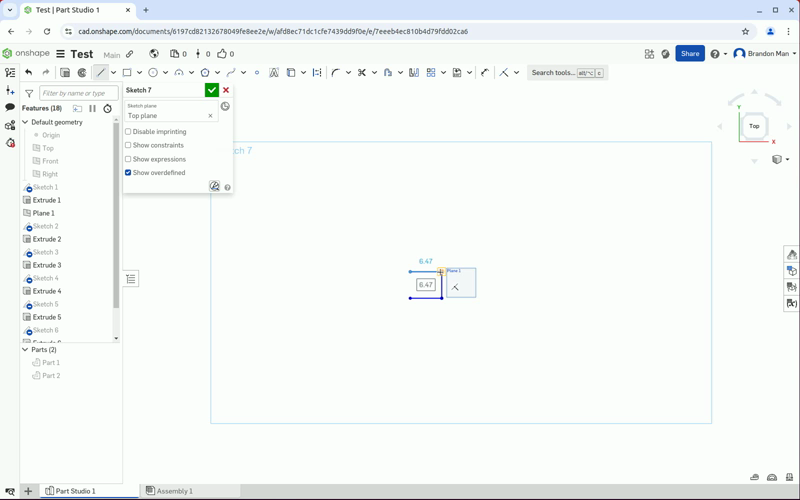
key_down(shift)
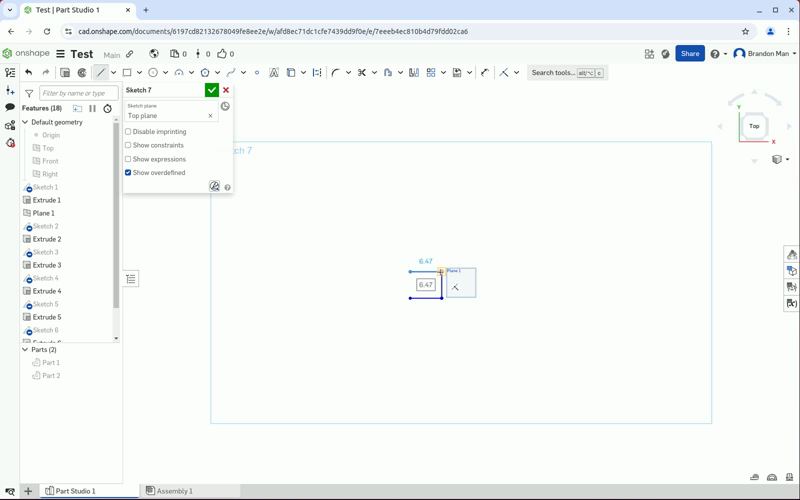
mouse_move(410, 298)
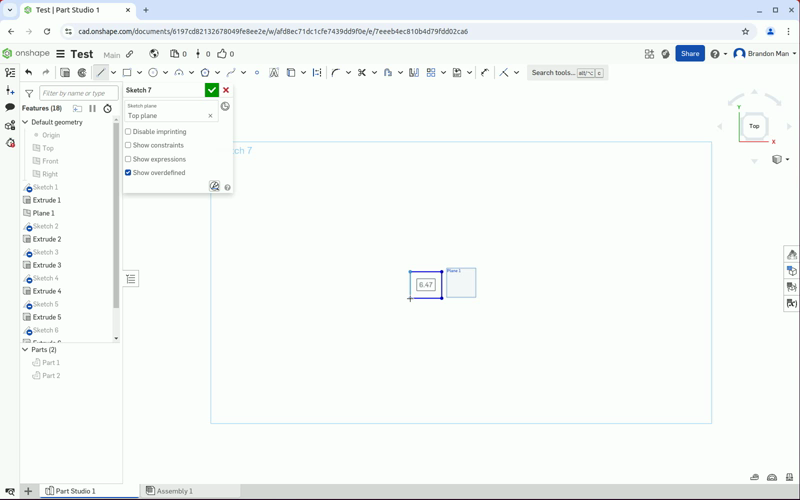
key_up(shift)
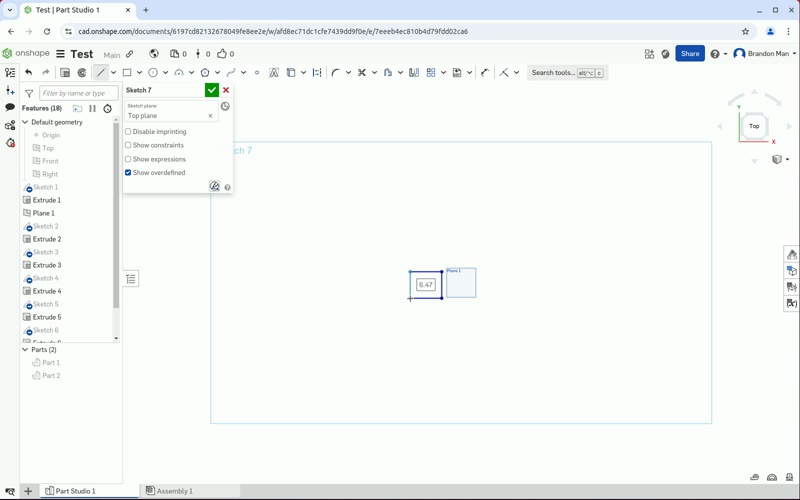
click(410, 298)
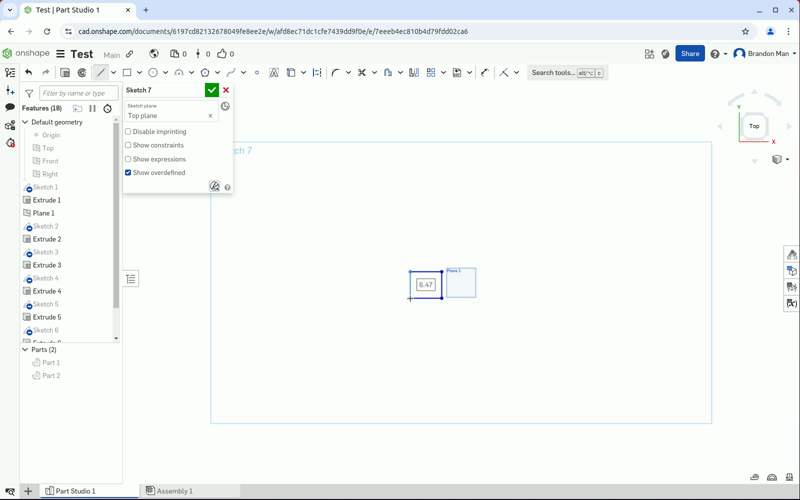
key(esc)
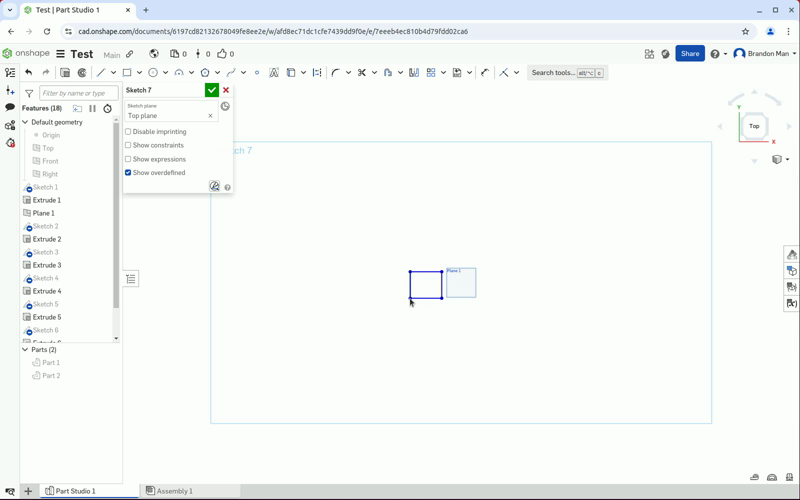
key(c)
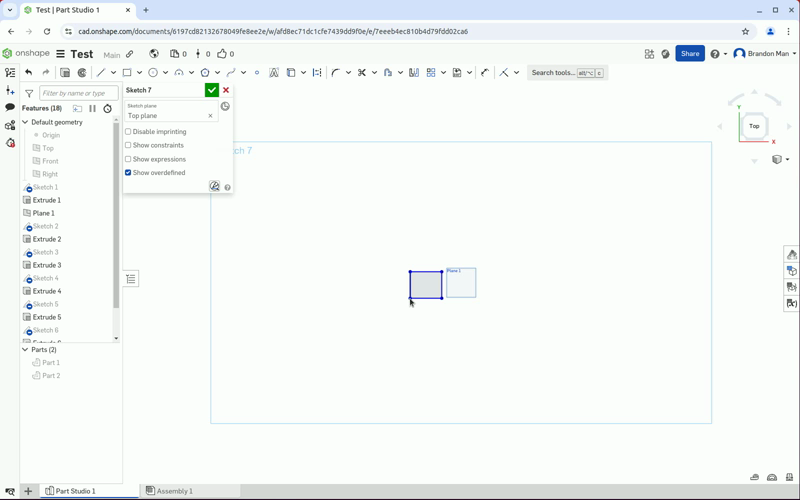
key_down(shift)
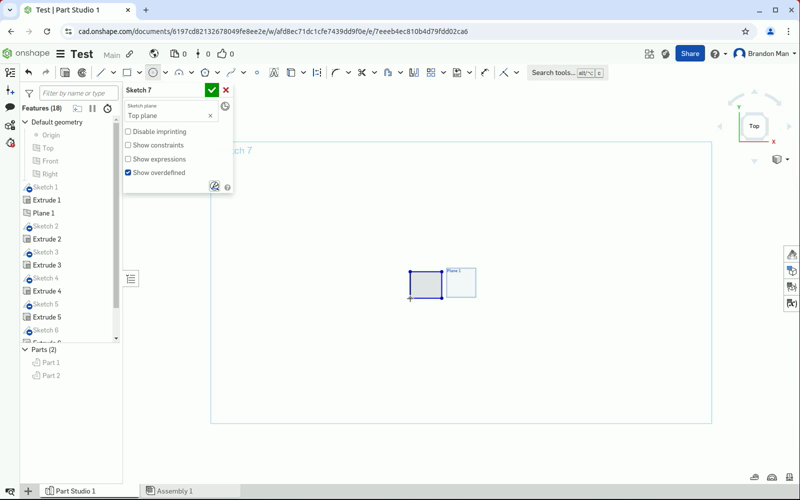
mouse_move(425, 284)
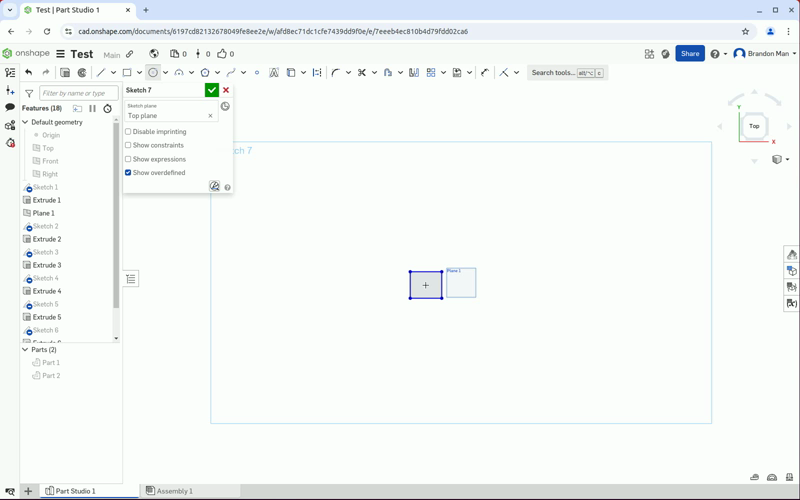
click(425, 284)
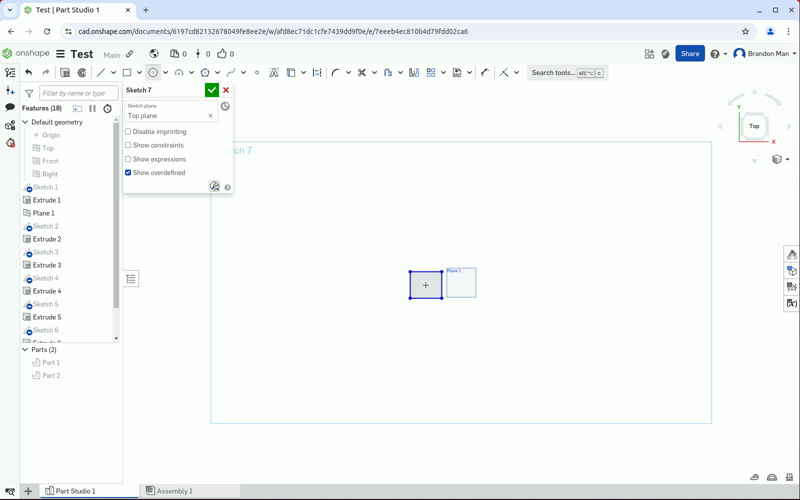
key_up(shift)
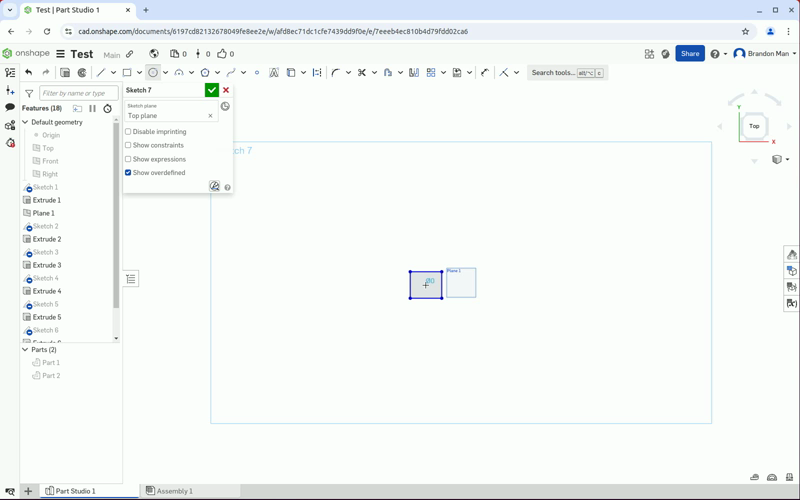
mouse_move(431, 284)
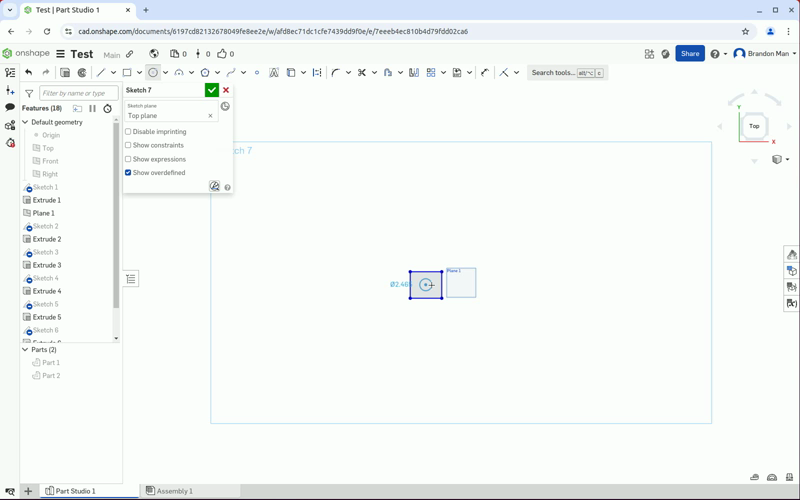
click(431, 284)
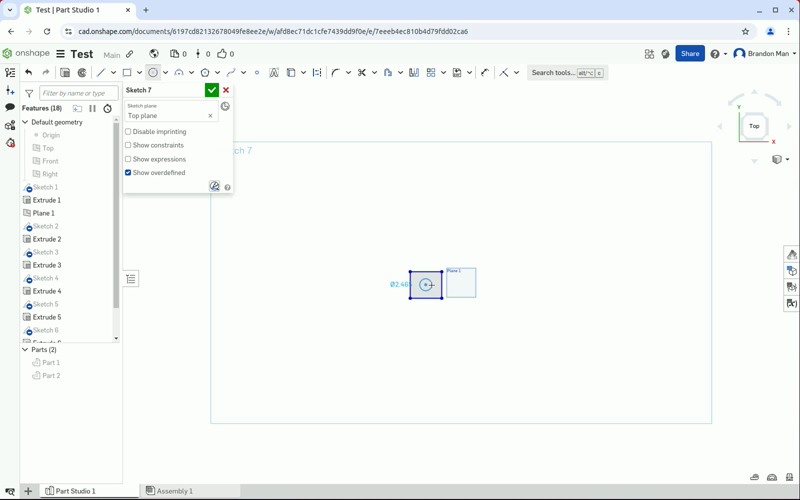
key(esc)
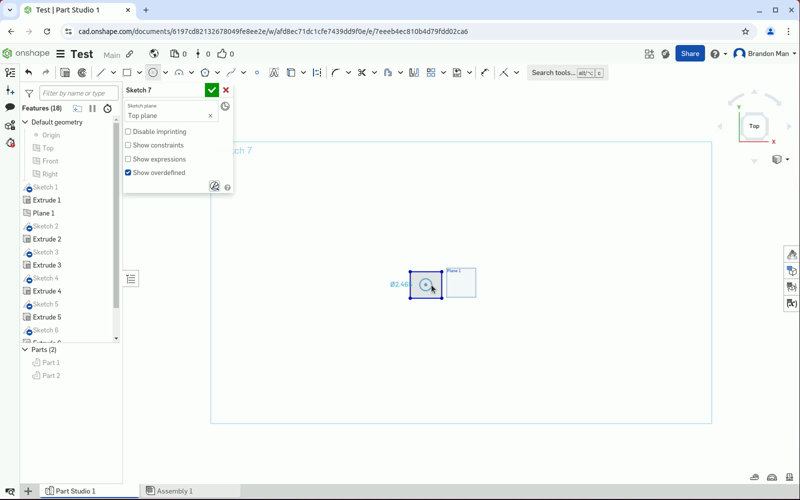
mouse_move(434, 284)
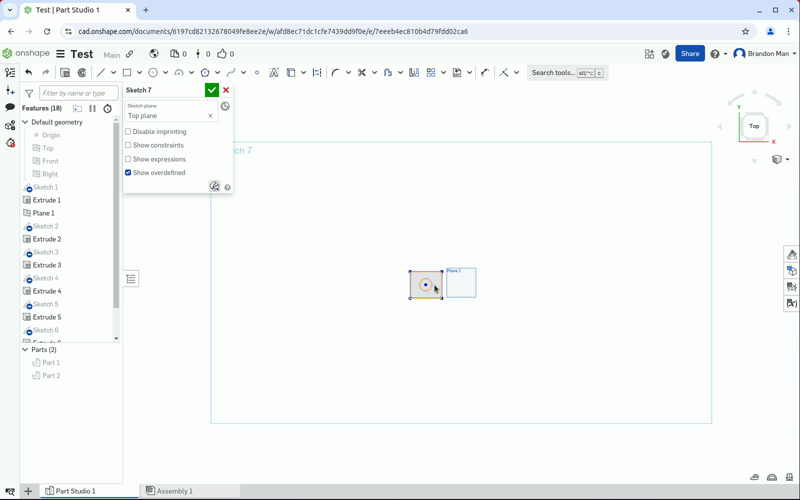
scroll(6)
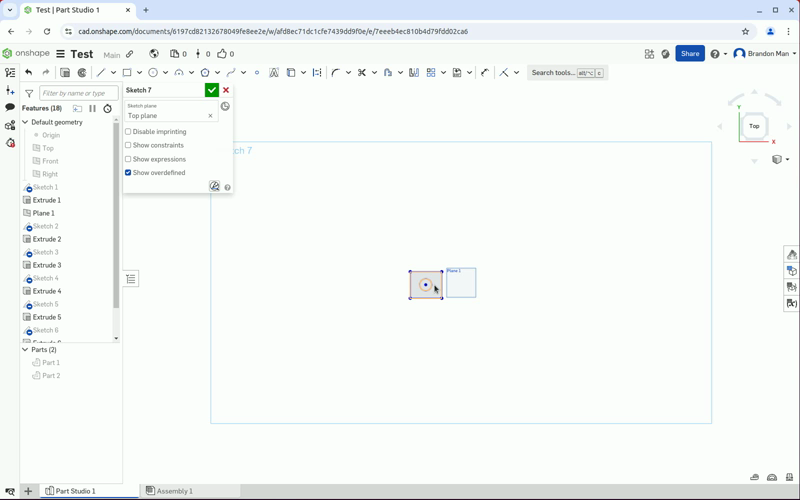
scroll(6)
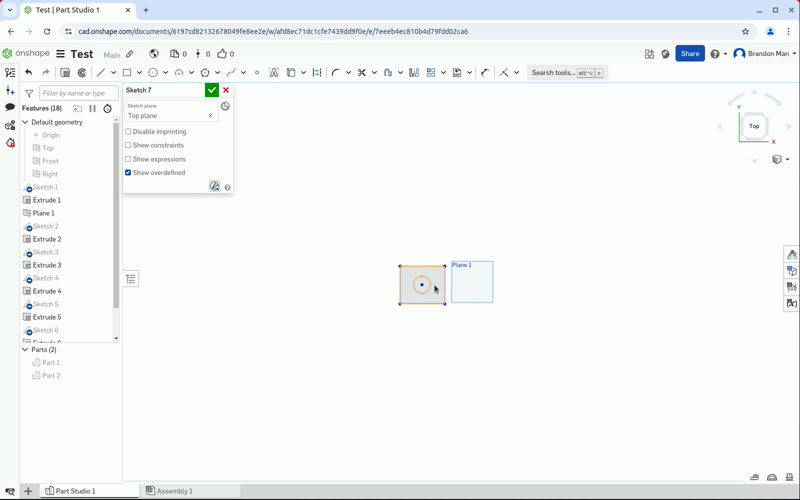
scroll(6)
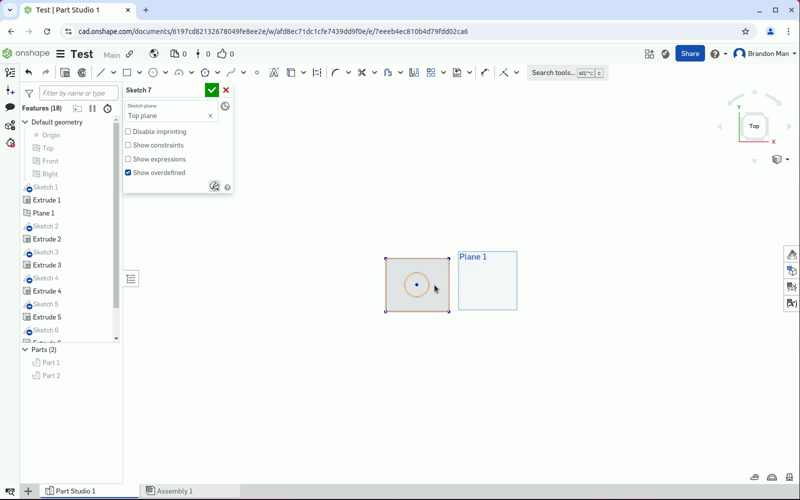
scroll(6)
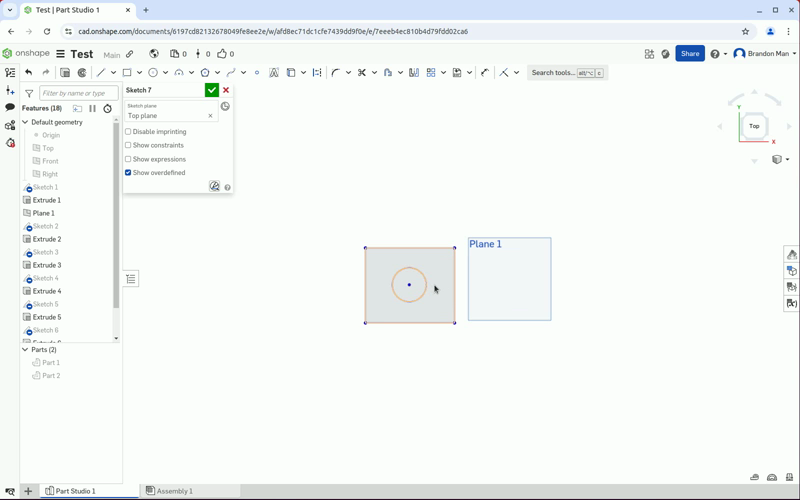
scroll(6)
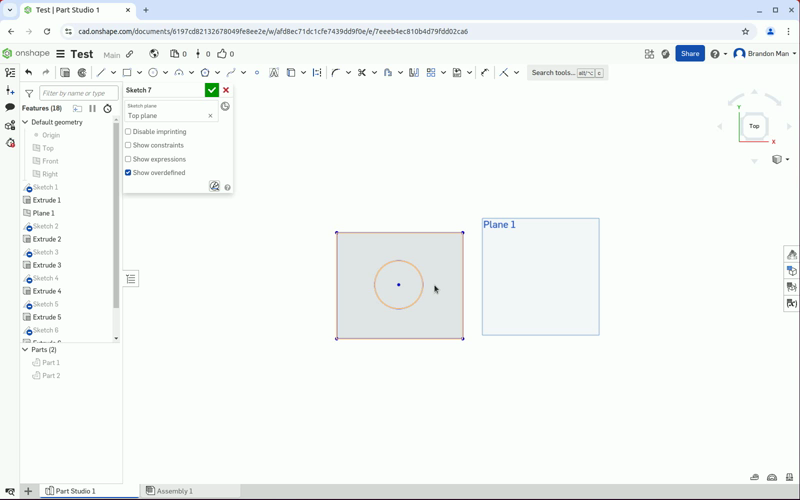
scroll(6)
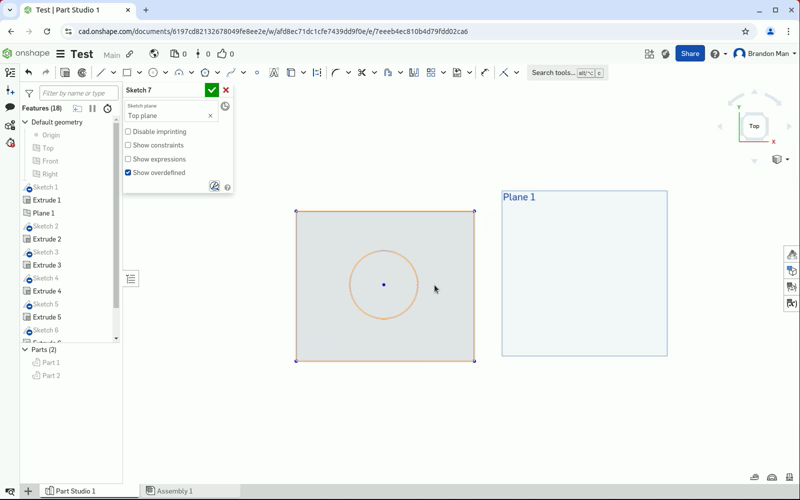
scroll(6)
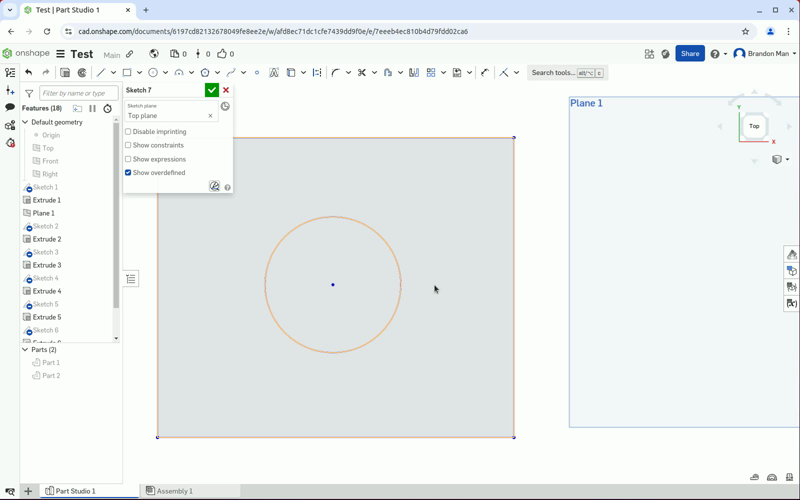
click(434, 284)
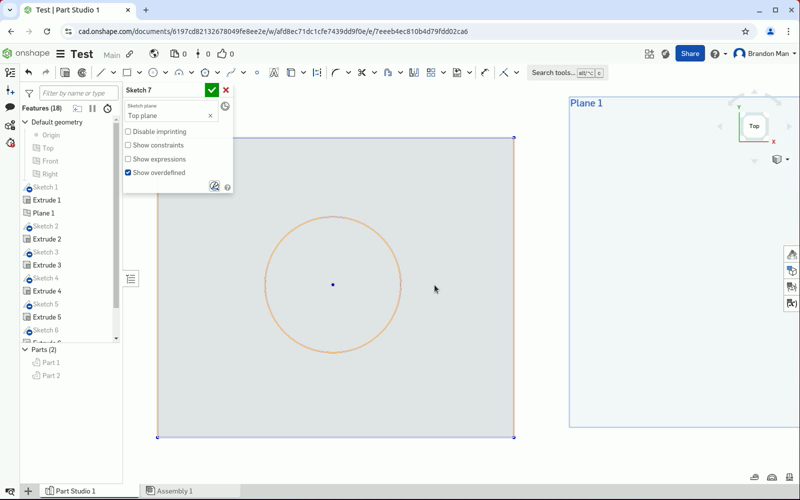
scroll(-6)
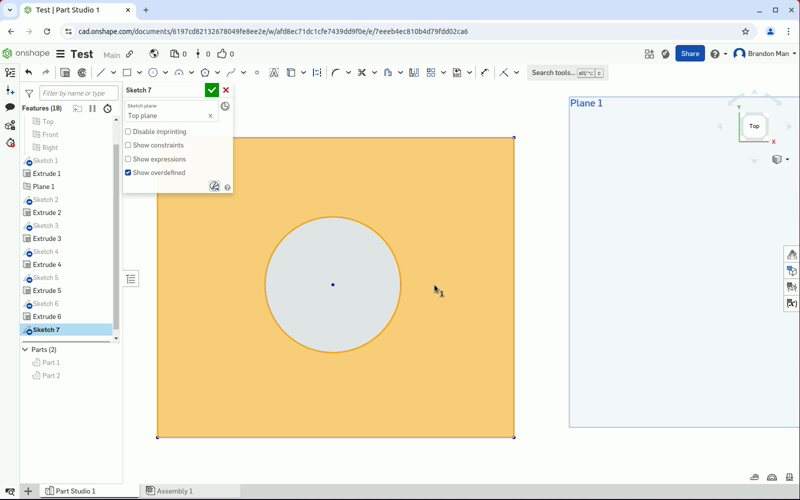
scroll(-6)
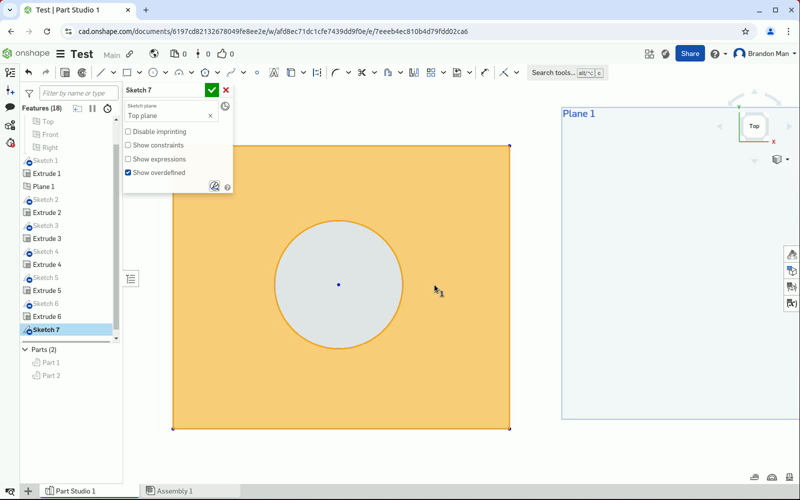
scroll(-6)
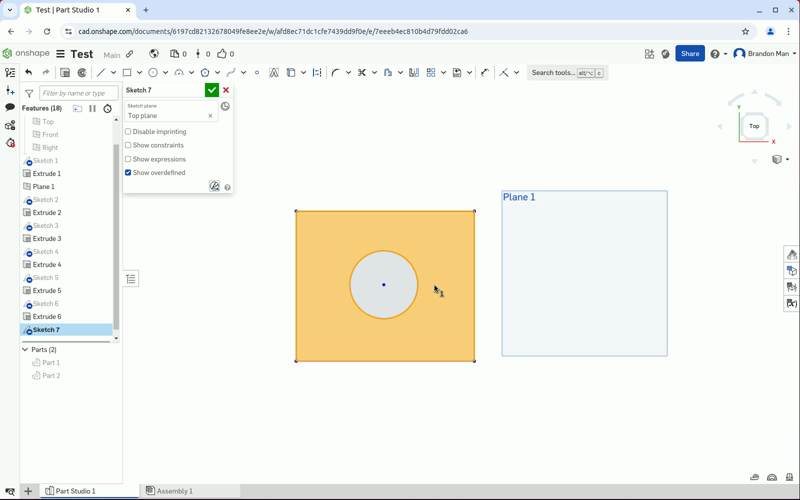
scroll(-6)
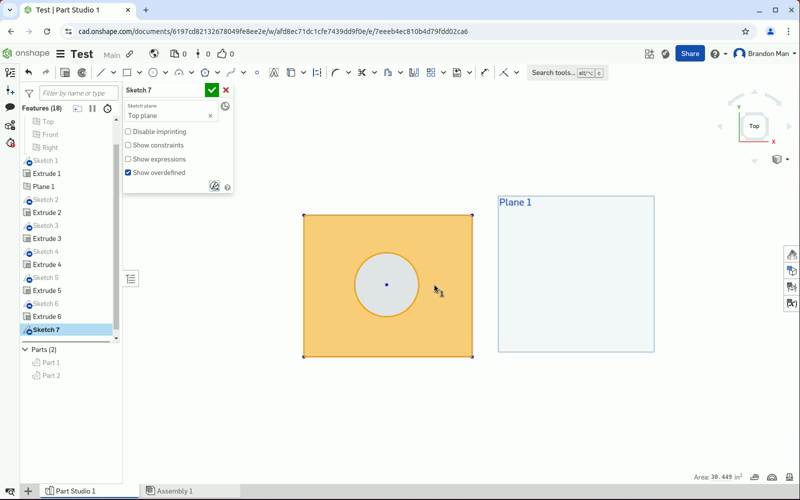
scroll(-6)
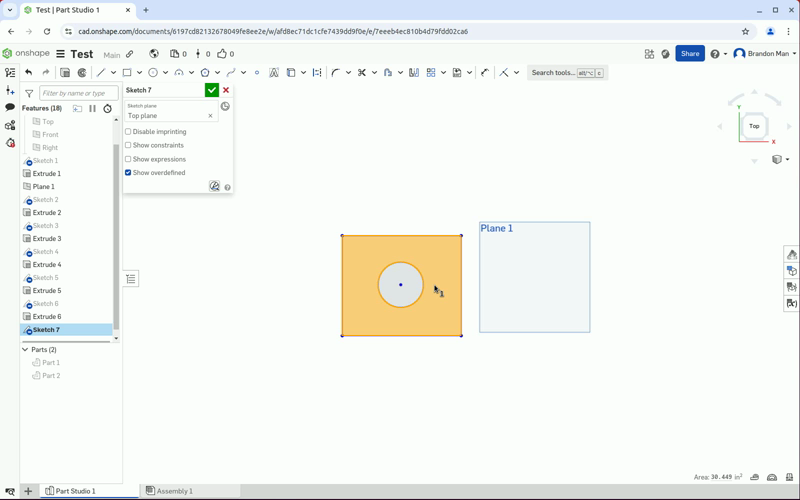
scroll(-6)
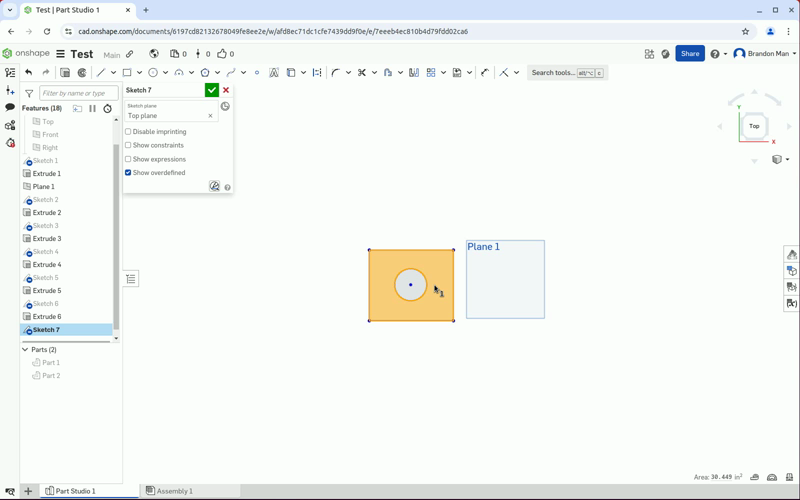
scroll(-6)
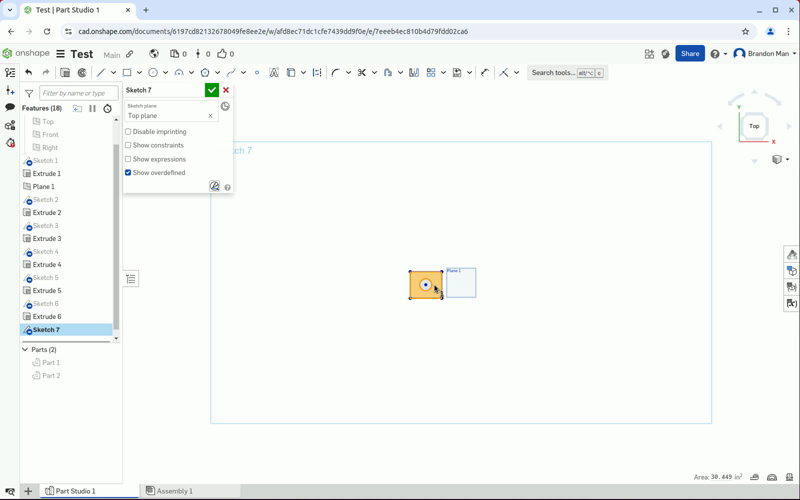
mouse_move(73, 352)
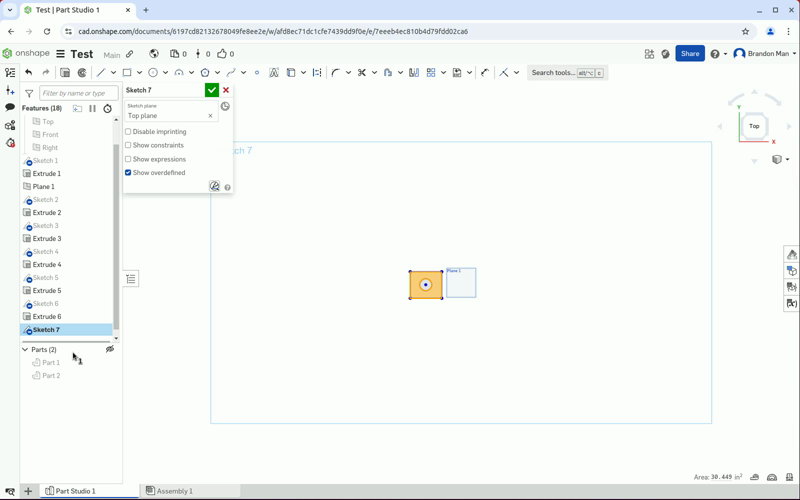
key(shift+y)
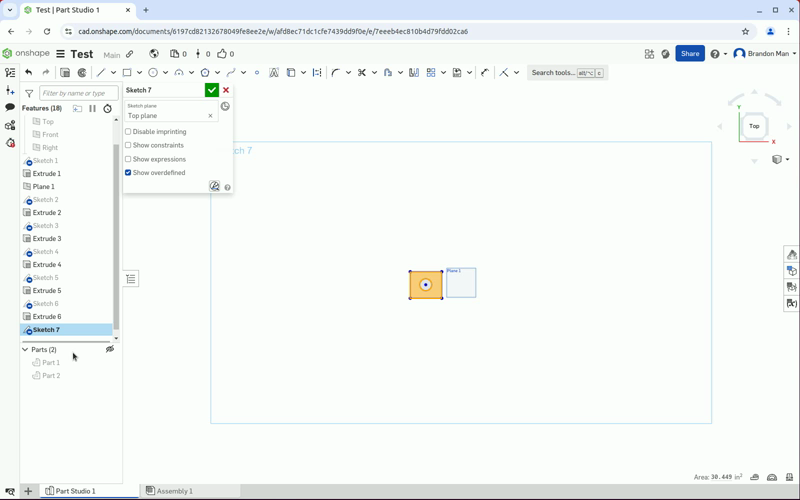
key(shift+e)
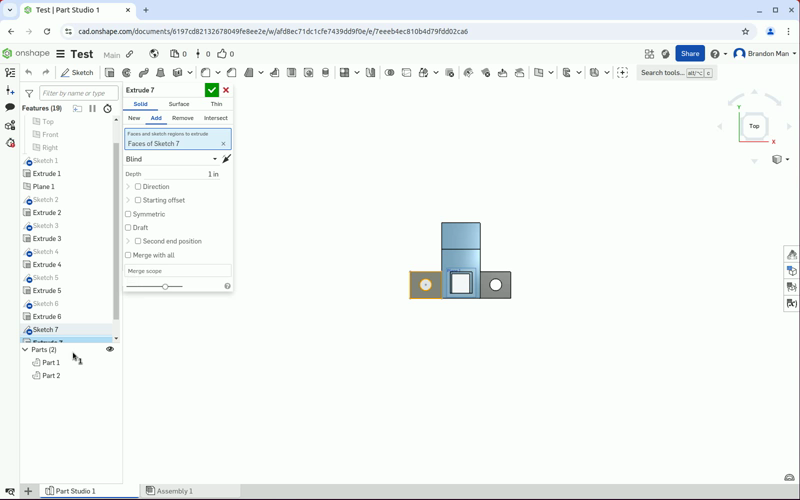
mouse_move(143, 106)
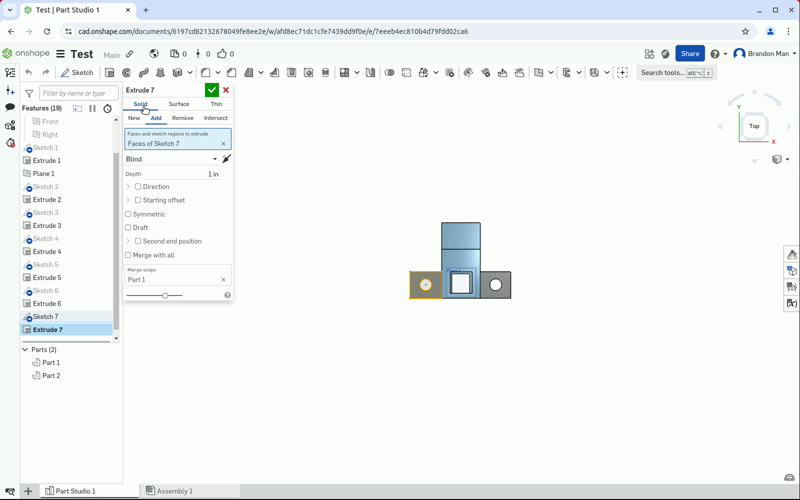
click(143, 106)
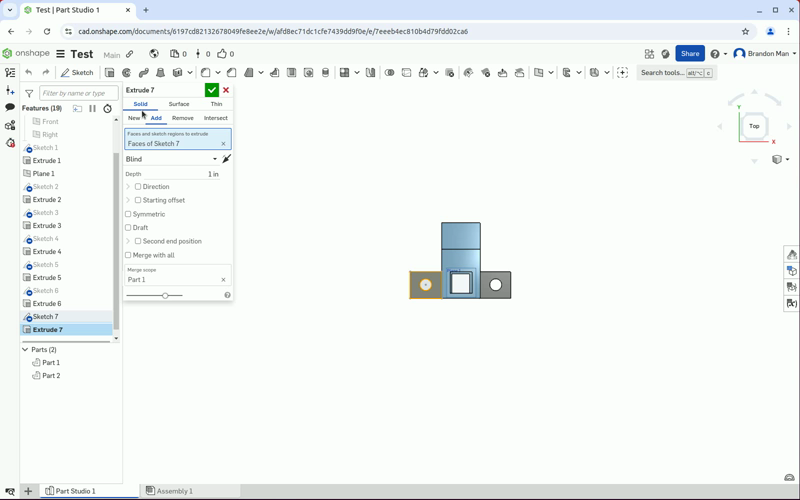
mouse_move(137, 120)
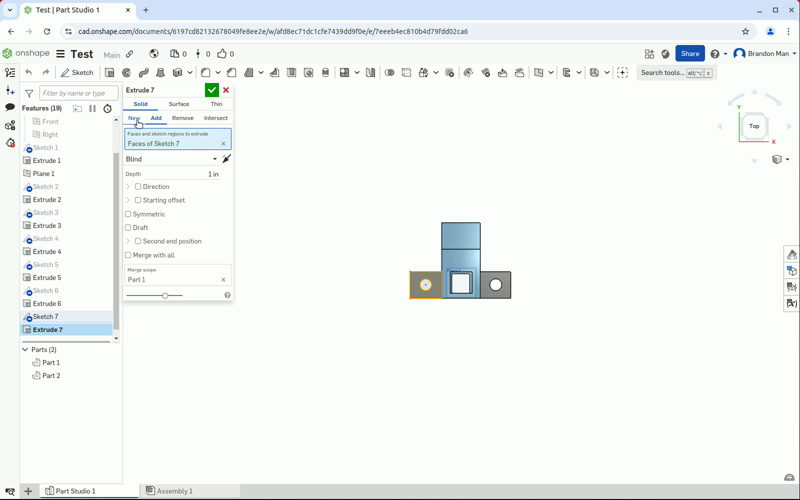
click(137, 120)
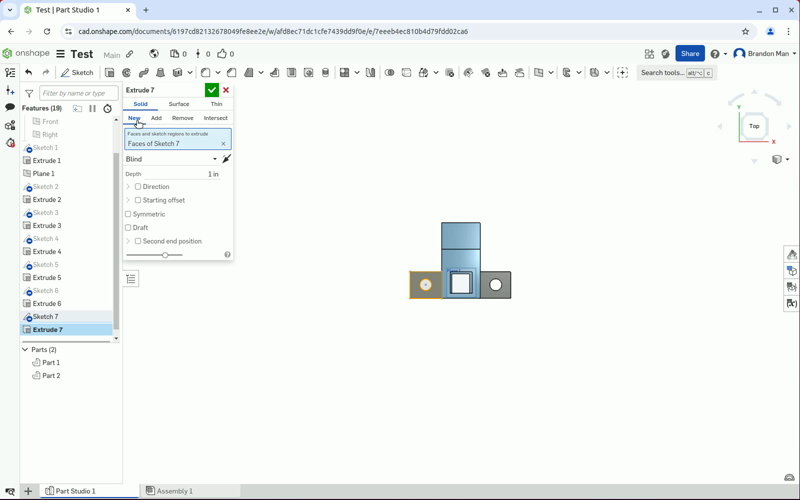
key(tab, 4)
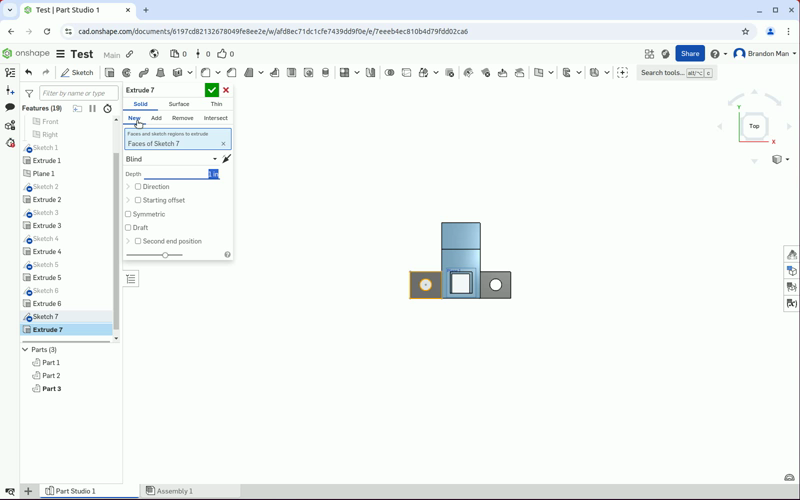
text(1.926)
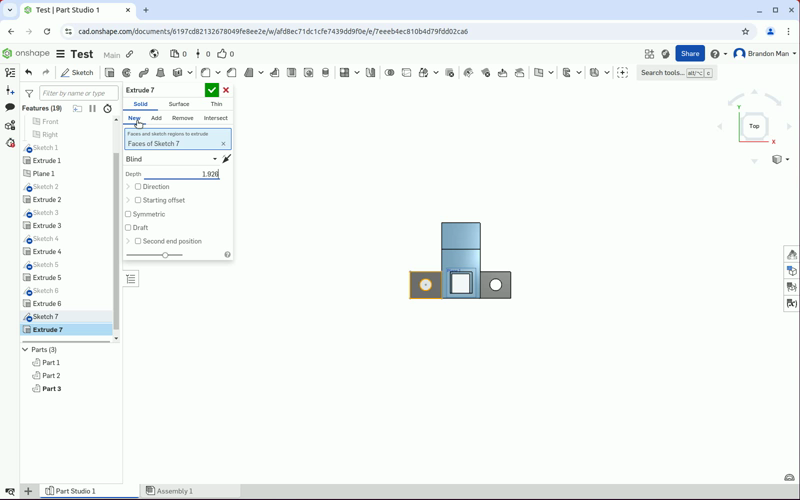
key(enter)
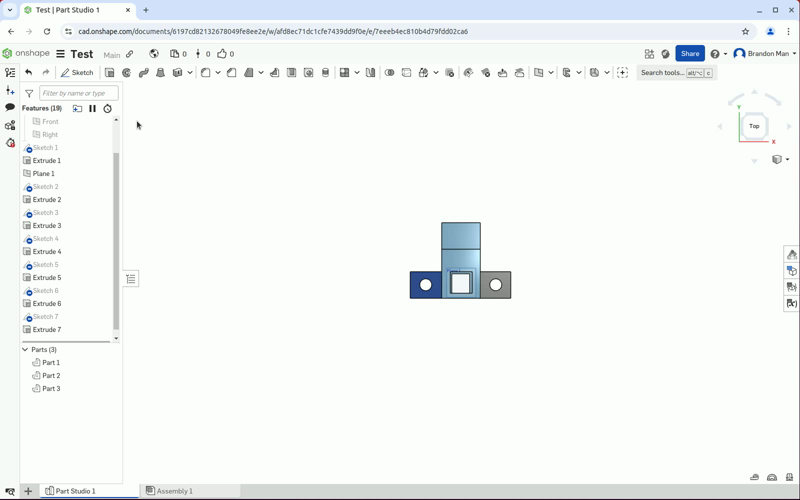
key(shift+h)
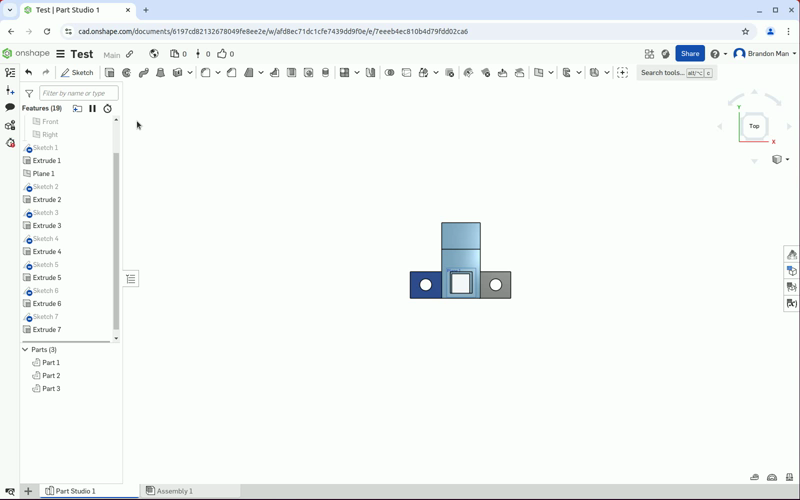
key(shift+h)
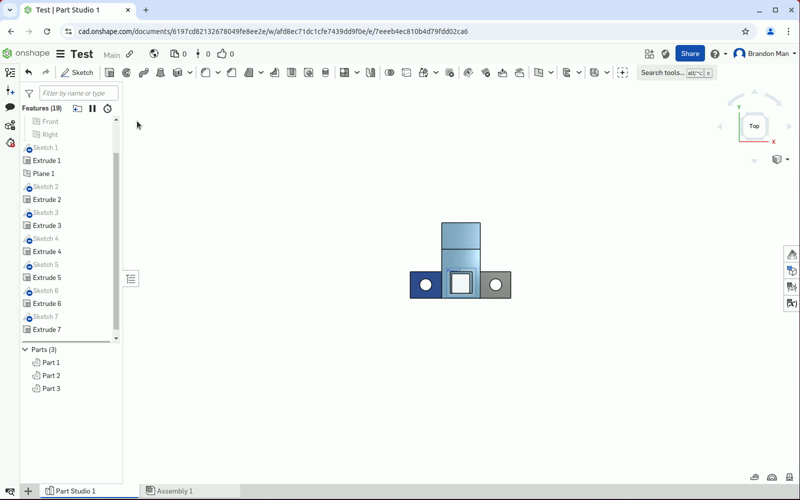
mouse_move(69, 150)
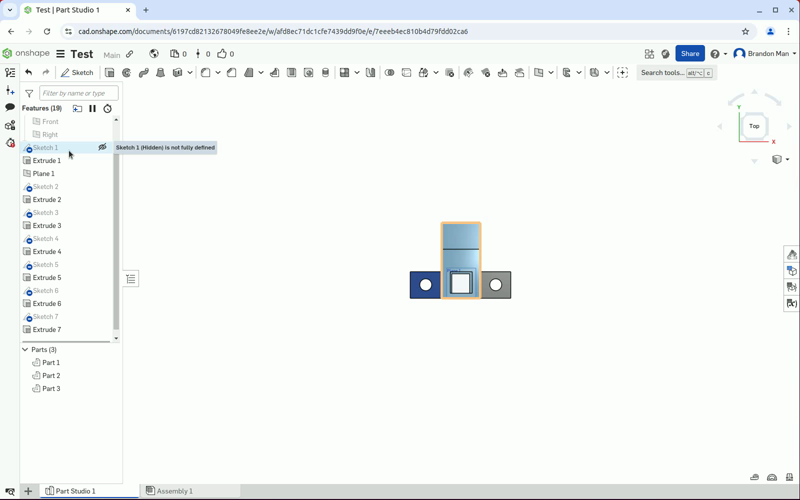
click(69, 150)
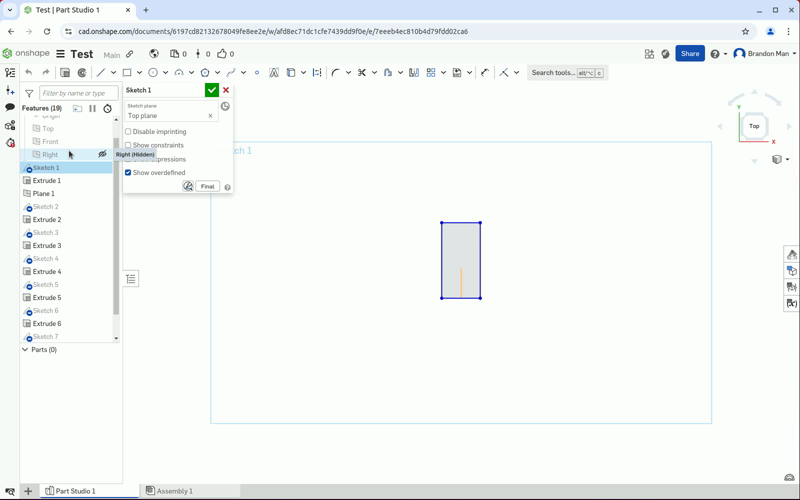
mouse_move(229, 92)
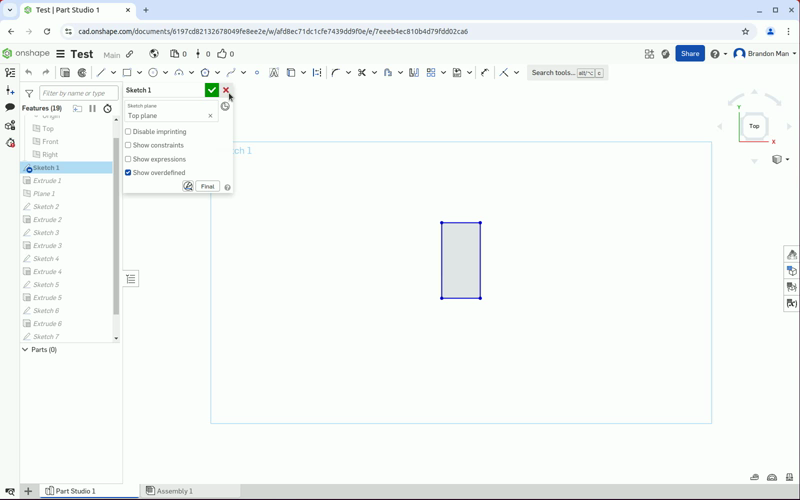
click(229, 92)
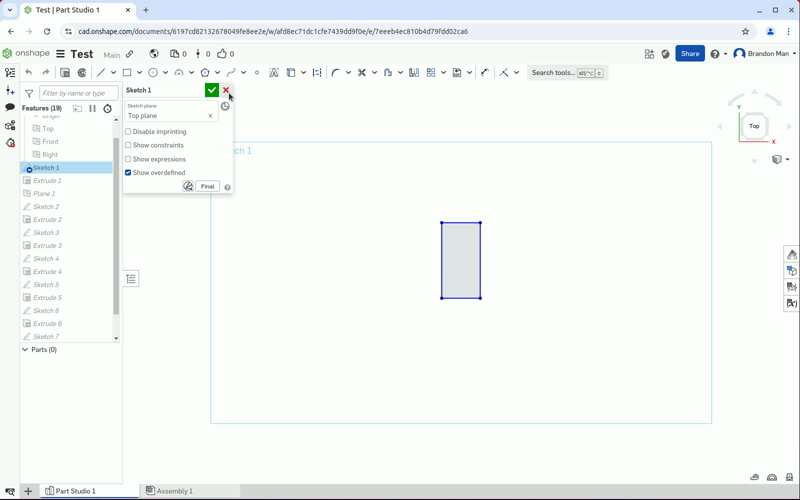
key(shift+s)
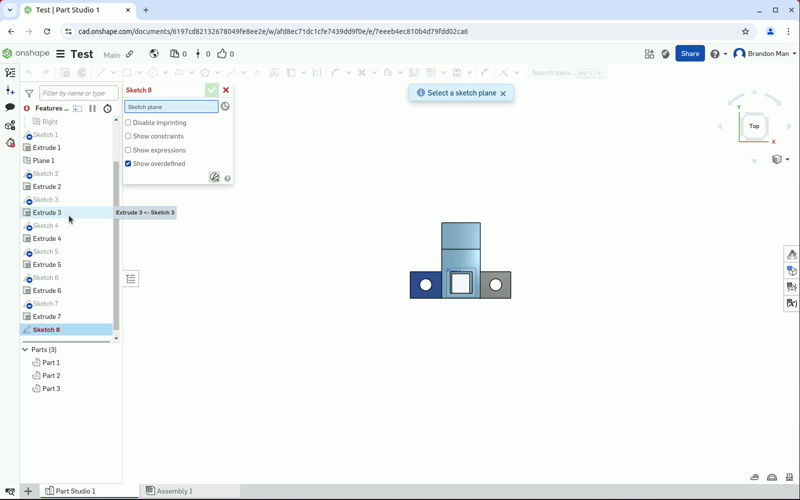
scroll(3)
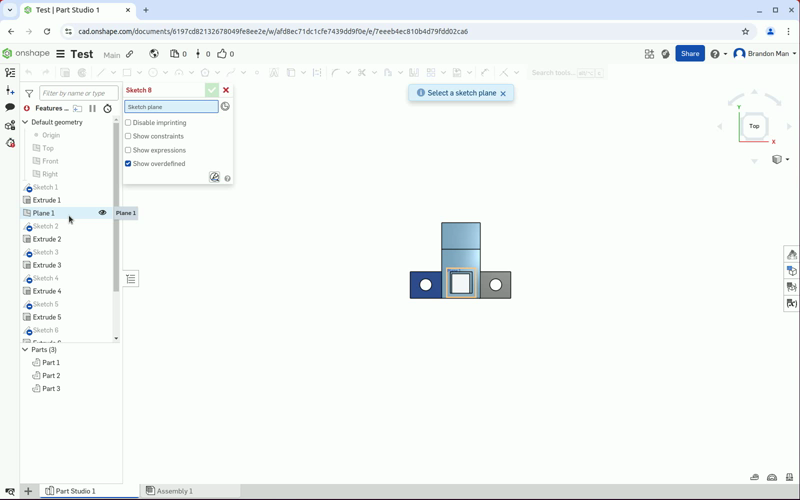
mouse_move(69, 150)
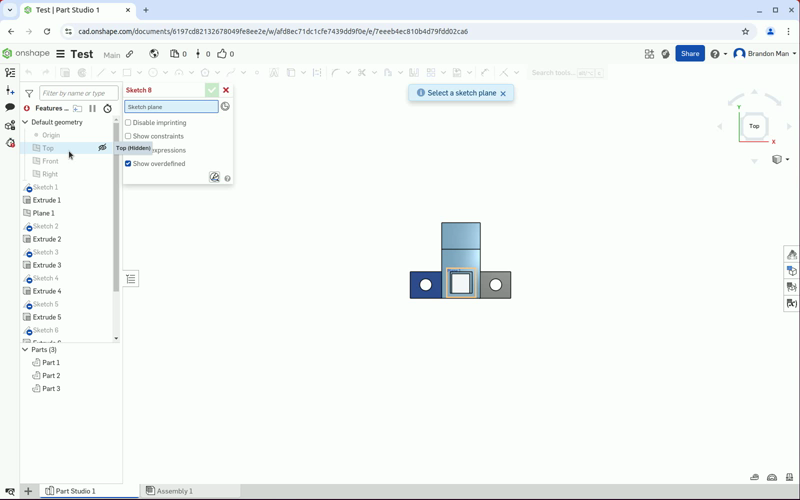
click(69, 150)
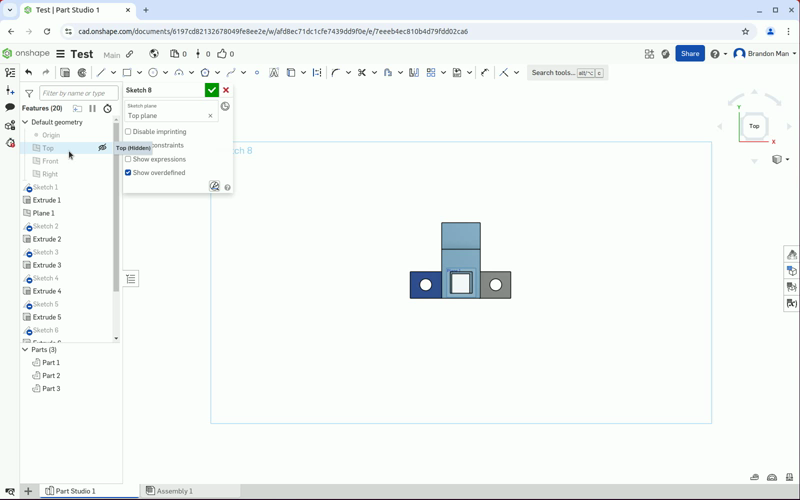
mouse_move(73, 352)
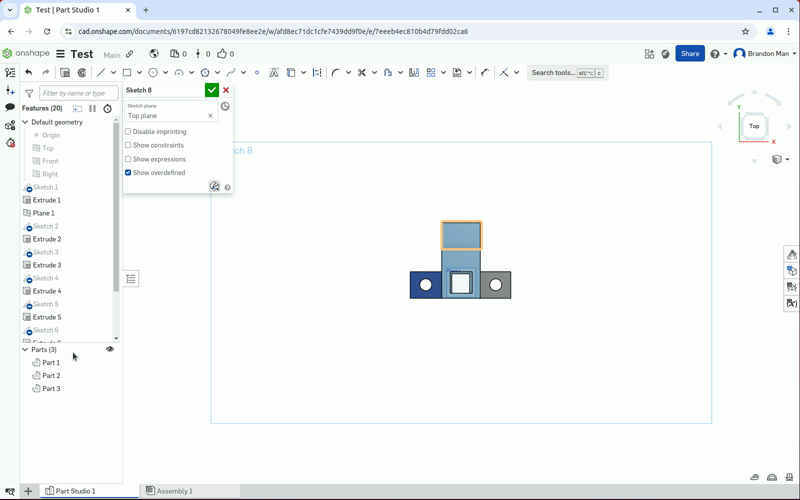
key(y)
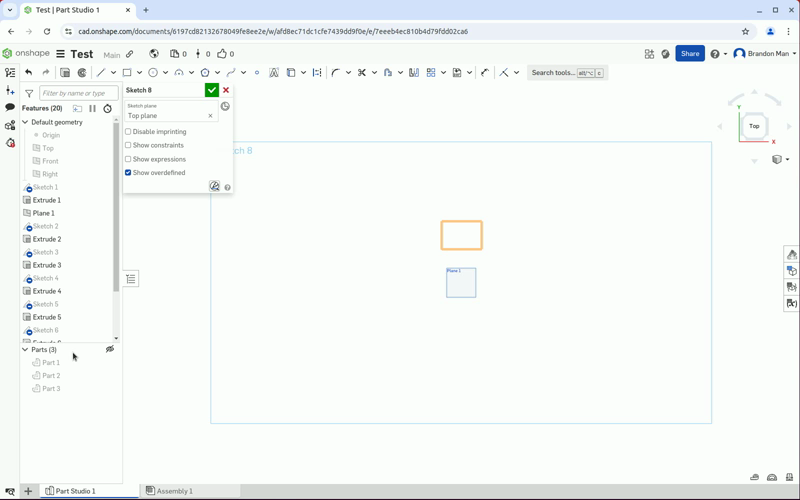
key(l)
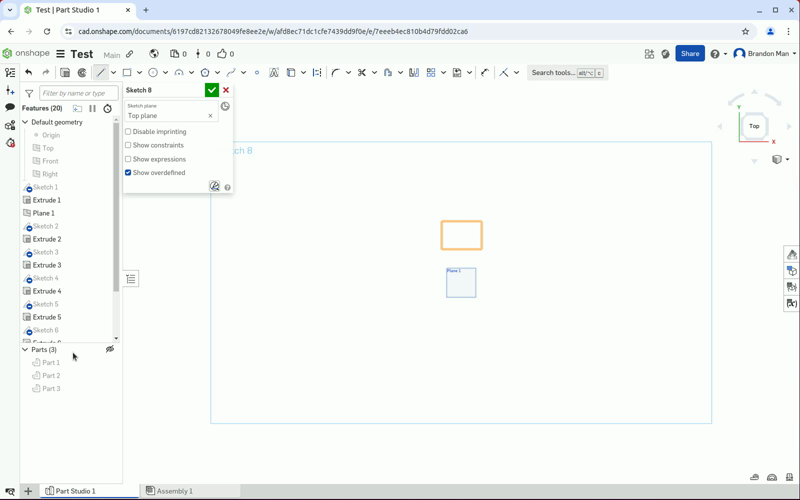
key_down(shift)
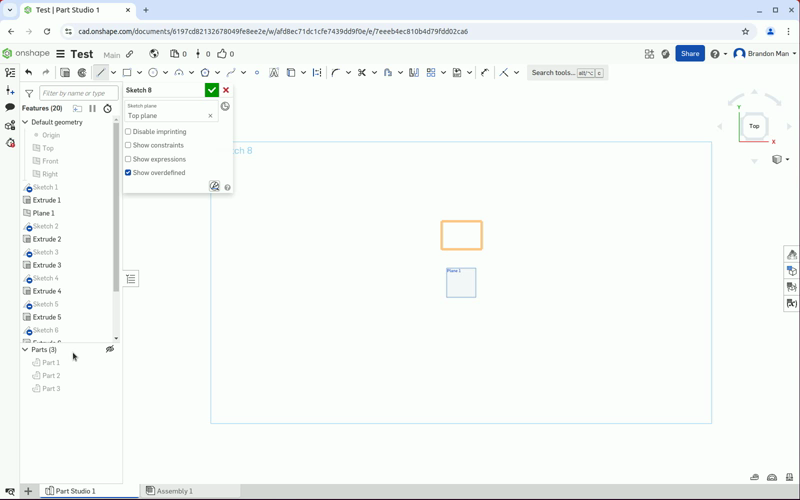
mouse_move(441, 298)
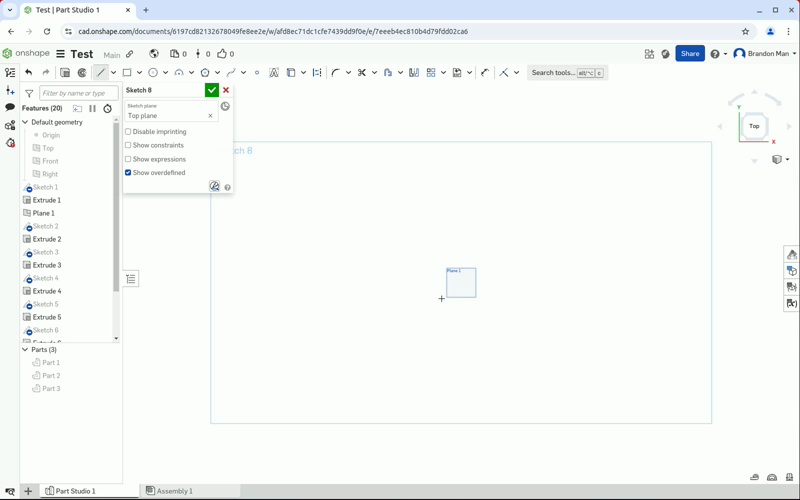
click(441, 298)
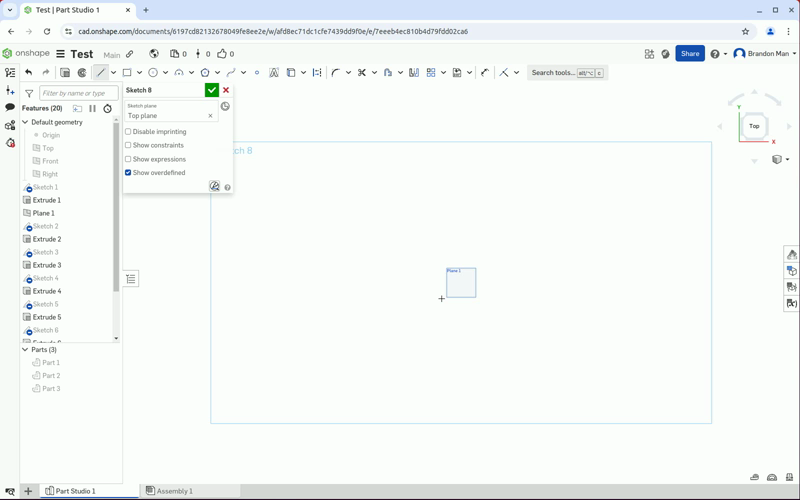
key_up(shift)
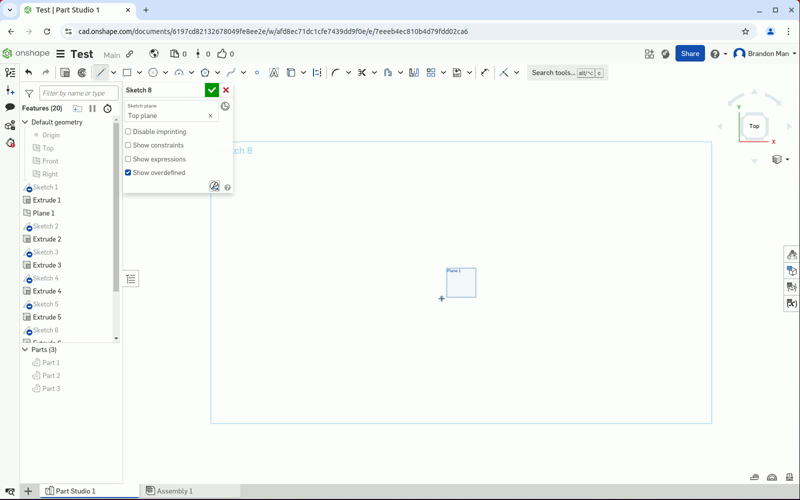
key_down(shift)
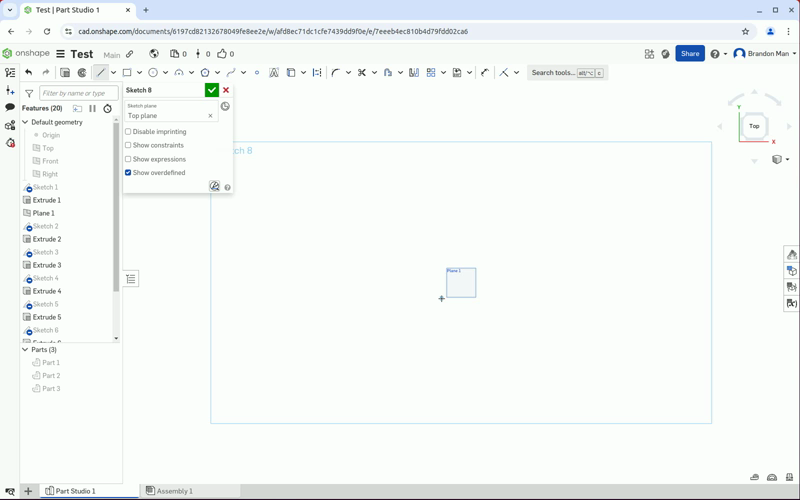
mouse_move(471, 298)
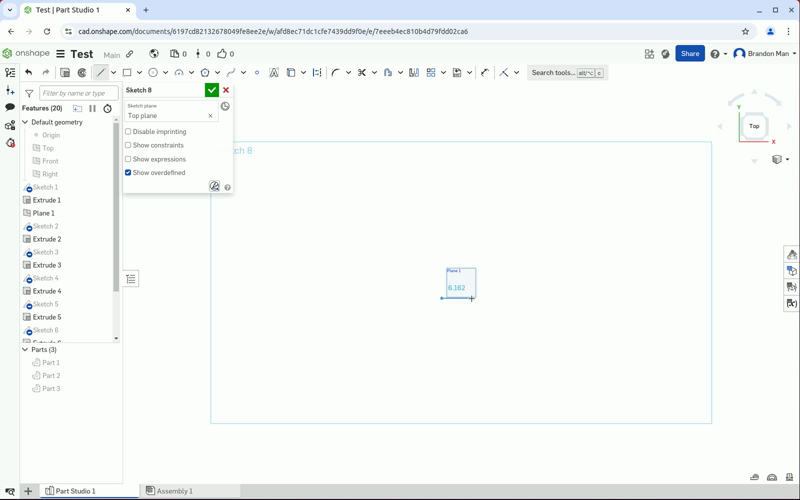
mouse_move(481, 298)
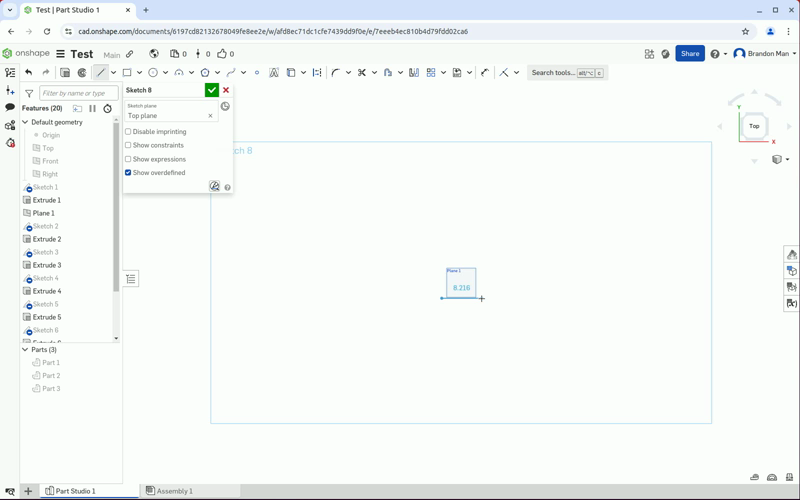
click(481, 298)
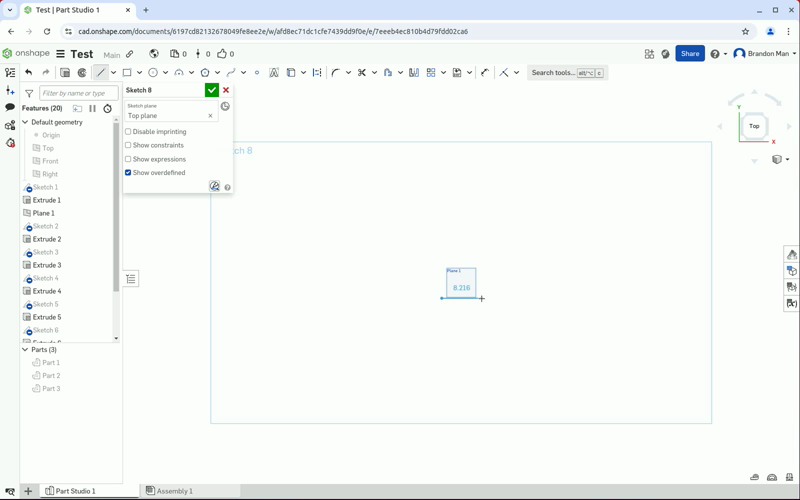
key_up(shift)
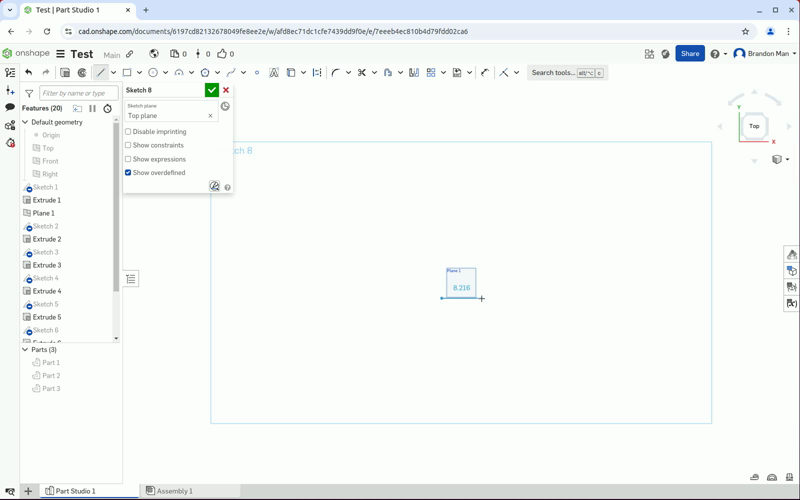
key_down(shift)
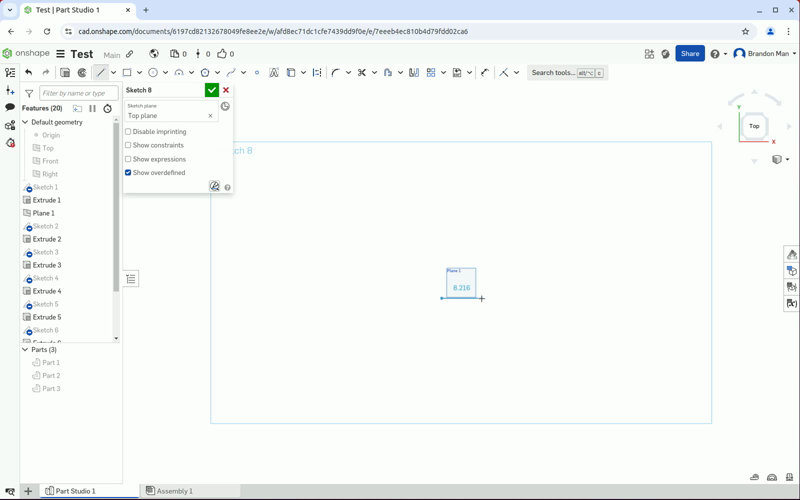
mouse_move(511, 298)
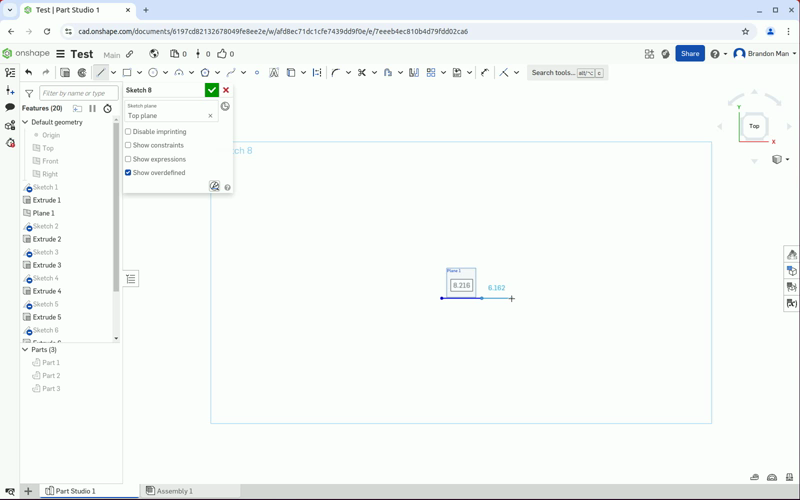
mouse_move(481, 270)
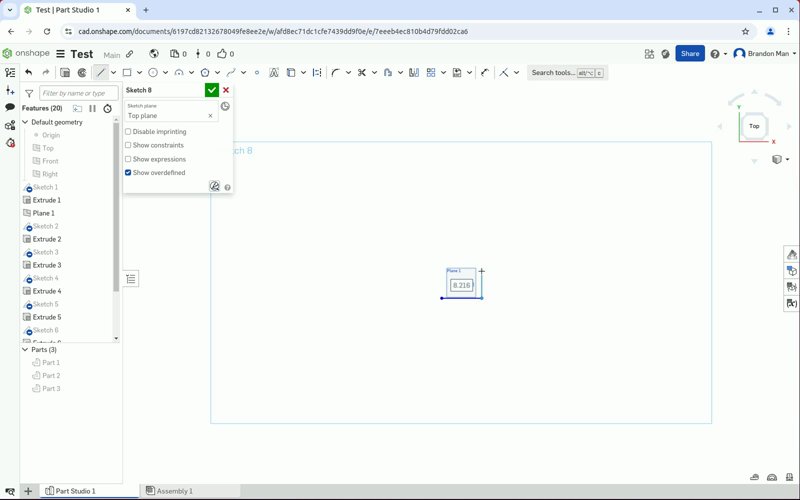
click(481, 270)
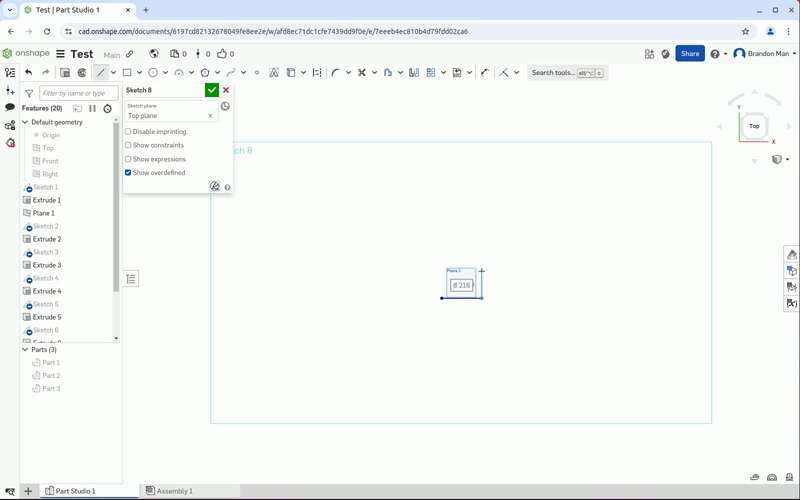
key_up(shift)
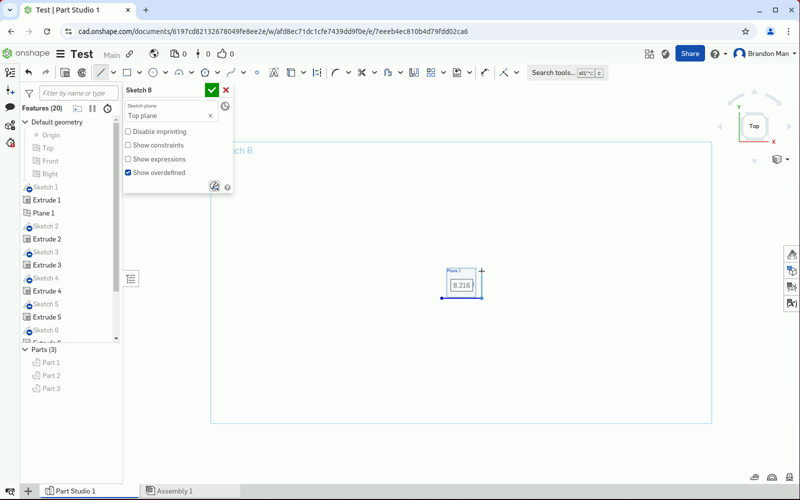
key_down(shift)
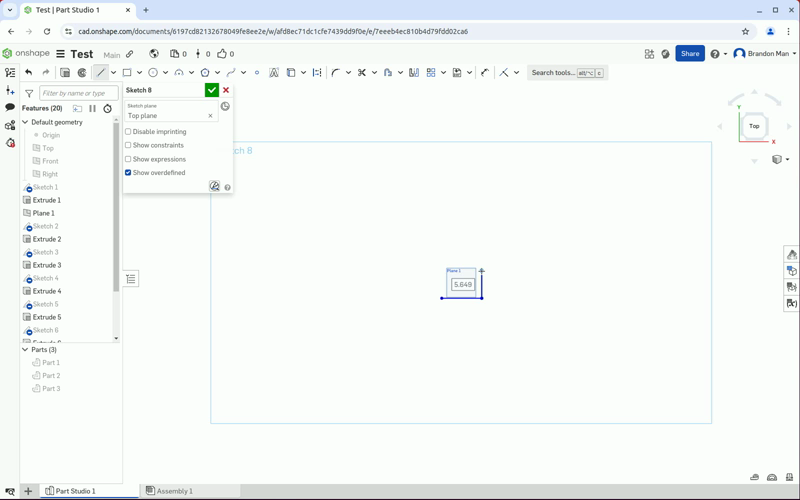
mouse_move(511, 270)
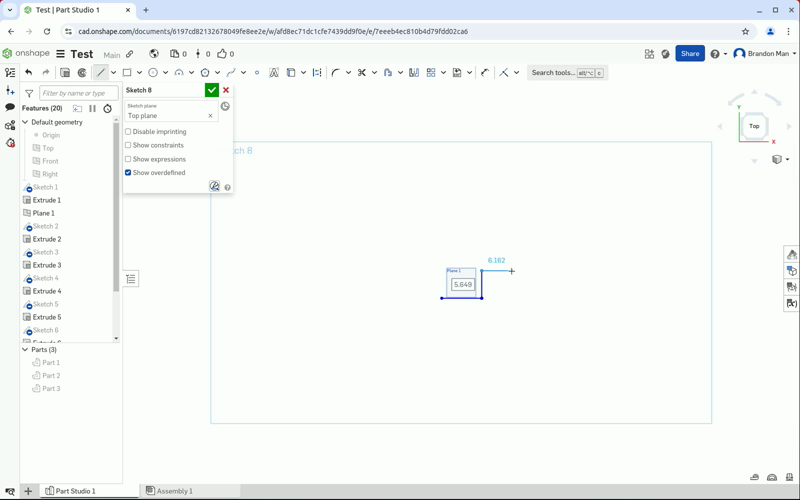
mouse_move(441, 270)
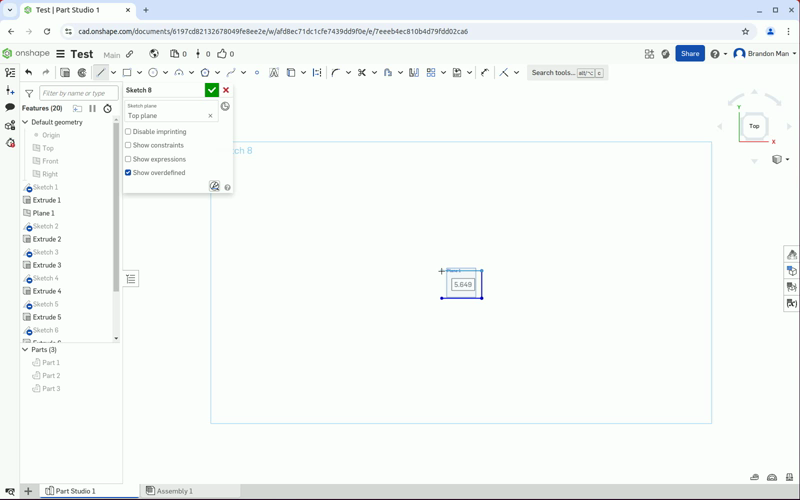
click(441, 270)
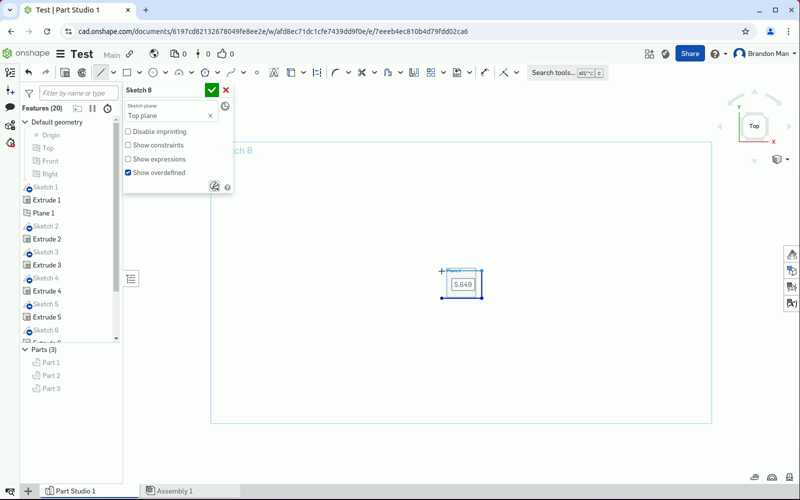
key_up(shift)
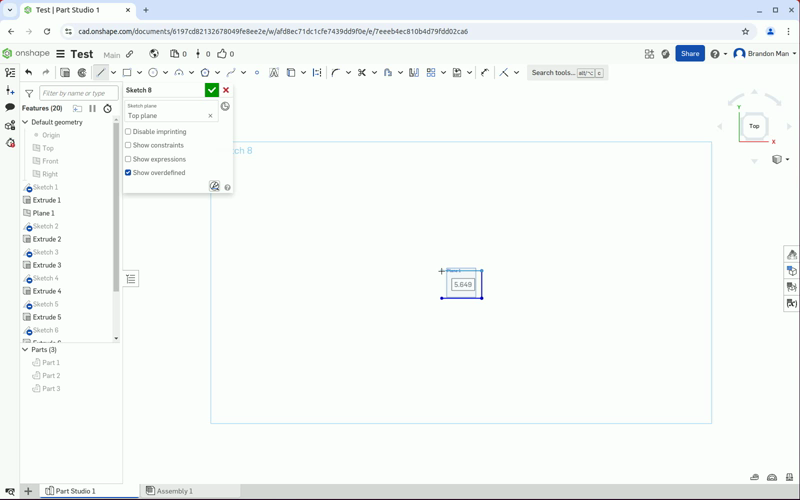
mouse_move(471, 270)
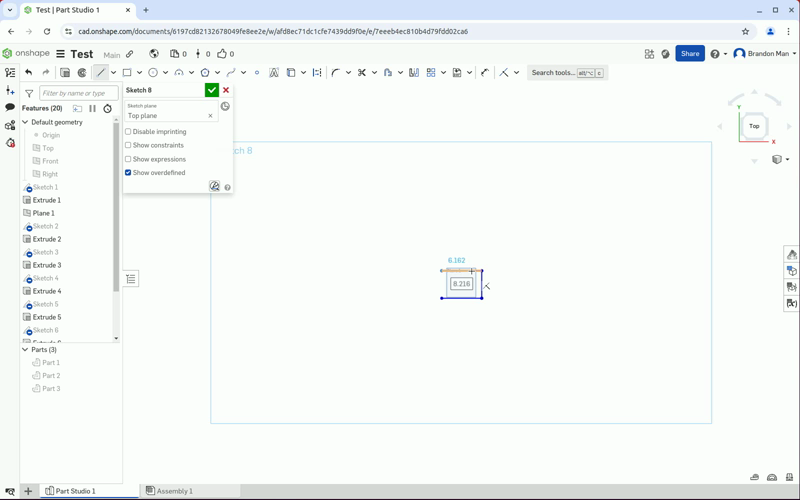
key_down(shift)
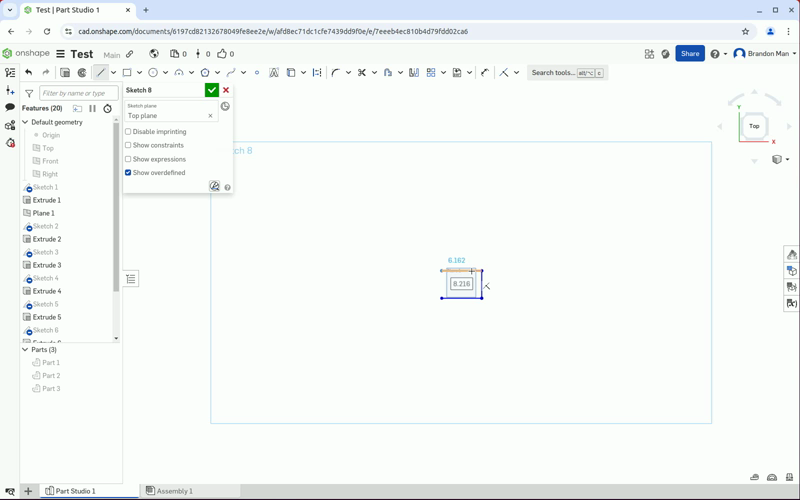
mouse_move(441, 298)
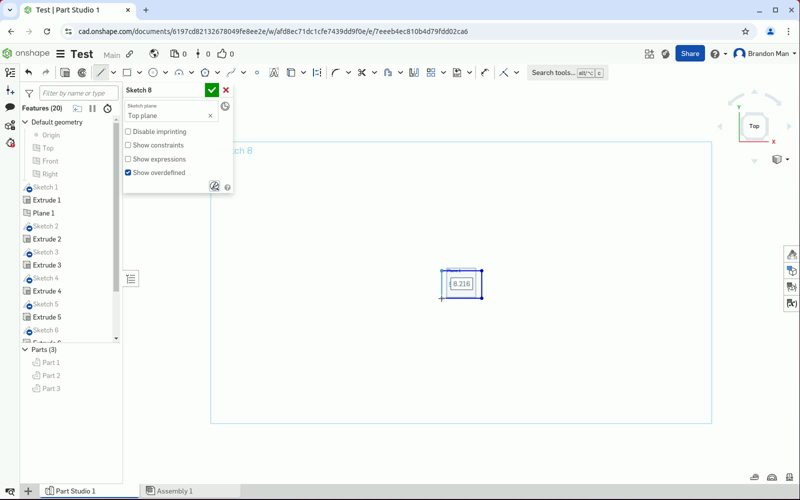
key_up(shift)
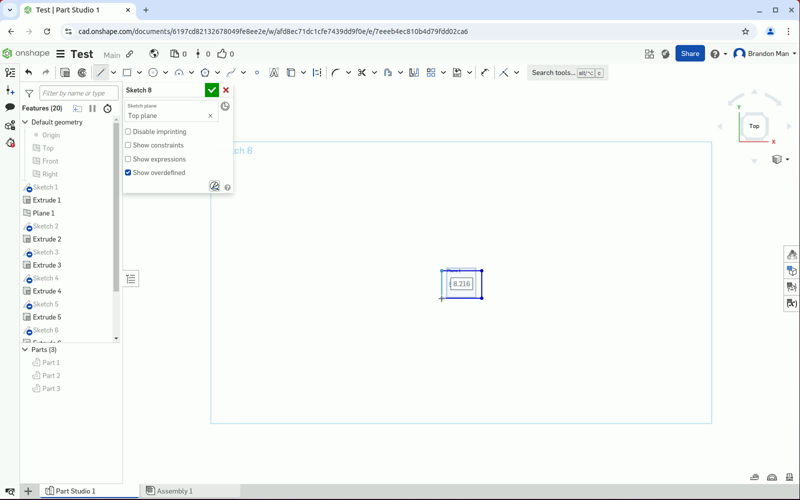
click(441, 298)
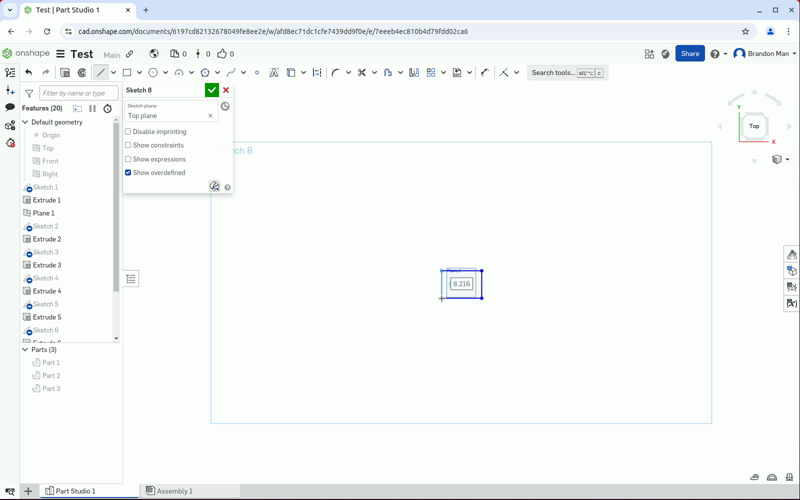
key(esc)
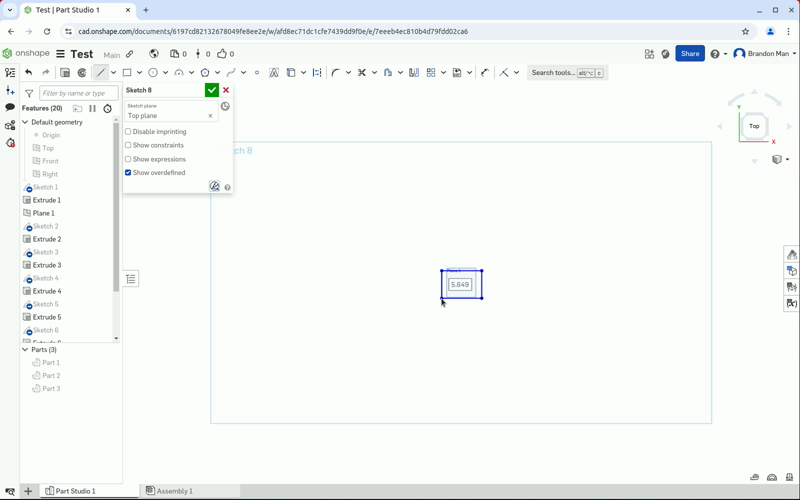
mouse_move(462, 280)
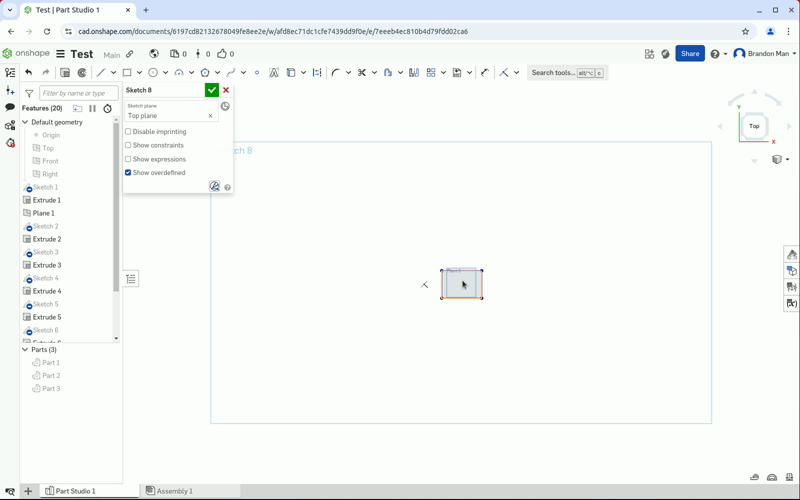
scroll(6)
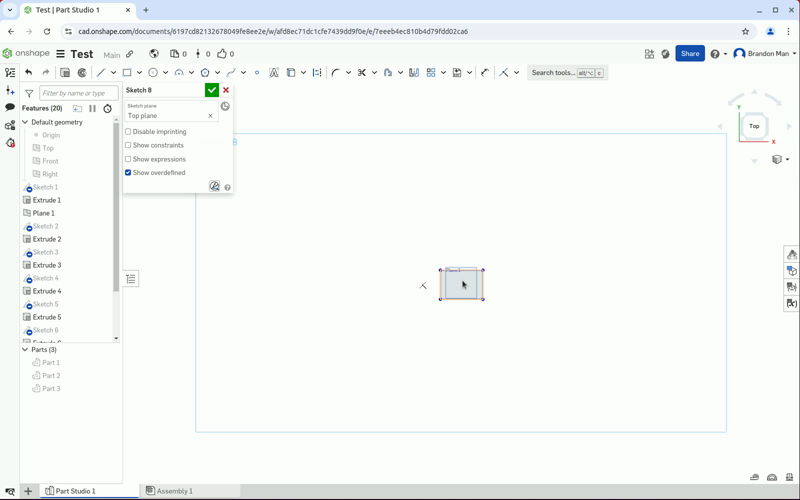
scroll(6)
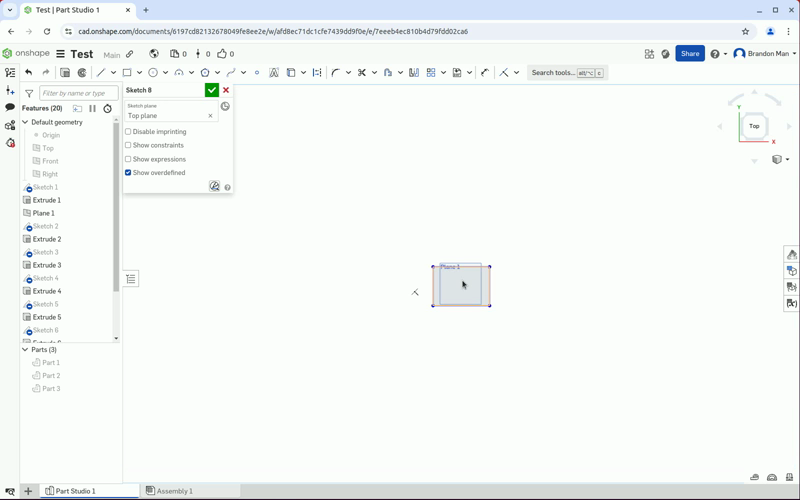
scroll(6)
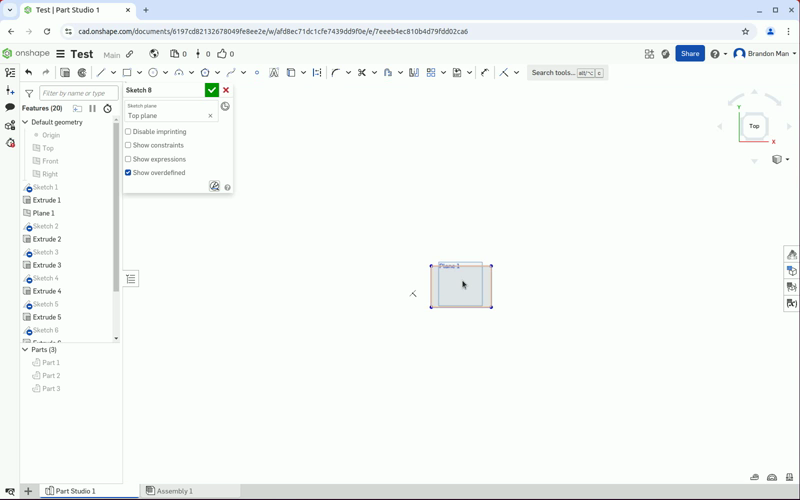
scroll(6)
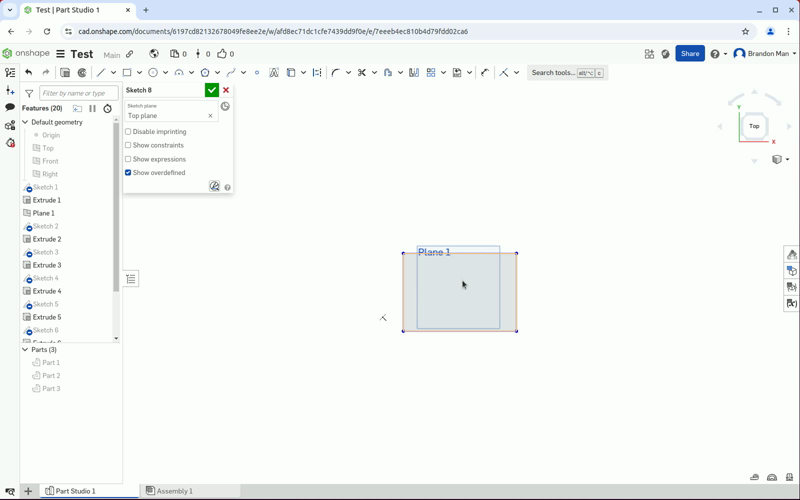
scroll(6)
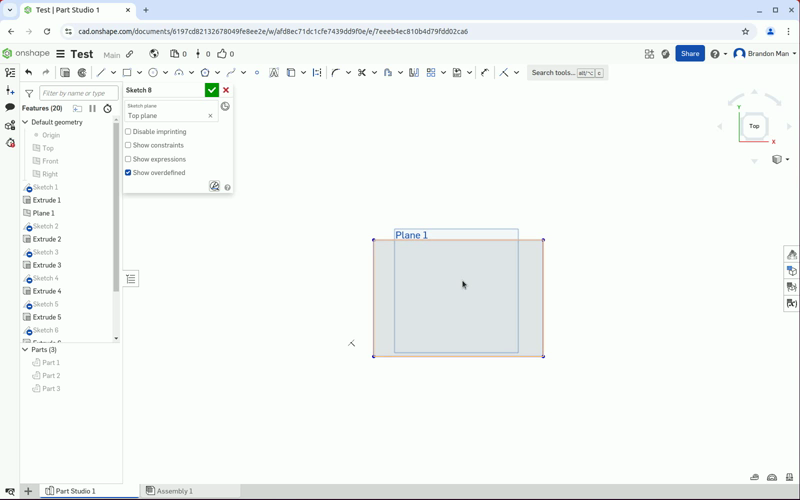
scroll(6)
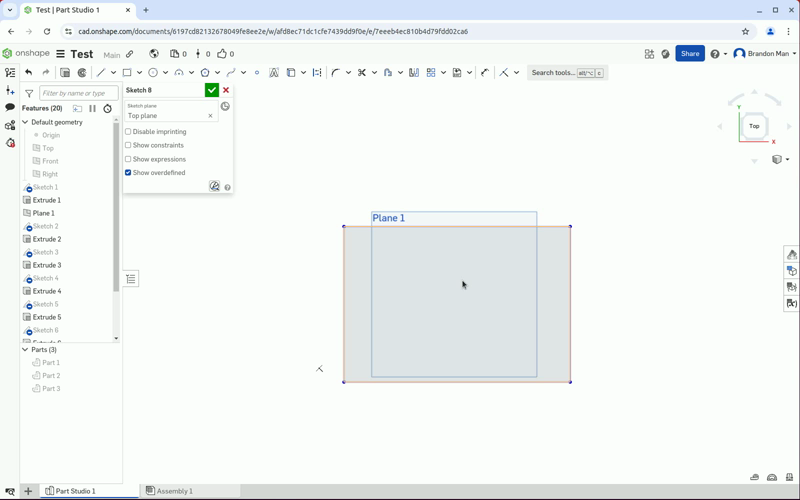
scroll(6)
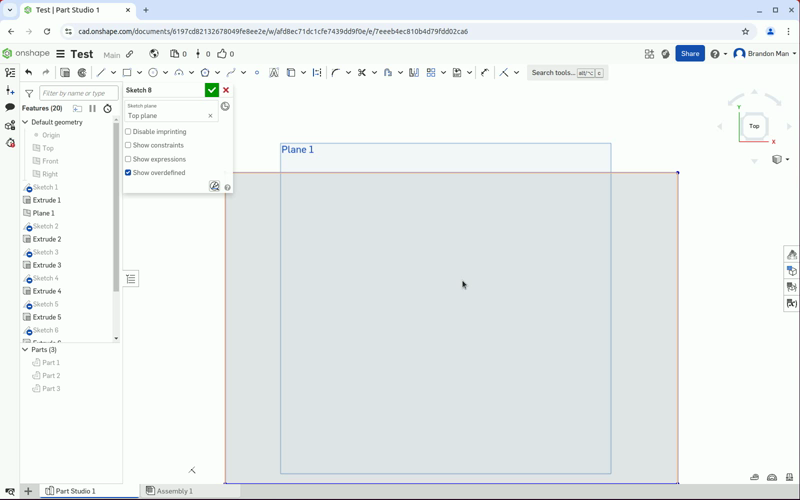
click(462, 280)
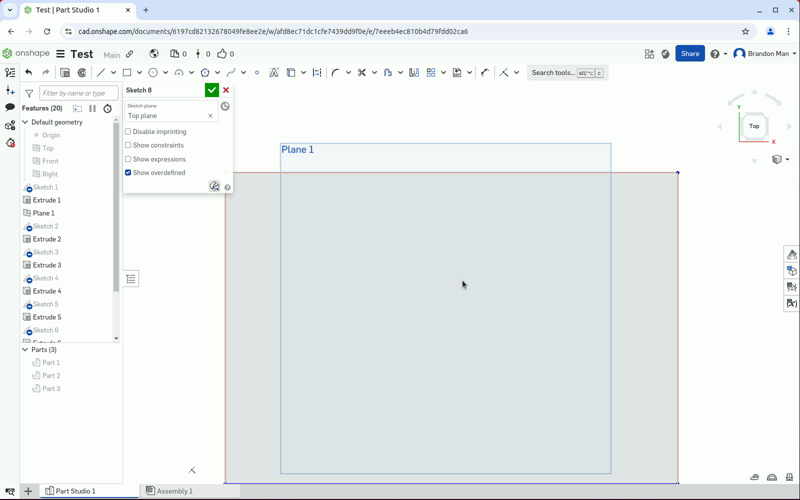
scroll(-6)
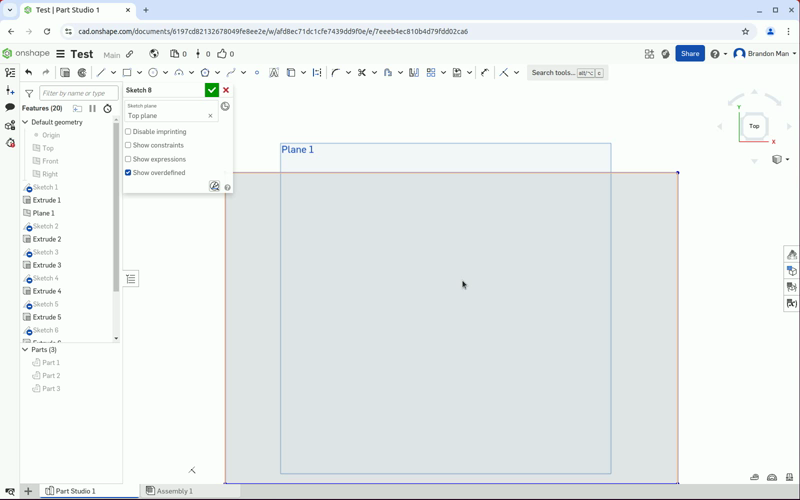
scroll(-6)
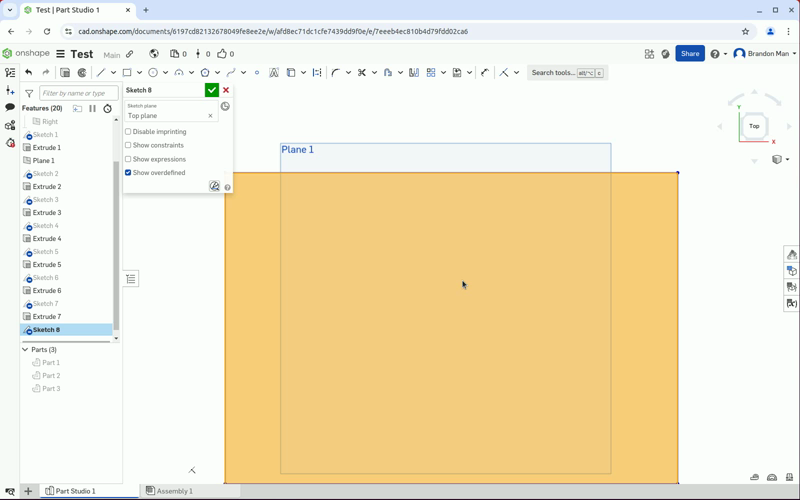
scroll(-6)
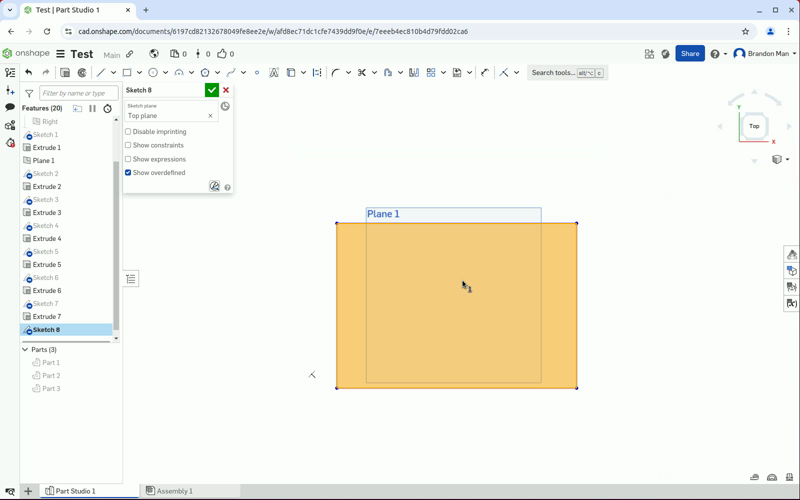
scroll(-6)
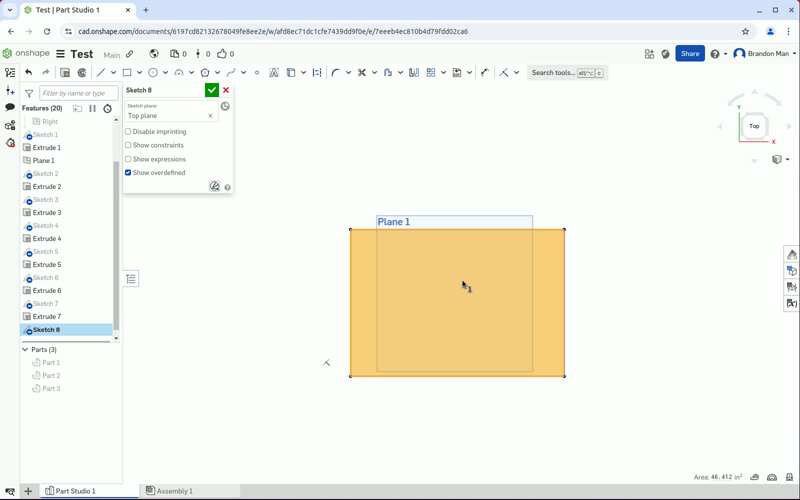
scroll(-6)
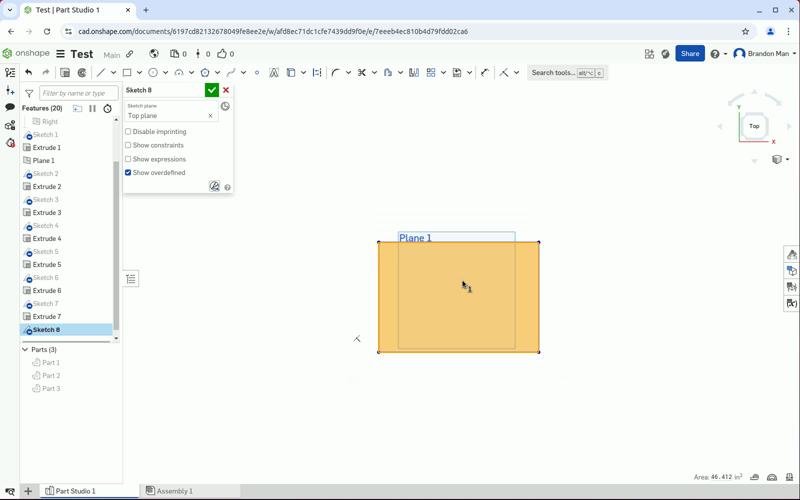
scroll(-6)
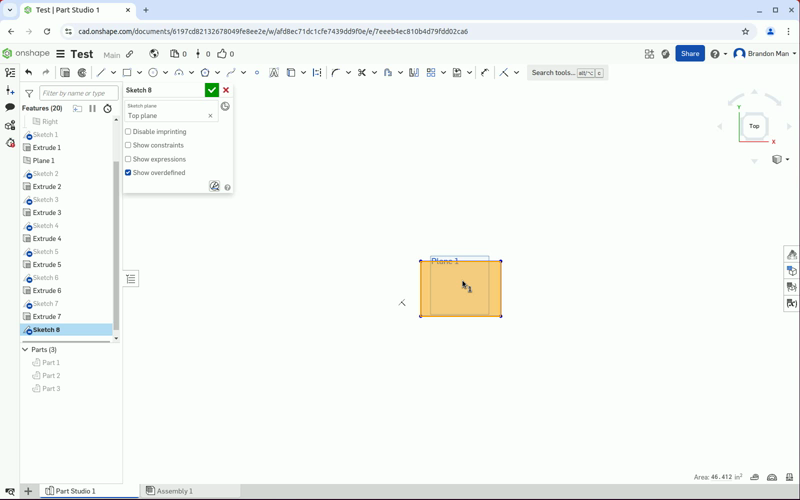
scroll(-6)
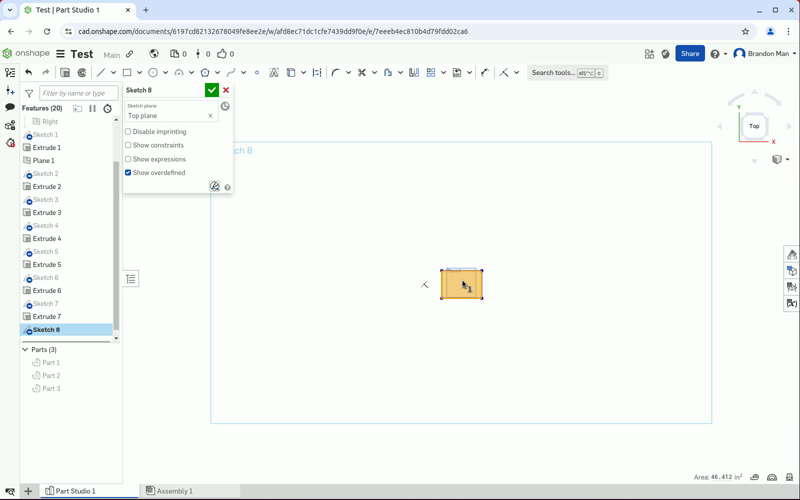
mouse_move(73, 352)
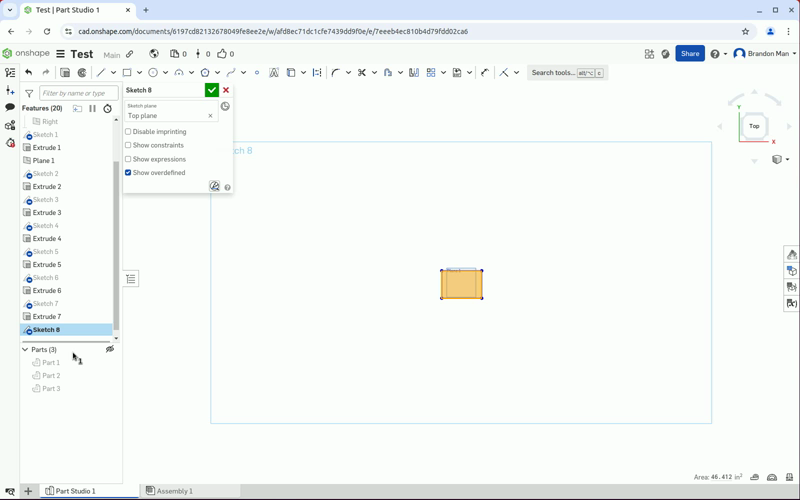
key(shift+y)
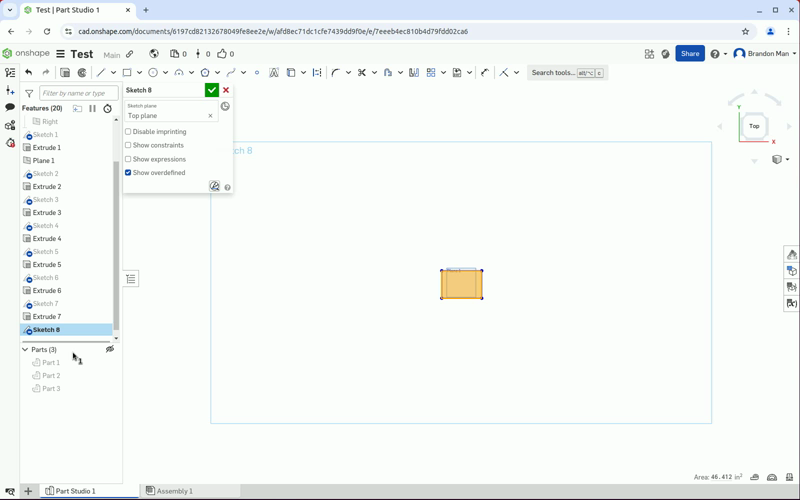
key(shift+e)
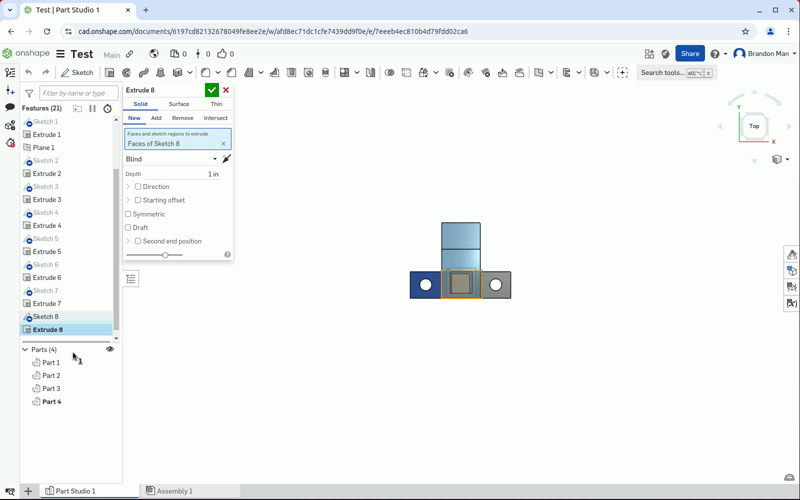
mouse_move(143, 106)
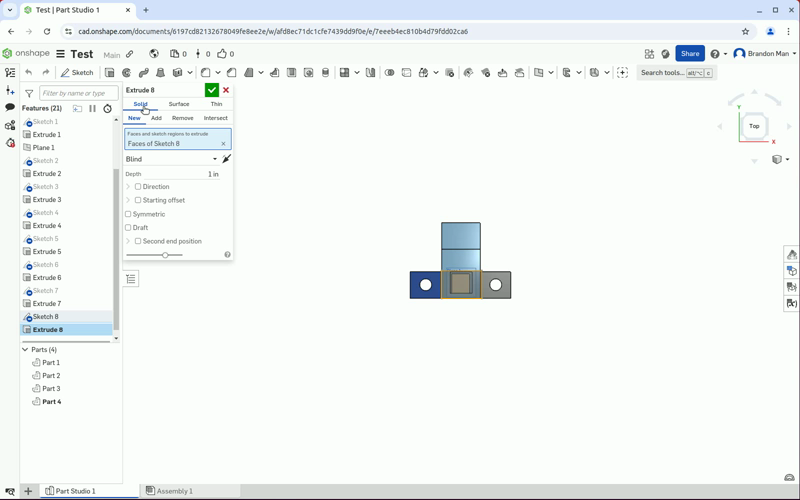
click(143, 106)
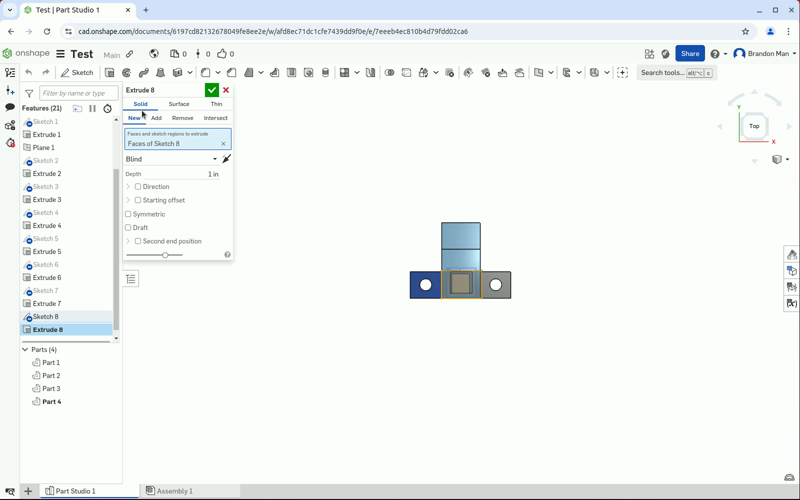
mouse_move(137, 120)
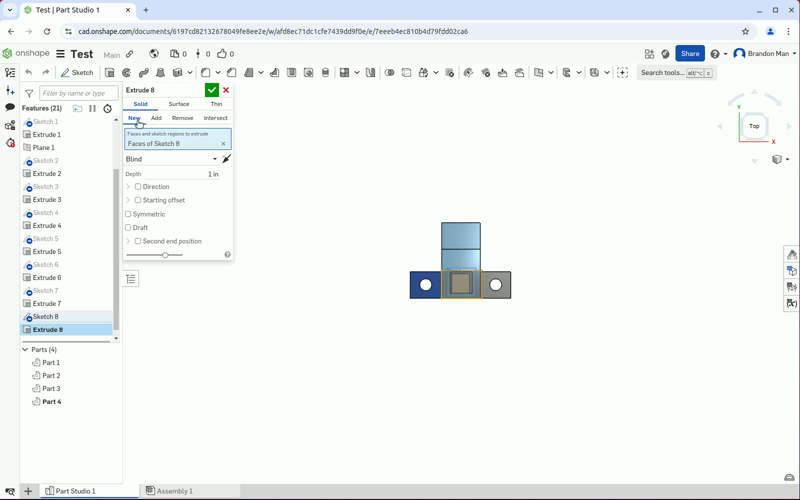
click(137, 120)
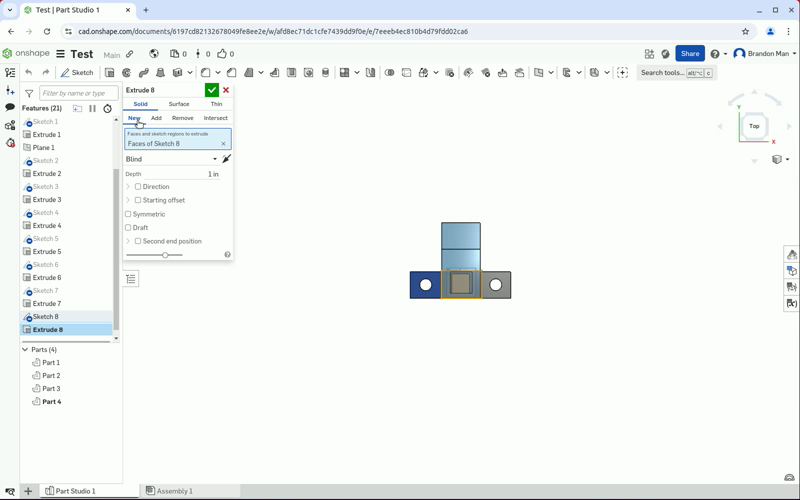
key(tab, 4)
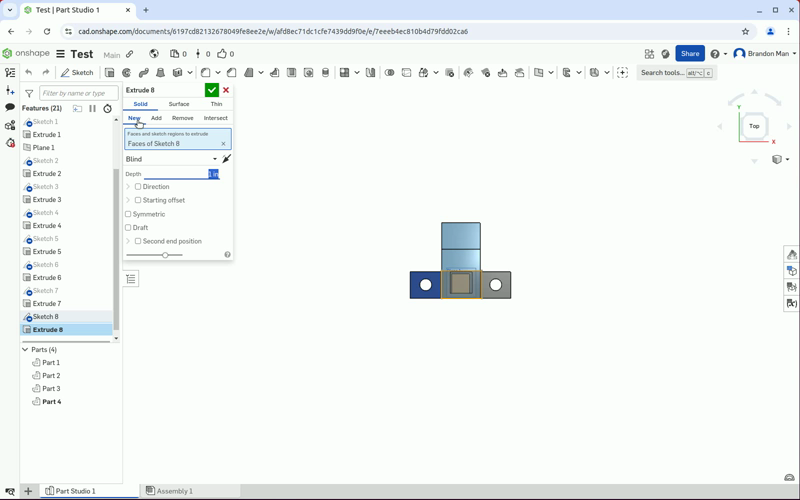
text(1.926)
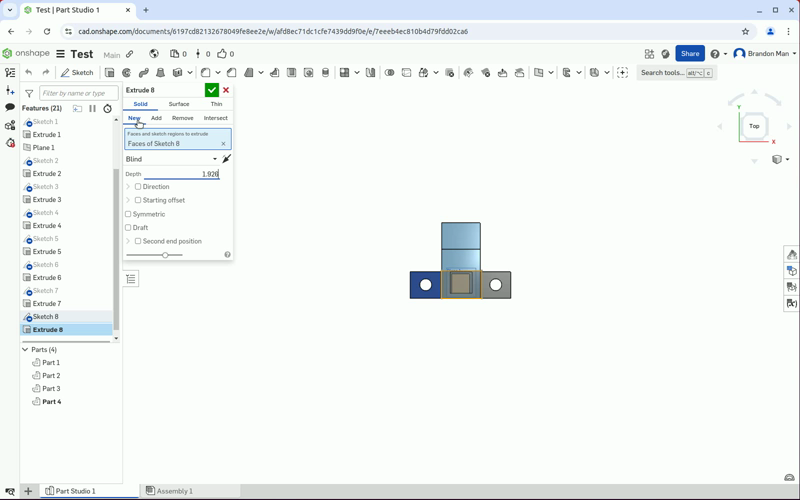
key(enter)
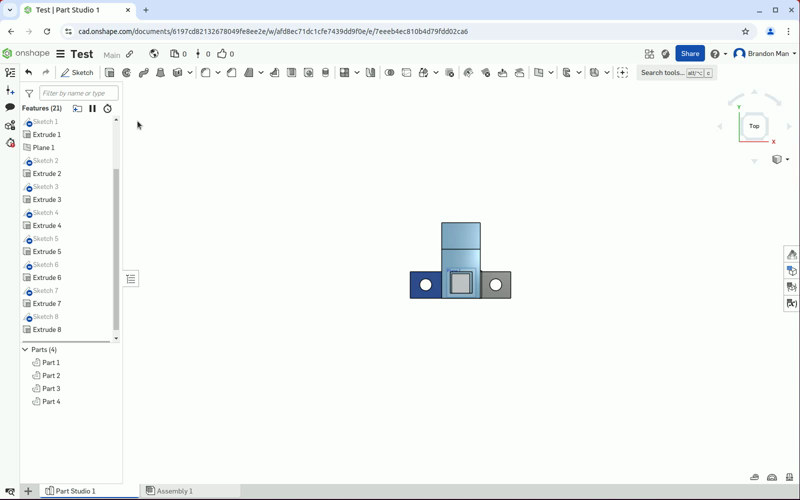
key(shift+h)
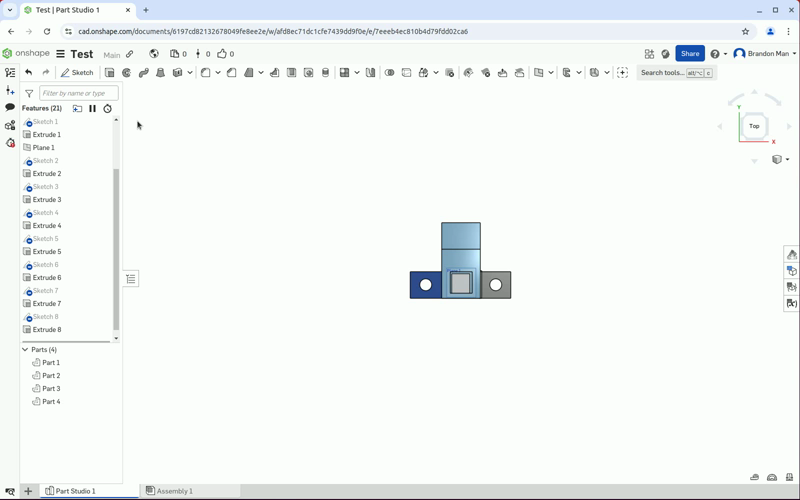
key(shift+h)
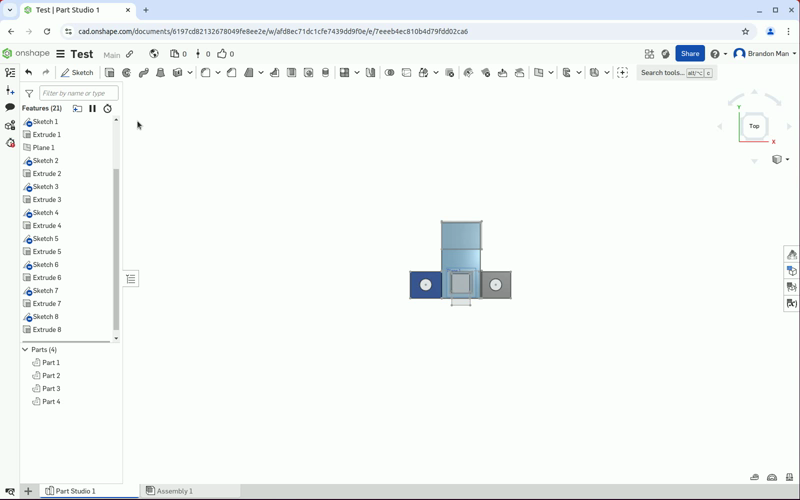
key(shift+7)
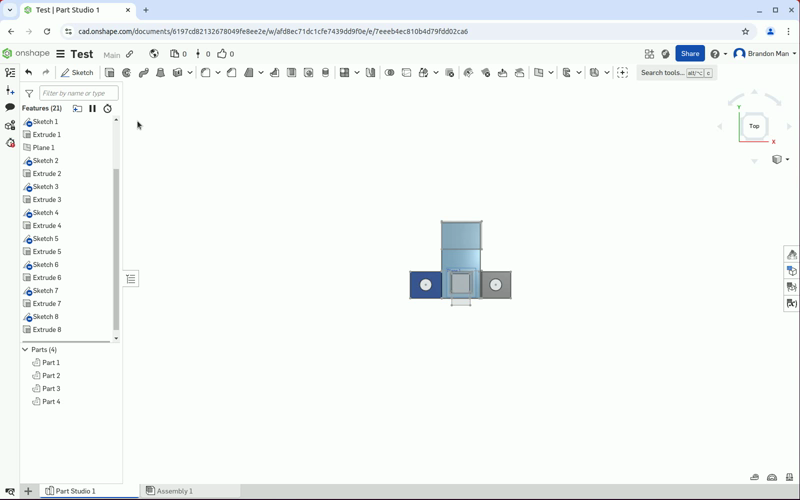
key(up, 3)
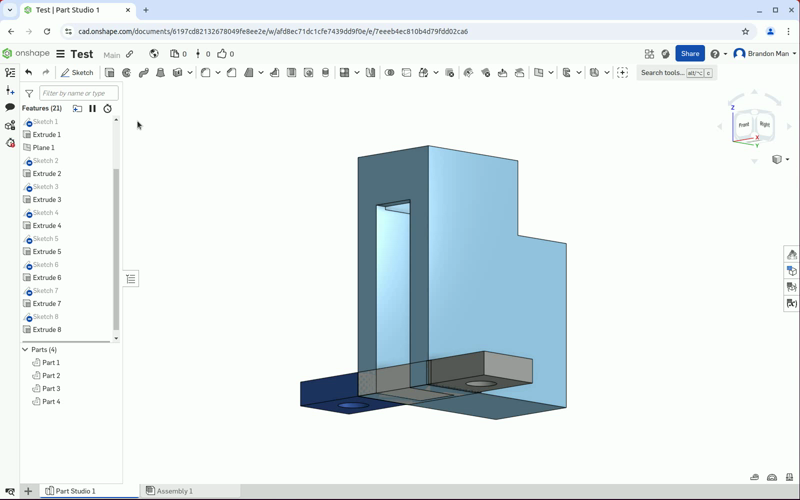
key(left, 3)
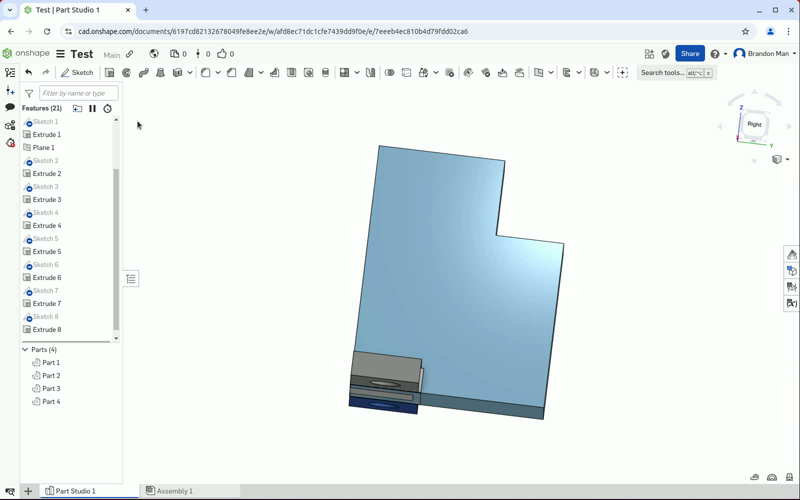
key(right, 3)
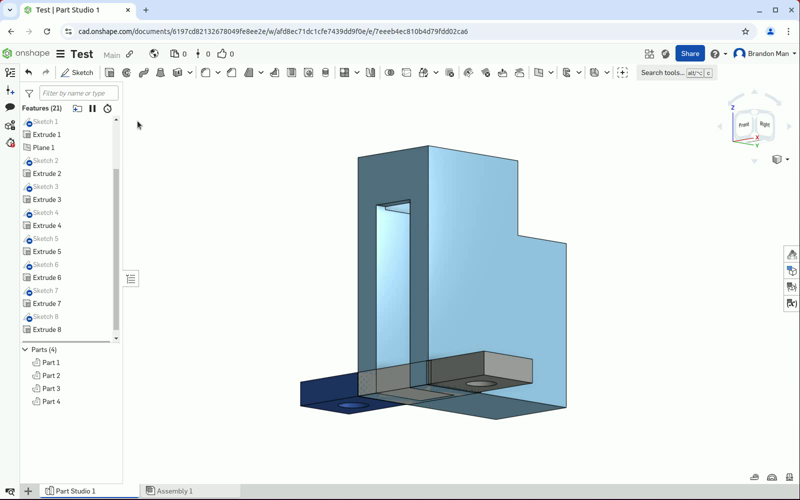
key(down, 3)
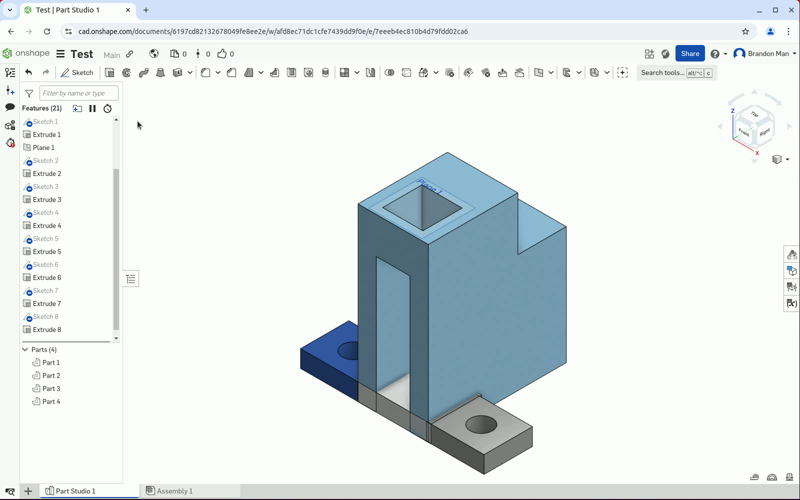
mouse_move(69, 124)
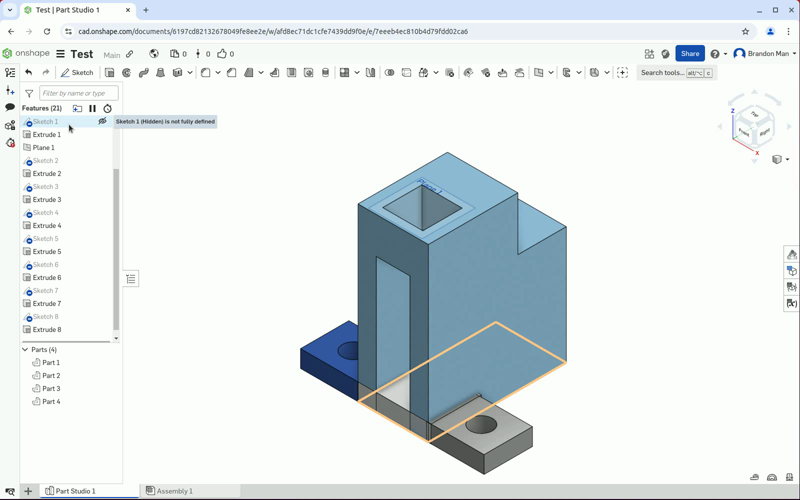
click(69, 124)